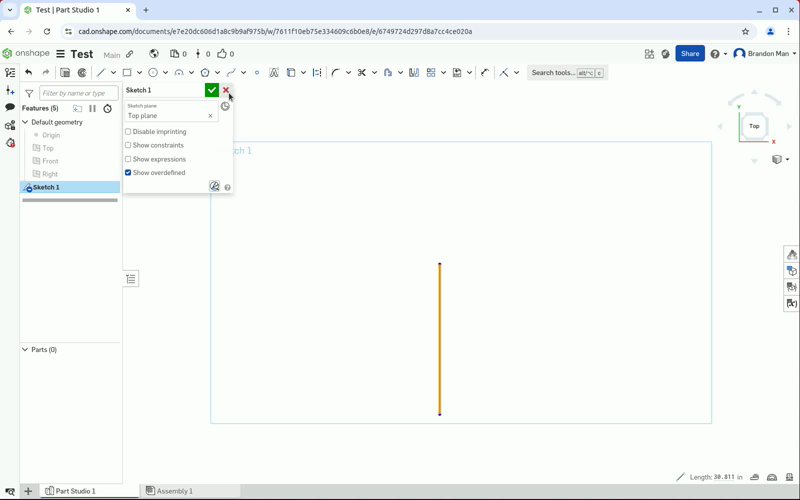
key(shift+h)
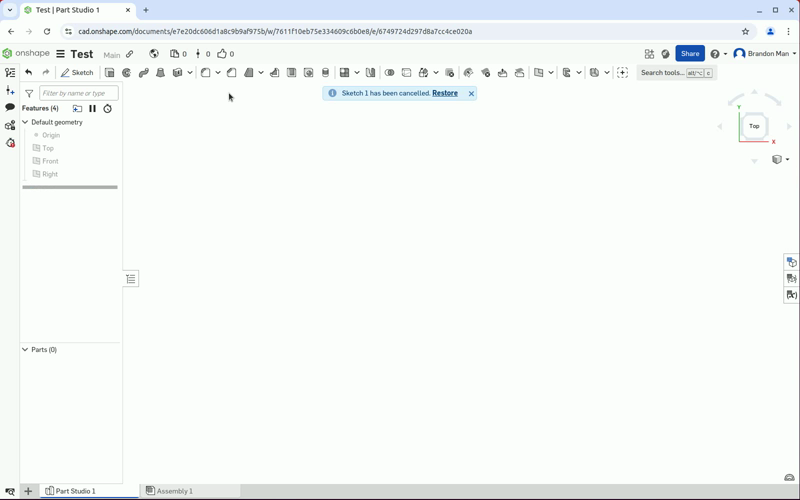
mouse_move(73, 352)
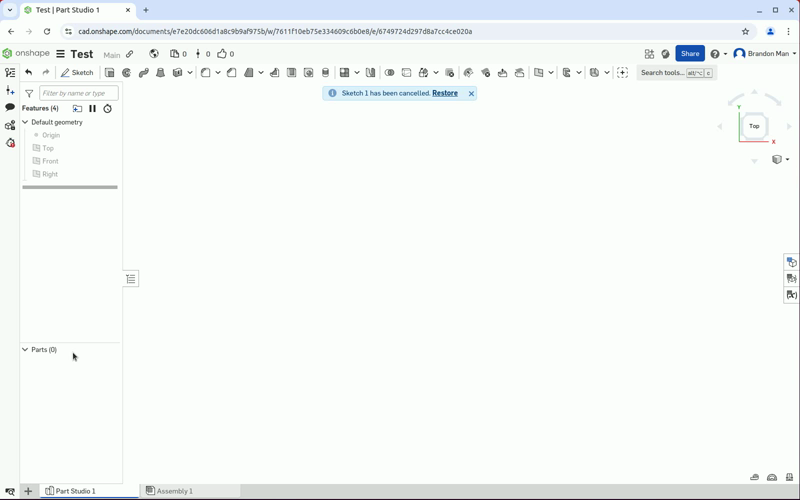
key(y)
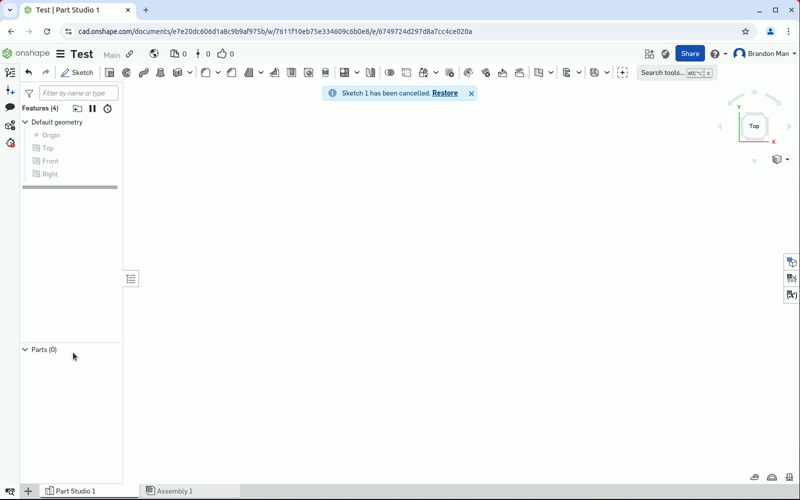
key(shift+p)
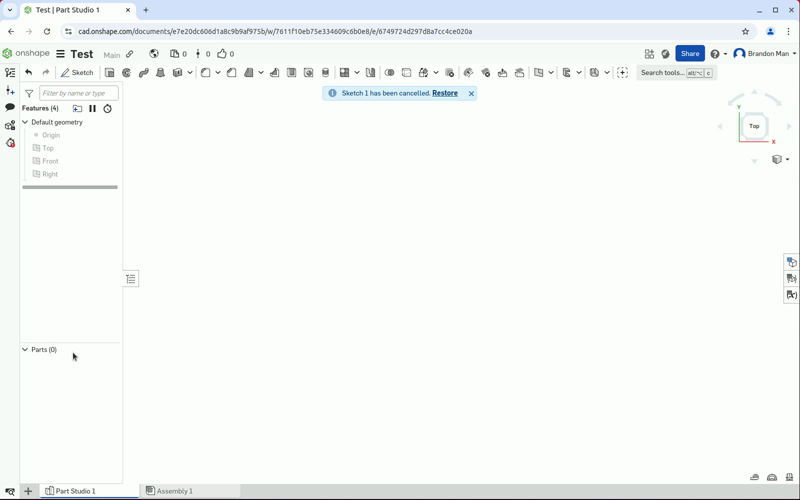
key(space)
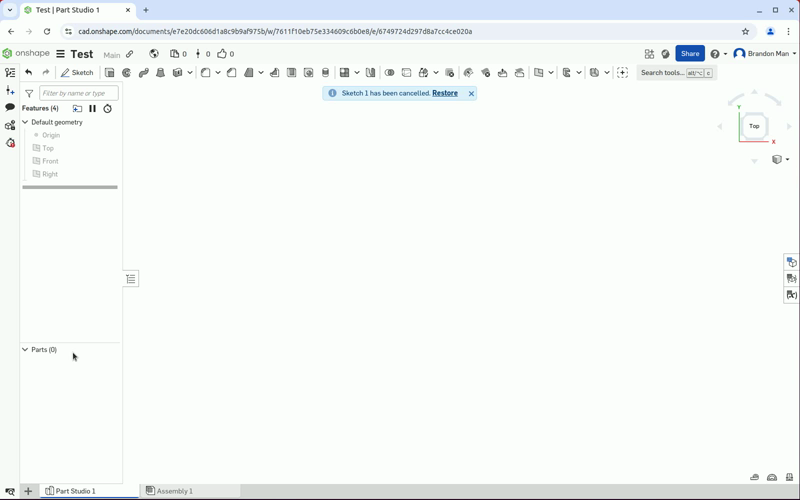
key_down(shift)
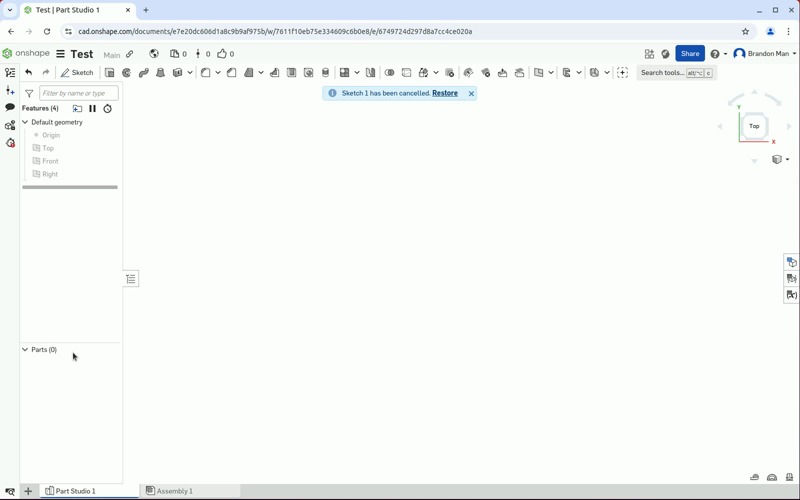
key(up)
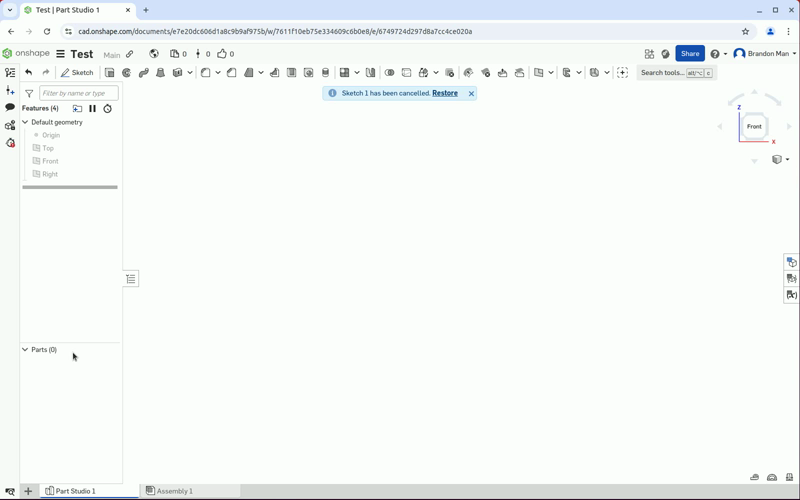
key_up(shift)
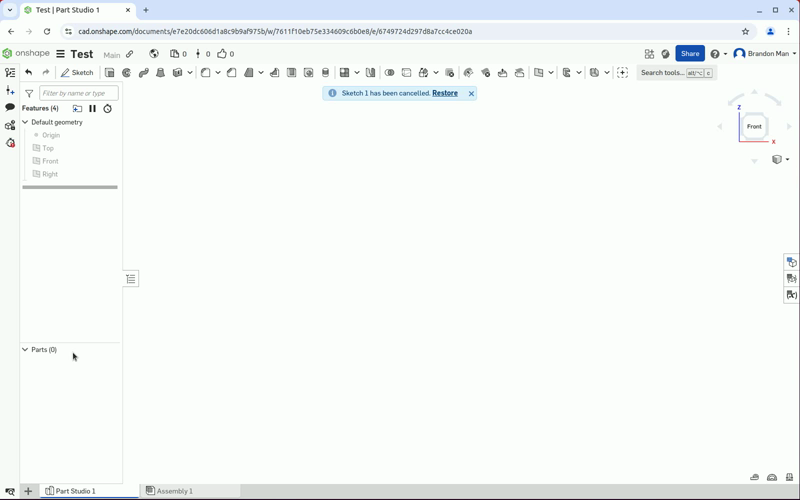
mouse_move(73, 352)
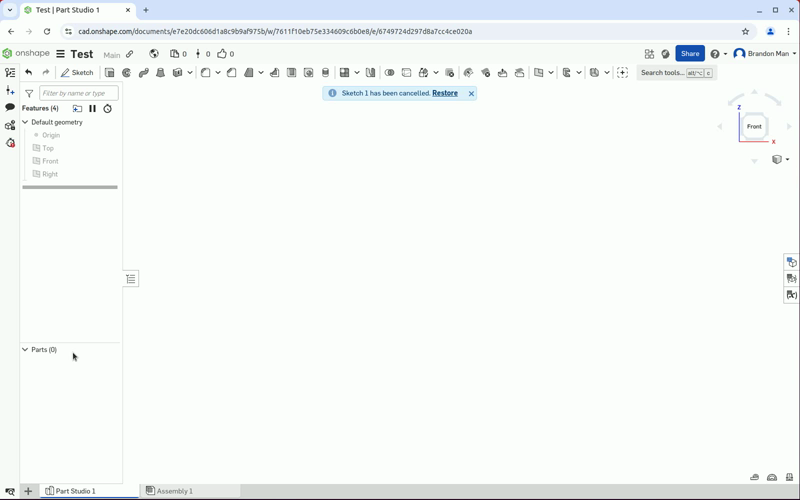
key(shift+y)
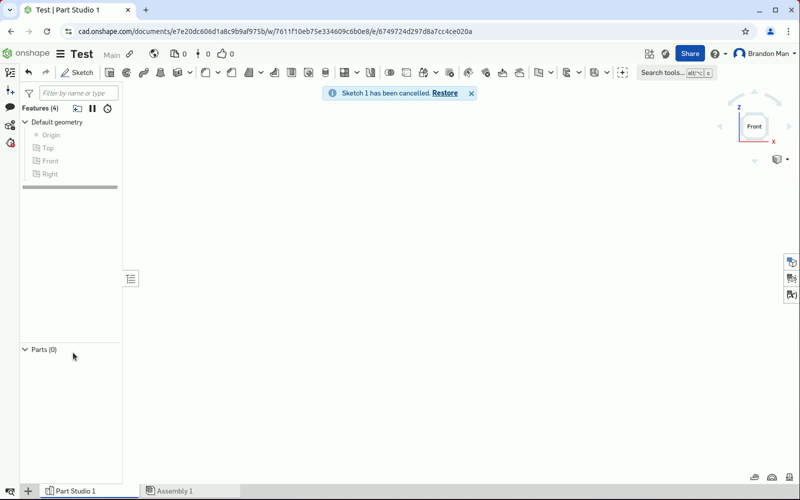
key(shift+s)
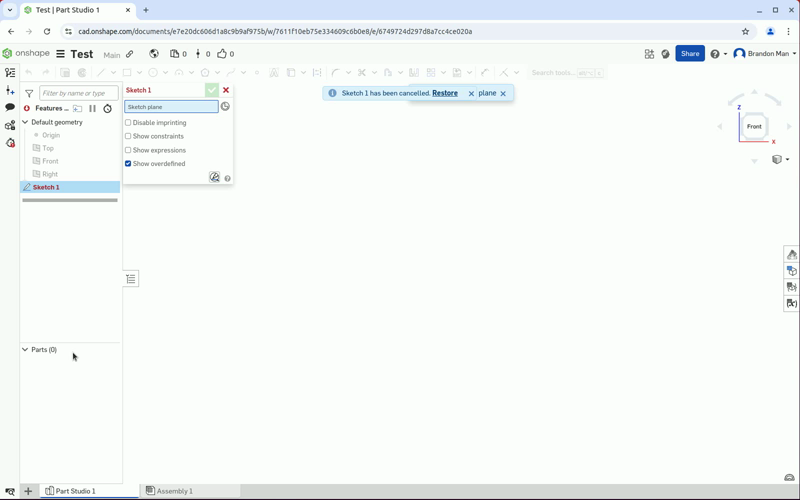
mouse_move(73, 163)
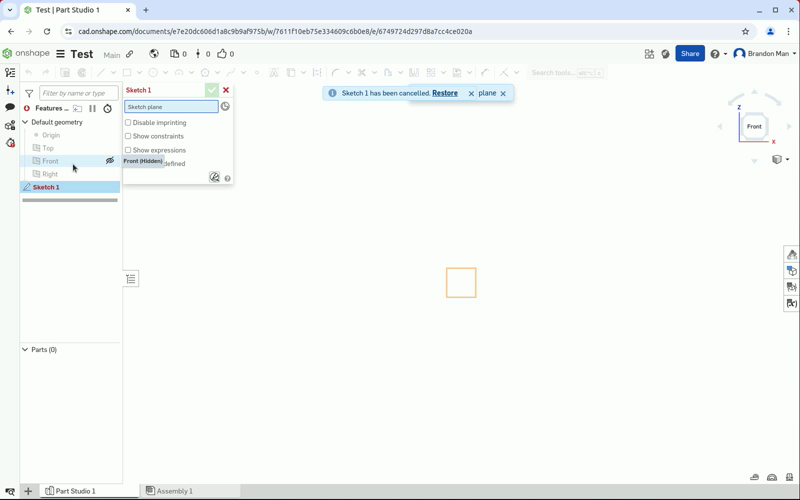
click(73, 163)
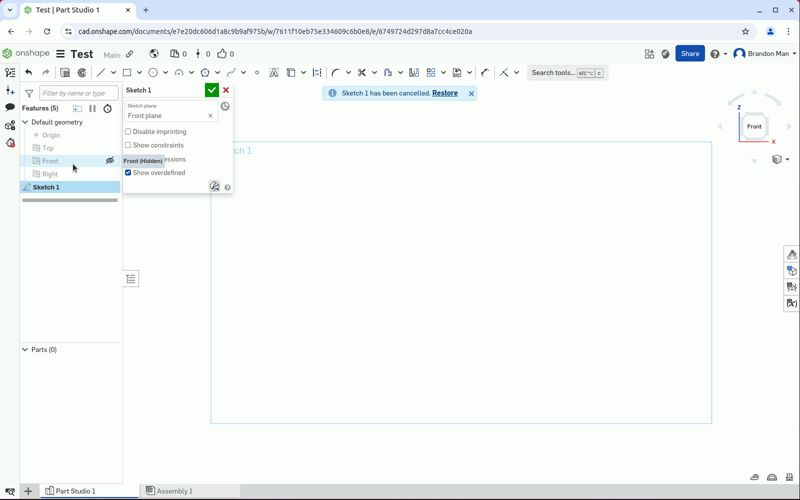
mouse_move(73, 352)
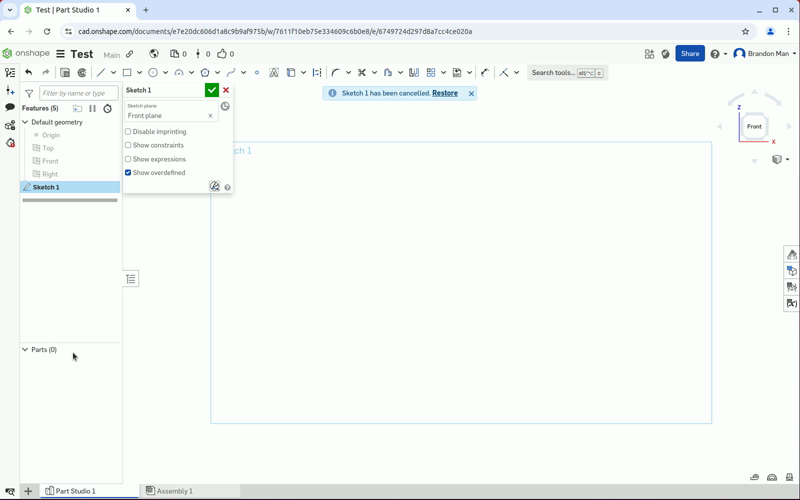
key(y)
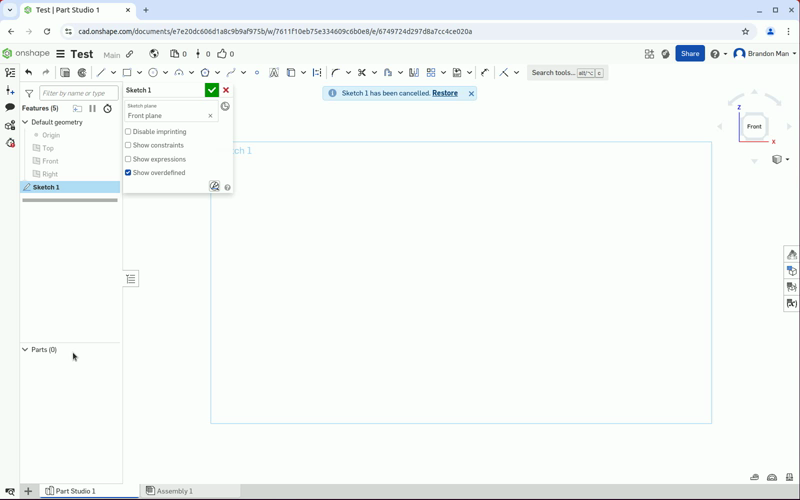
key(c)
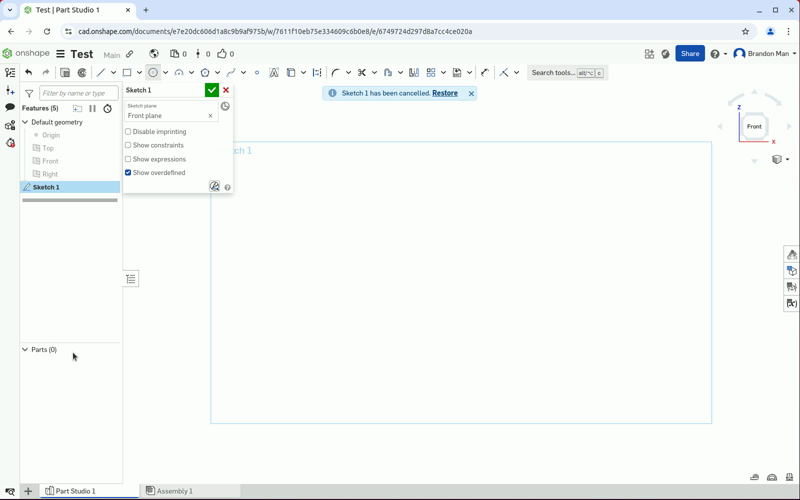
key_down(shift)
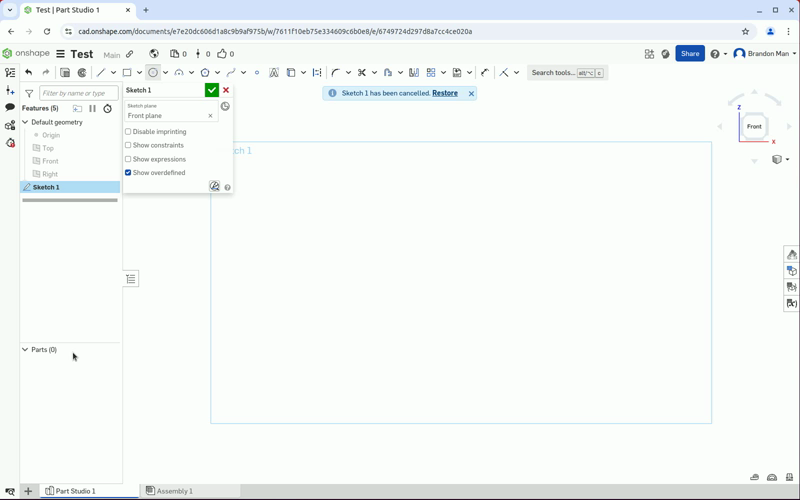
mouse_move(461, 282)
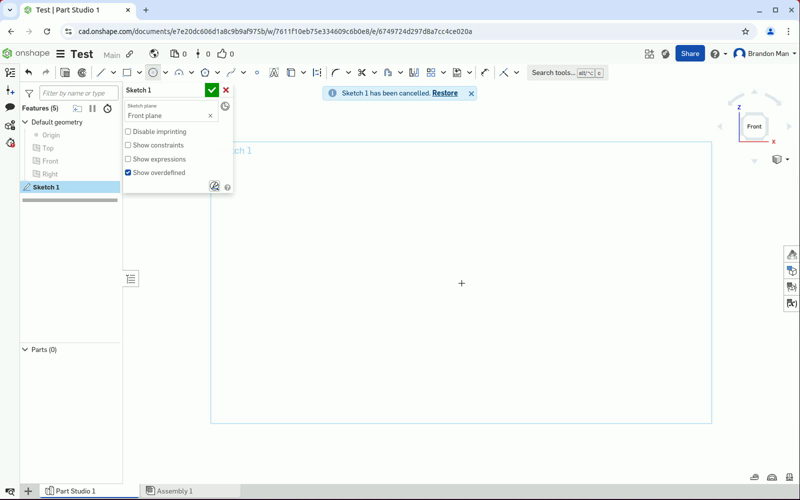
click(461, 282)
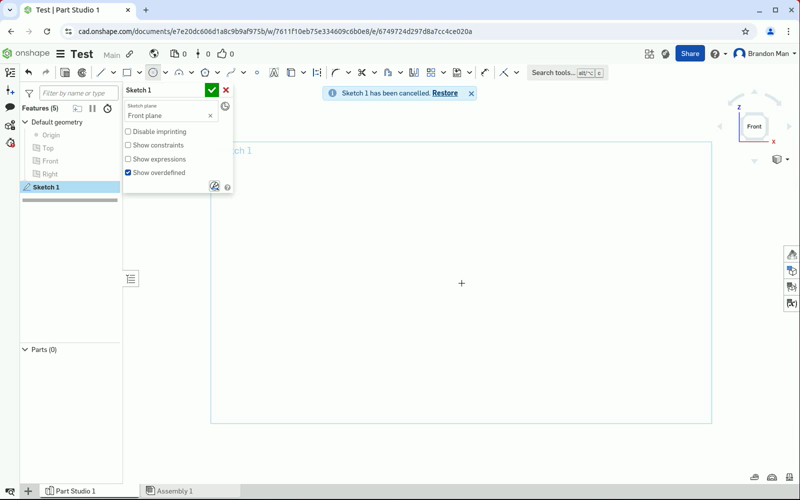
key_up(shift)
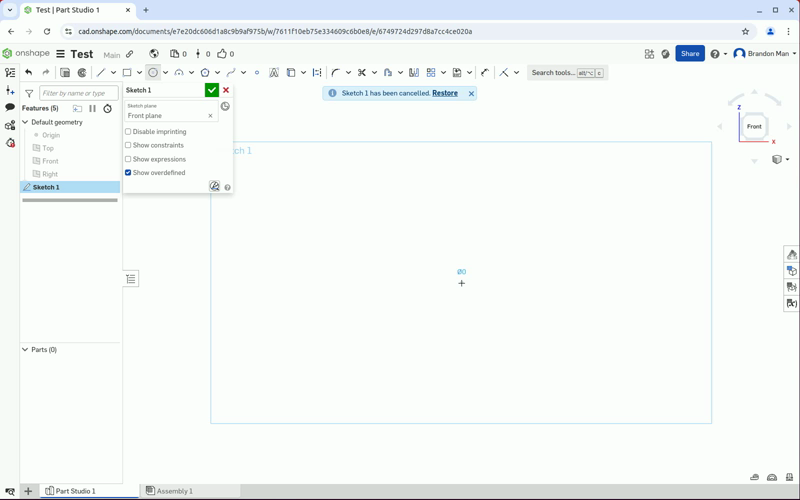
mouse_move(471, 282)
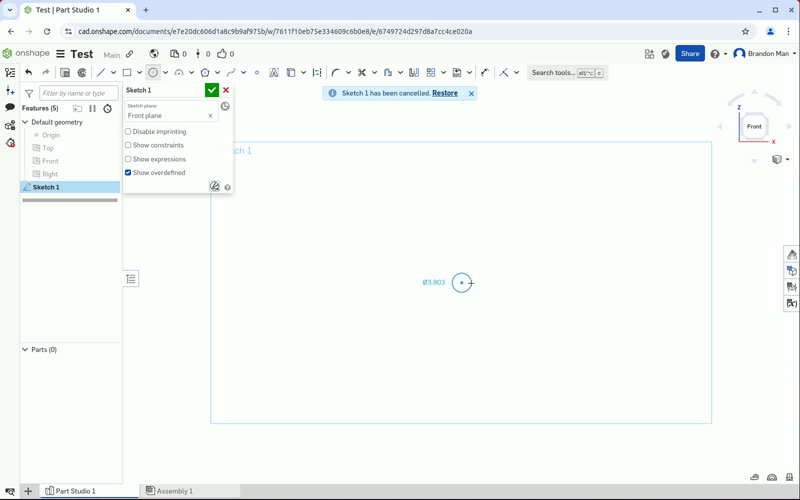
click(471, 282)
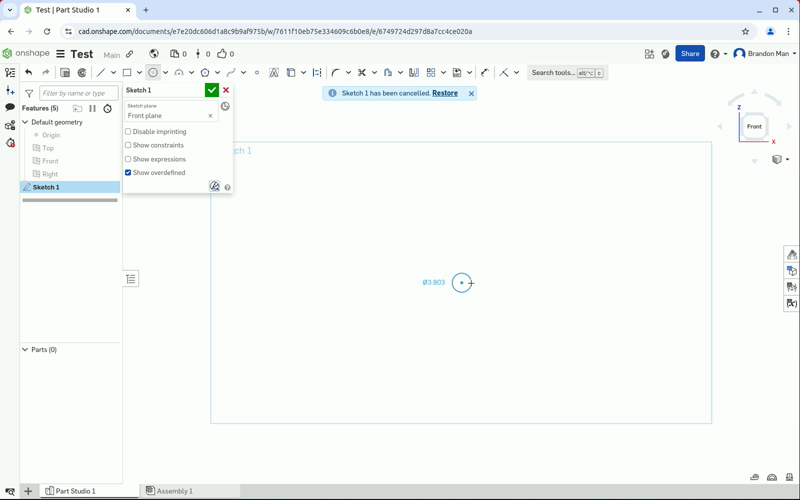
key(esc)
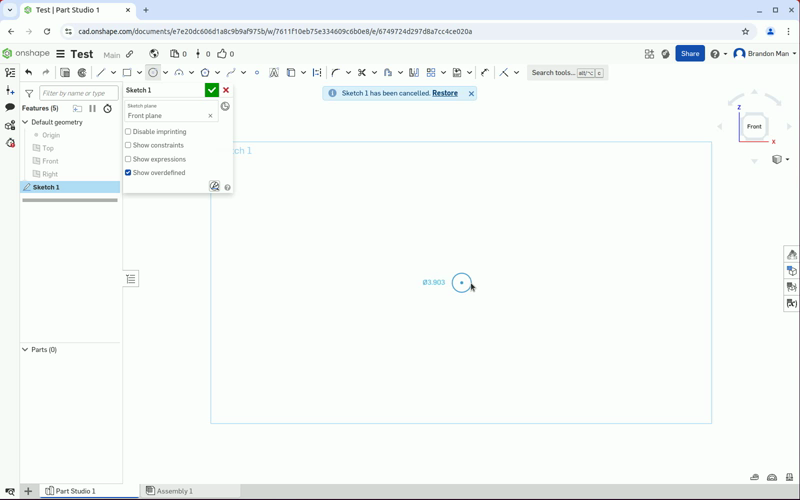
key(c)
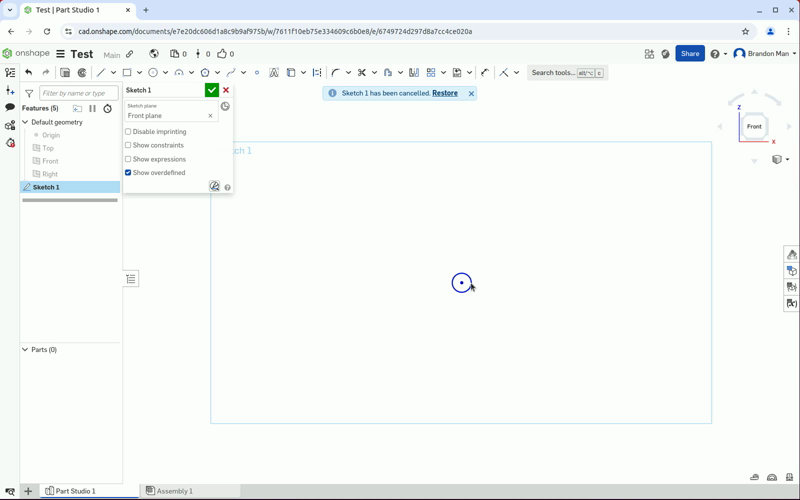
key_down(shift)
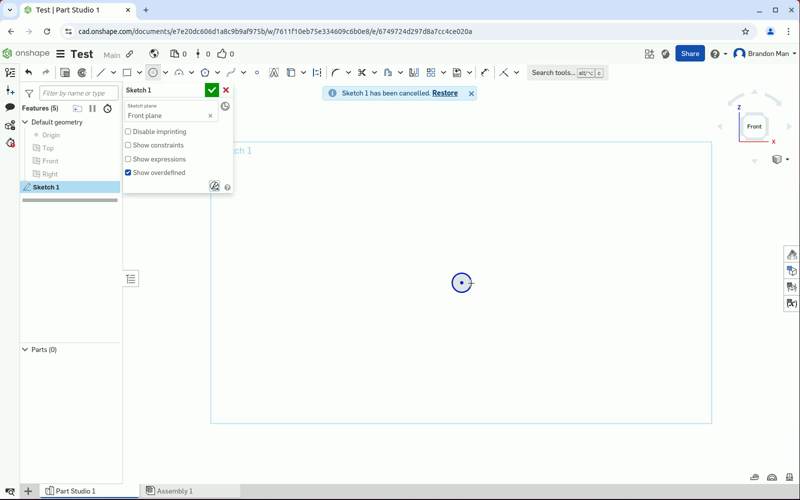
mouse_move(461, 282)
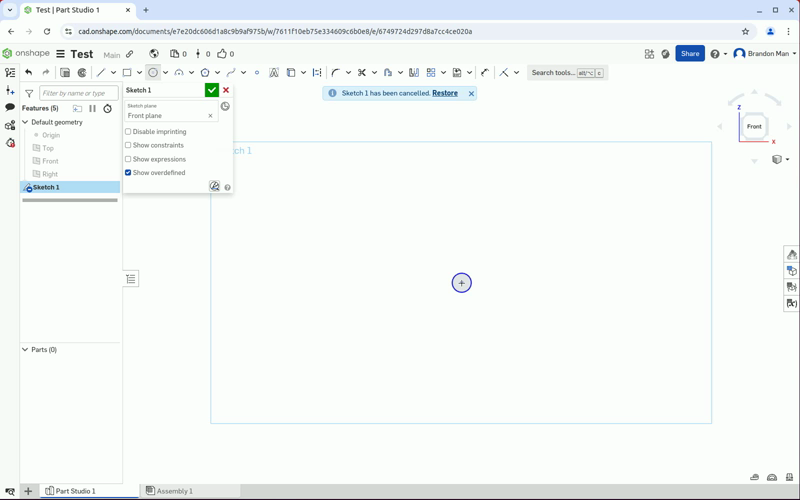
click(461, 282)
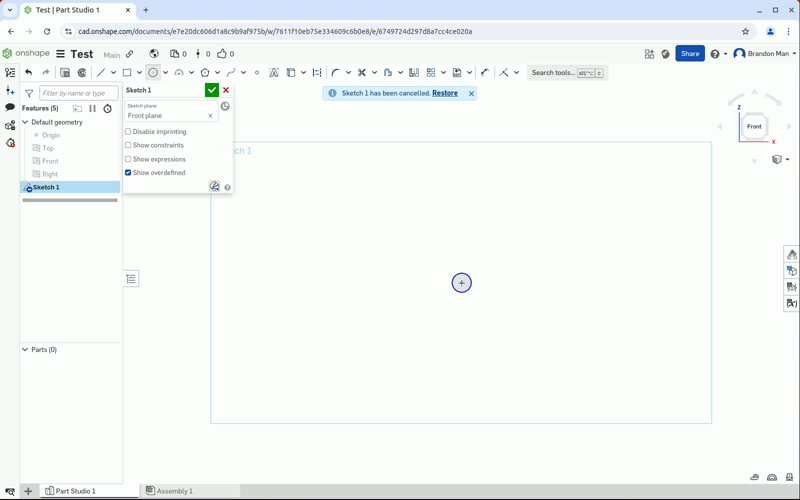
key_up(shift)
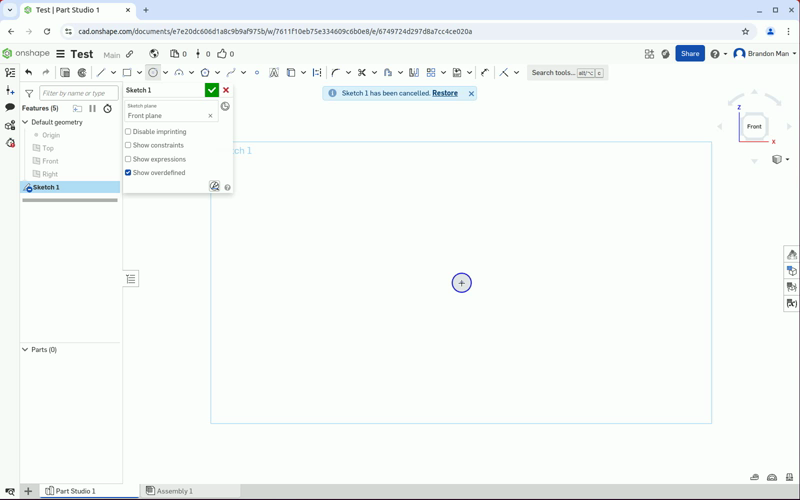
mouse_move(464, 282)
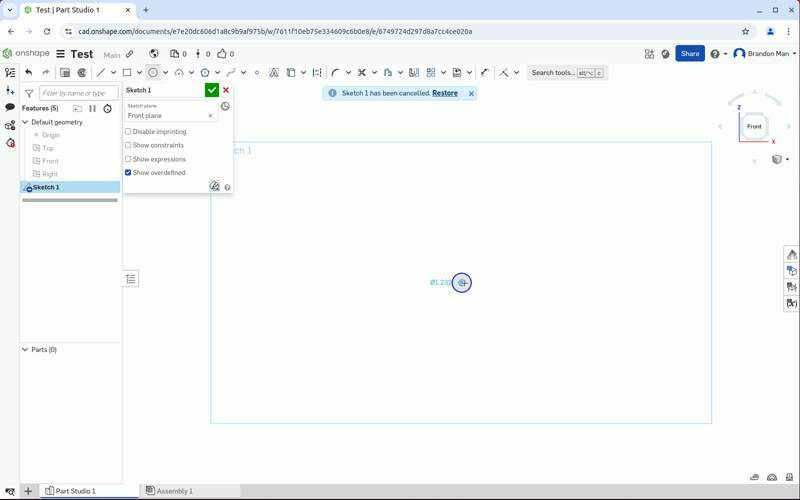
scroll(6)
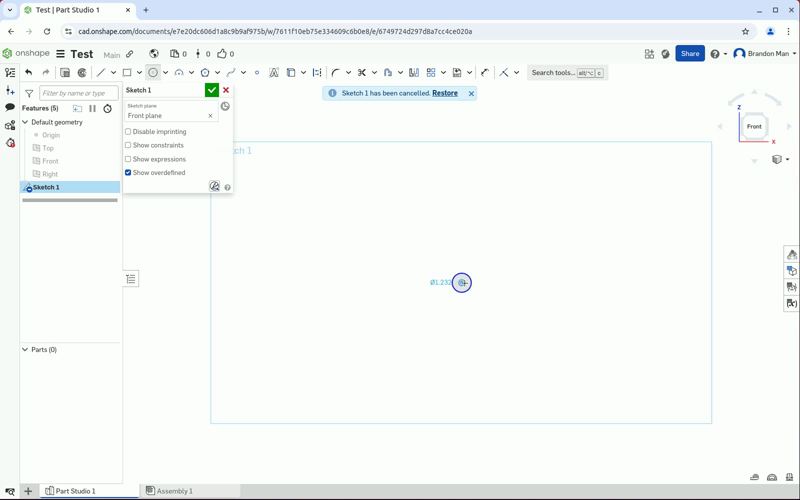
scroll(6)
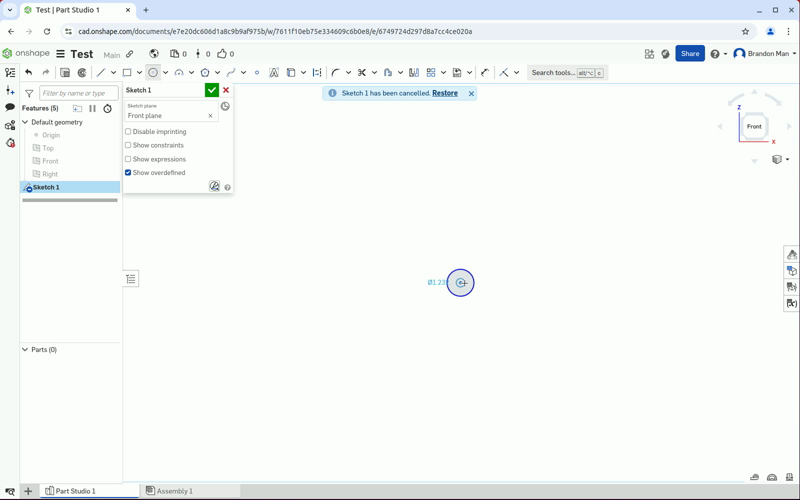
scroll(6)
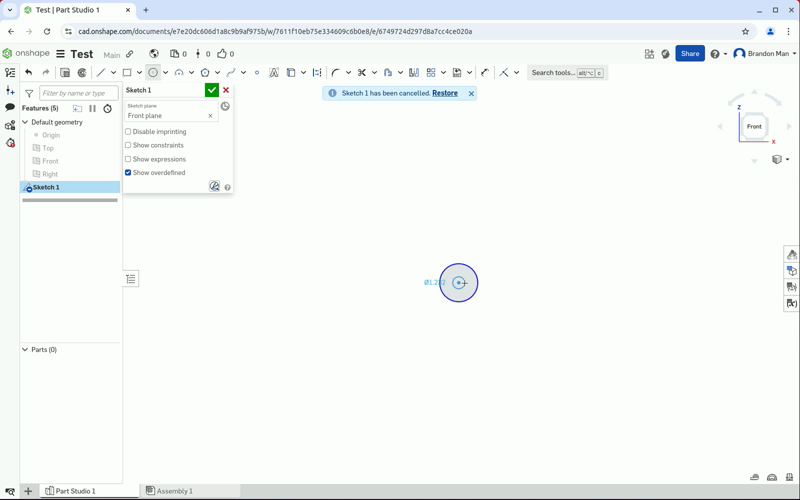
scroll(6)
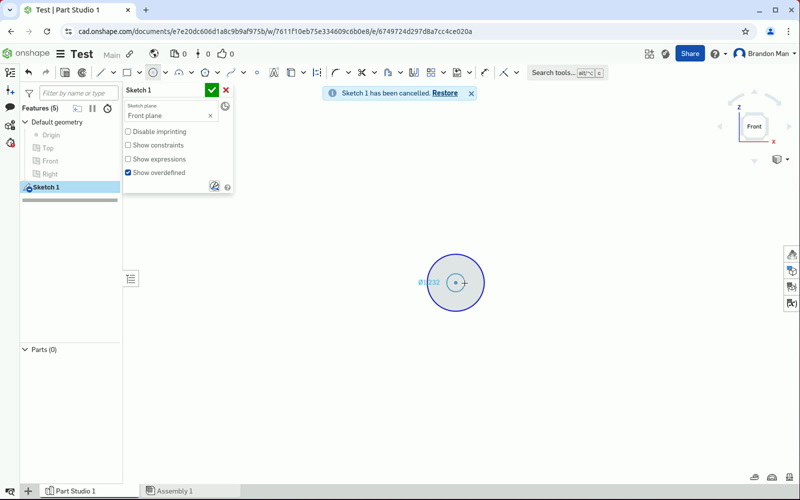
scroll(6)
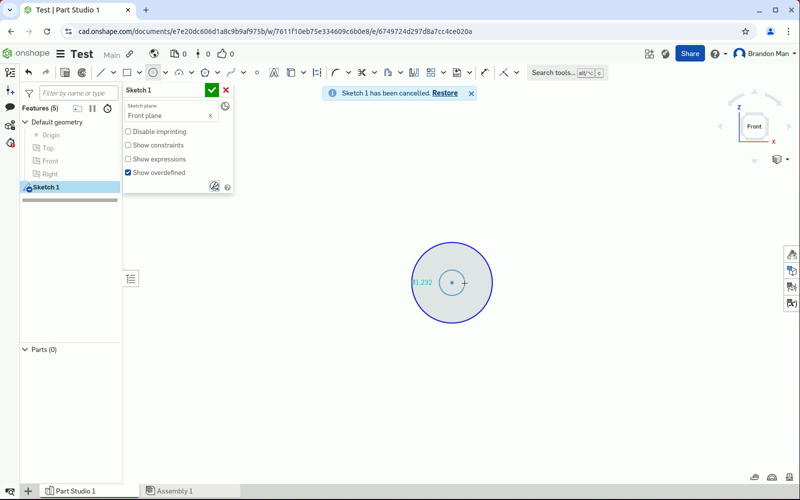
scroll(6)
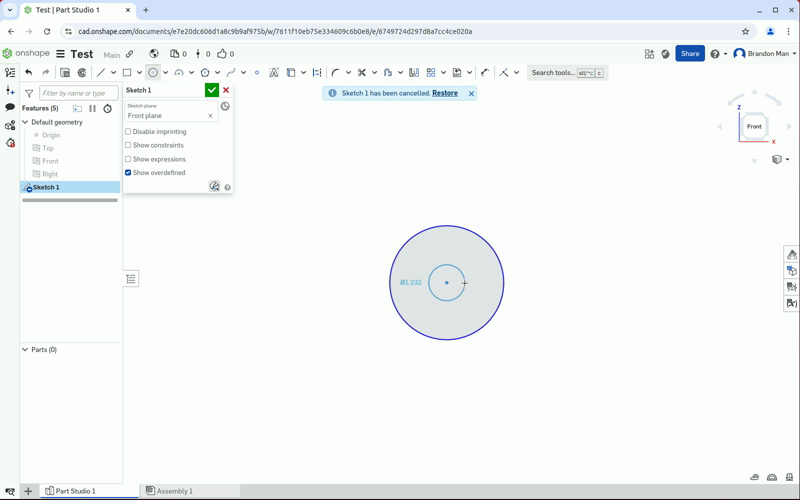
scroll(6)
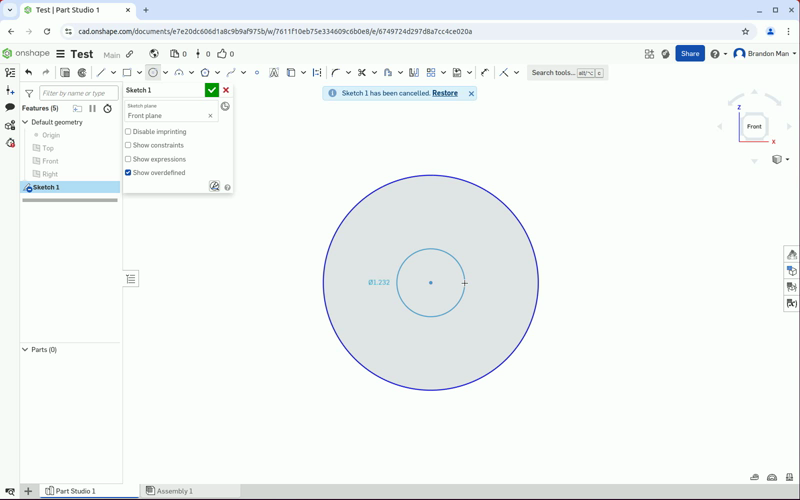
click(464, 282)
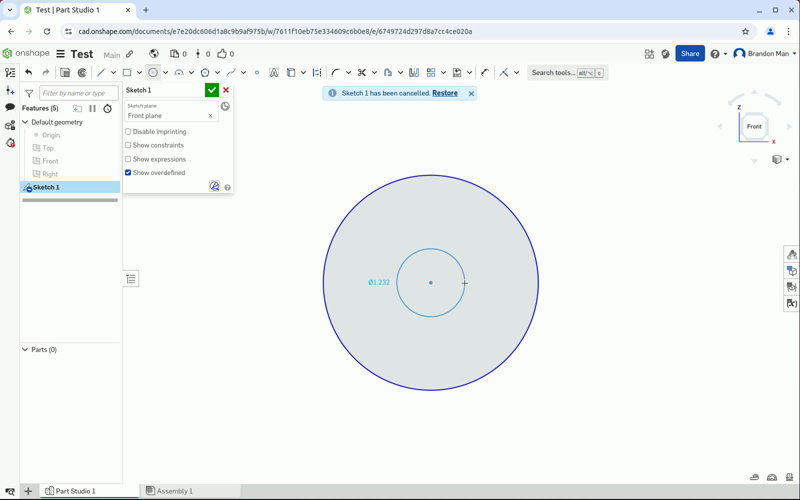
scroll(-6)
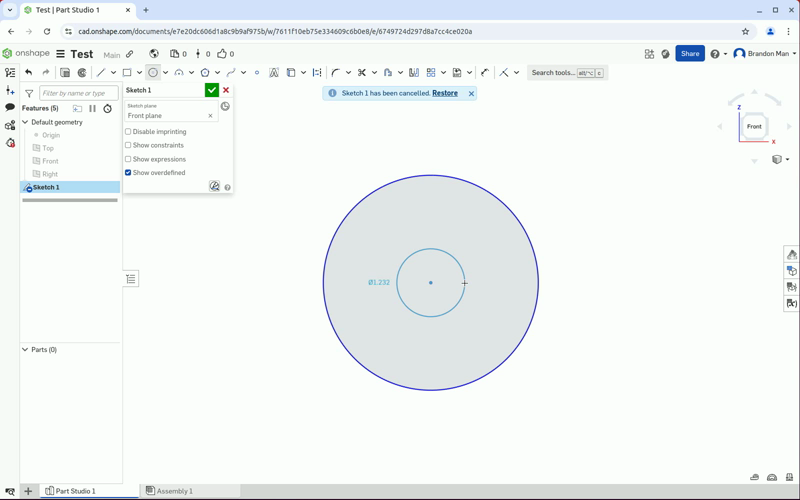
scroll(-6)
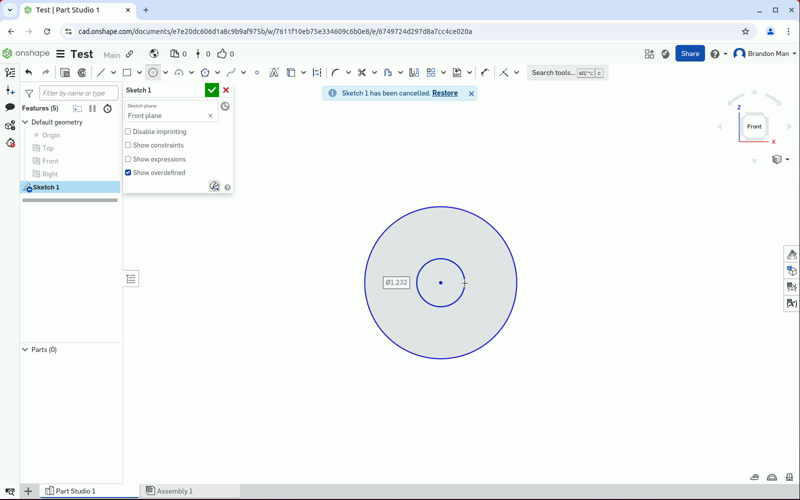
scroll(-6)
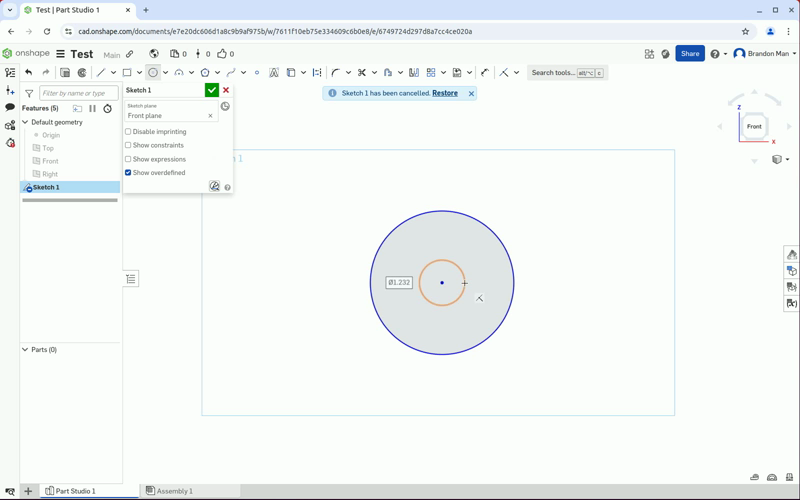
scroll(-6)
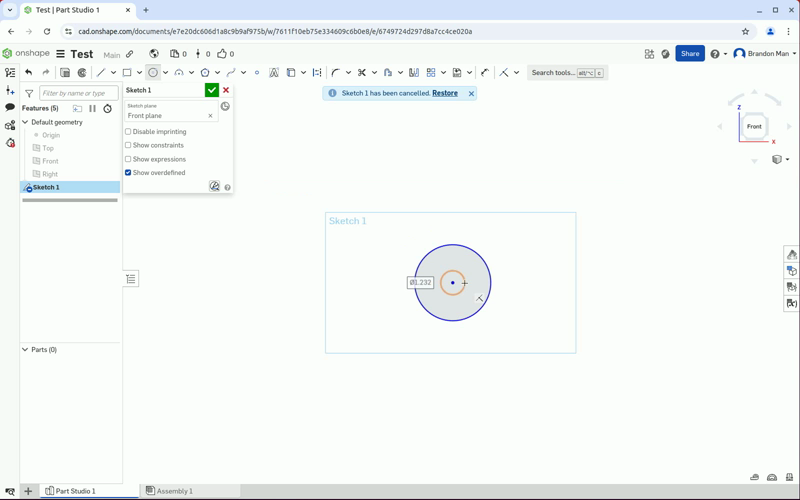
scroll(-6)
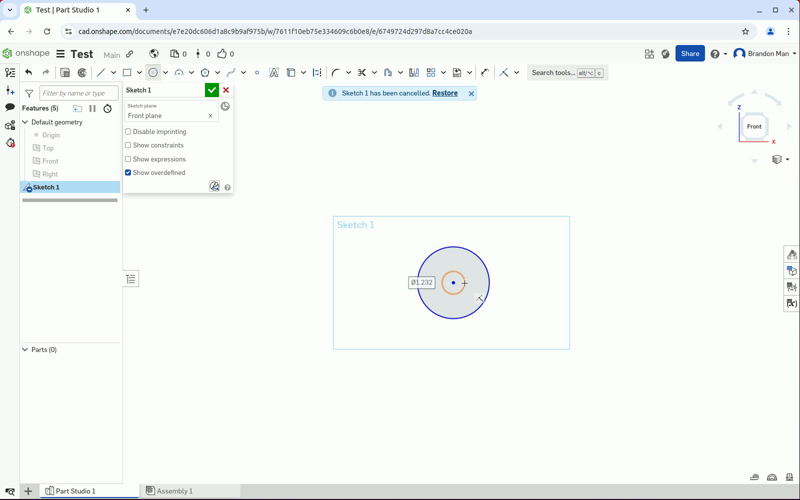
scroll(-6)
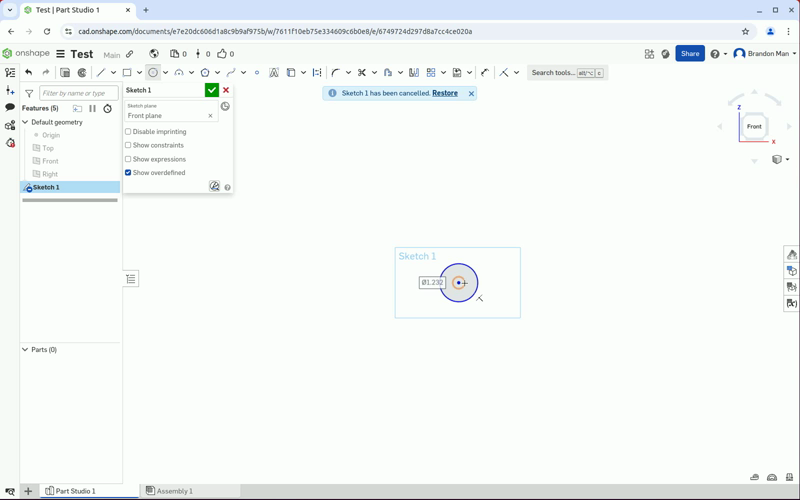
scroll(-6)
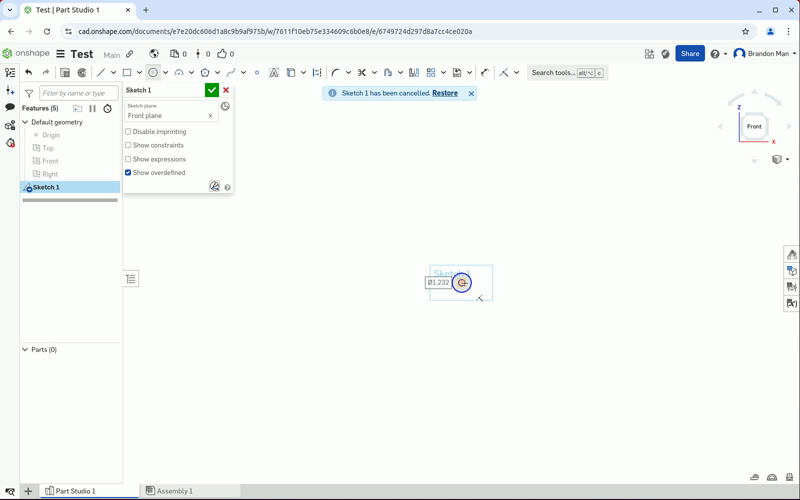
key(esc)
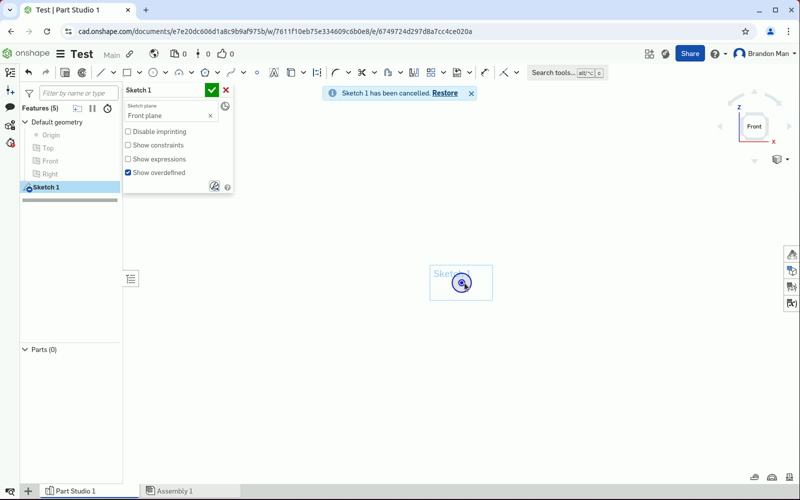
mouse_move(467, 283)
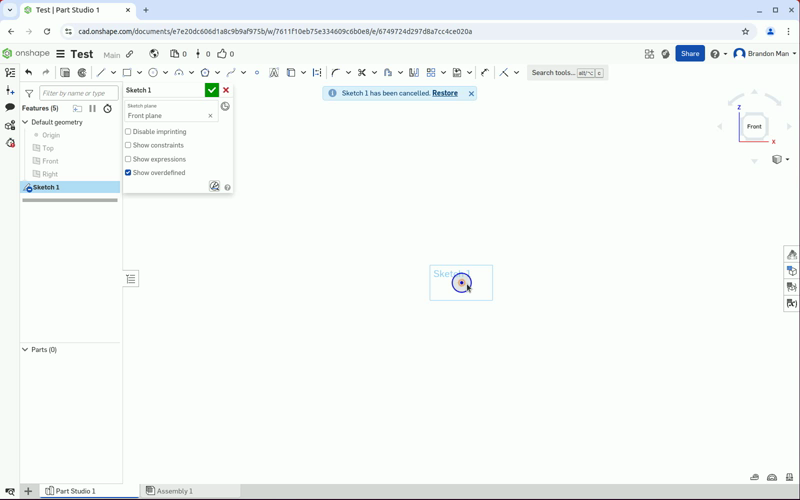
scroll(6)
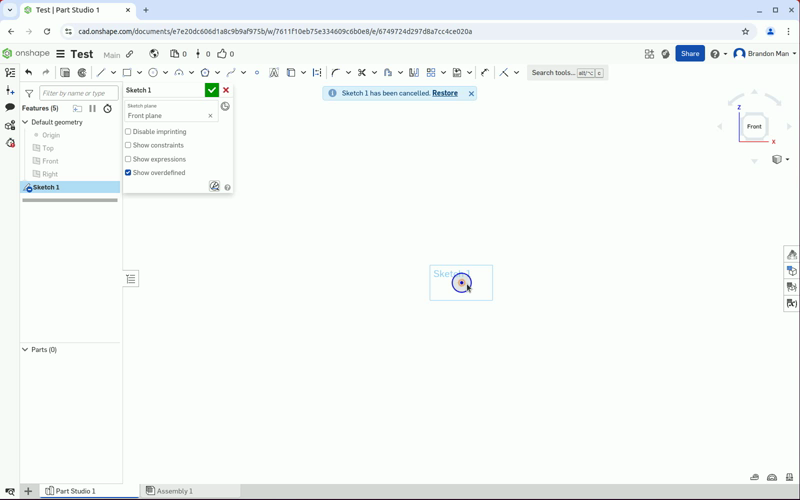
scroll(6)
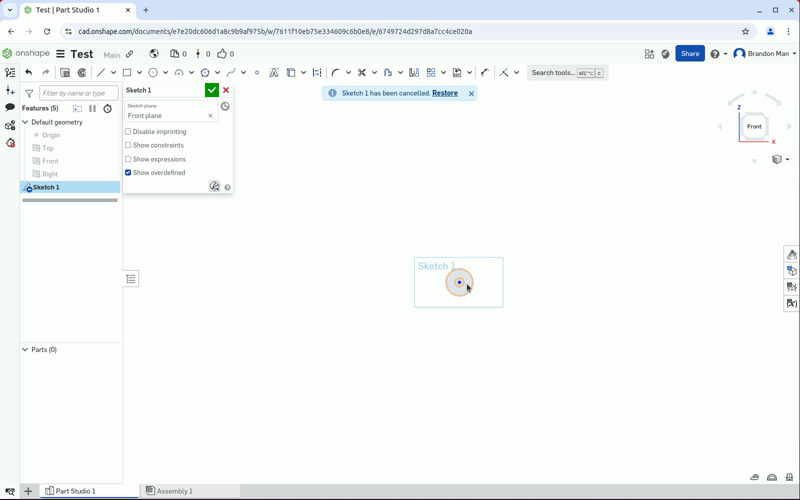
scroll(6)
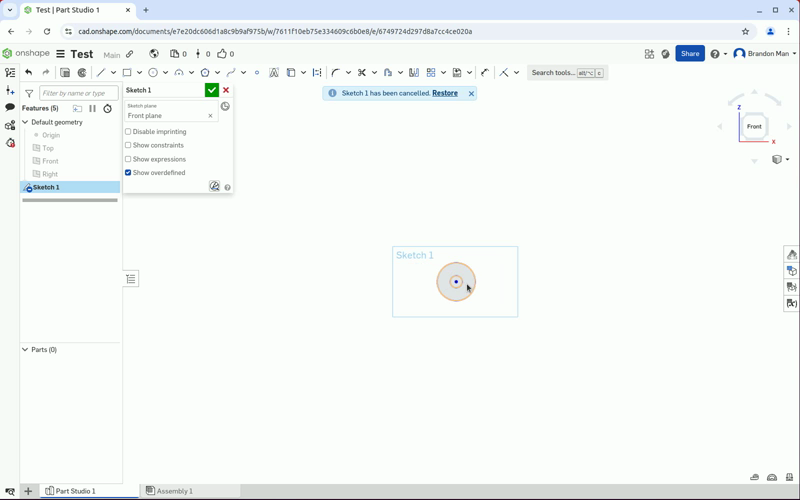
scroll(6)
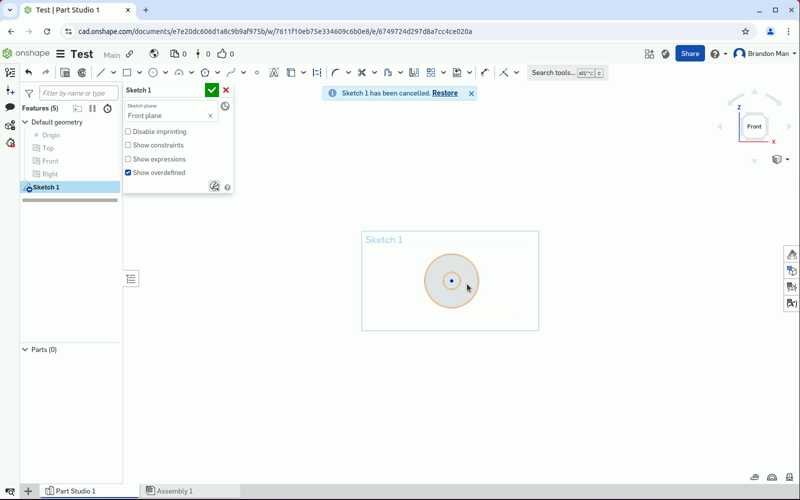
scroll(6)
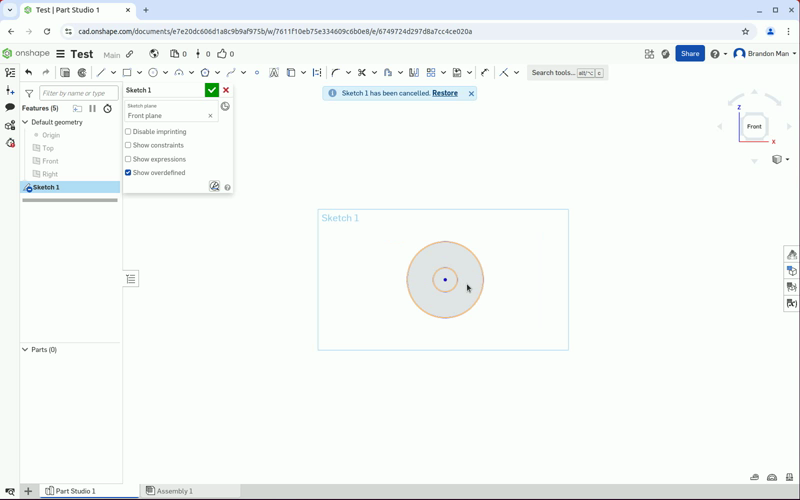
scroll(6)
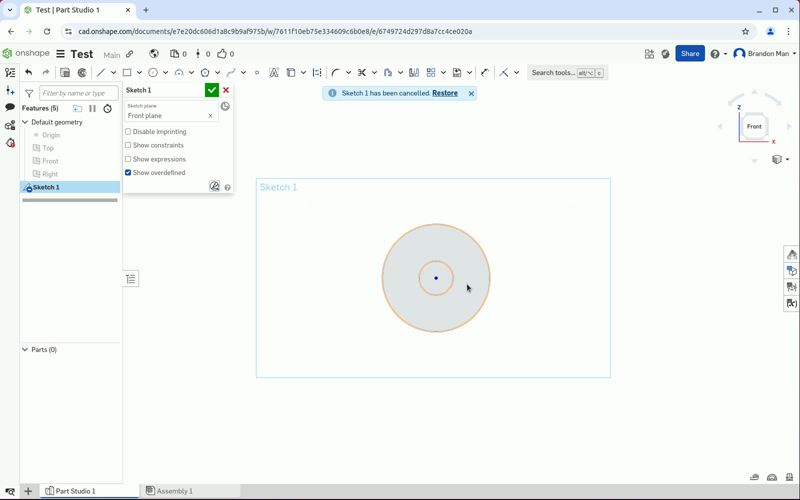
scroll(6)
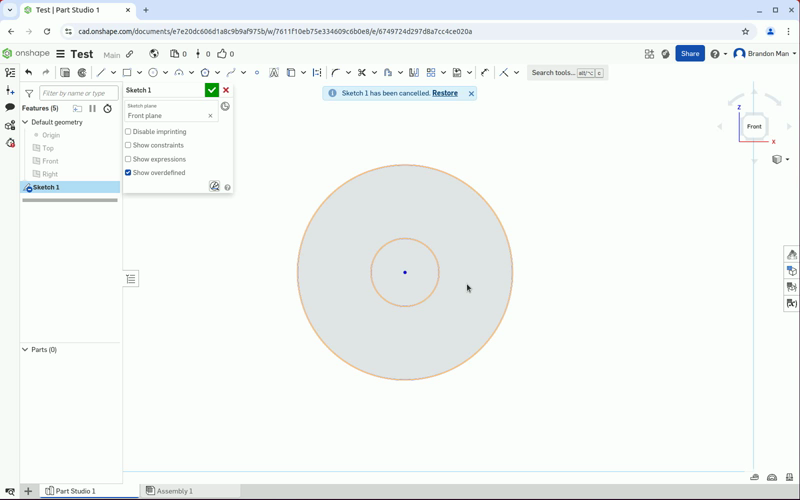
click(467, 283)
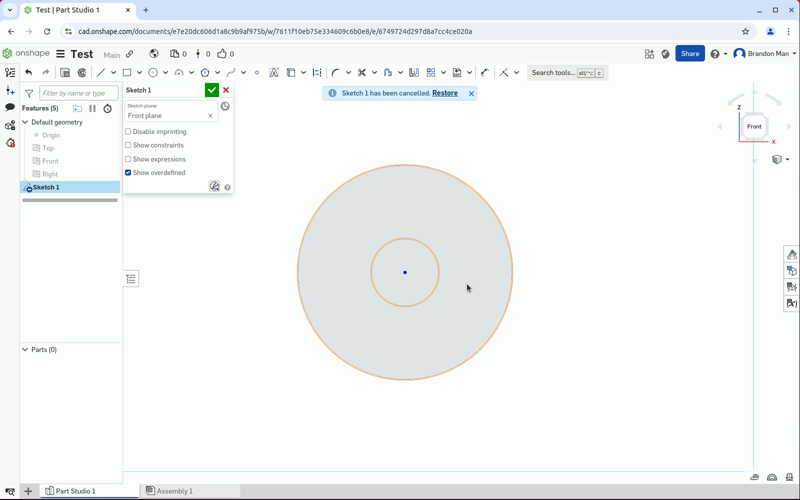
scroll(-6)
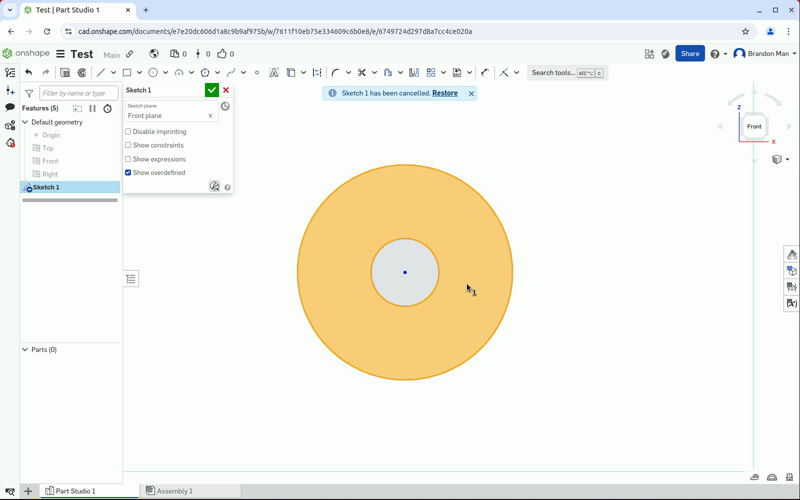
scroll(-6)
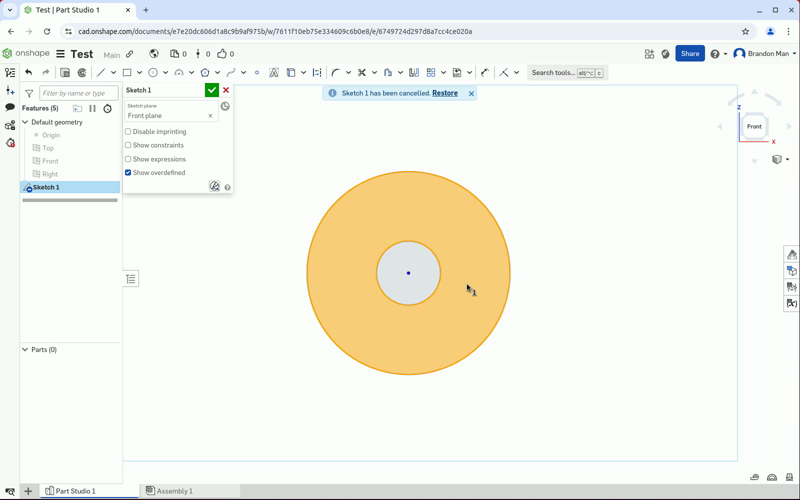
scroll(-6)
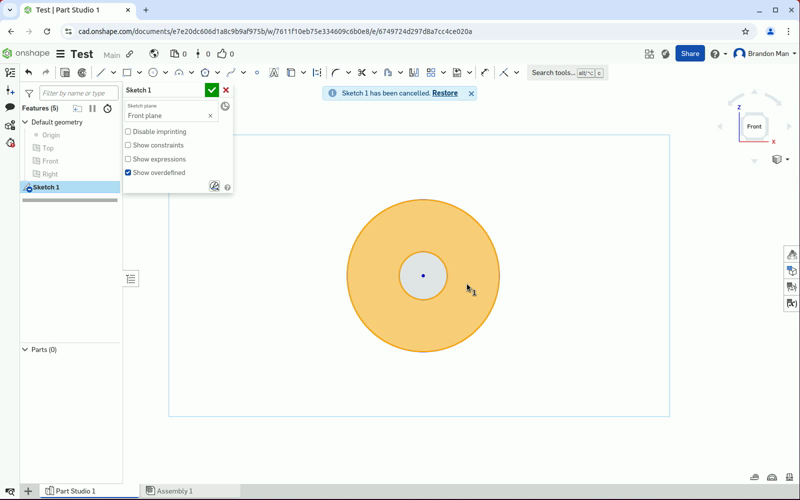
scroll(-6)
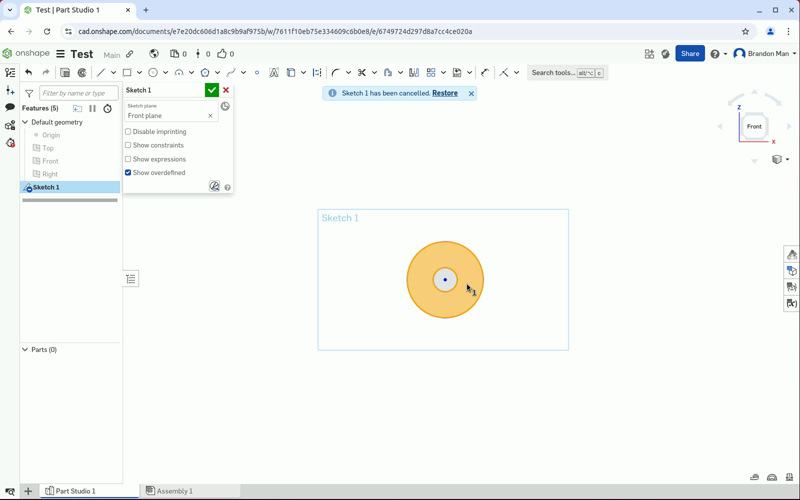
scroll(-6)
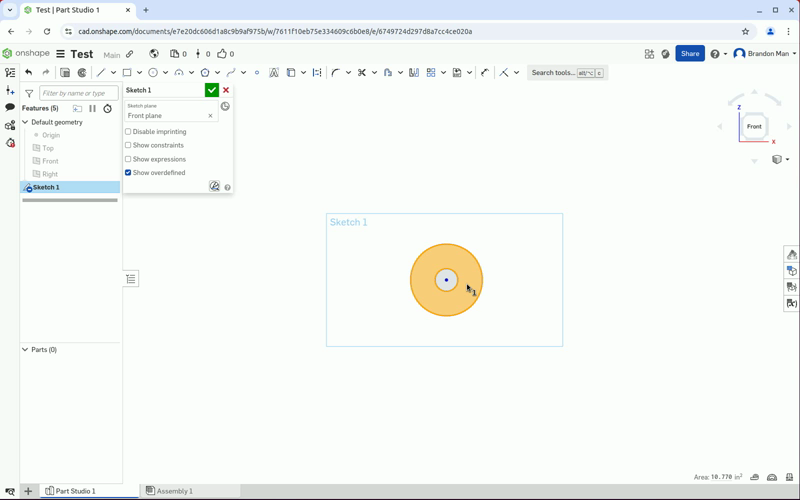
scroll(-6)
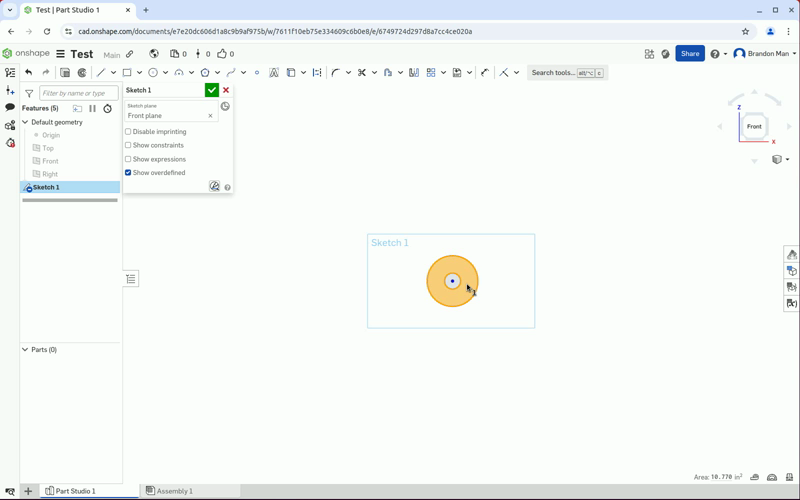
scroll(-6)
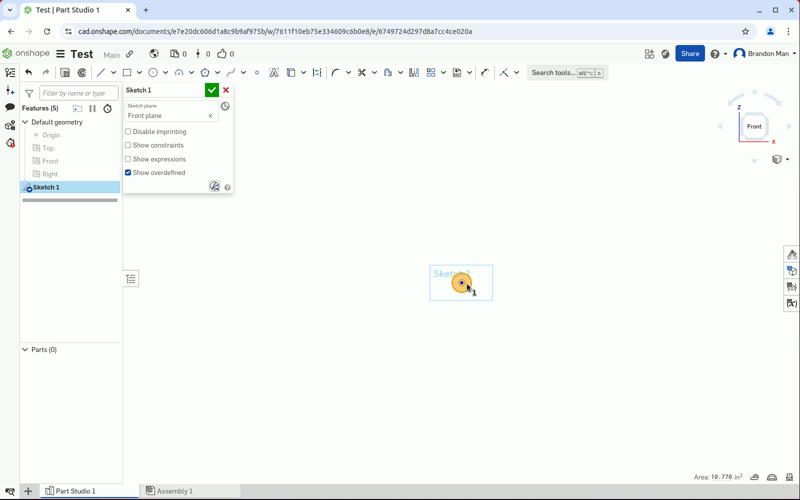
mouse_move(73, 352)
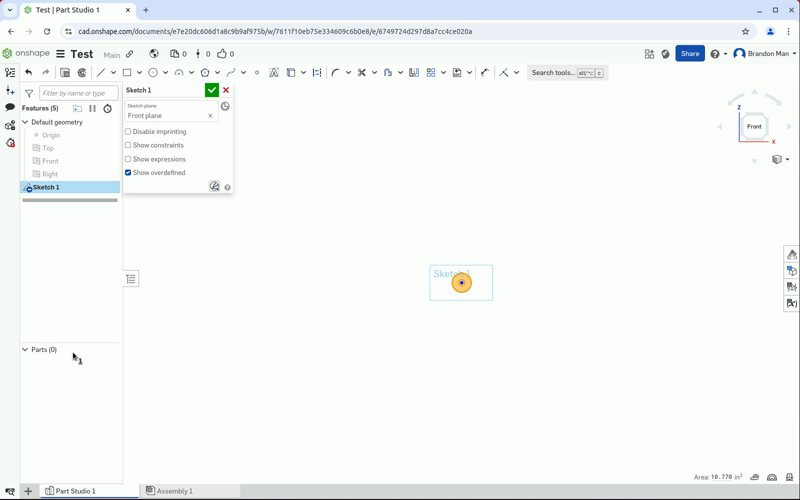
key(shift+y)
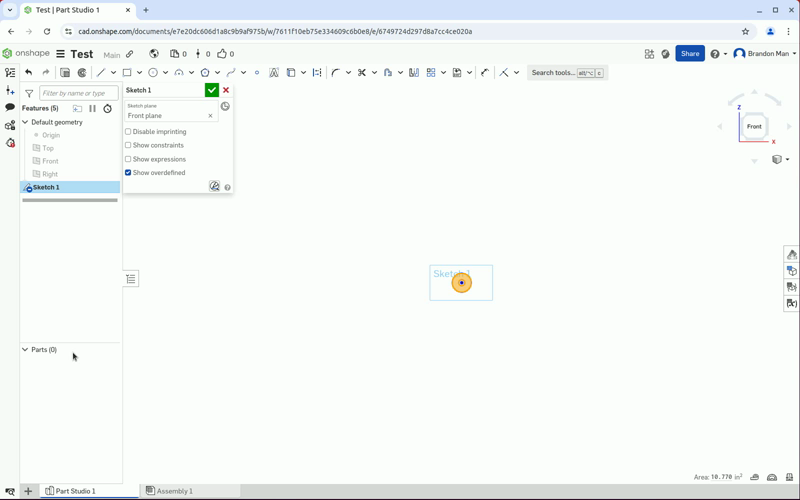
key(shift+e)
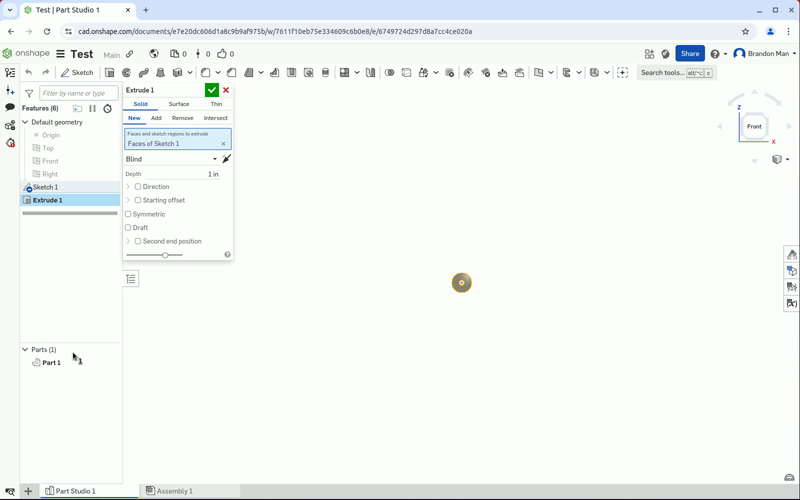
mouse_move(143, 106)
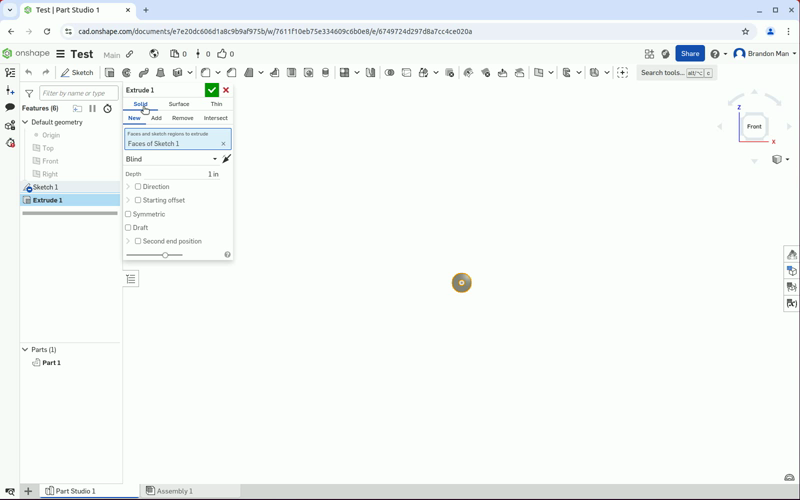
click(143, 106)
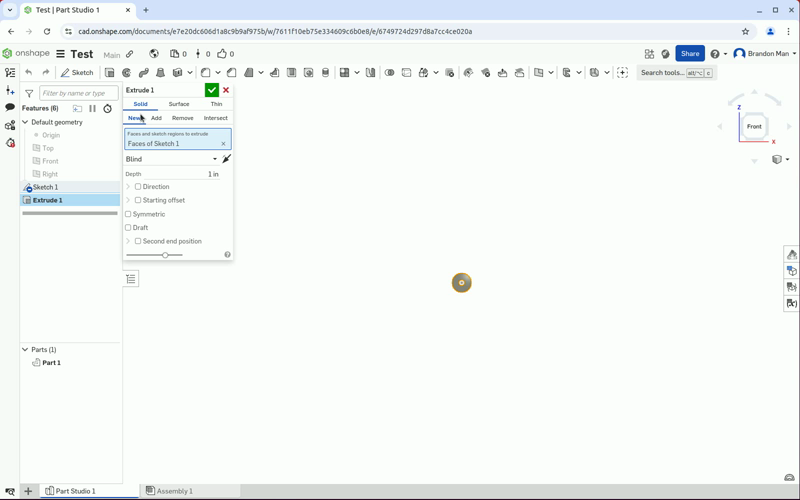
mouse_move(137, 120)
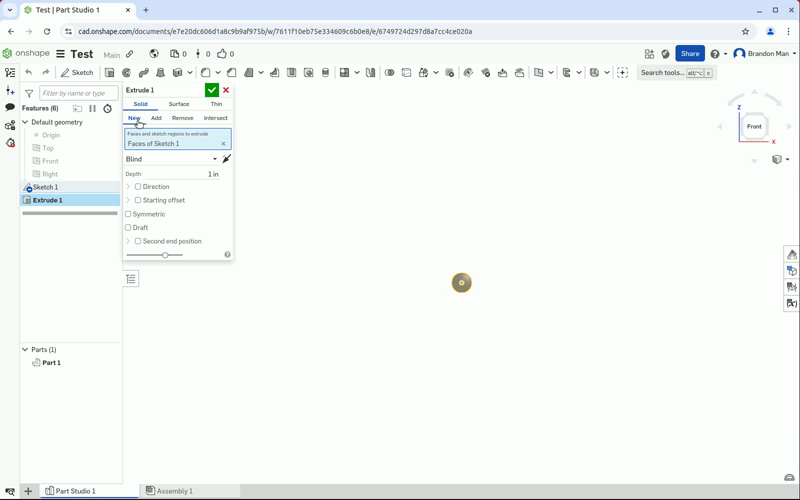
click(137, 120)
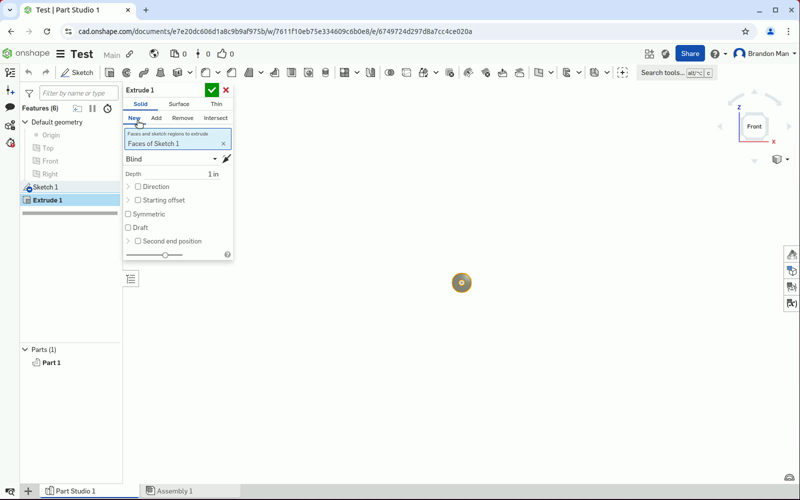
key(tab, 4)
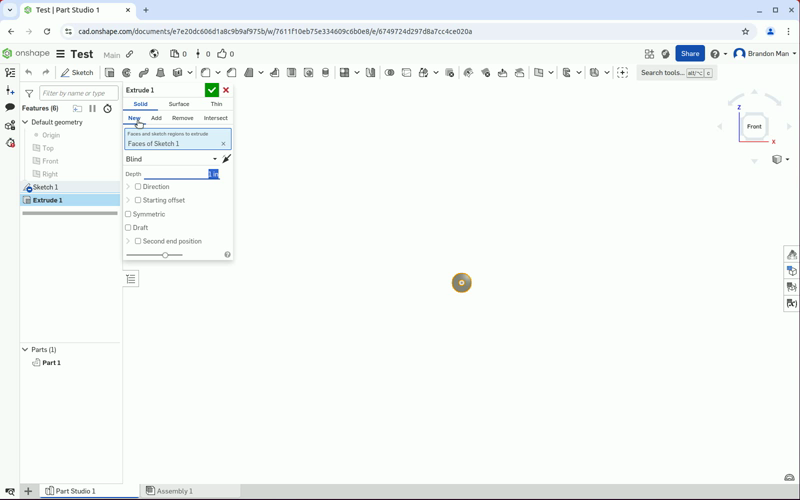
text(0.481)
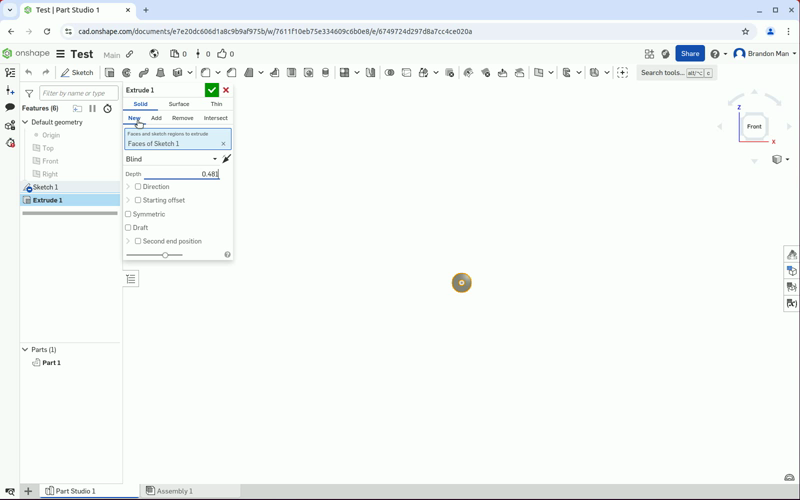
key(enter)
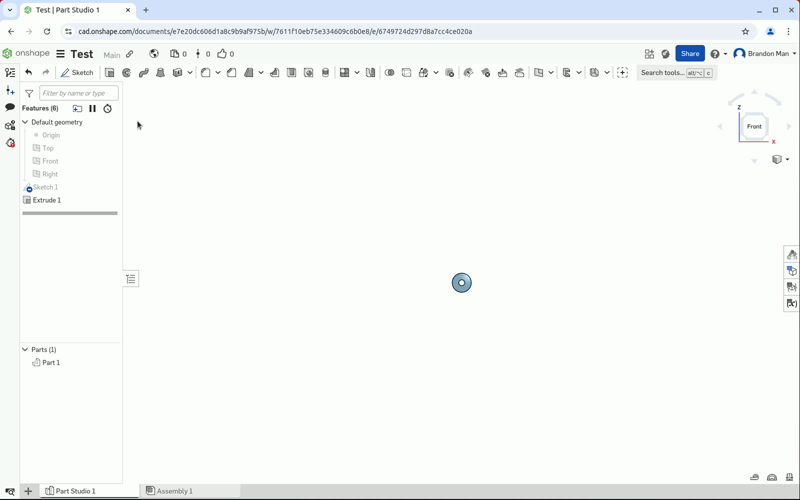
key(shift+h)
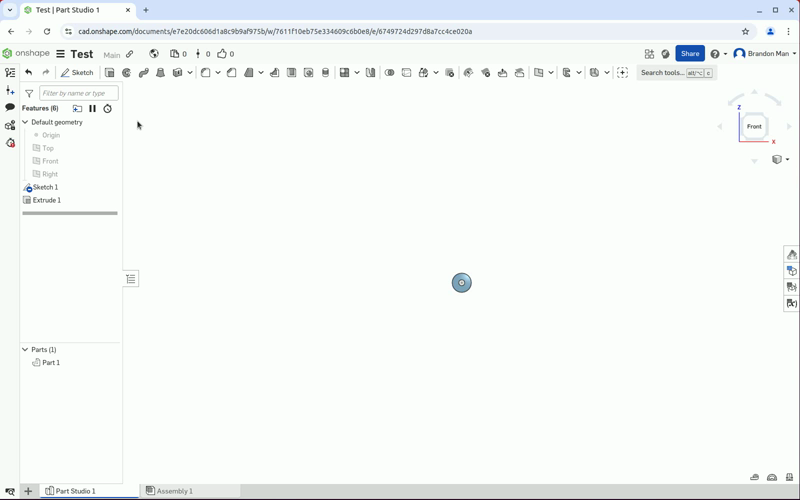
key(shift+h)
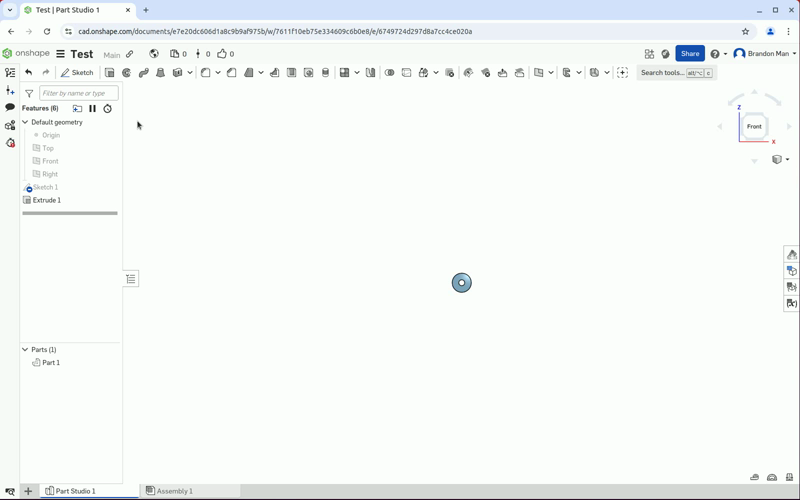
mouse_move(73, 189)
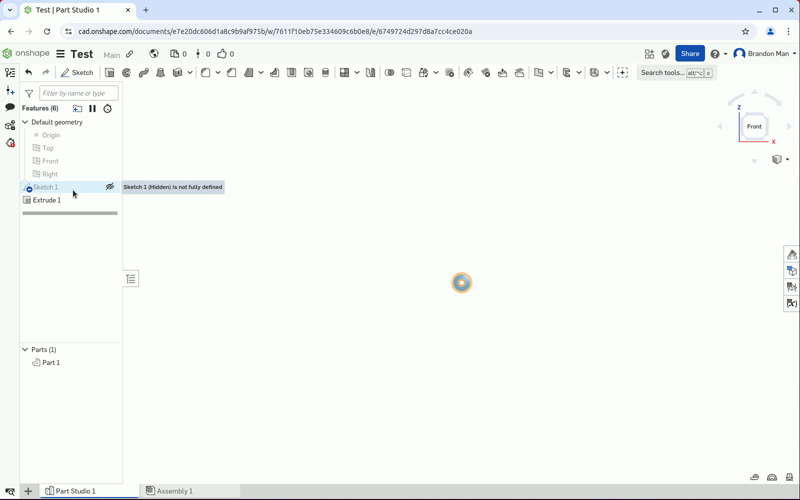
click(73, 189)
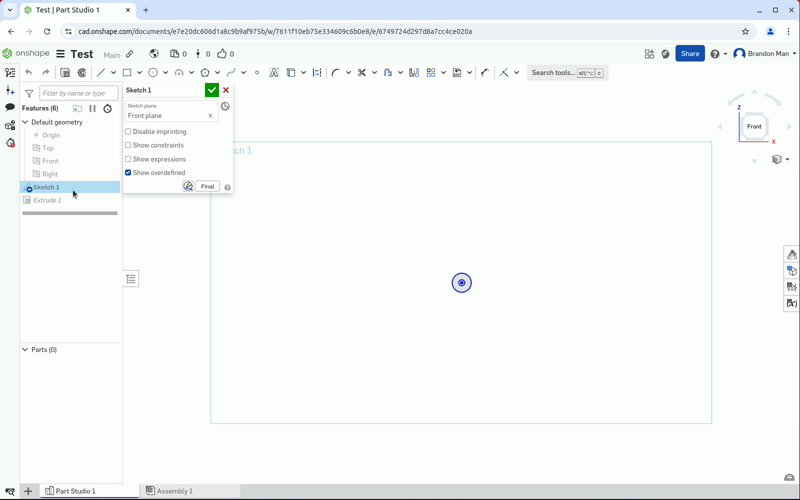
mouse_move(229, 92)
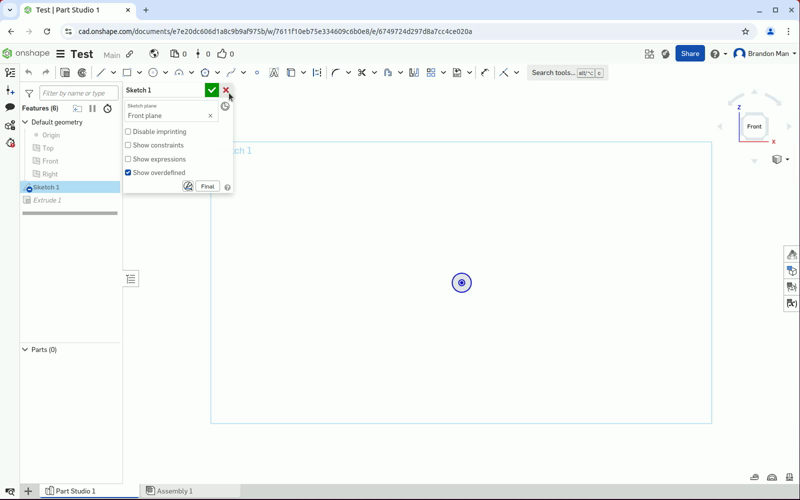
click(229, 92)
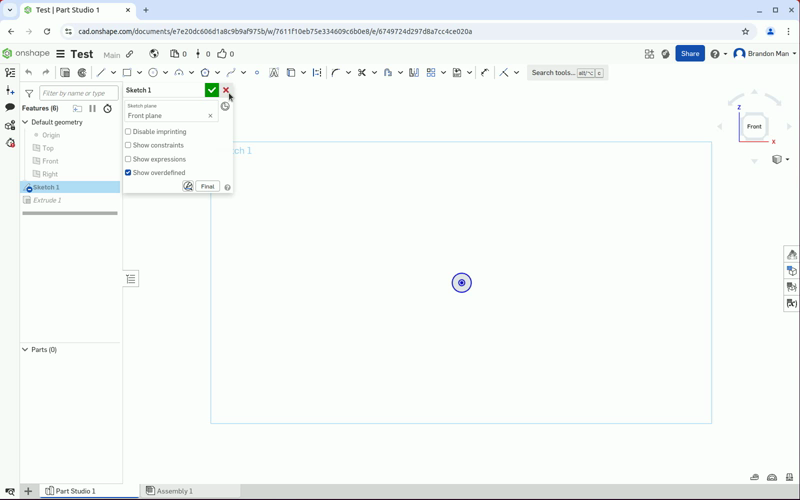
key(shift+s)
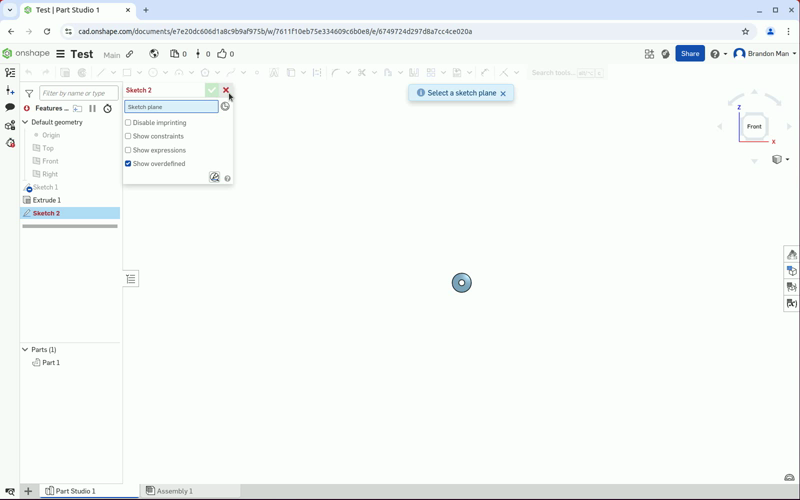
mouse_move(73, 163)
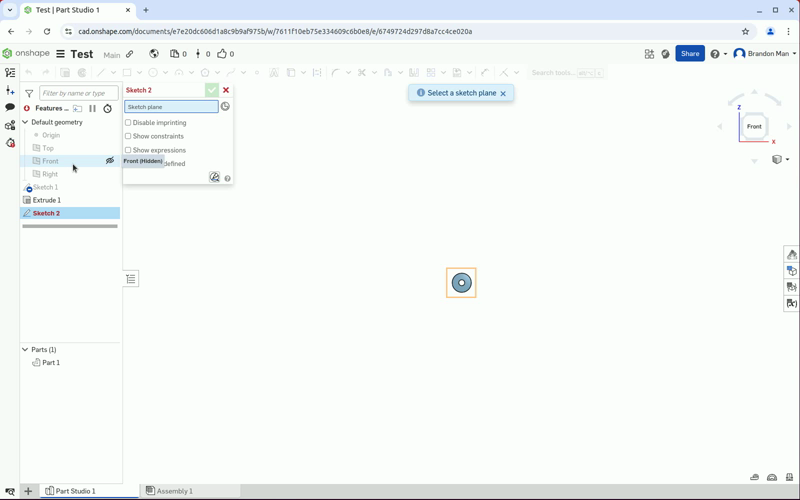
click(73, 163)
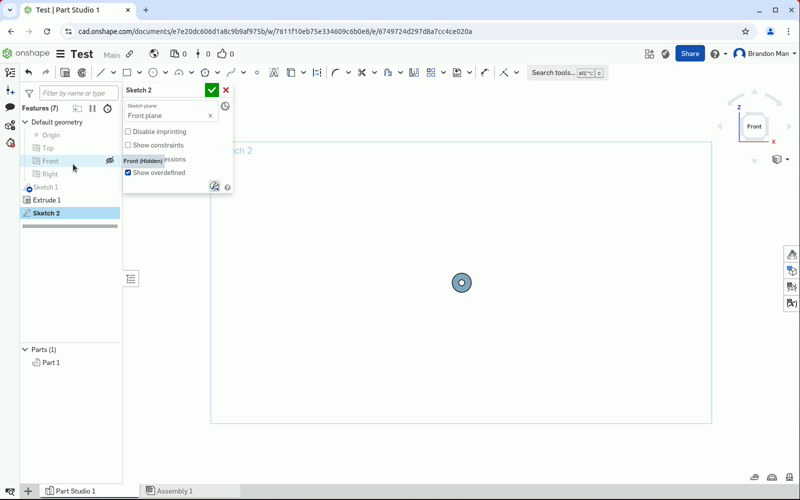
mouse_move(73, 352)
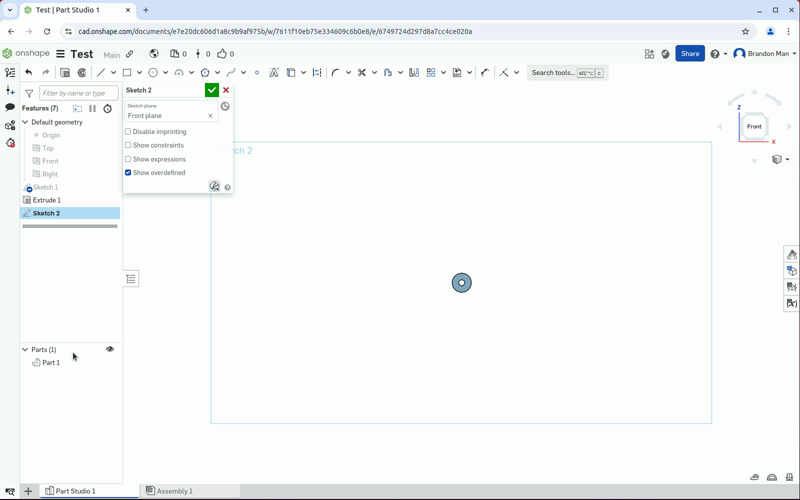
key(y)
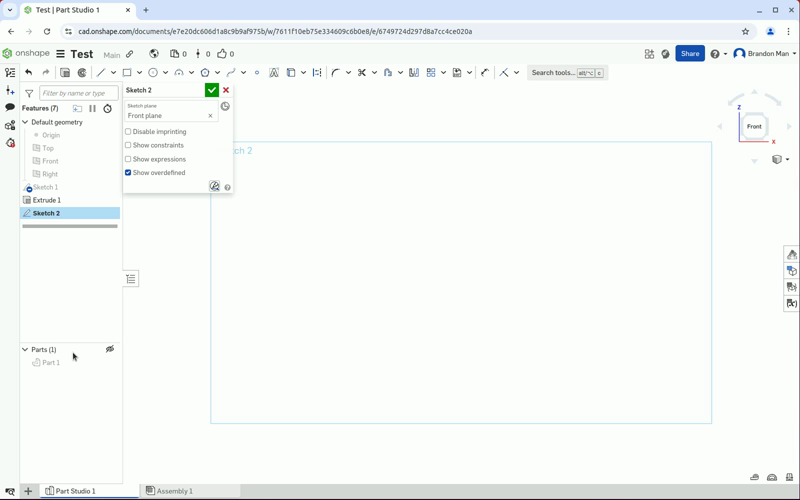
key(c)
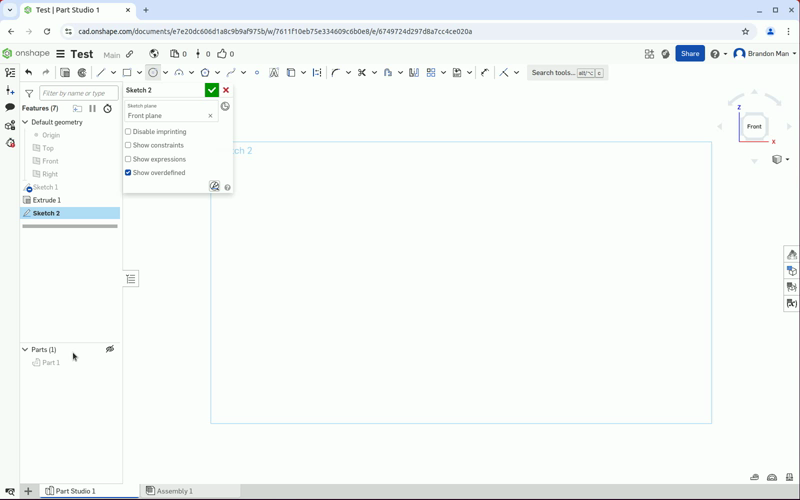
key_down(shift)
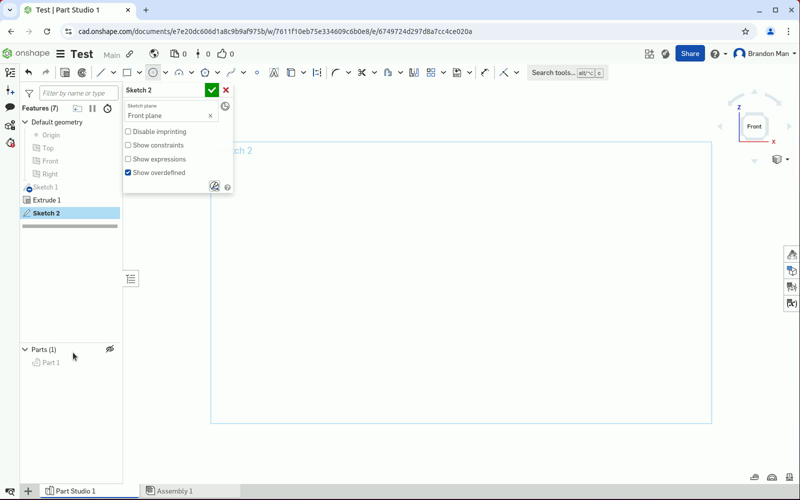
mouse_move(461, 178)
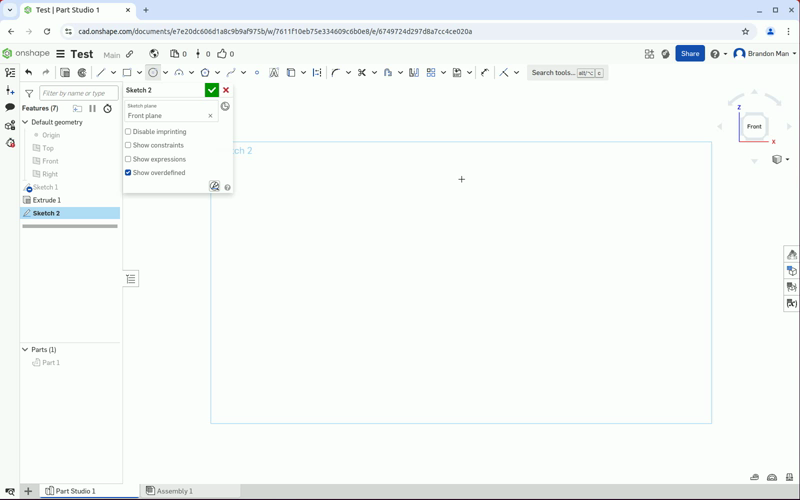
click(461, 178)
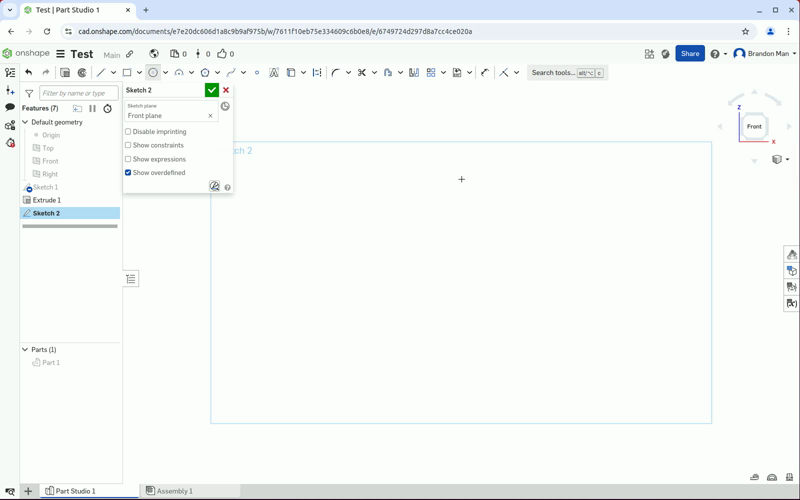
key_up(shift)
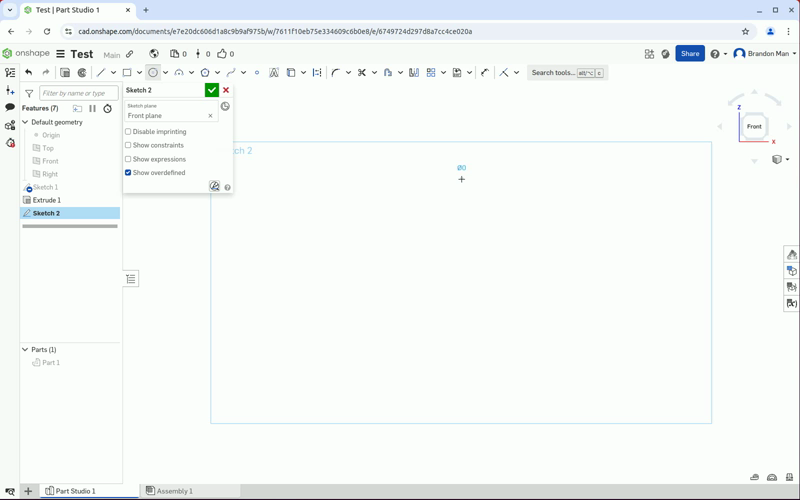
mouse_move(471, 178)
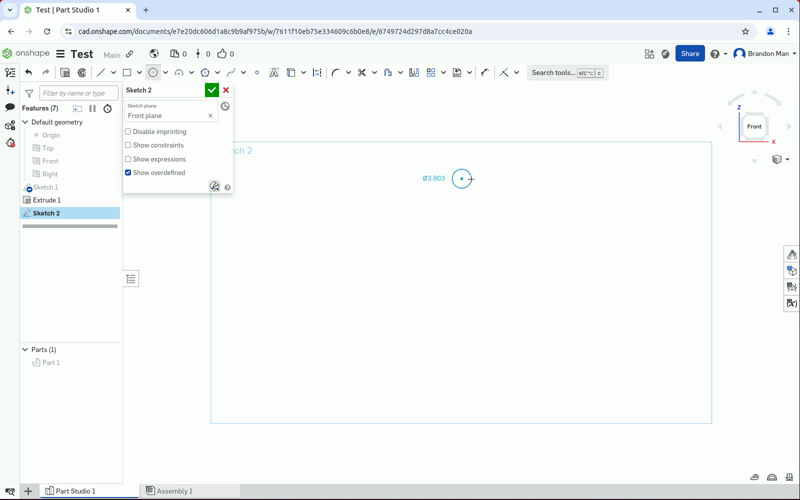
click(471, 178)
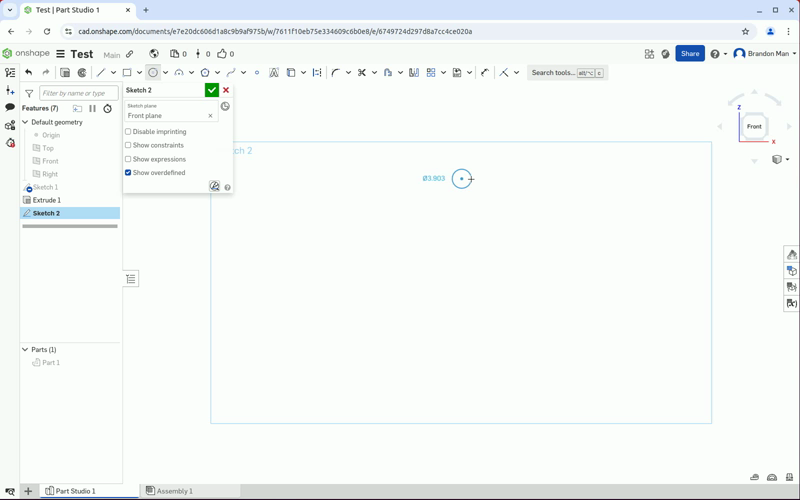
key(esc)
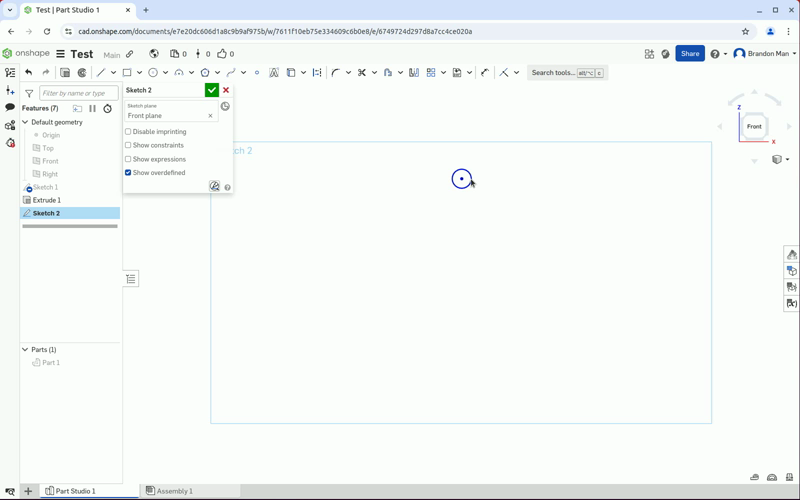
key(c)
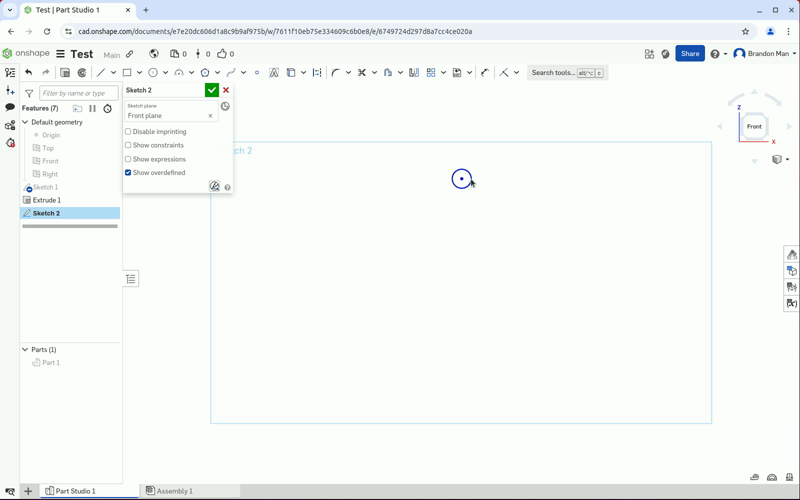
key_down(shift)
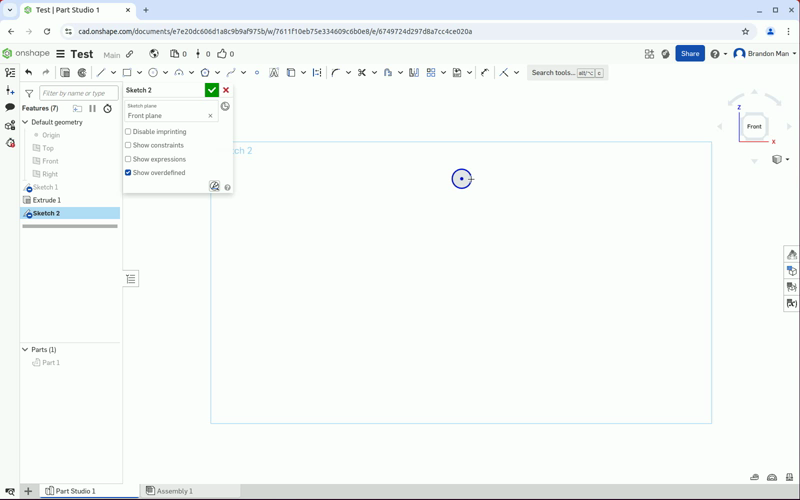
mouse_move(461, 178)
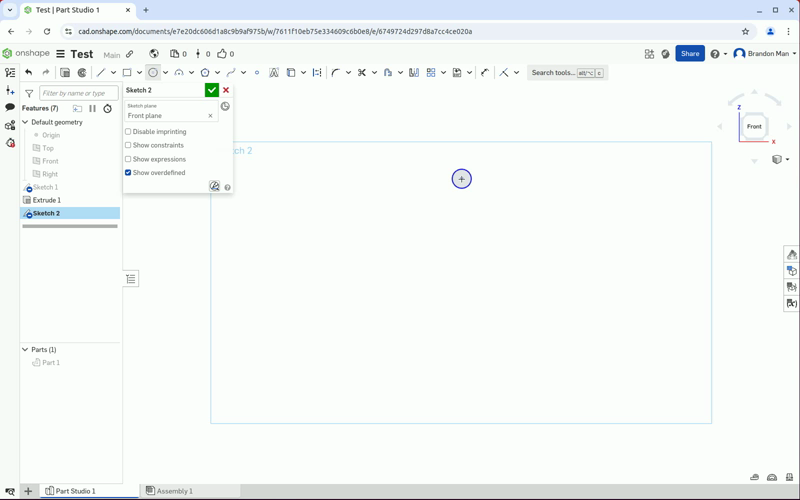
click(461, 178)
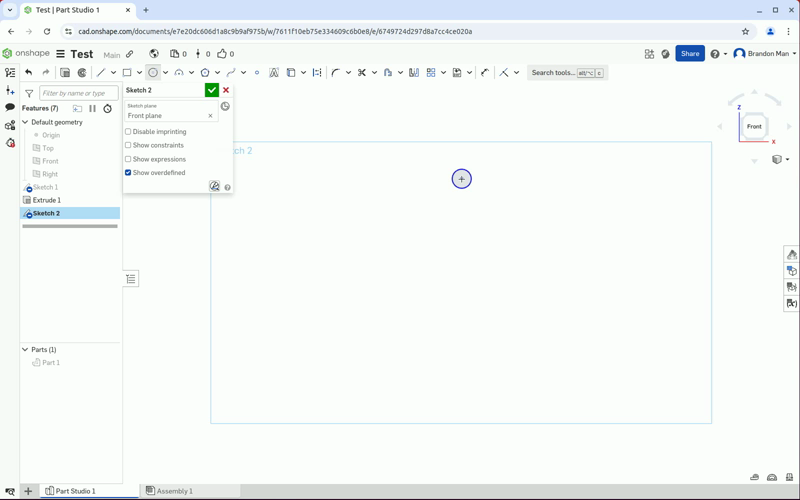
key_up(shift)
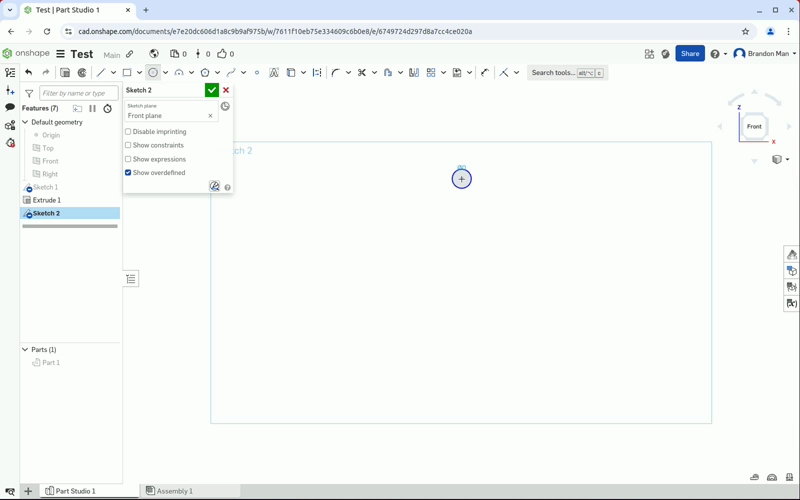
mouse_move(464, 178)
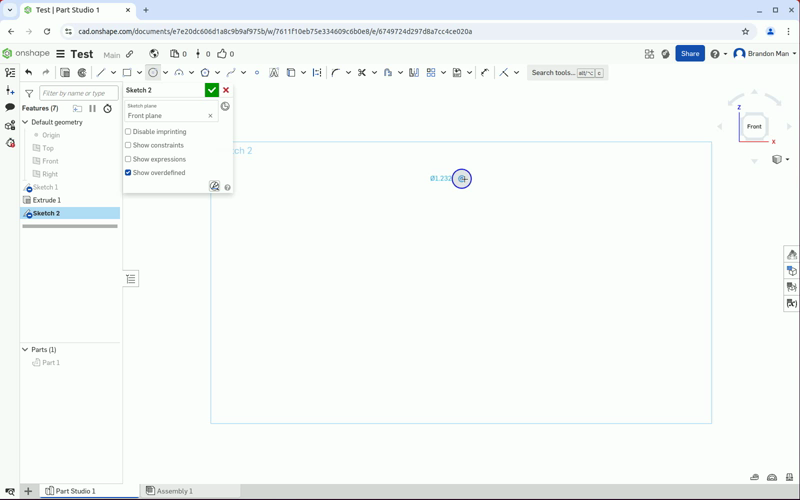
scroll(6)
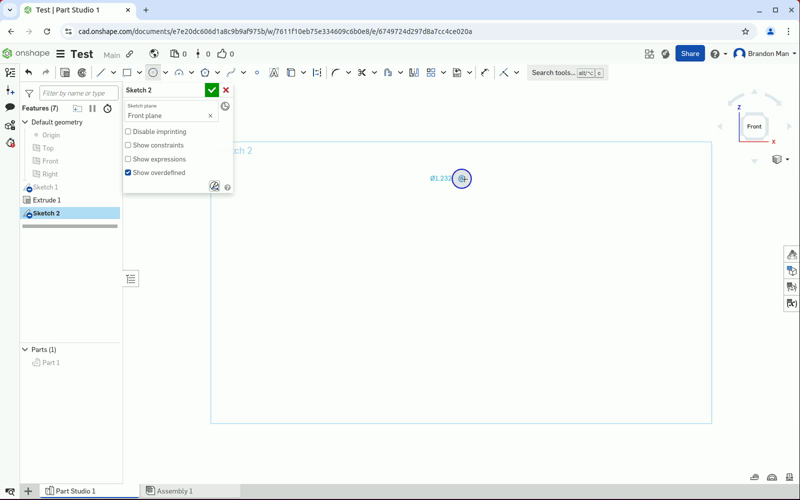
scroll(6)
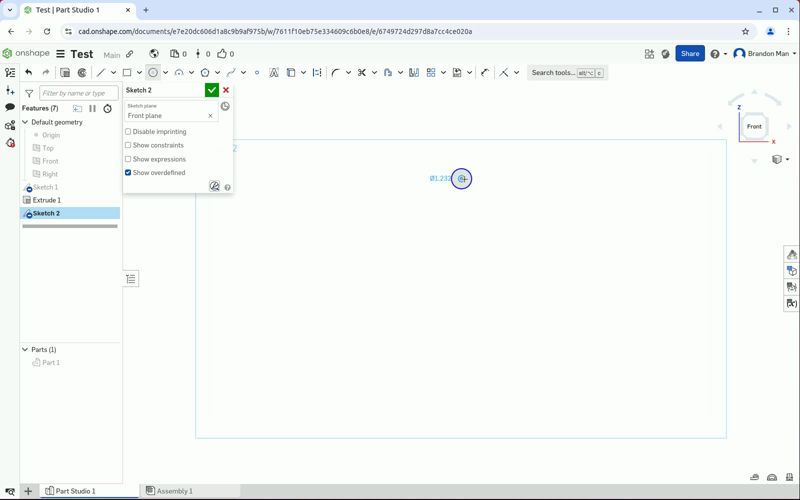
scroll(6)
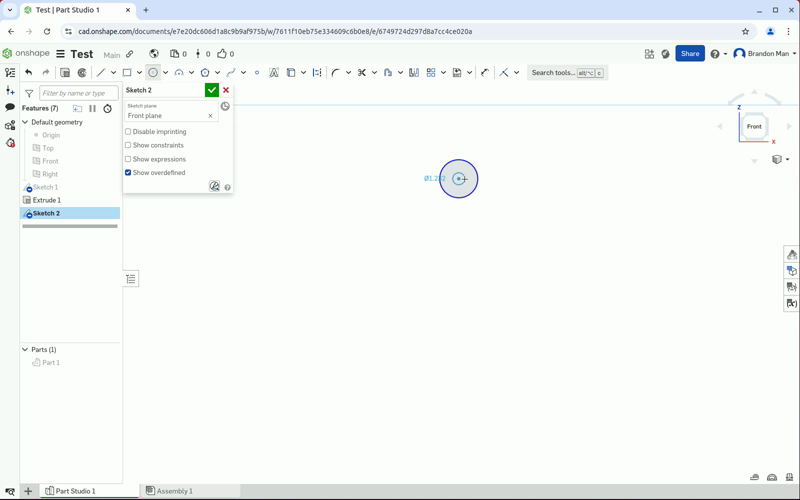
scroll(6)
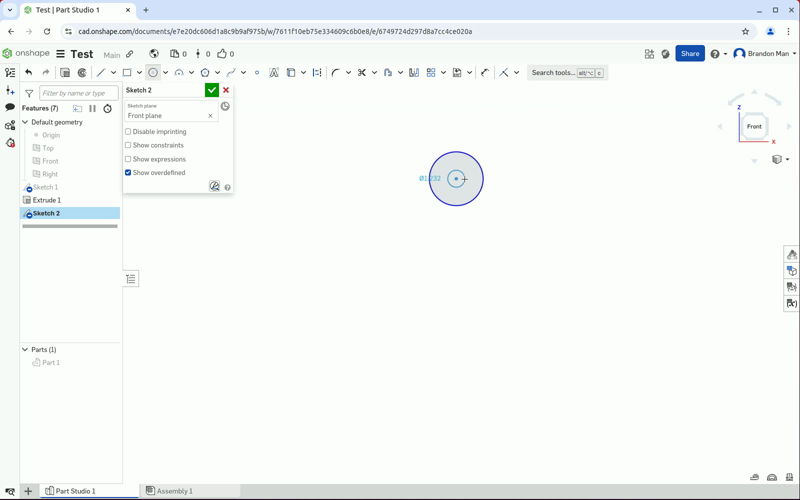
scroll(6)
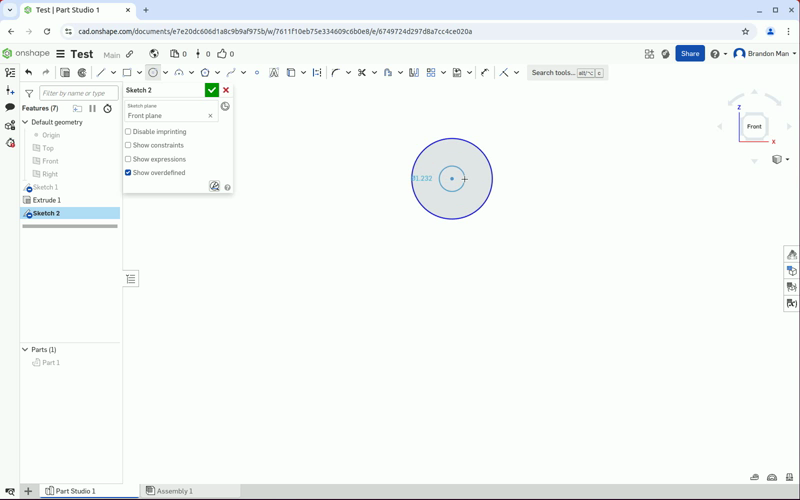
scroll(6)
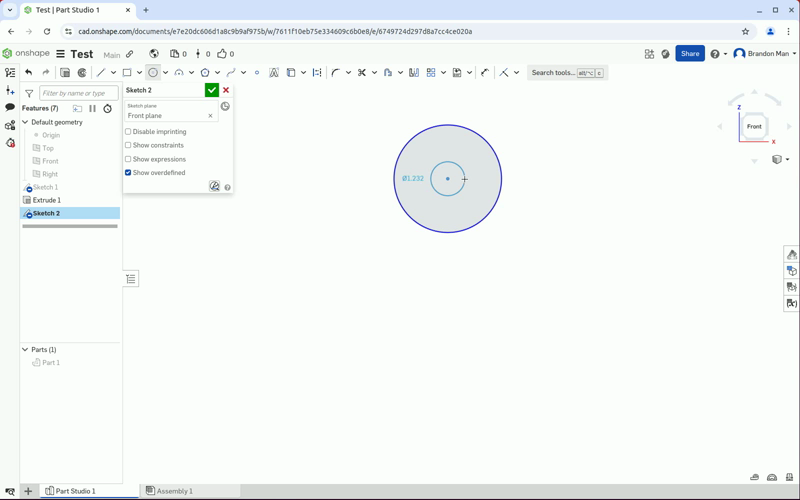
scroll(6)
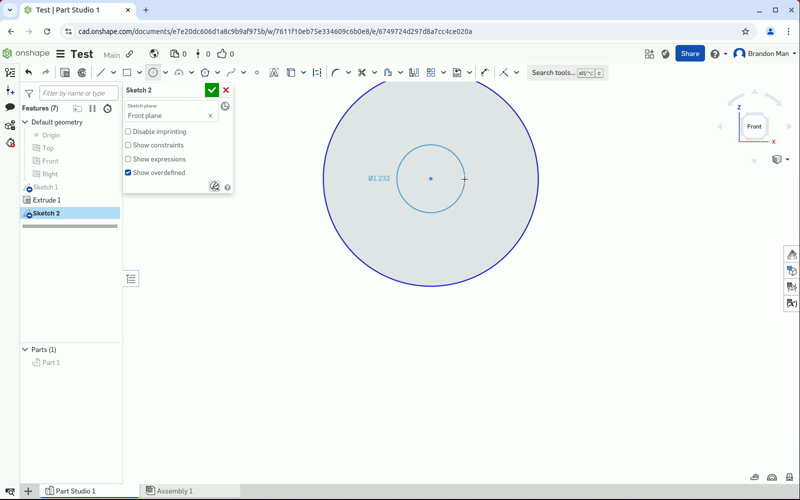
click(464, 178)
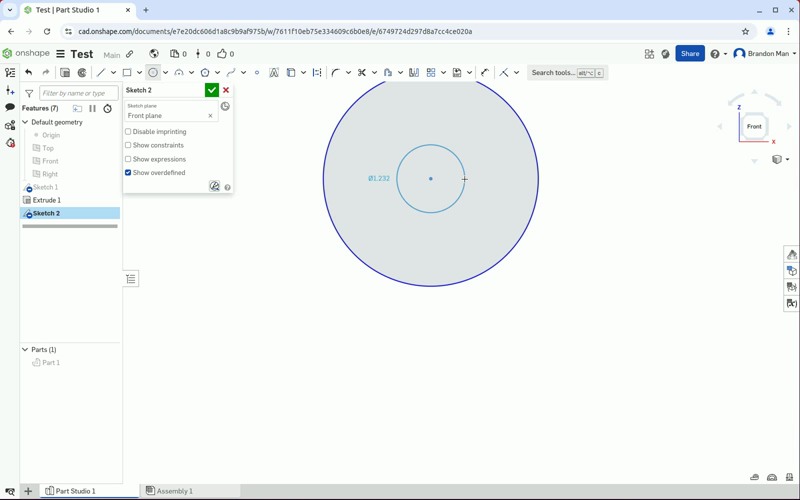
scroll(-6)
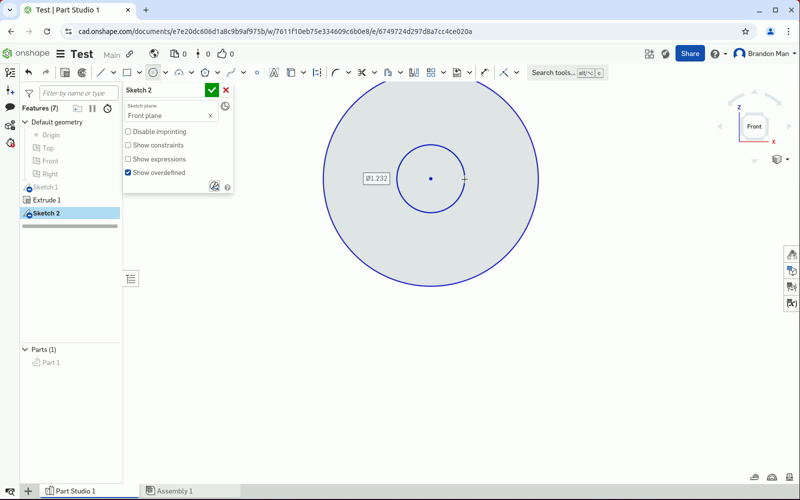
scroll(-6)
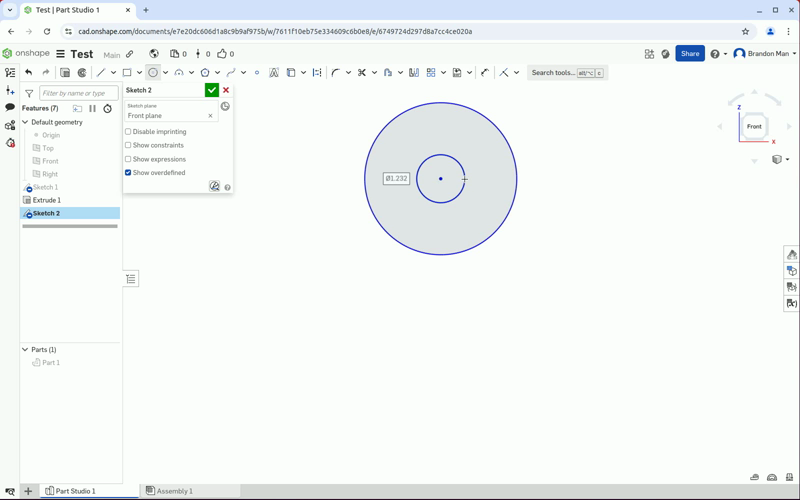
scroll(-6)
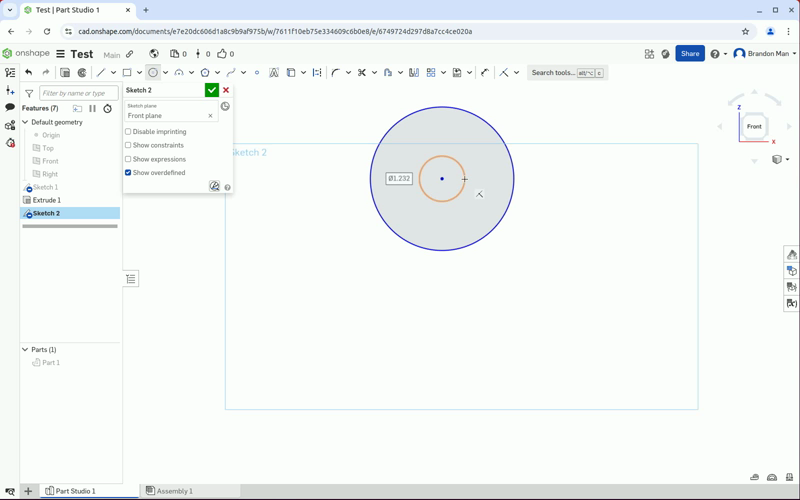
scroll(-6)
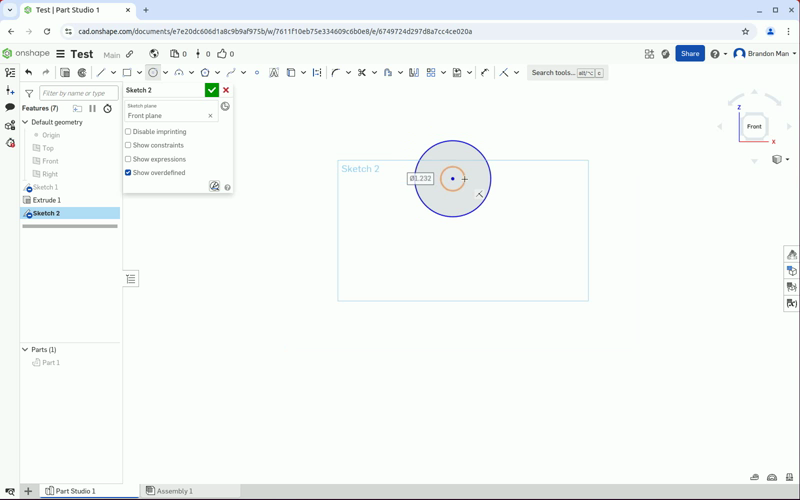
scroll(-6)
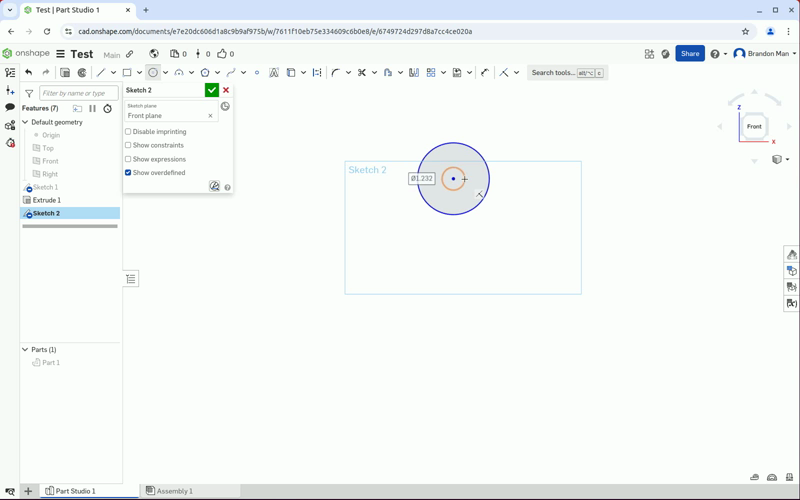
scroll(-6)
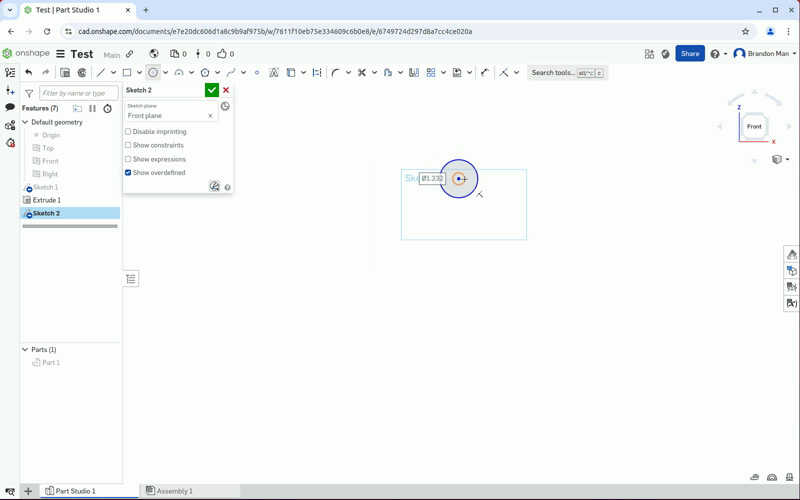
scroll(-6)
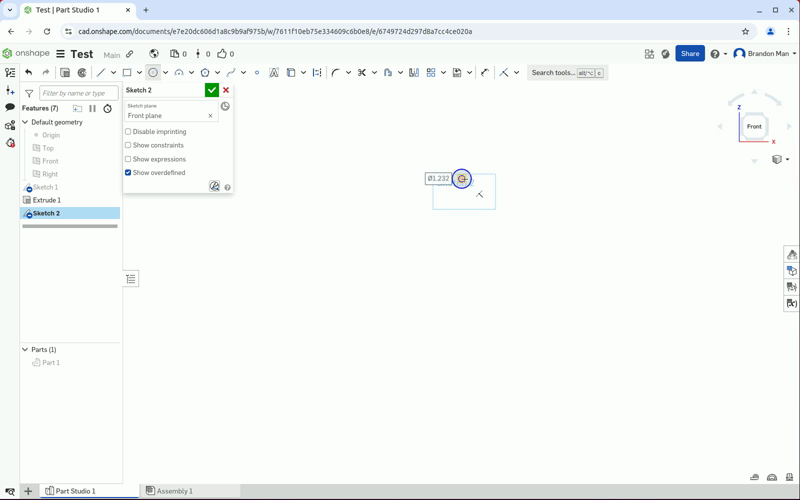
key(esc)
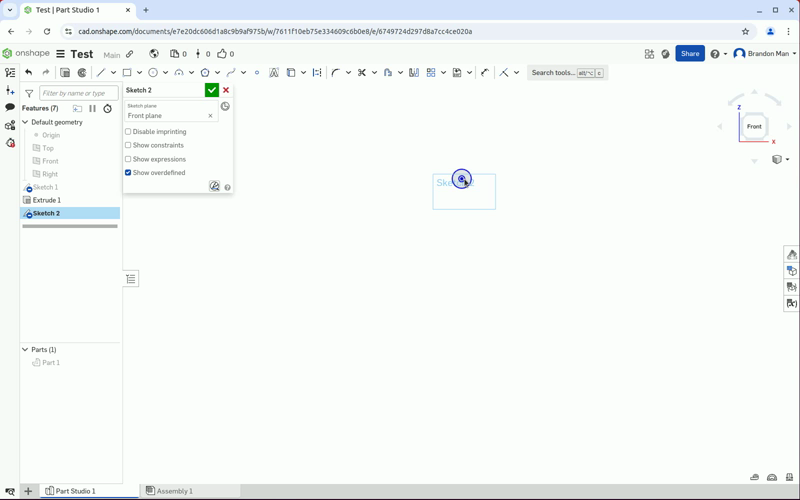
mouse_move(461, 172)
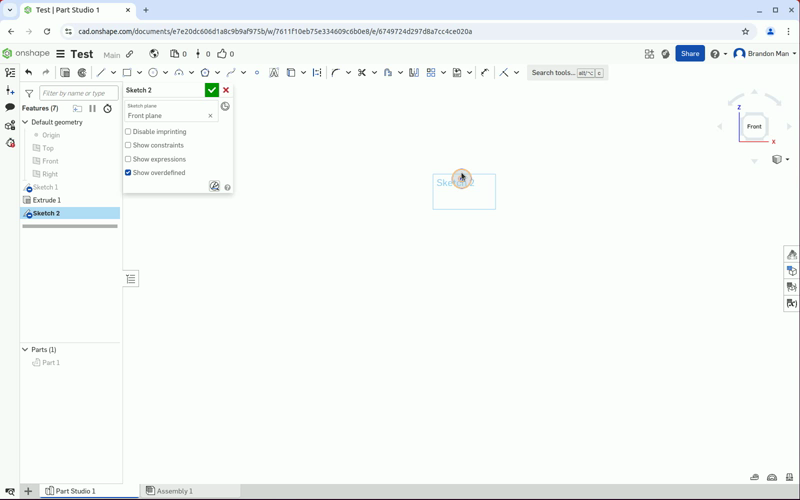
scroll(6)
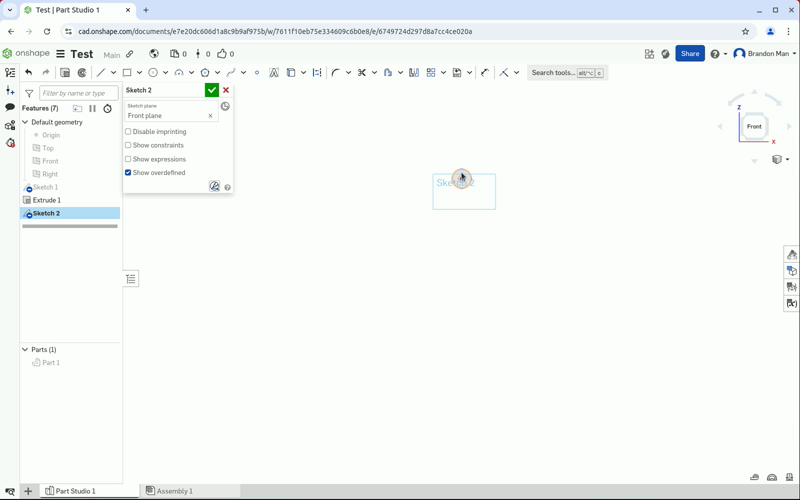
scroll(6)
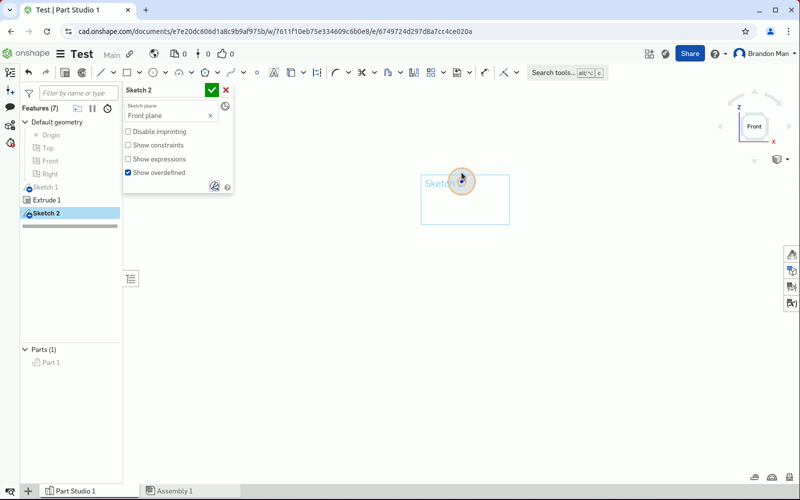
scroll(6)
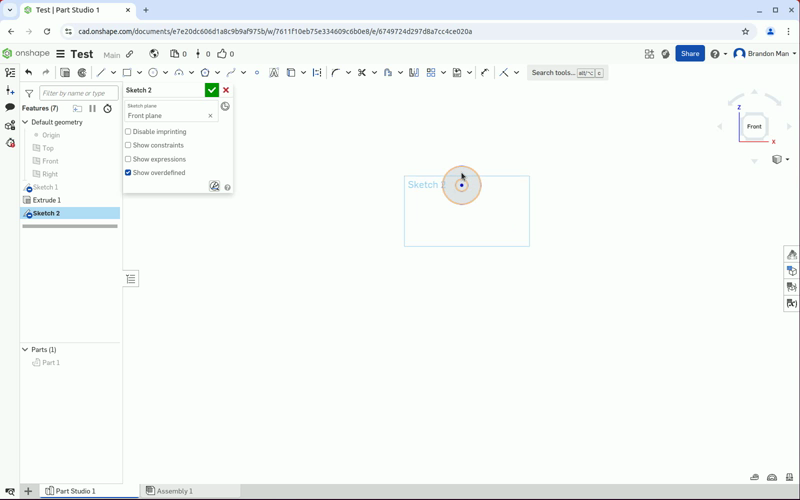
scroll(6)
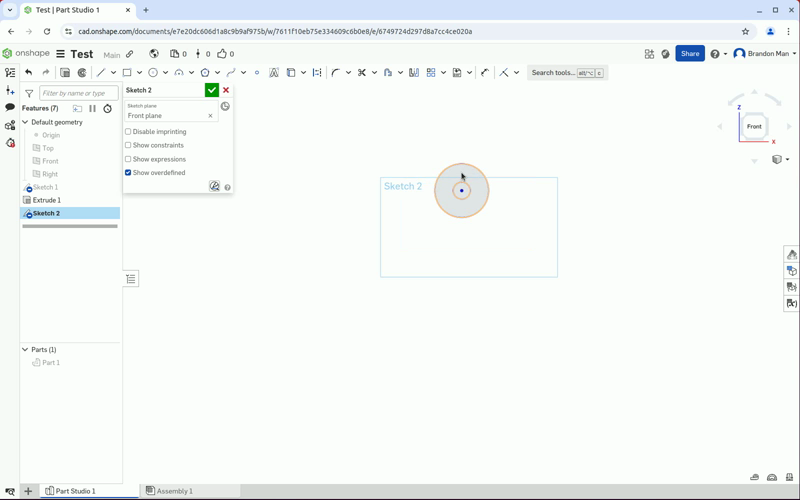
scroll(6)
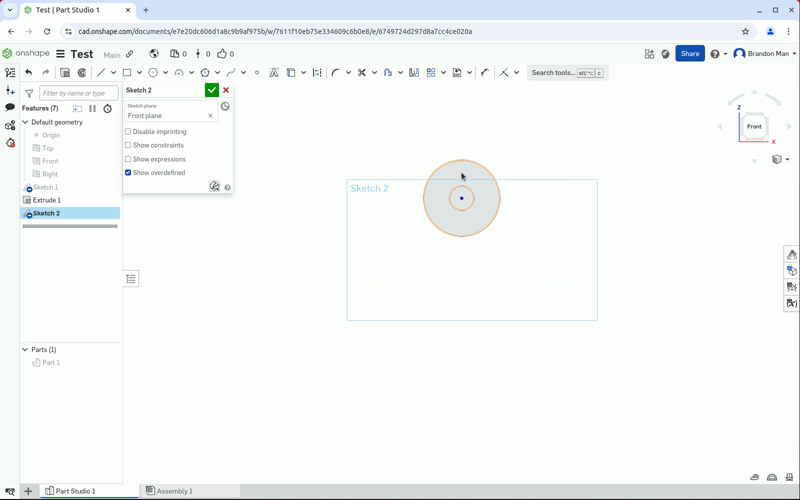
scroll(6)
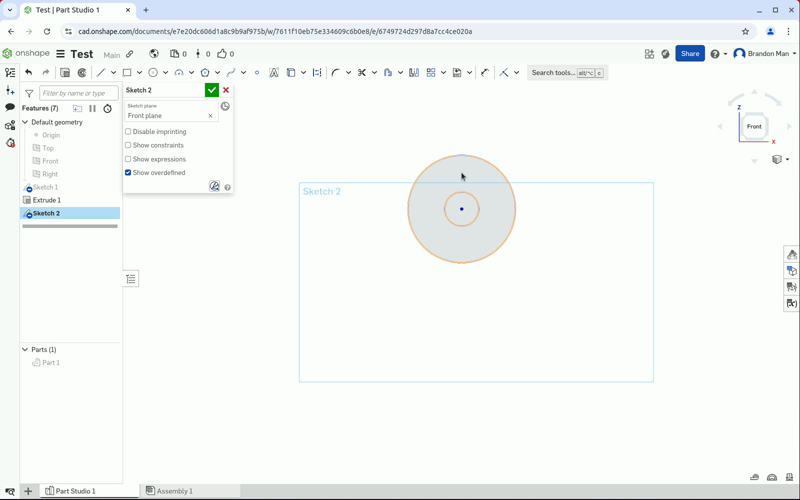
scroll(6)
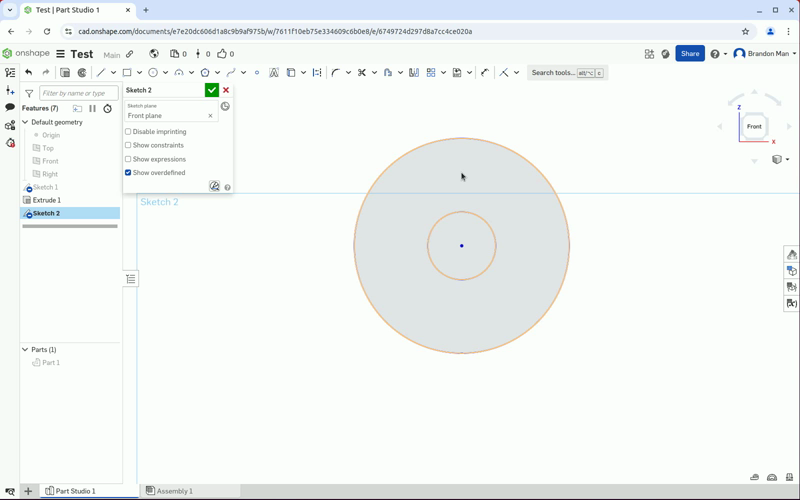
click(461, 172)
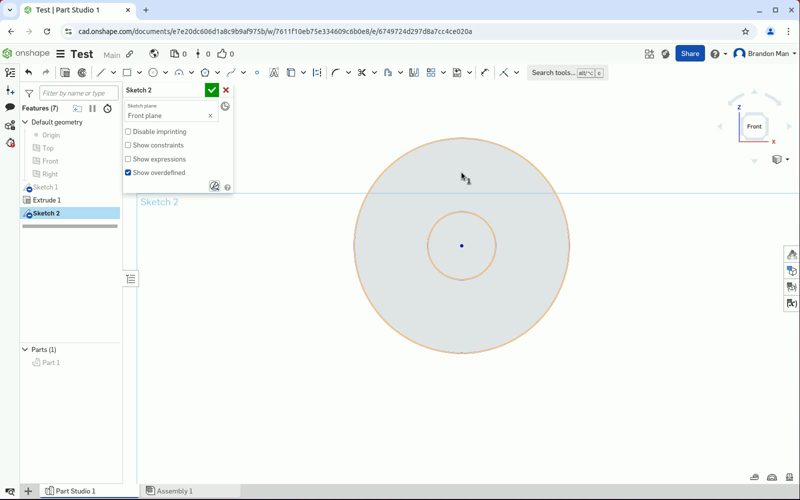
scroll(-6)
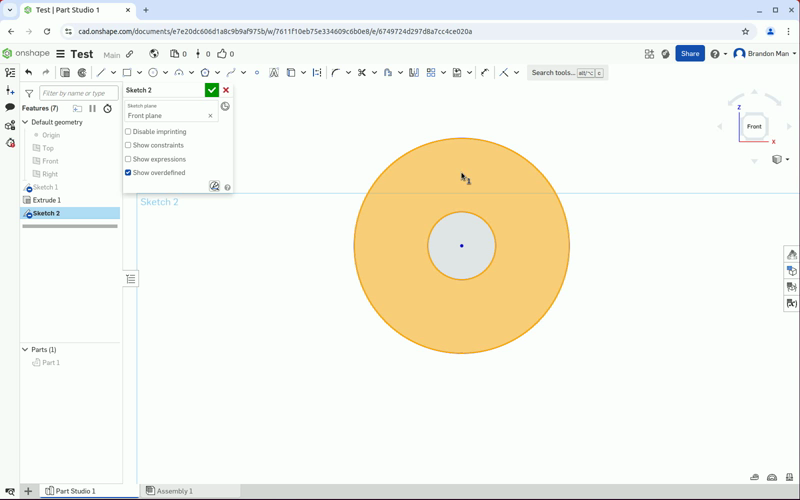
scroll(-6)
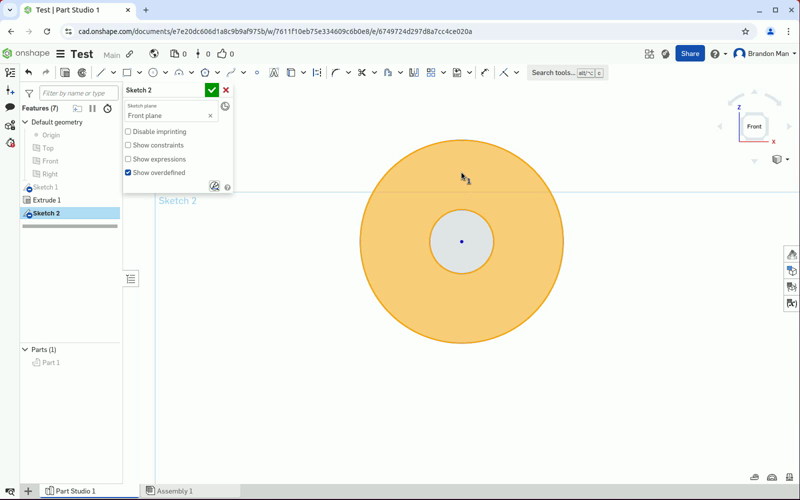
scroll(-6)
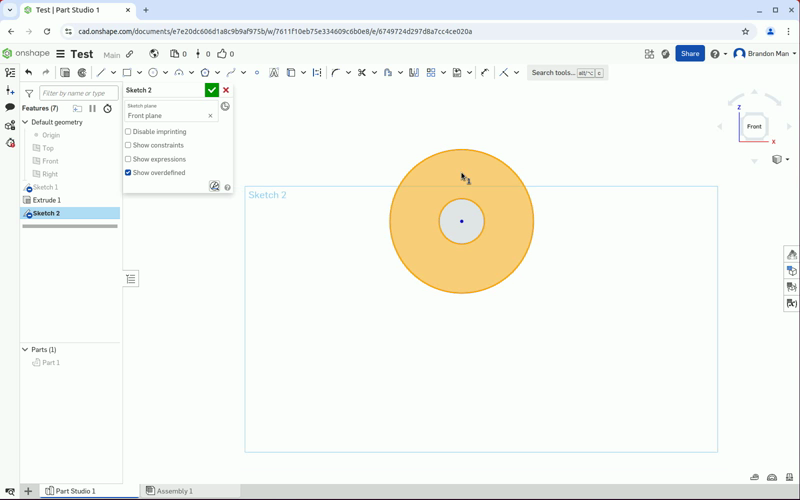
scroll(-6)
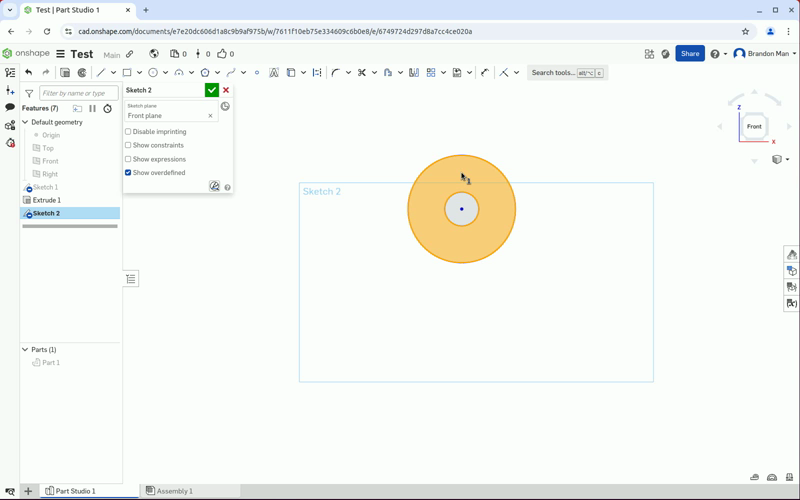
scroll(-6)
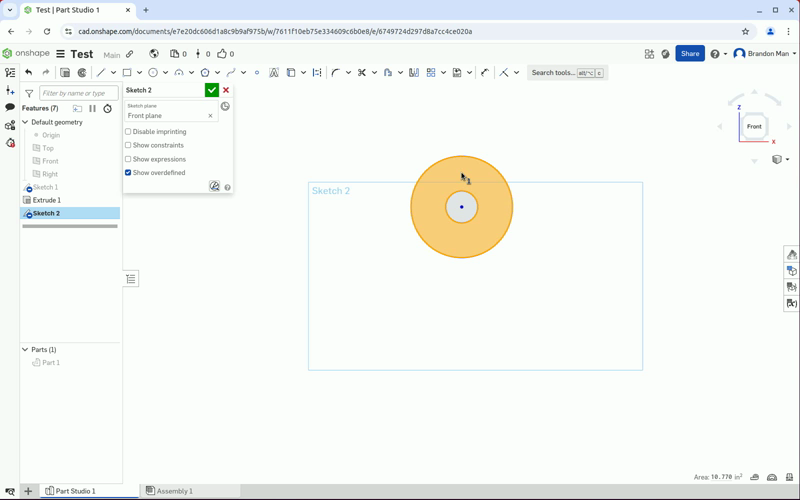
scroll(-6)
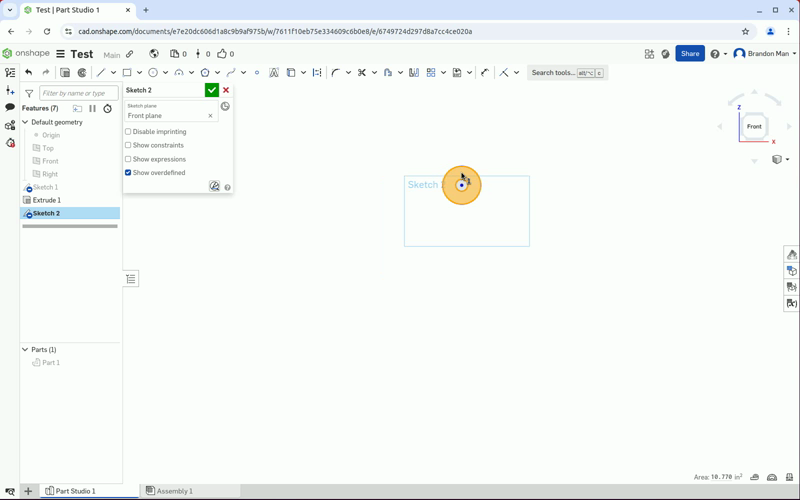
scroll(-6)
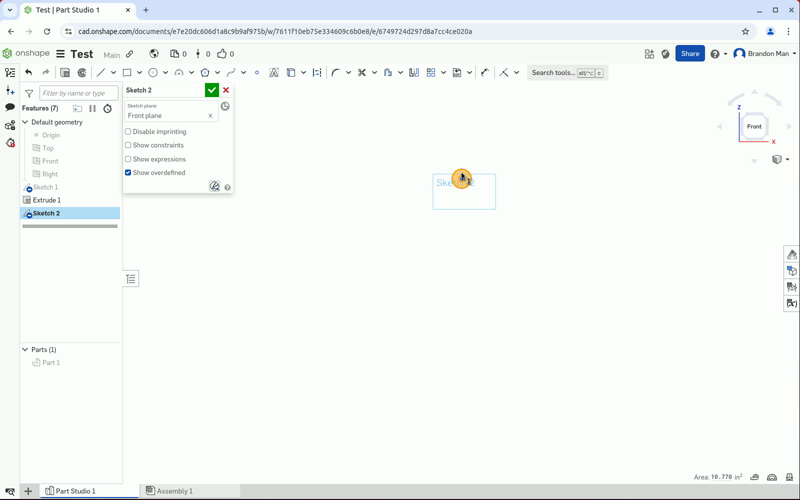
mouse_move(73, 352)
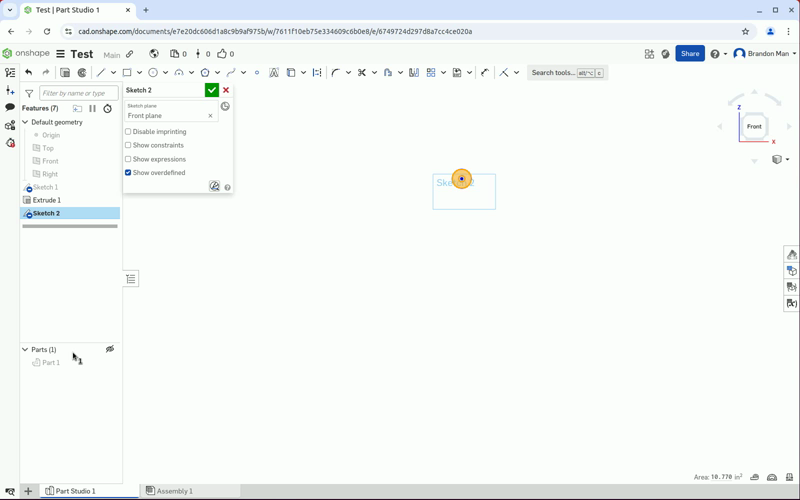
key(shift+y)
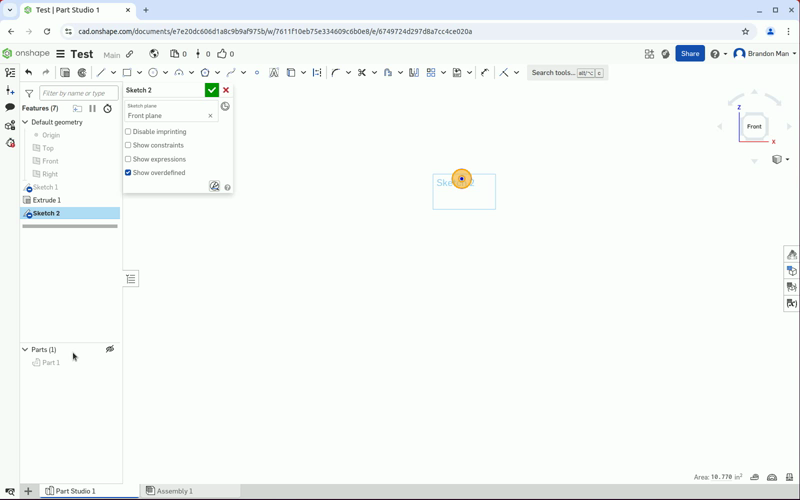
key(shift+e)
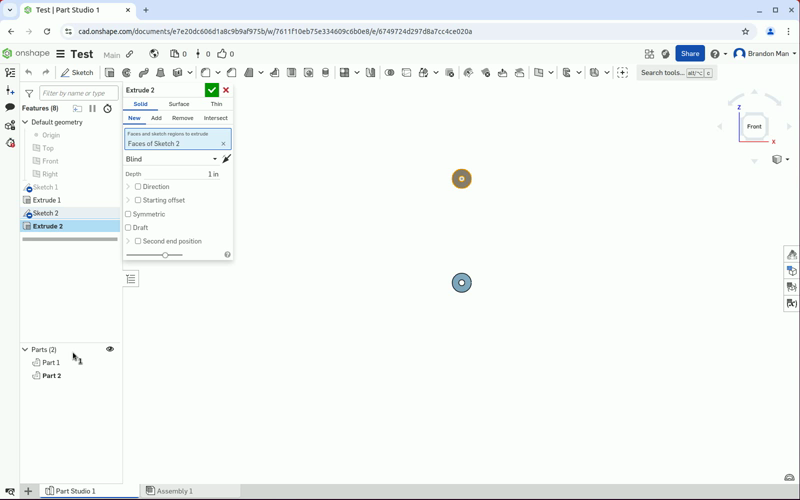
mouse_move(143, 106)
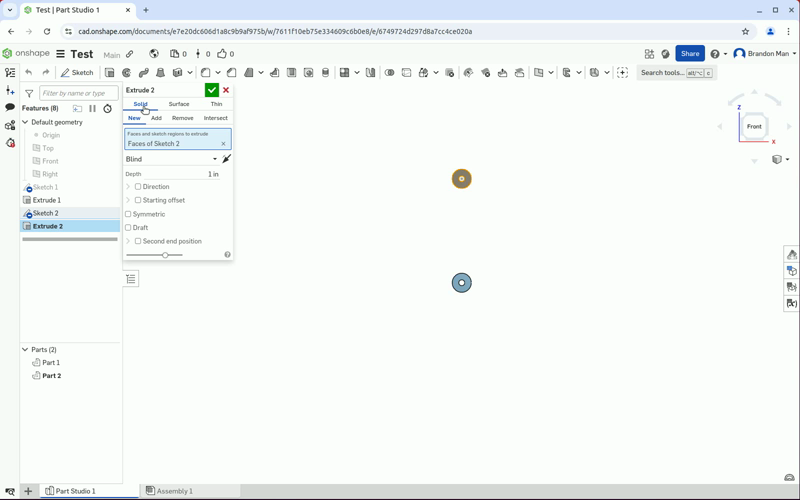
click(143, 106)
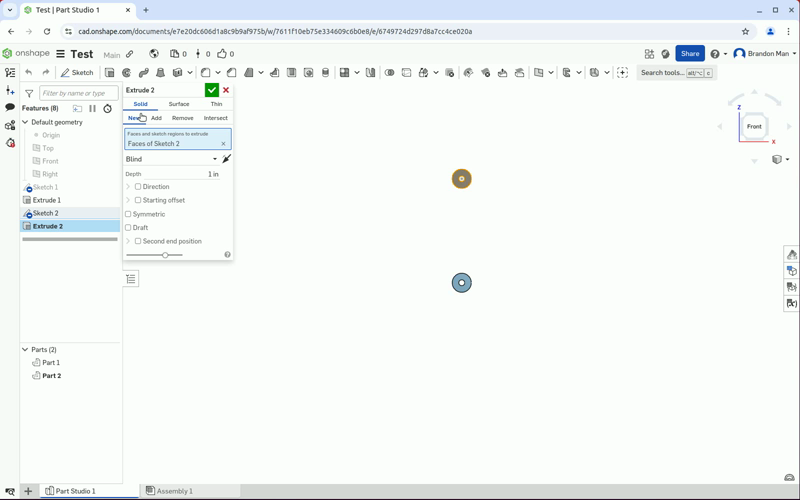
mouse_move(137, 120)
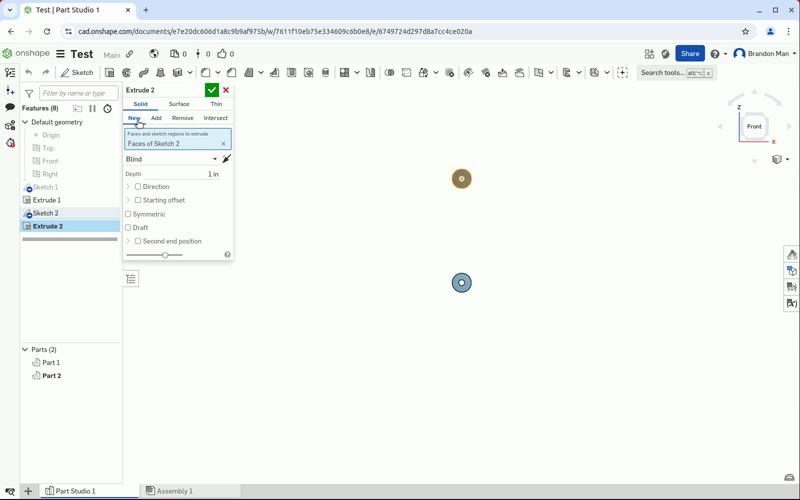
click(137, 120)
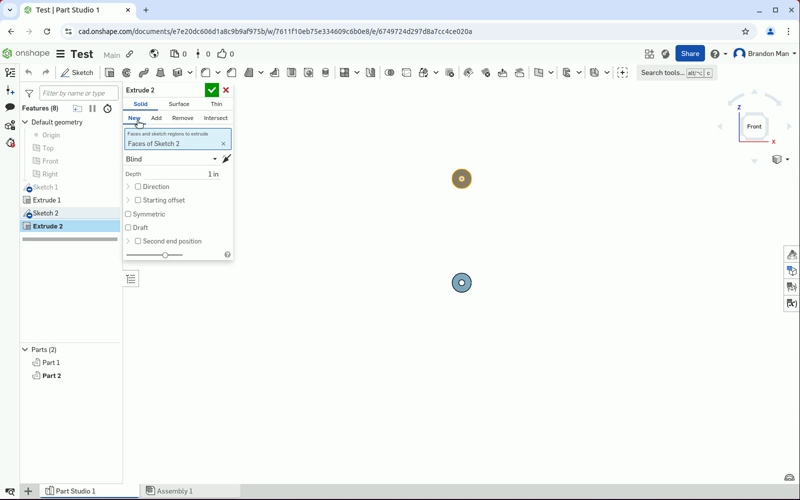
key(tab, 4)
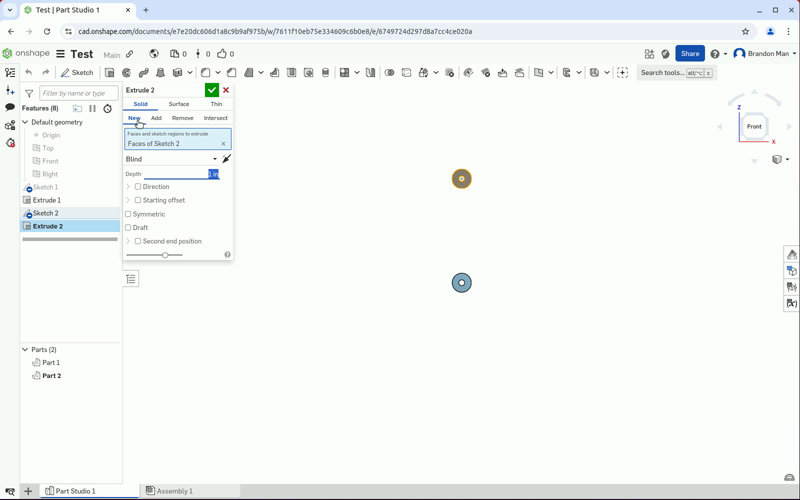
text(0.481)
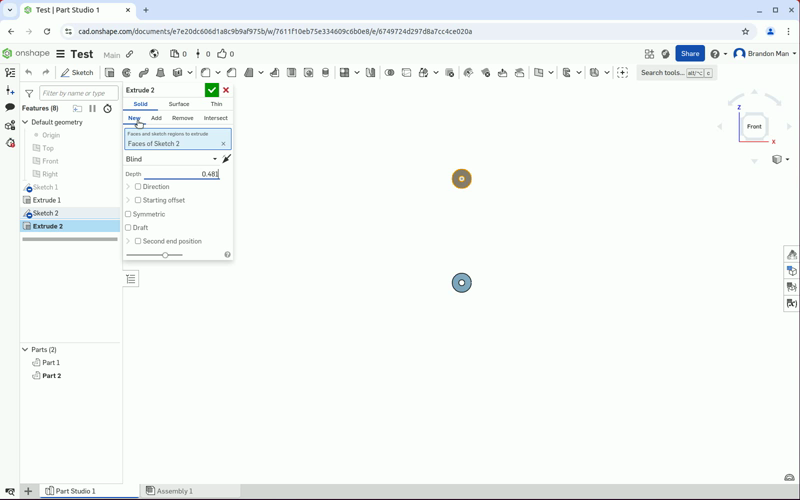
key(enter)
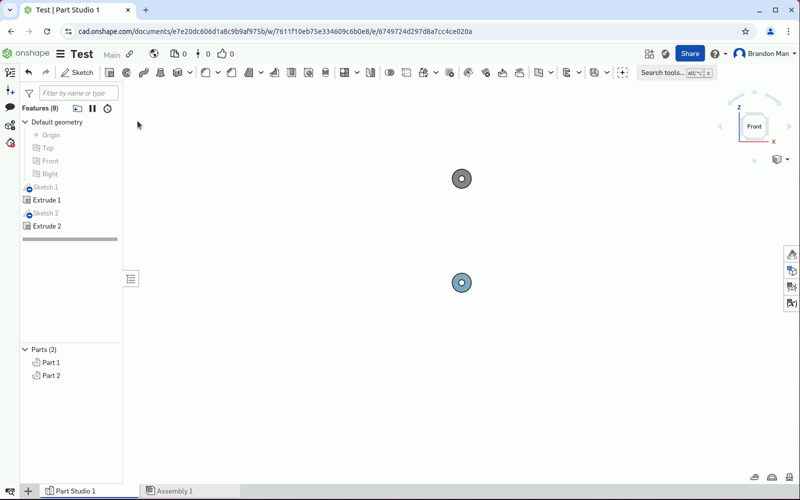
key(shift+h)
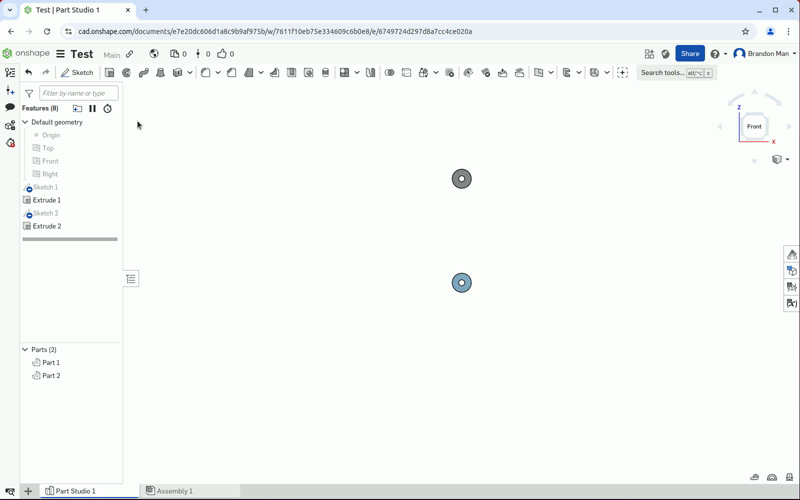
key(shift+h)
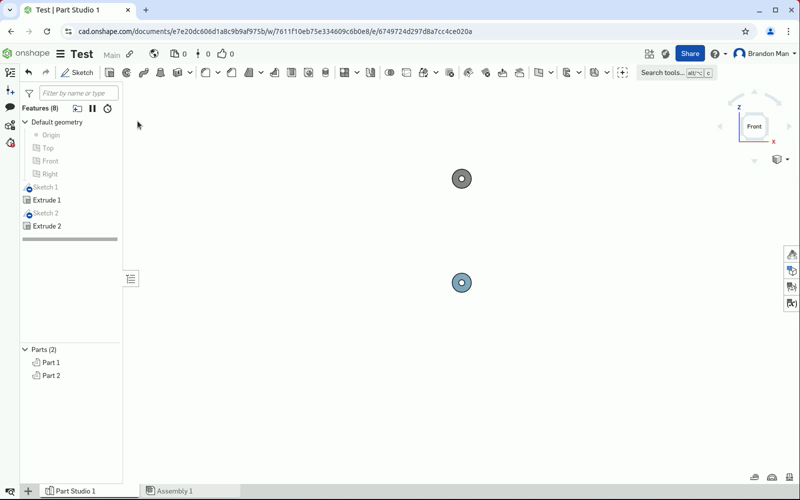
mouse_move(73, 189)
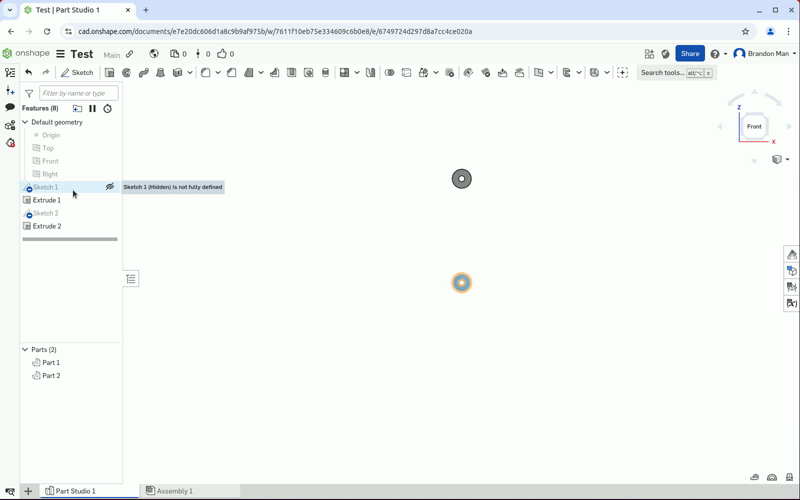
click(73, 189)
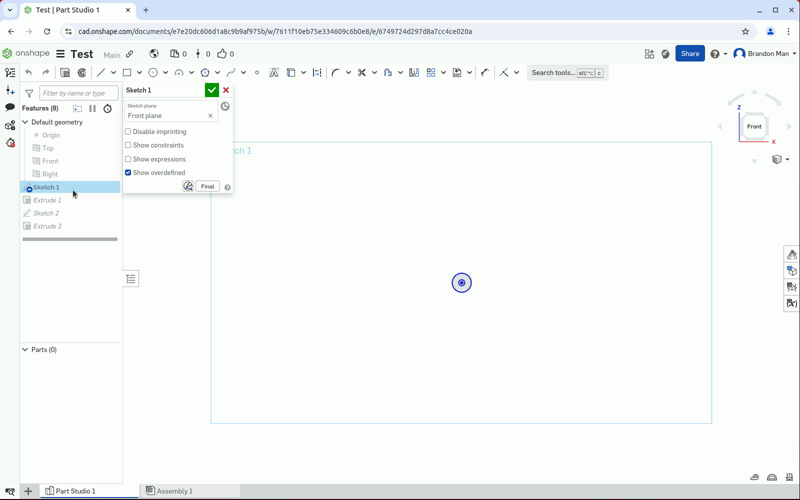
mouse_move(229, 92)
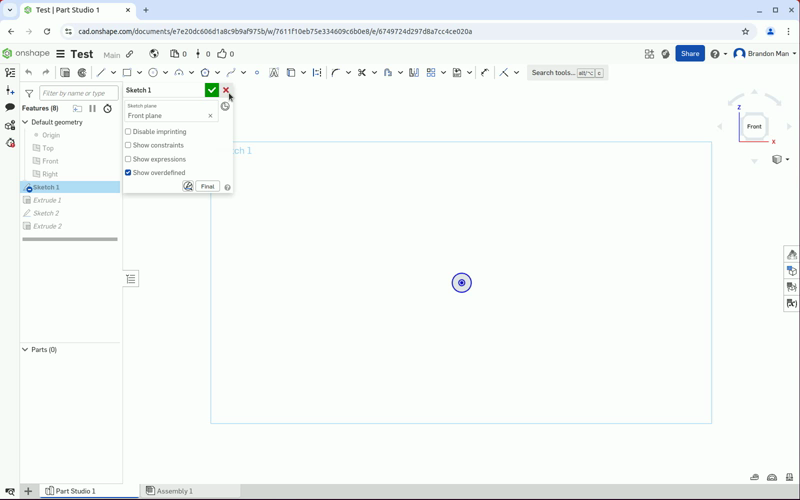
click(229, 92)
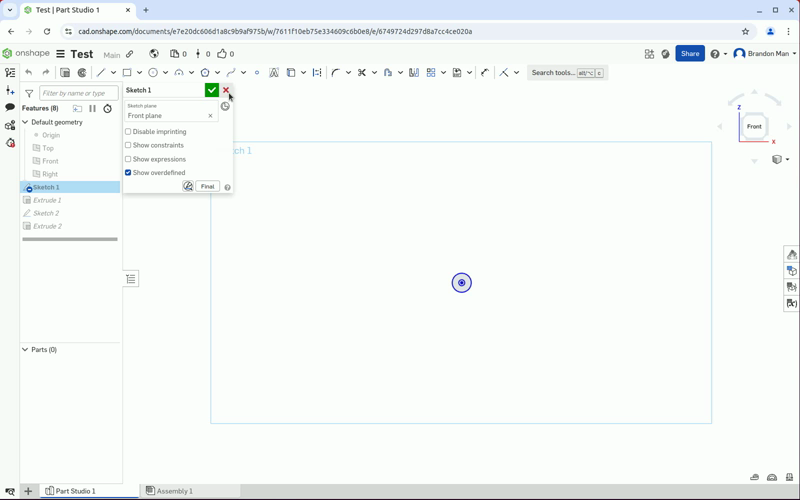
key(shift+s)
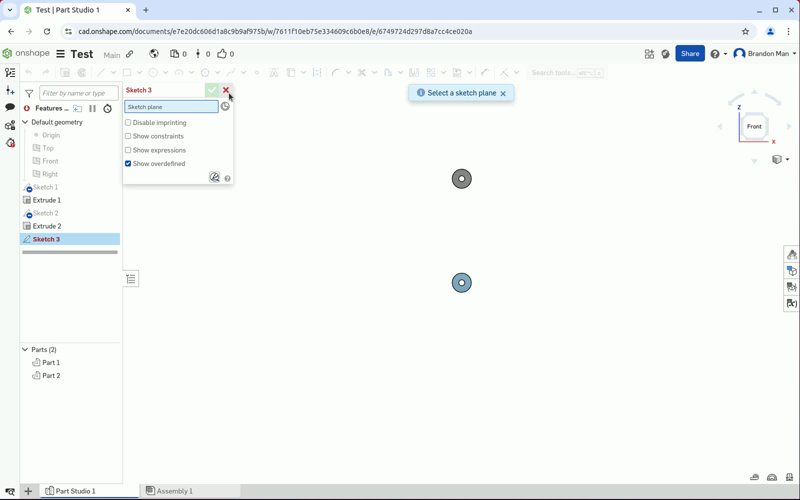
mouse_move(73, 163)
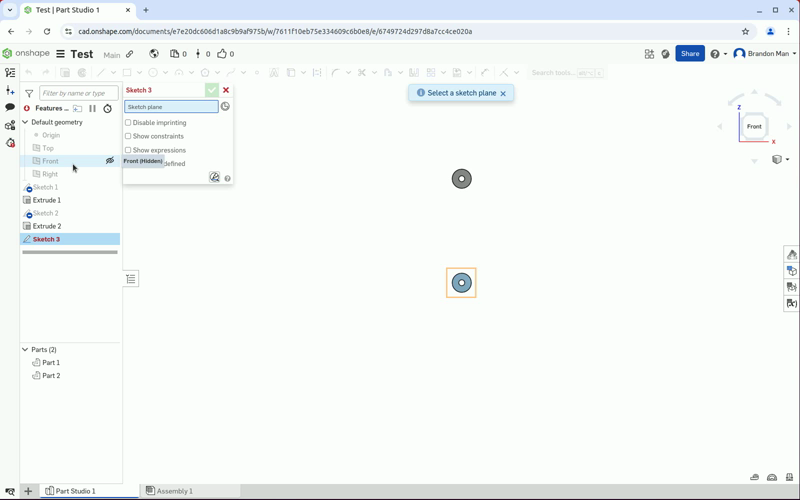
click(73, 163)
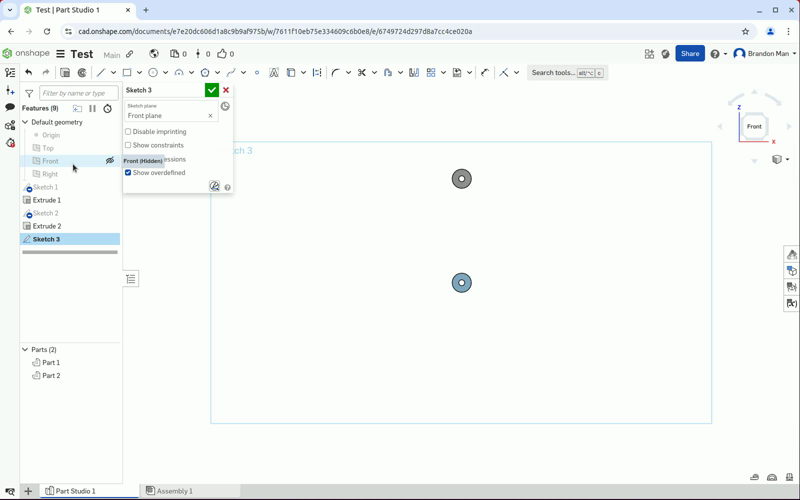
mouse_move(73, 352)
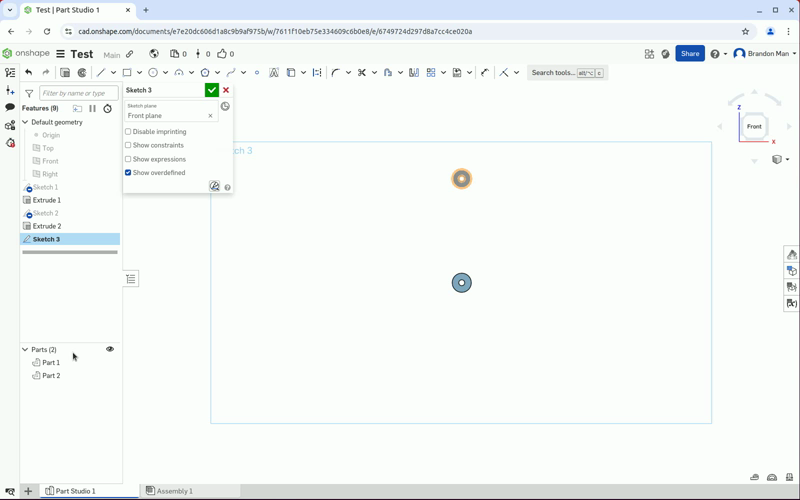
key(y)
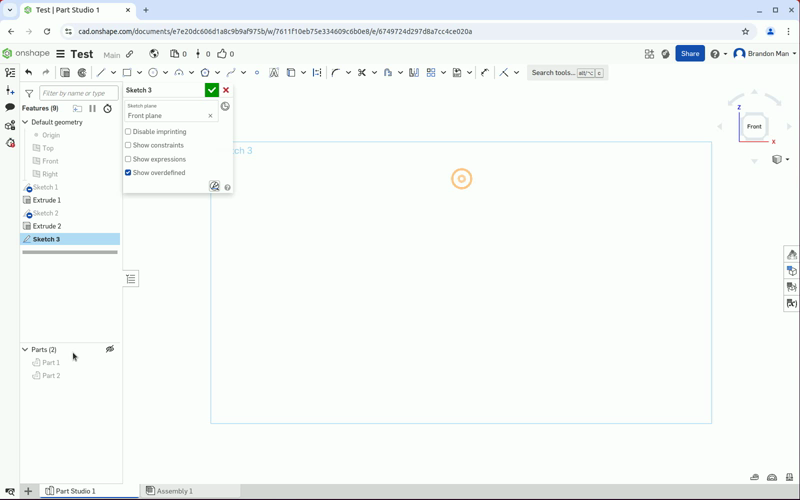
key(c)
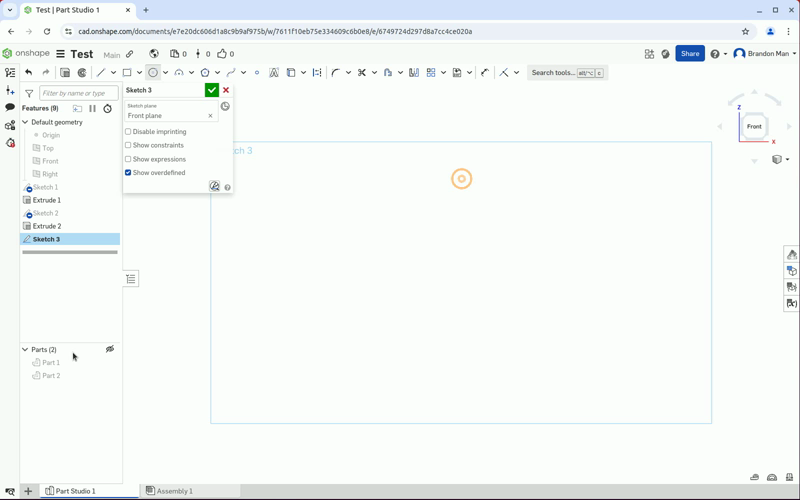
key_down(shift)
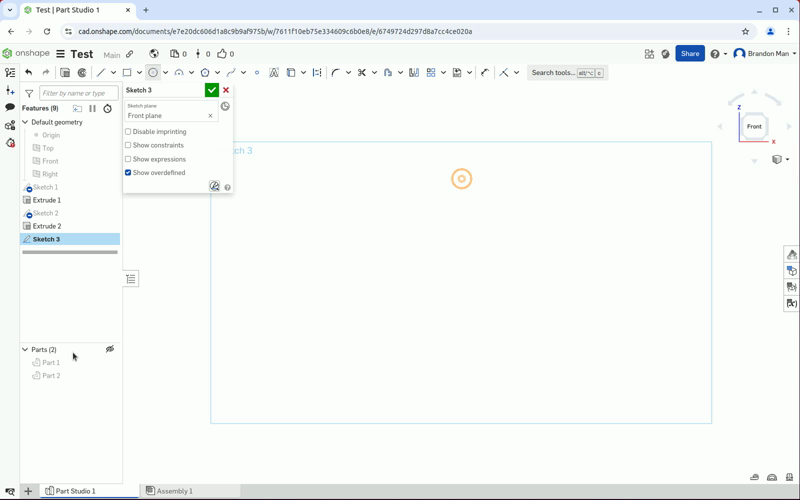
mouse_move(501, 282)
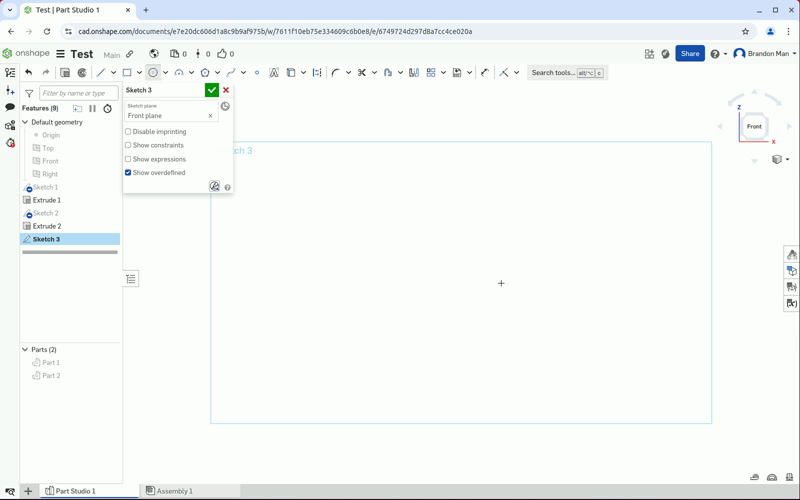
click(501, 282)
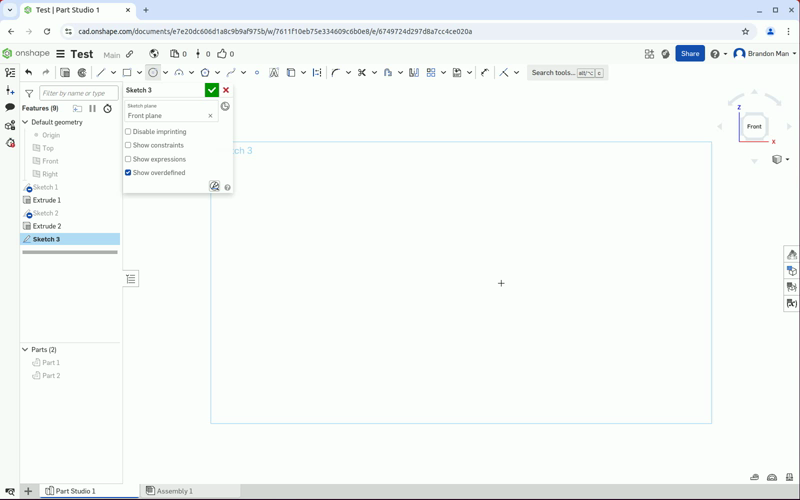
key_up(shift)
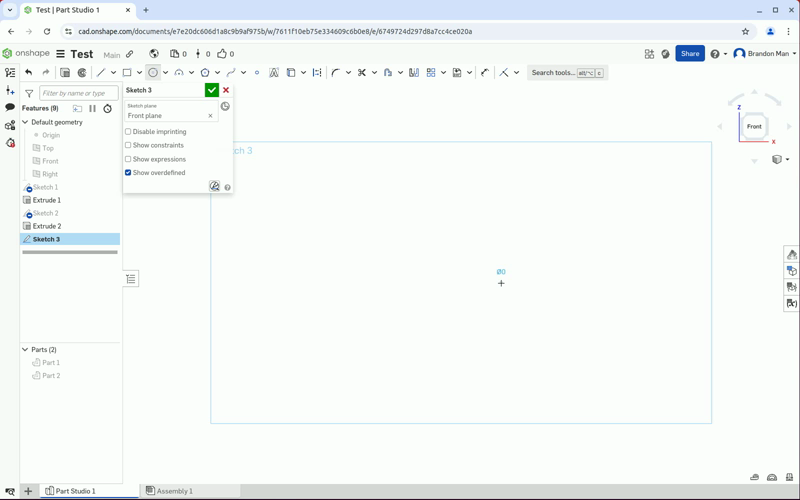
mouse_move(508, 282)
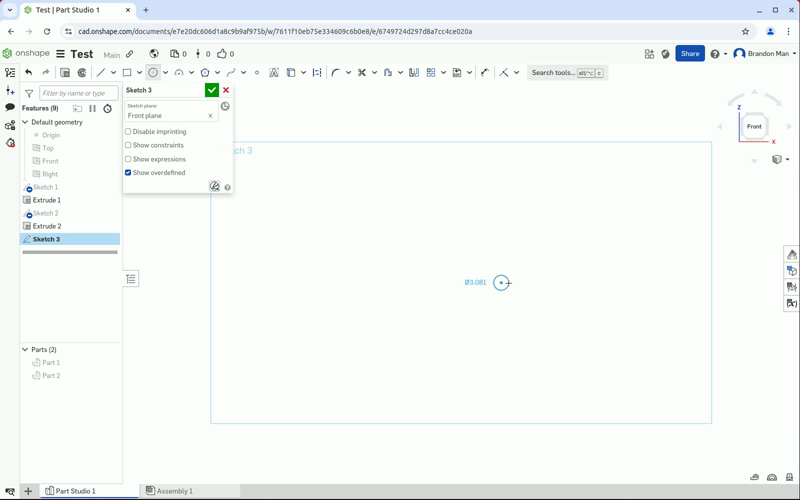
click(508, 282)
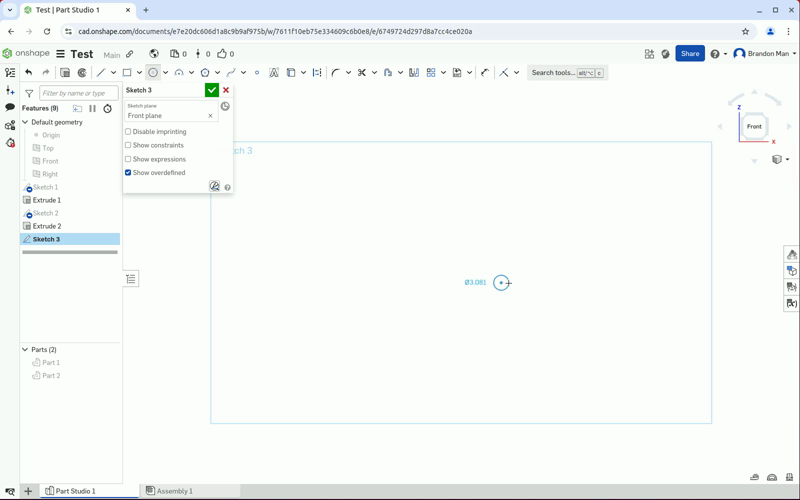
key(esc)
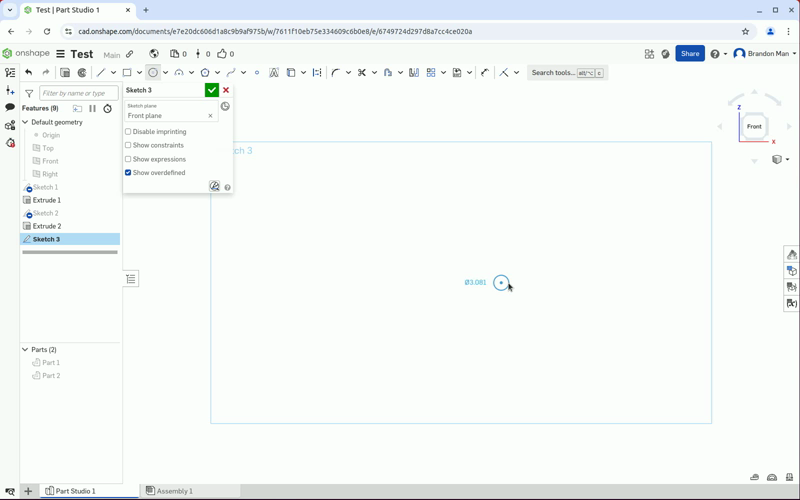
key(c)
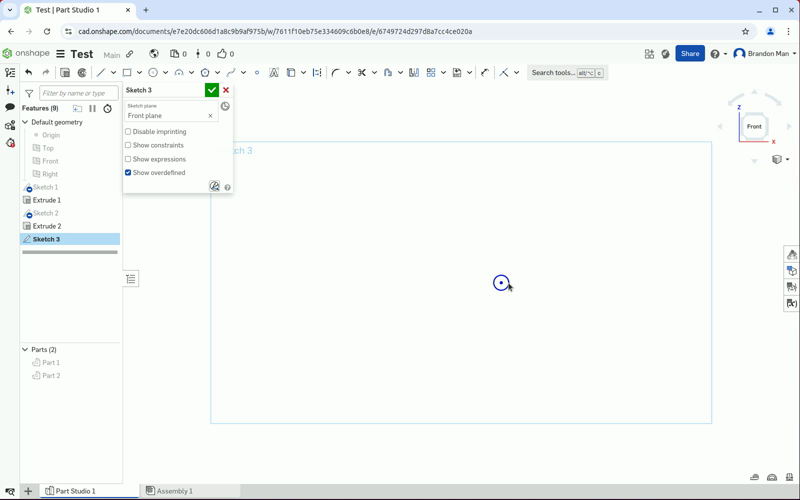
key_down(shift)
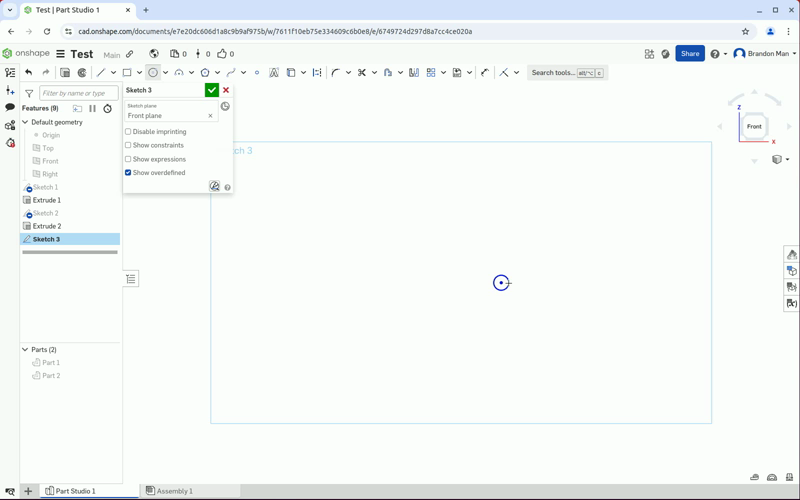
mouse_move(501, 282)
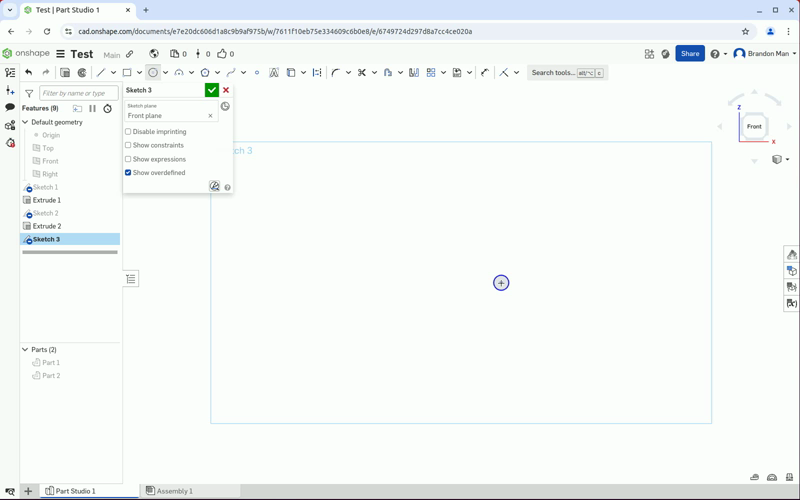
click(501, 282)
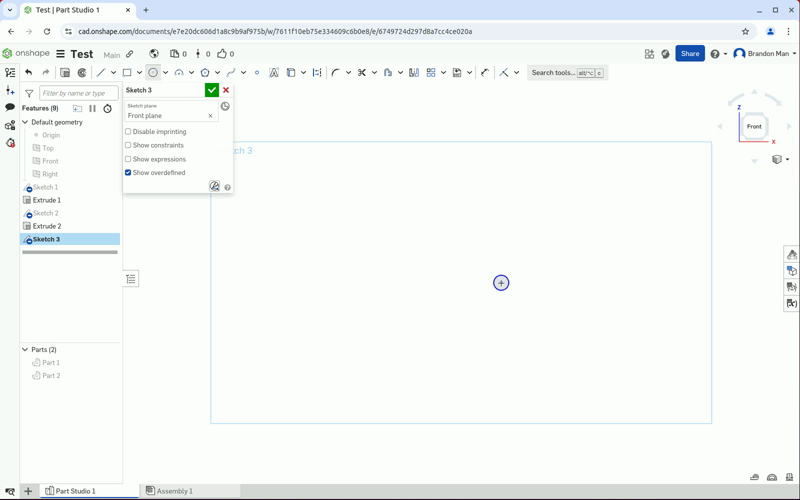
key_up(shift)
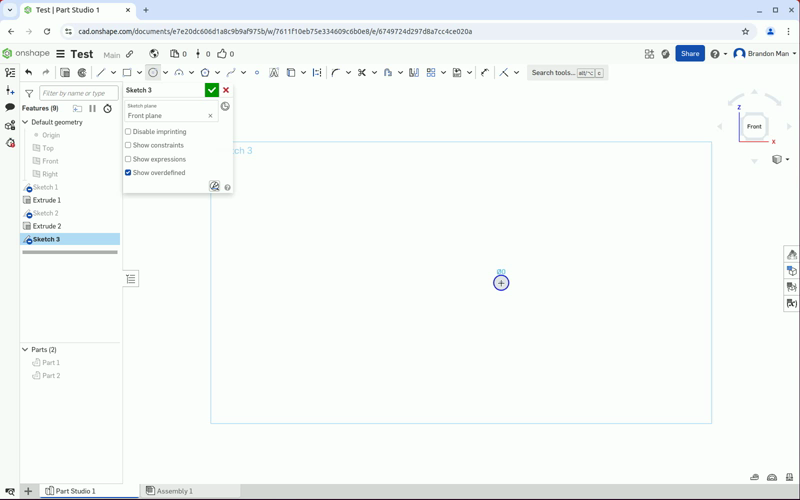
mouse_move(504, 282)
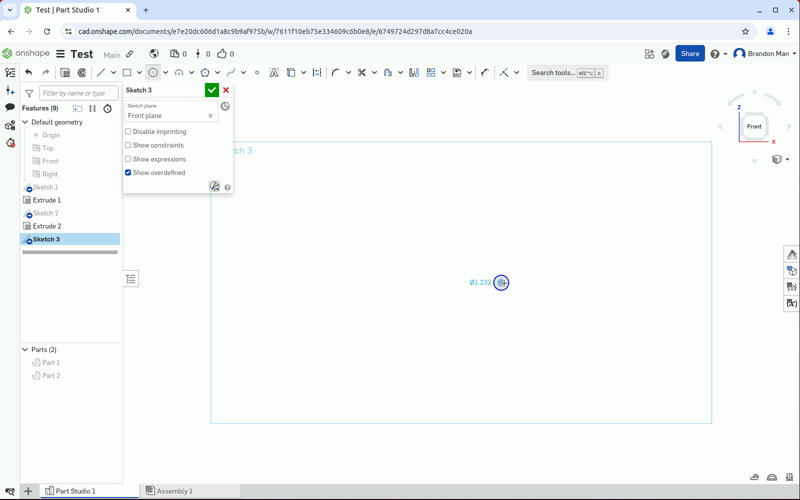
scroll(6)
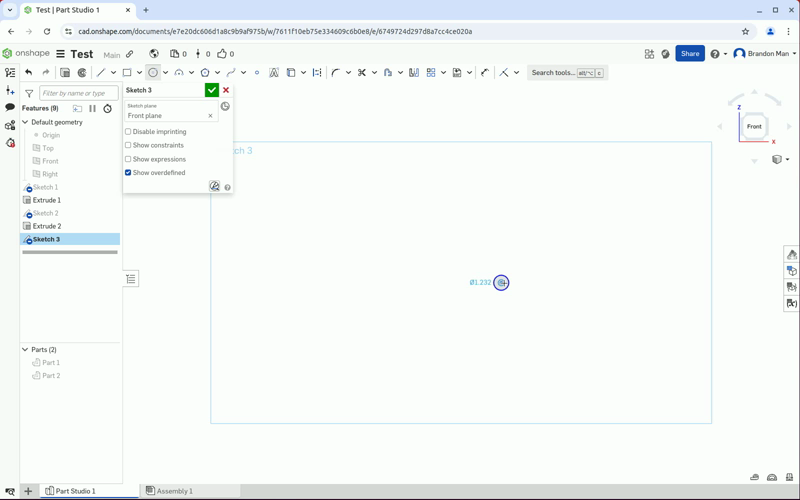
scroll(6)
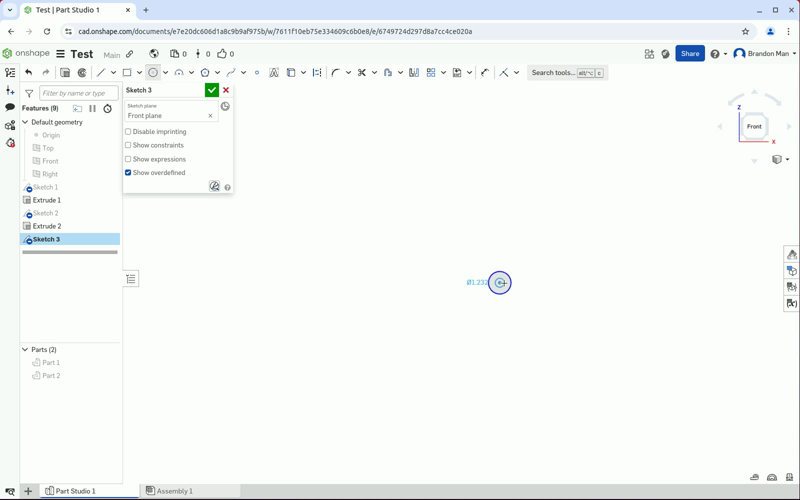
scroll(6)
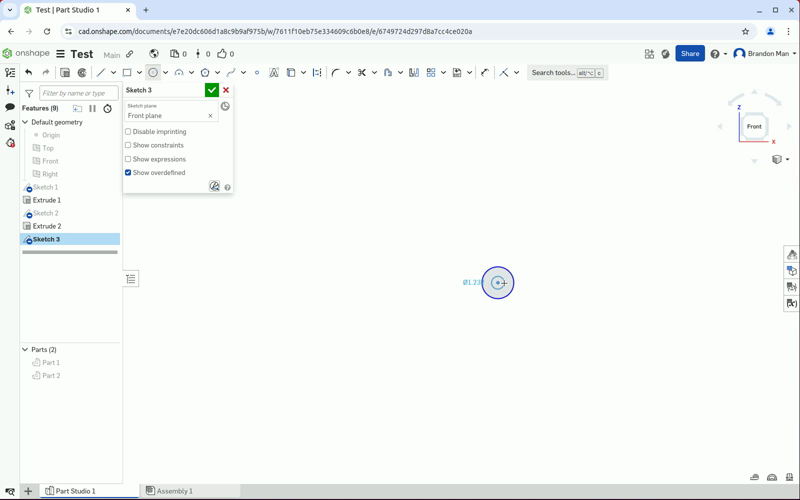
scroll(6)
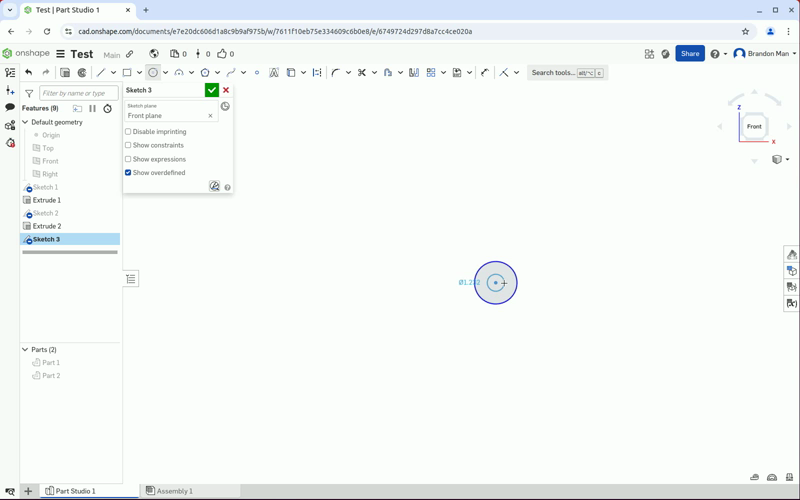
scroll(6)
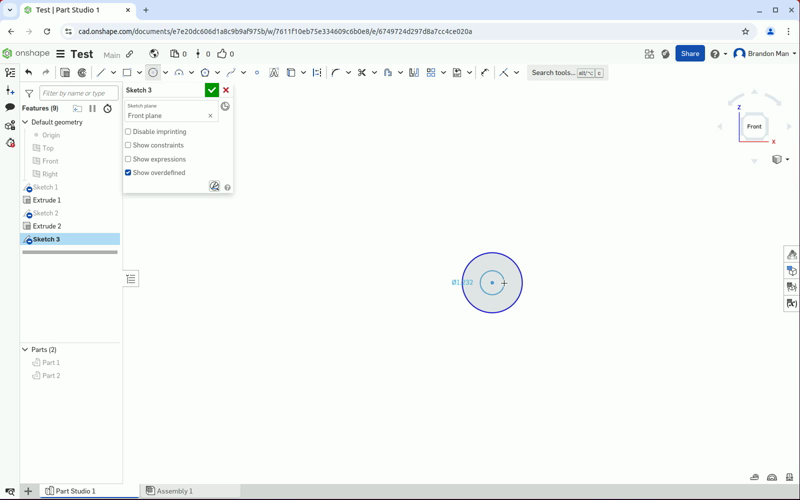
scroll(6)
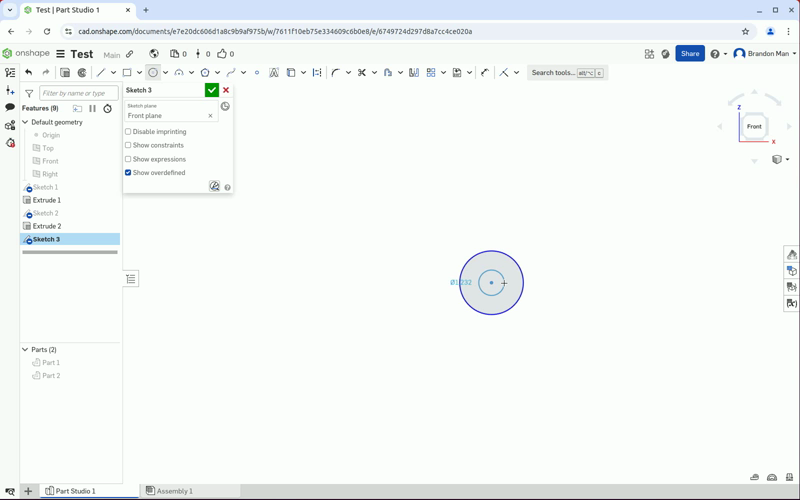
scroll(6)
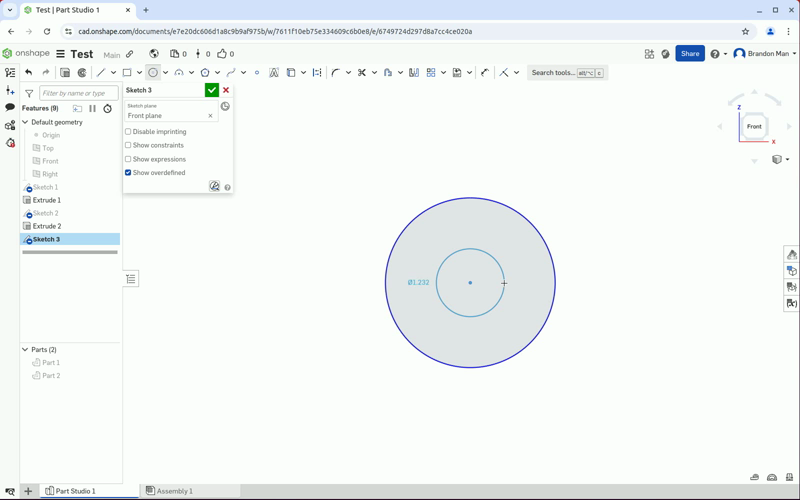
click(504, 282)
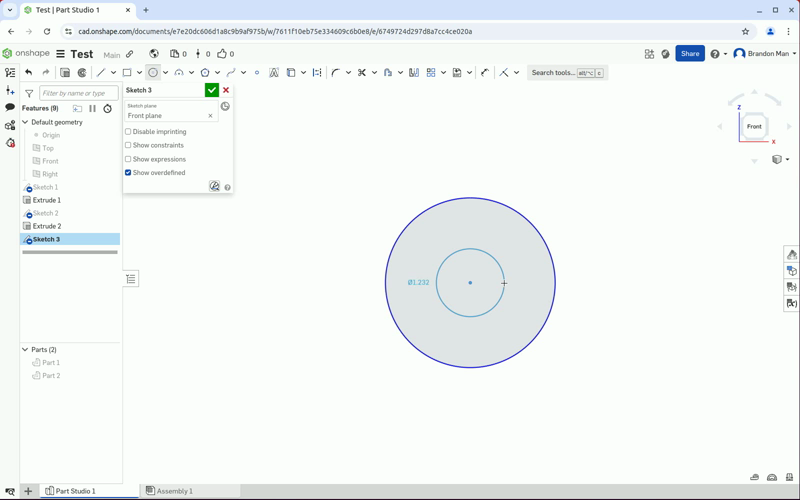
scroll(-6)
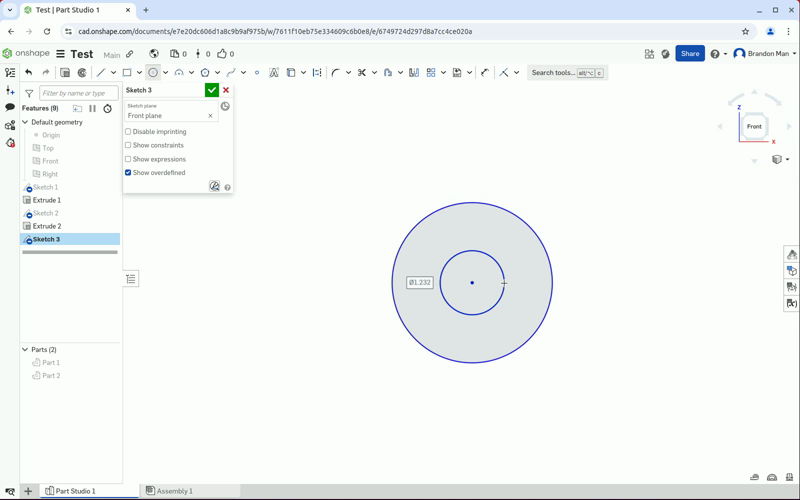
scroll(-6)
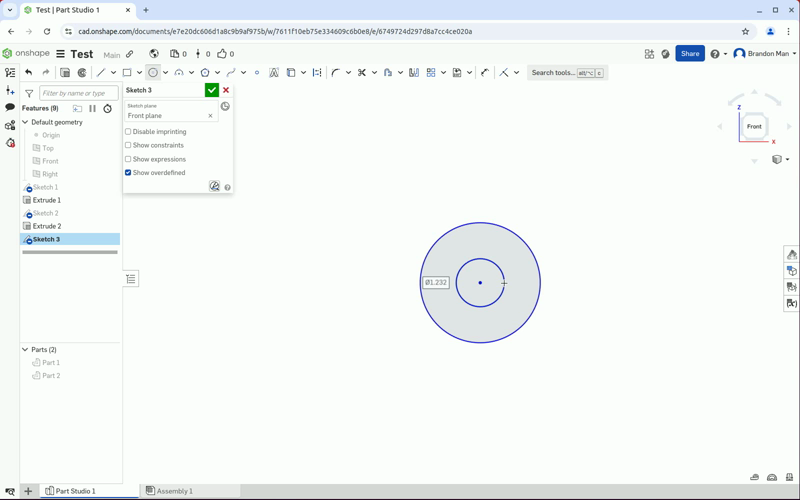
scroll(-6)
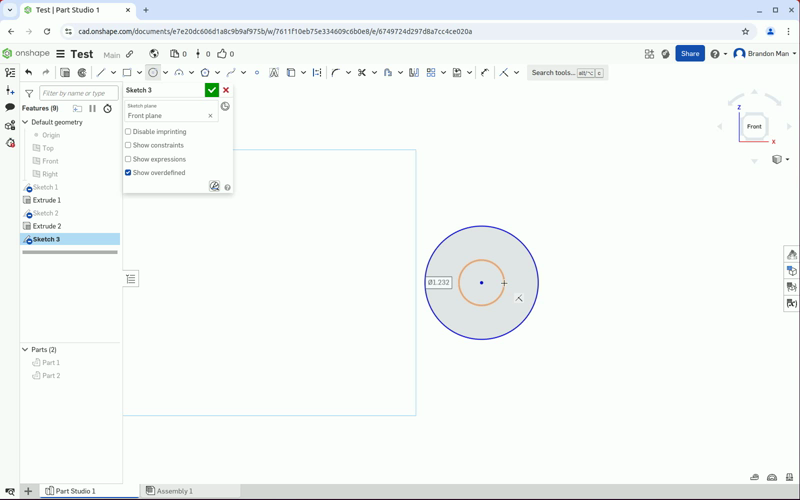
scroll(-6)
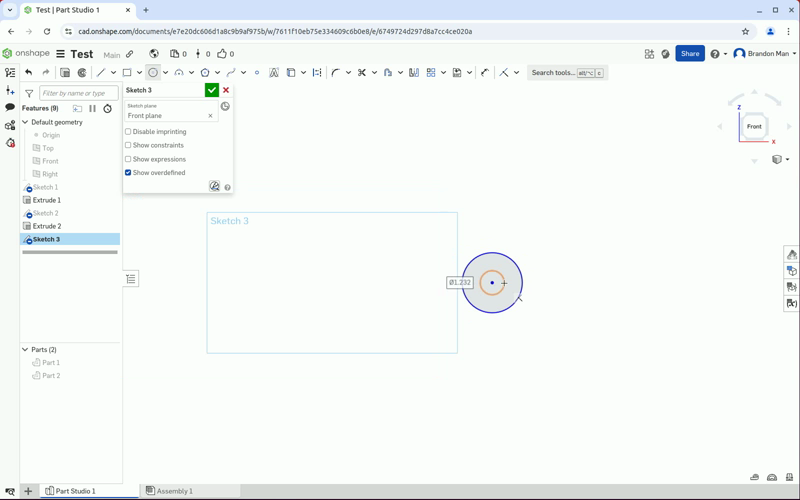
scroll(-6)
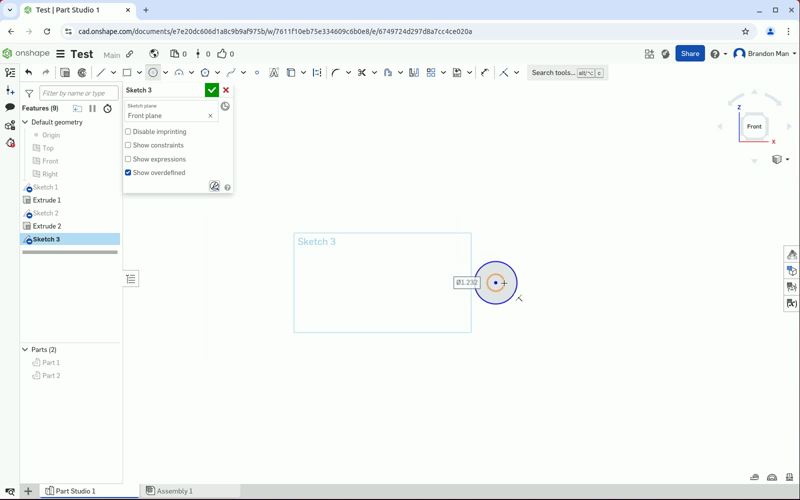
scroll(-6)
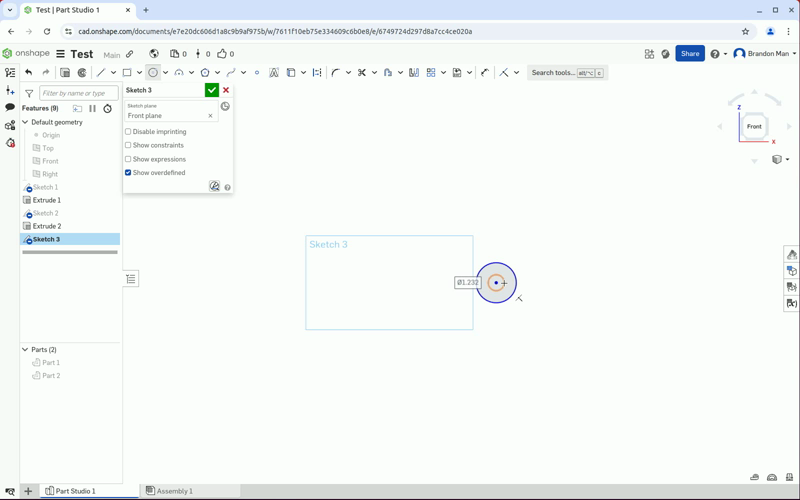
scroll(-6)
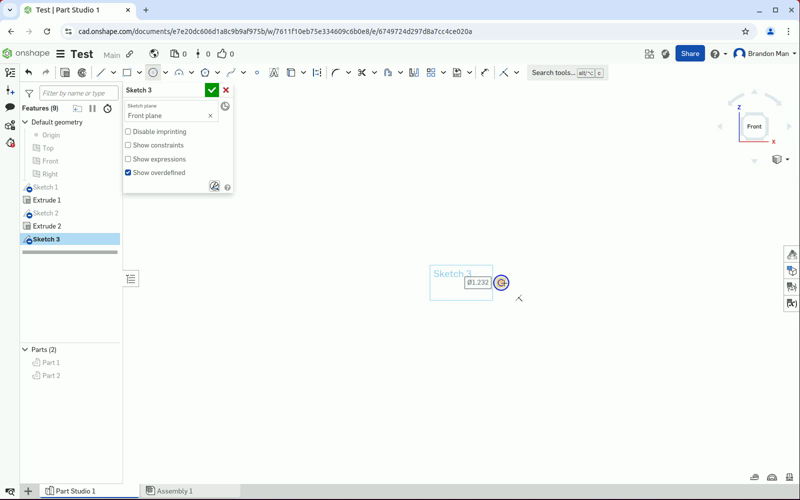
key(esc)
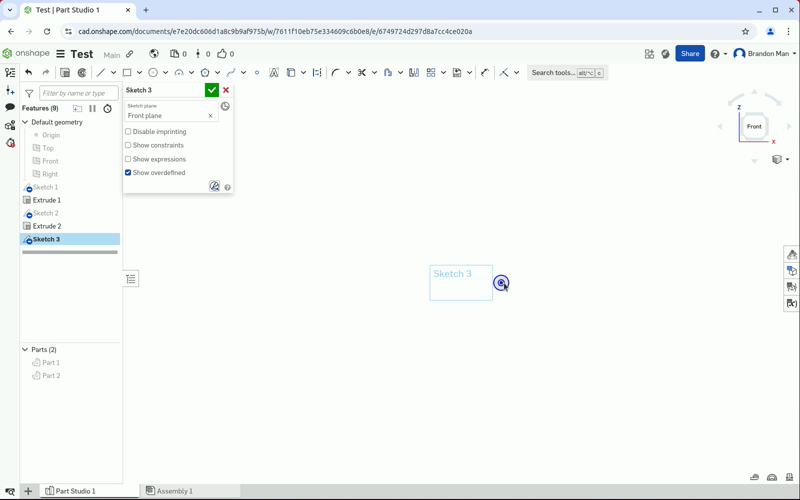
mouse_move(503, 280)
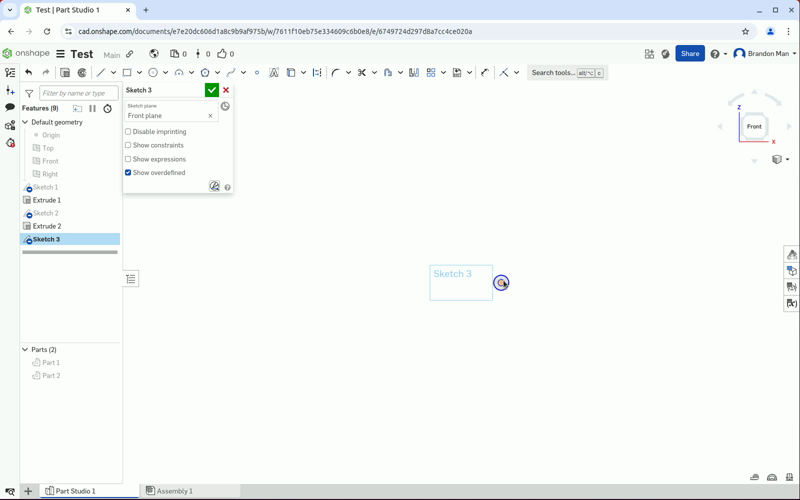
scroll(6)
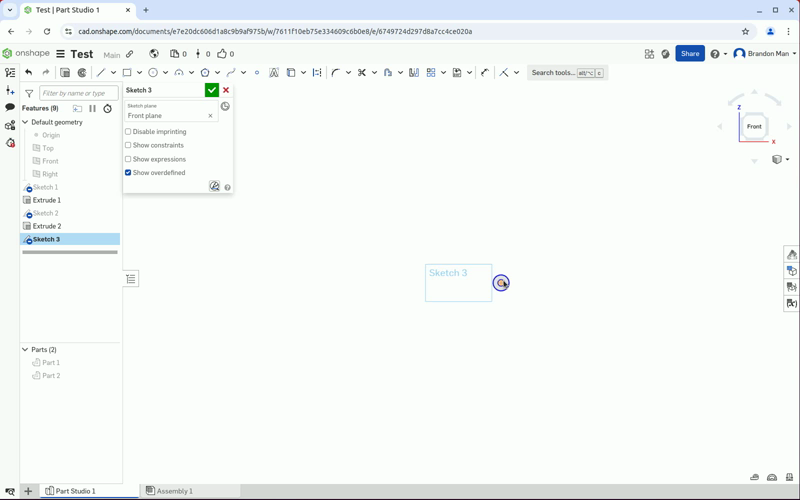
scroll(6)
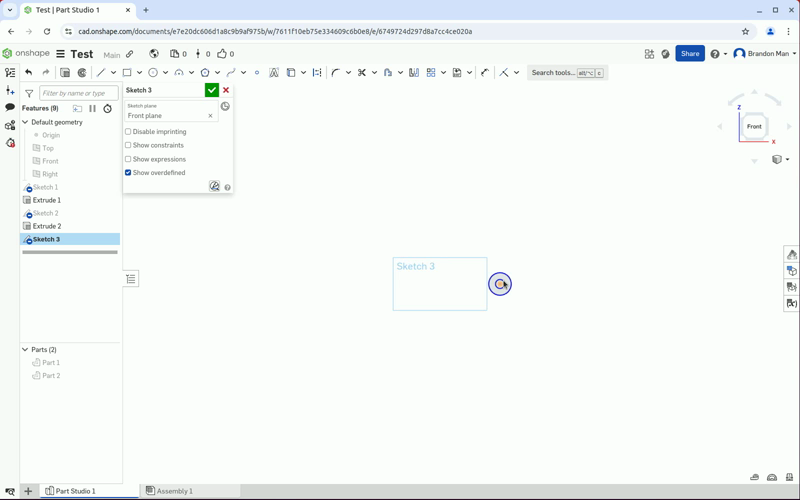
scroll(6)
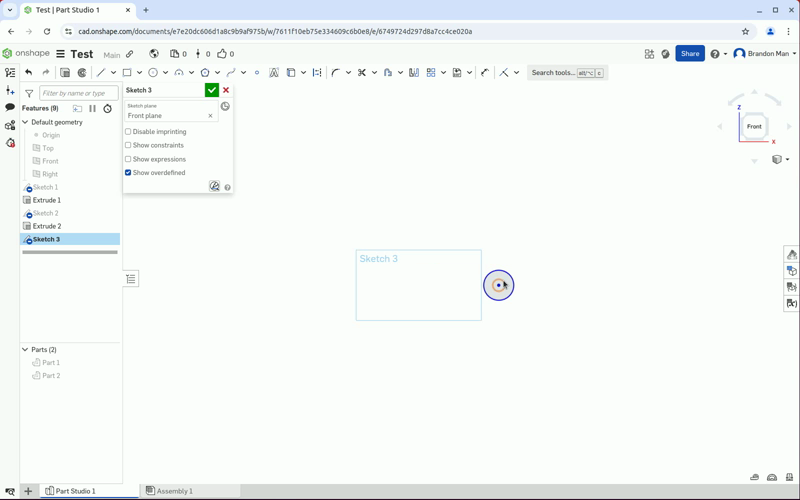
scroll(6)
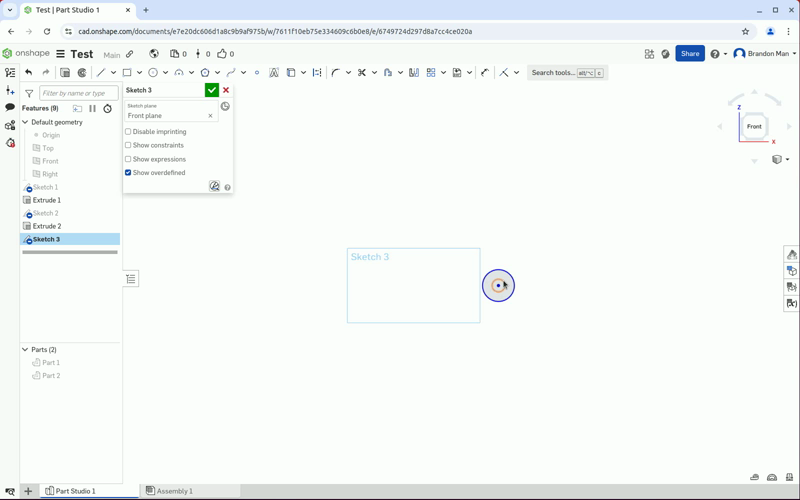
scroll(6)
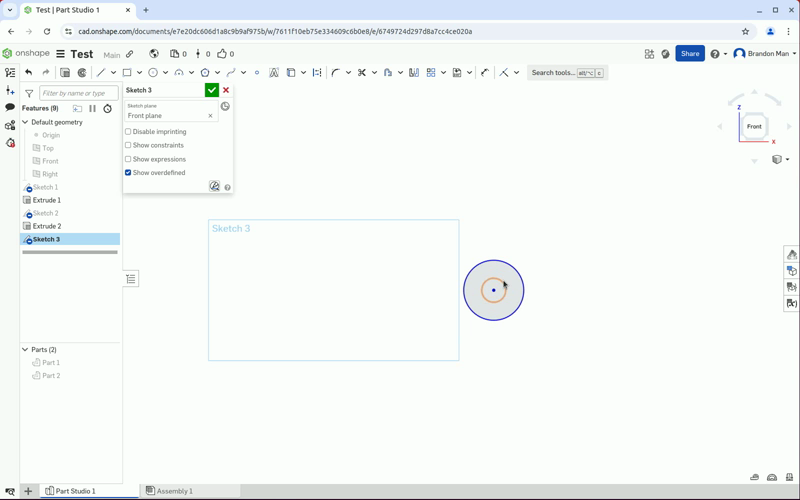
scroll(6)
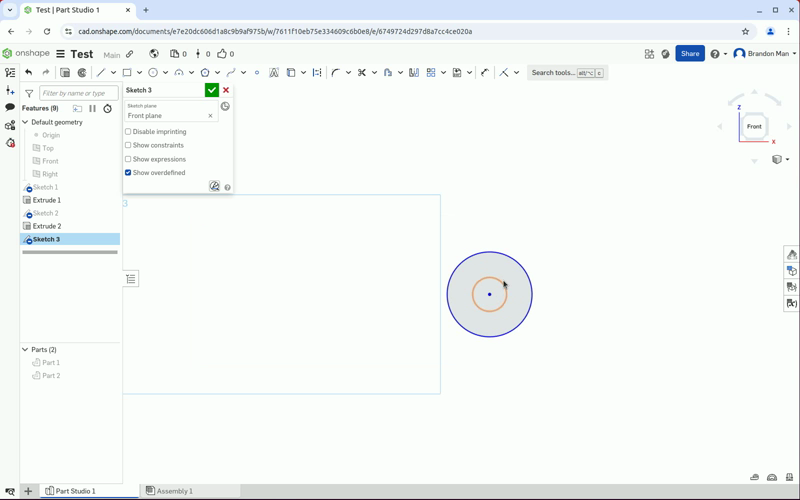
scroll(6)
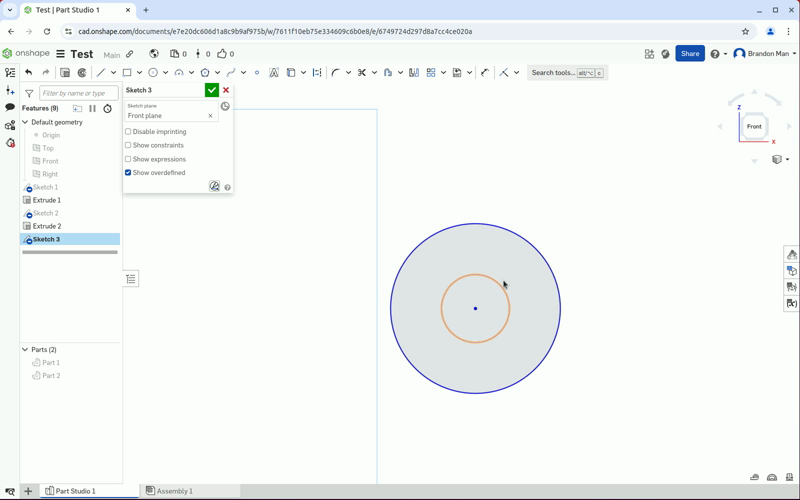
click(503, 280)
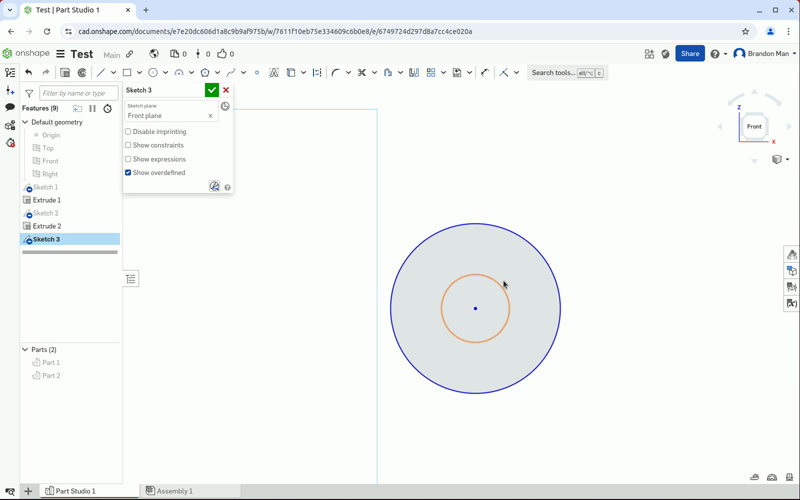
scroll(-6)
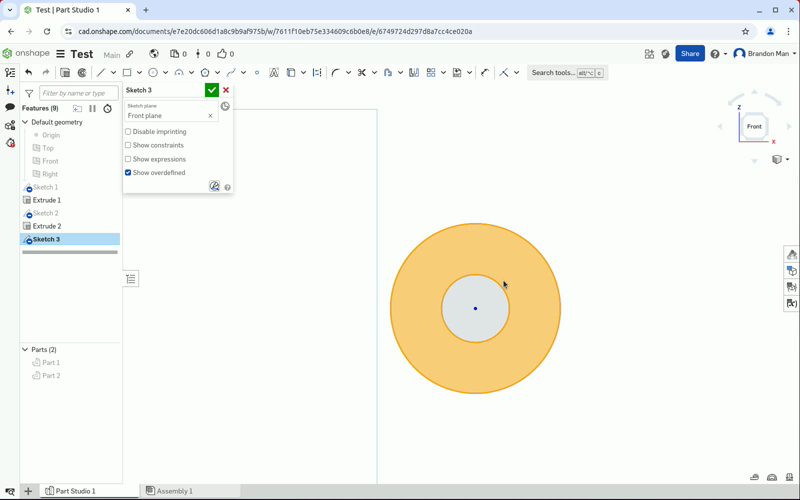
scroll(-6)
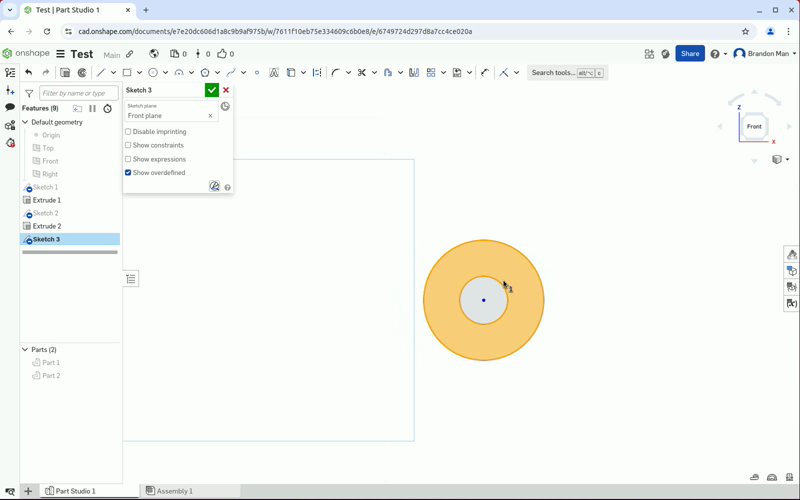
scroll(-6)
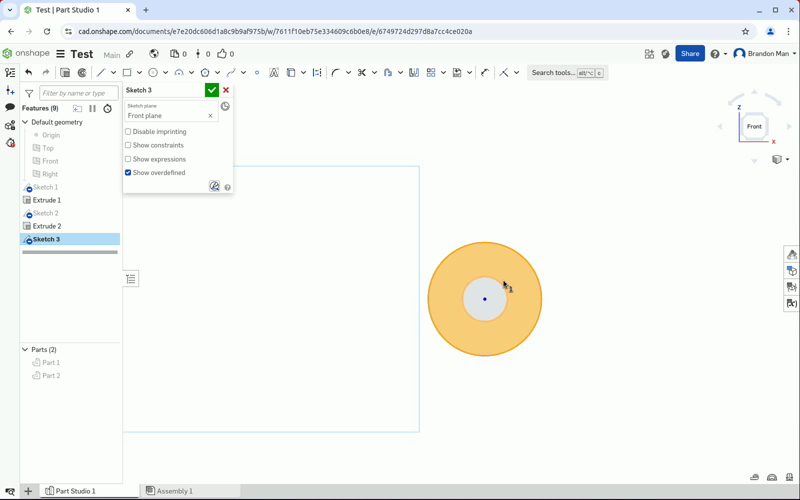
scroll(-6)
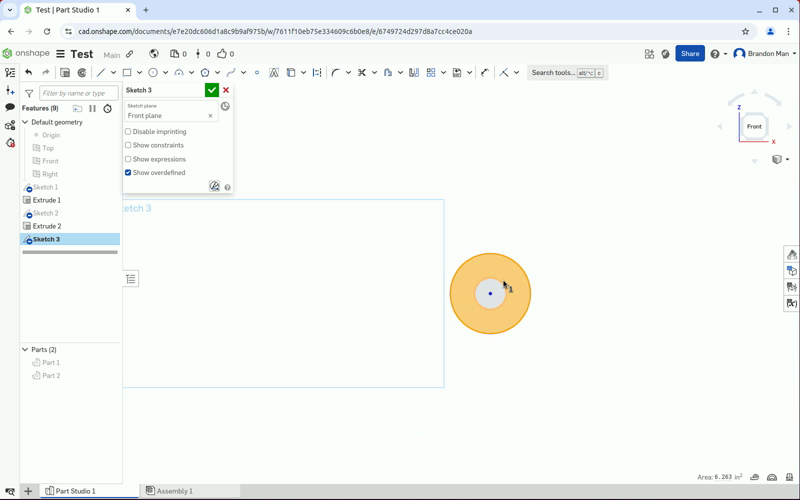
scroll(-6)
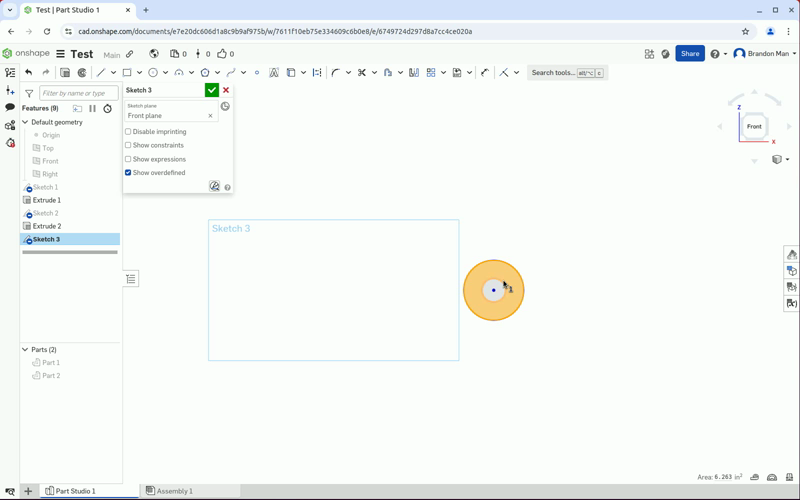
scroll(-6)
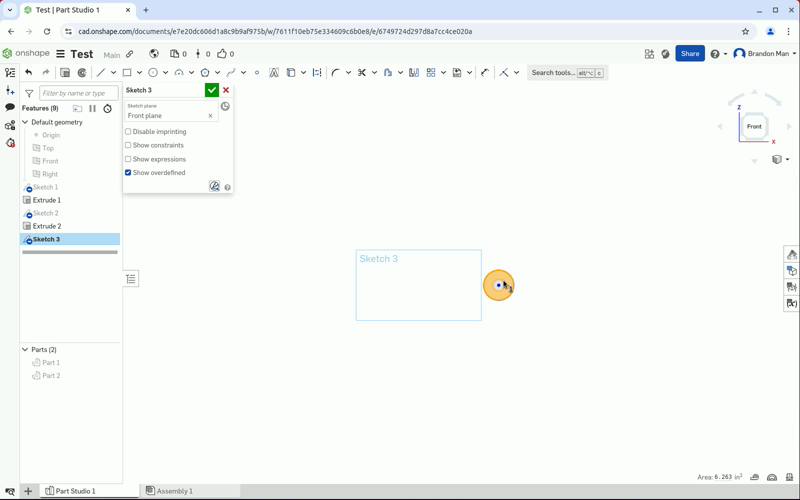
scroll(-6)
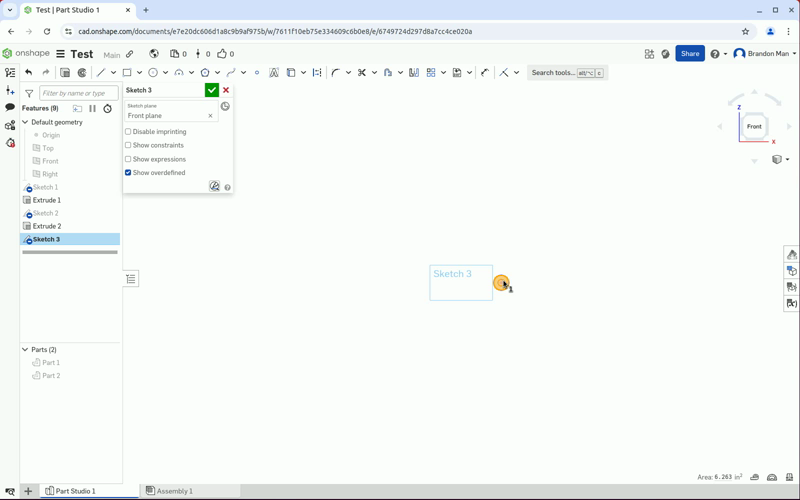
mouse_move(73, 352)
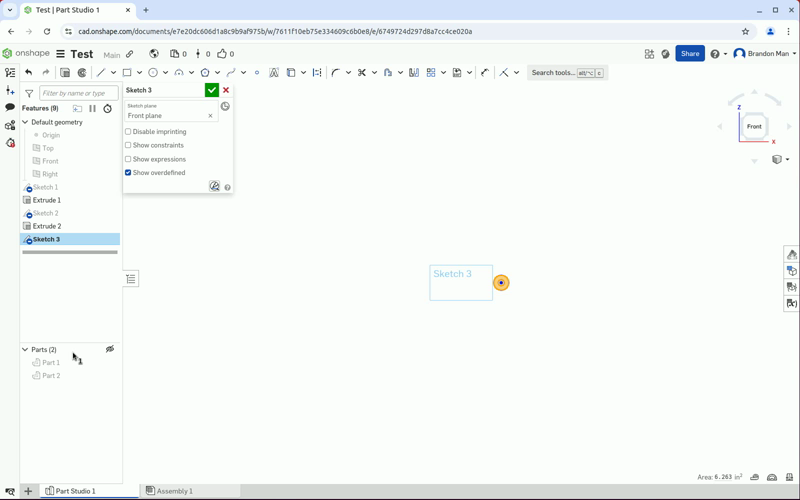
key(shift+y)
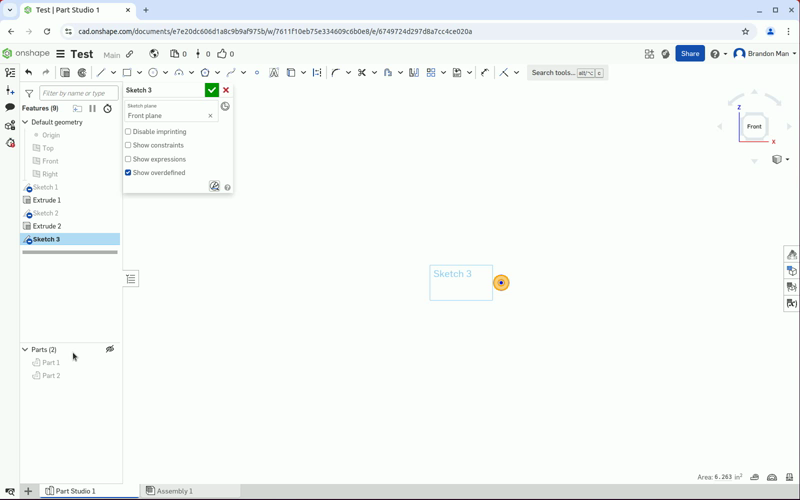
key(shift+e)
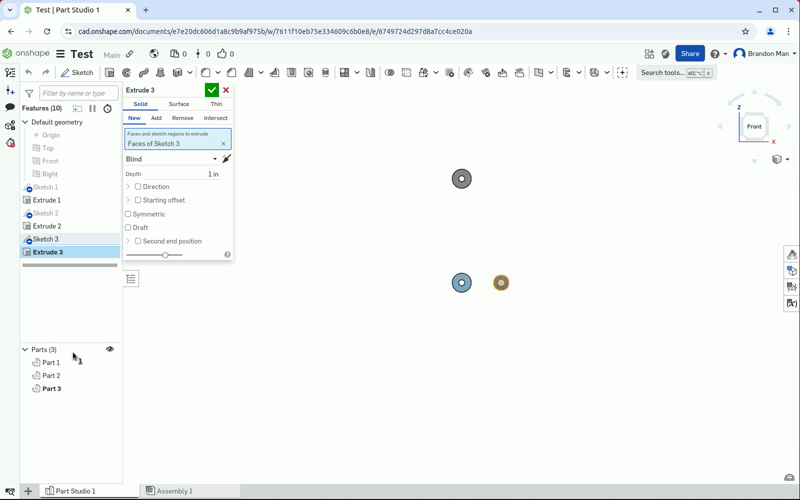
mouse_move(143, 106)
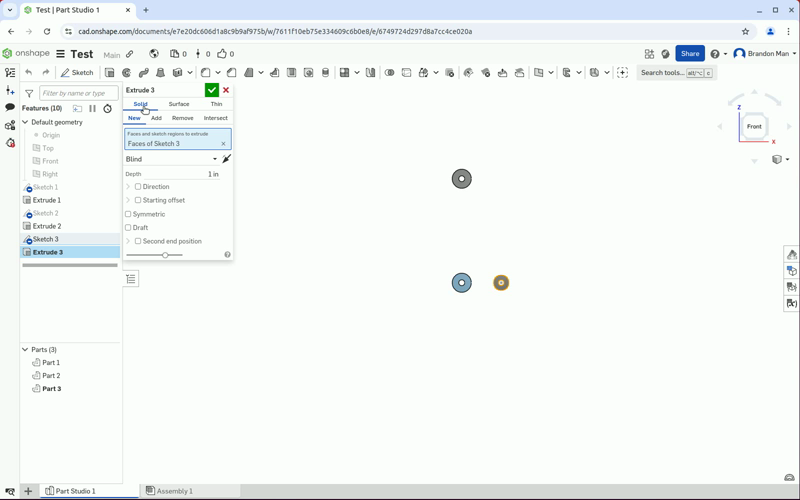
click(143, 106)
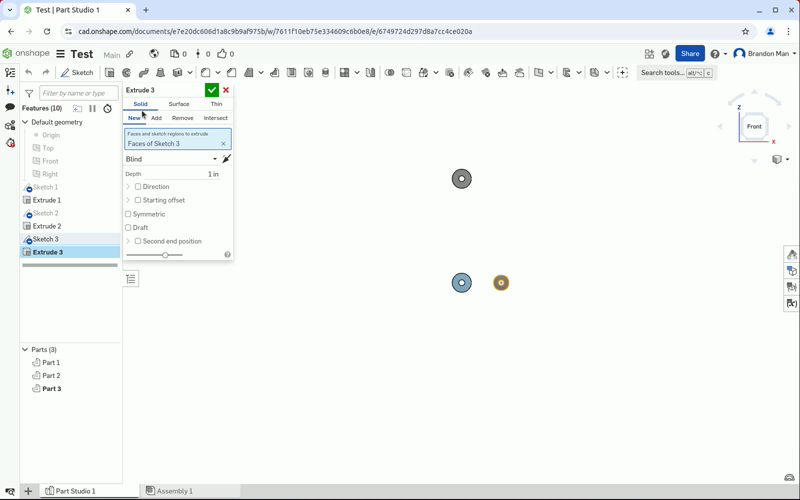
mouse_move(137, 120)
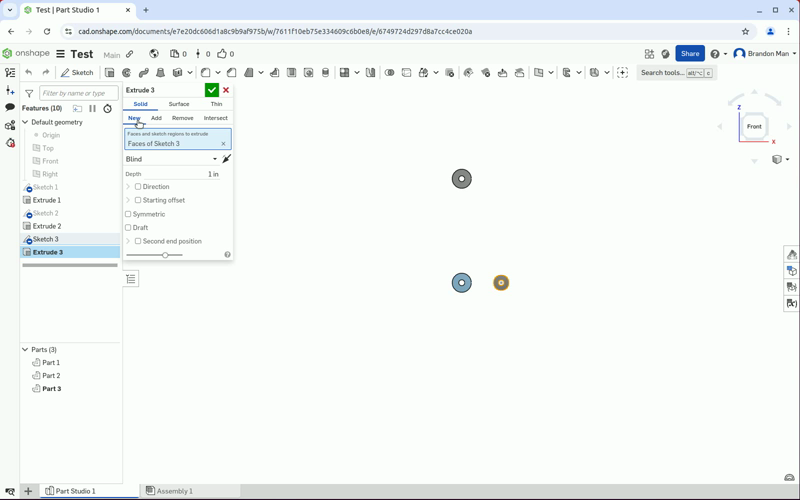
click(137, 120)
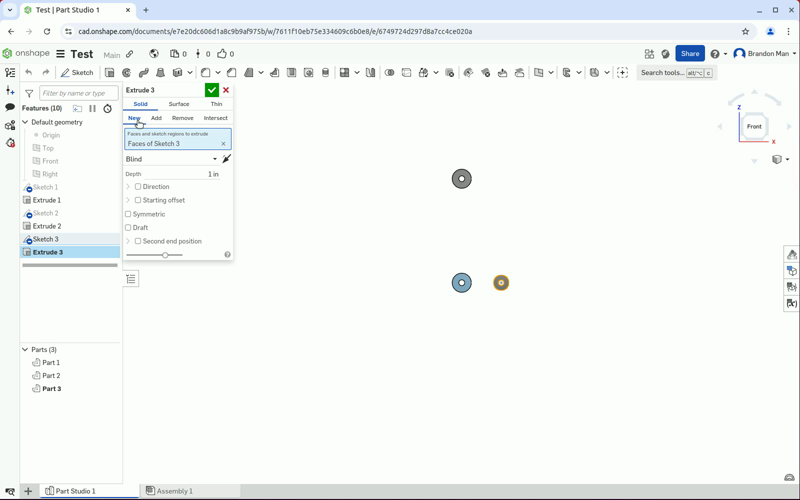
key(tab, 4)
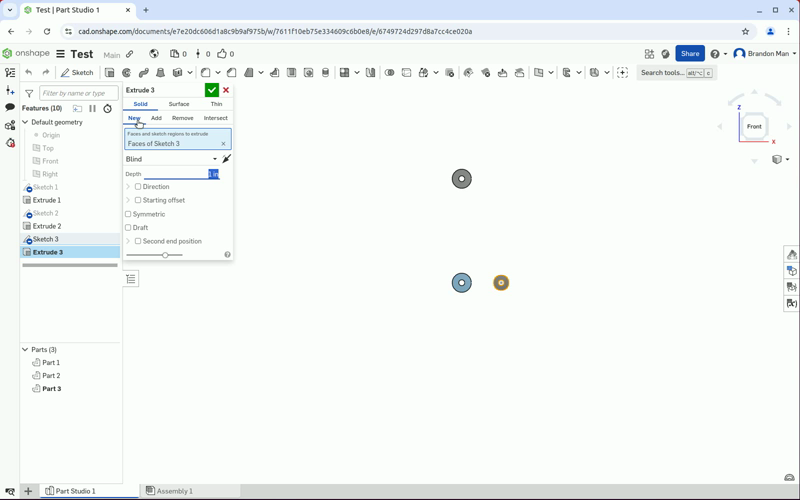
text(0.481)
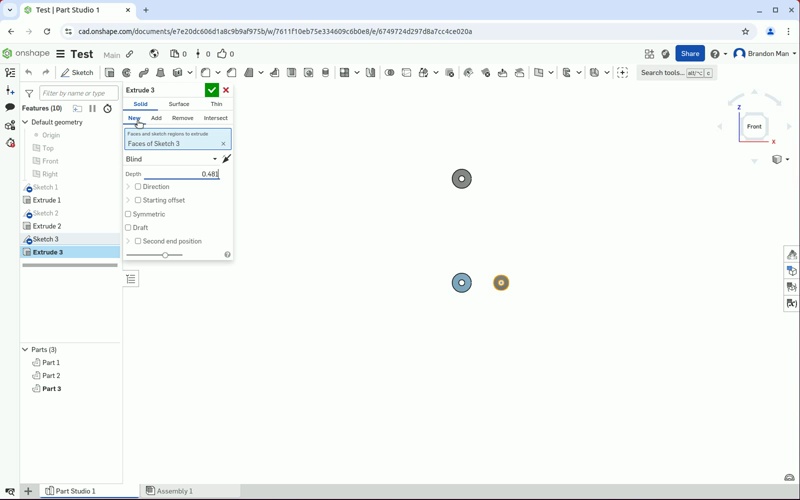
key(enter)
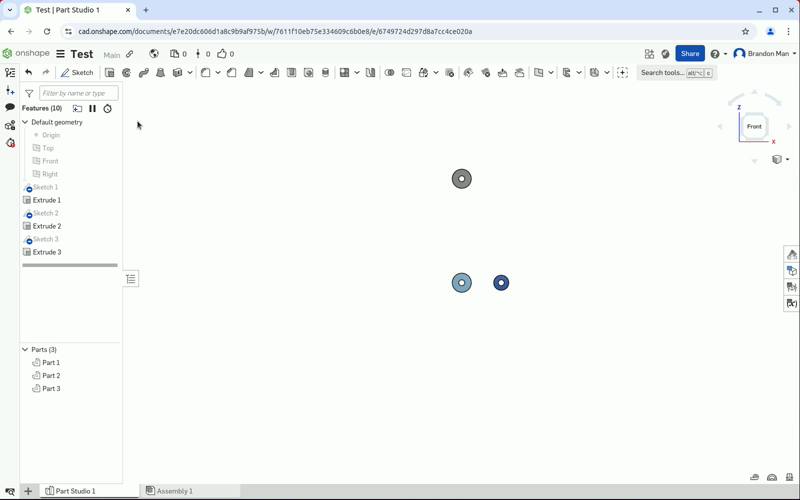
key(shift+h)
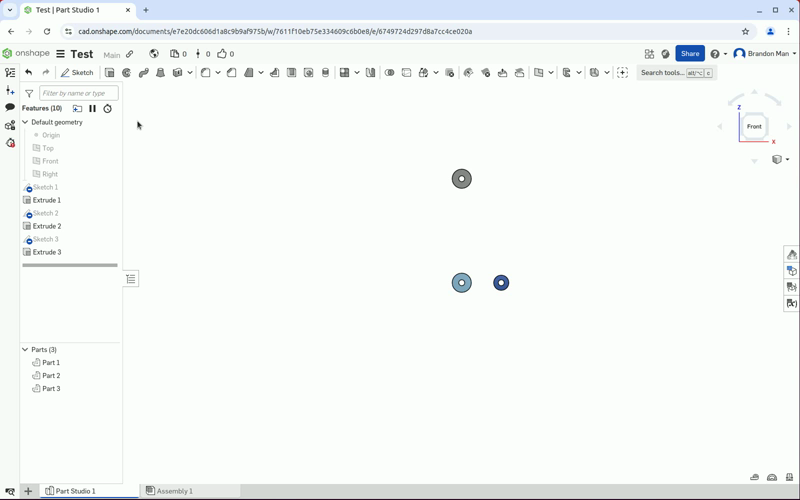
key(shift+h)
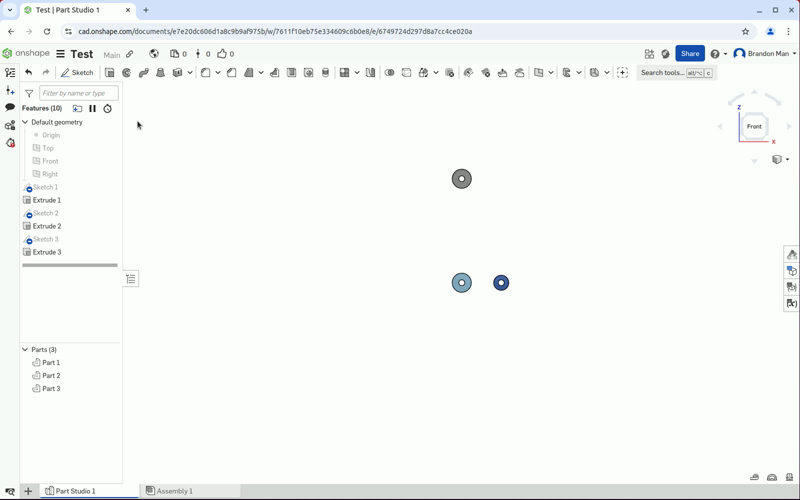
mouse_move(73, 189)
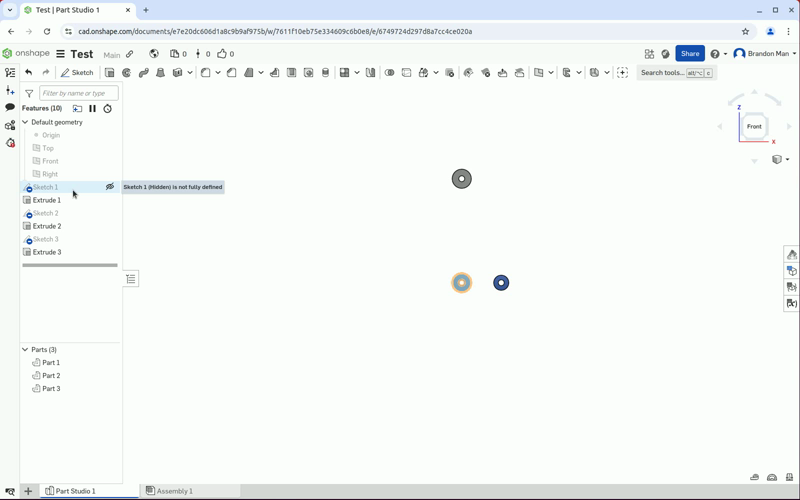
click(73, 189)
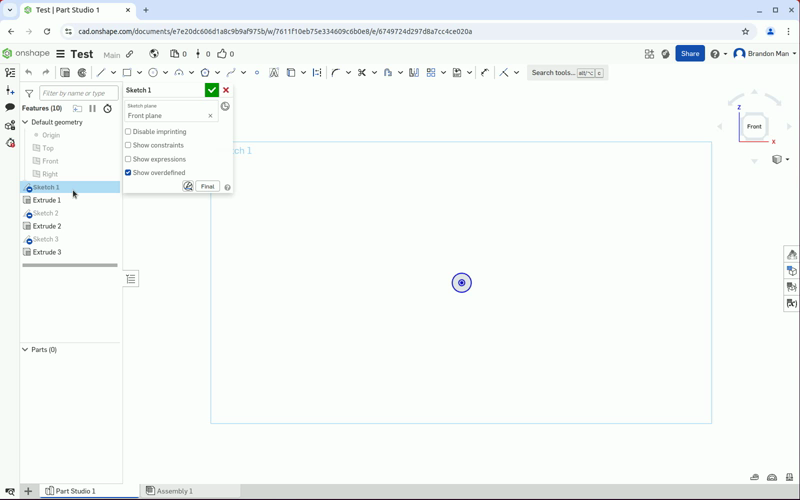
mouse_move(229, 92)
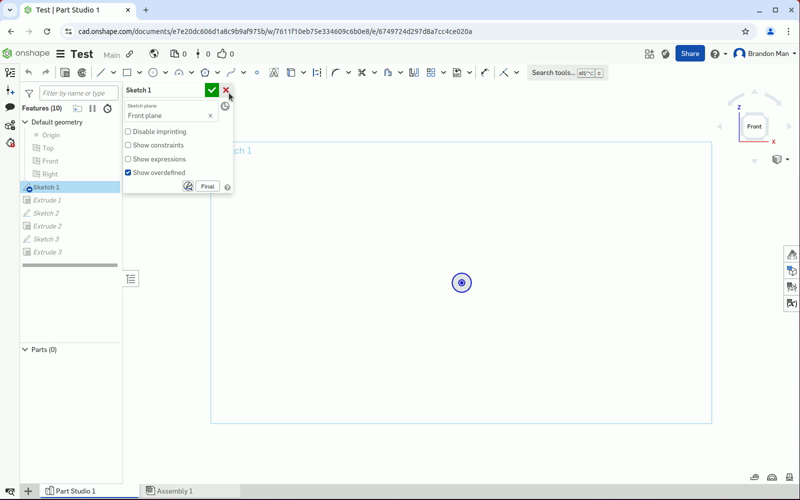
click(229, 92)
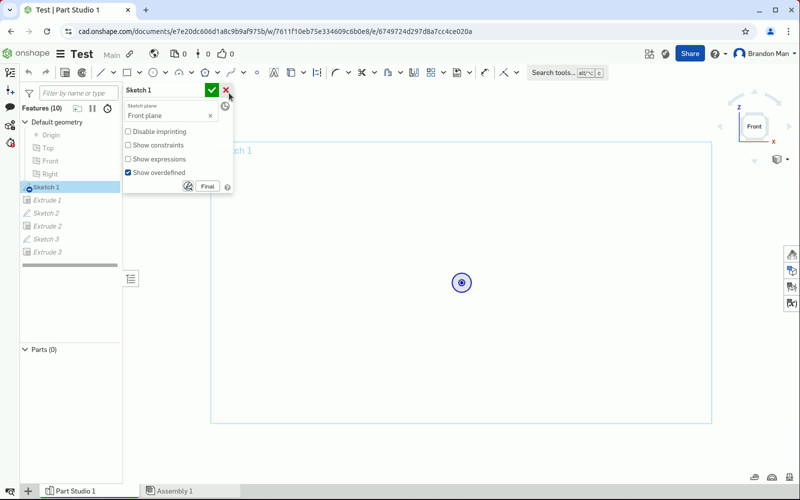
key(shift+s)
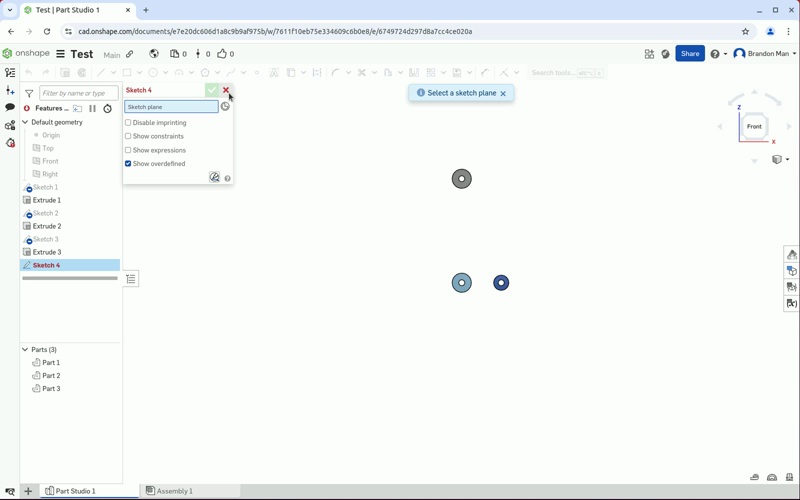
mouse_move(73, 163)
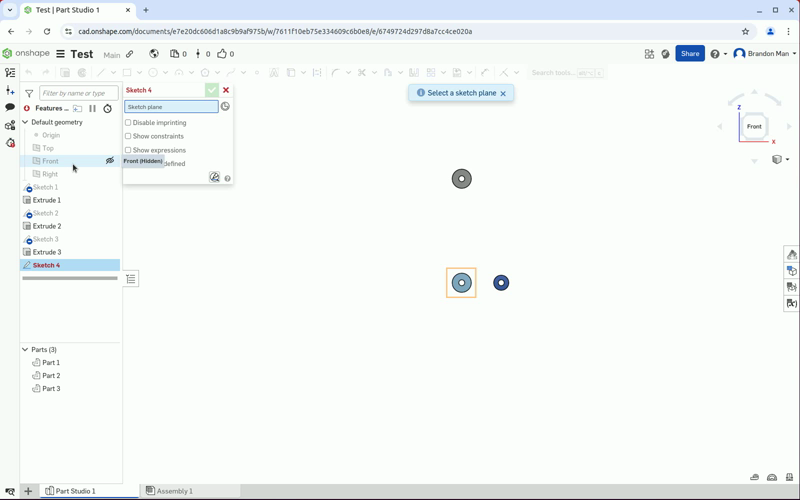
click(73, 163)
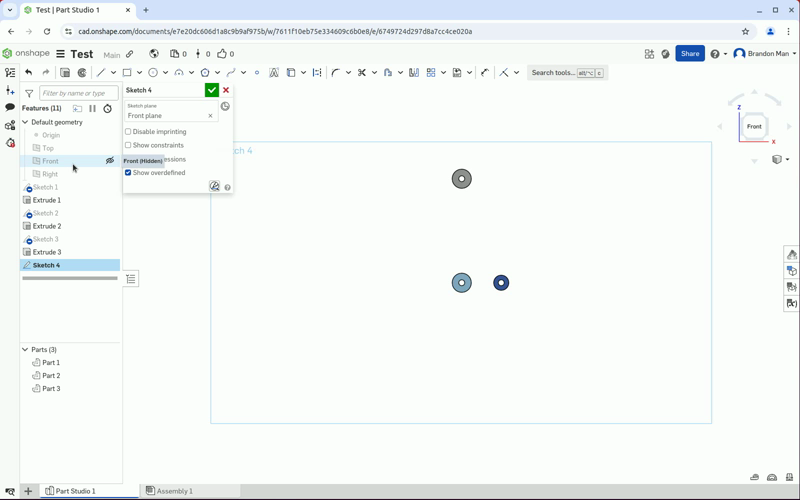
mouse_move(73, 352)
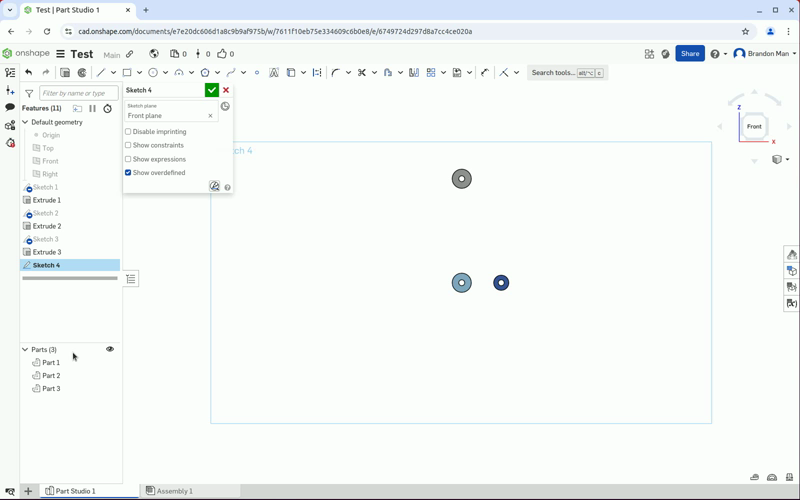
key(y)
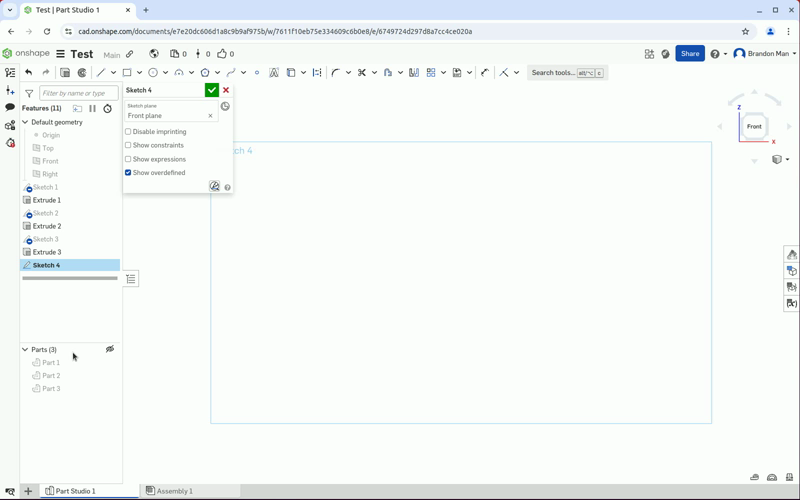
key(l)
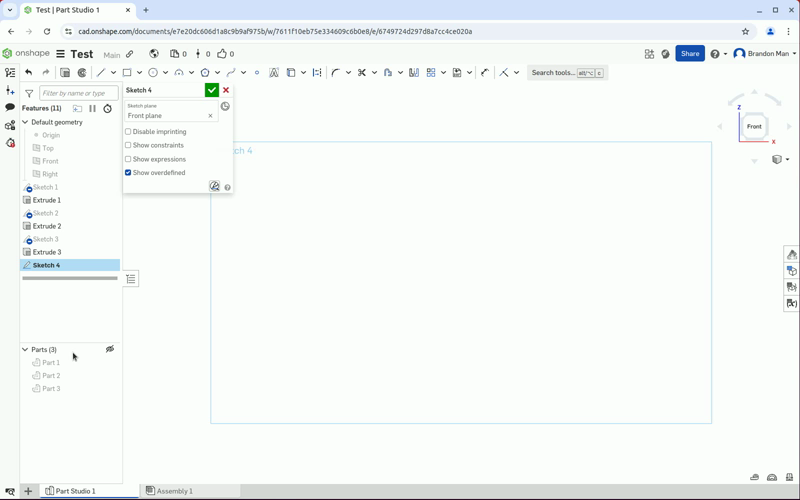
key_down(shift)
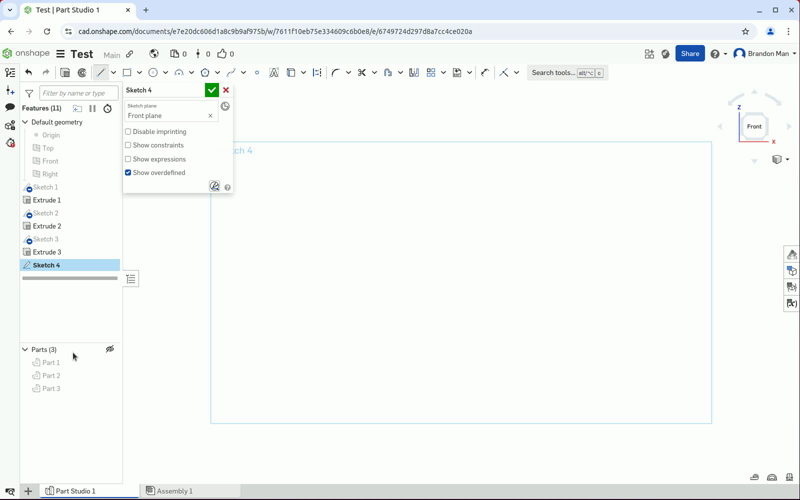
mouse_move(446, 226)
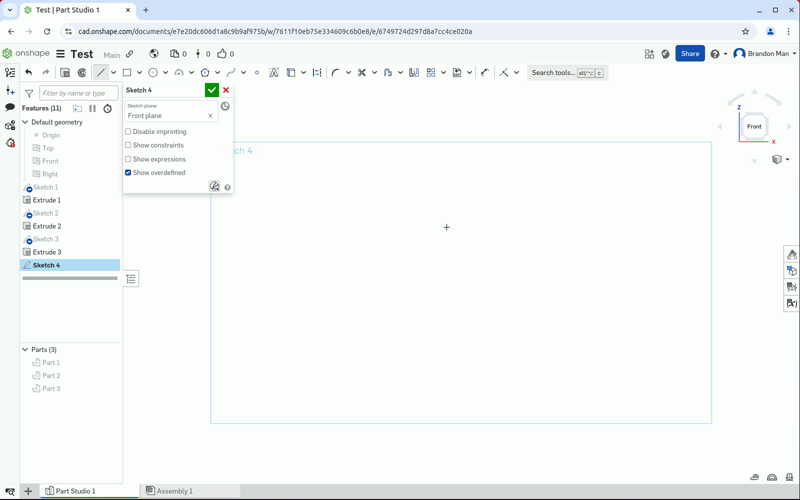
click(446, 226)
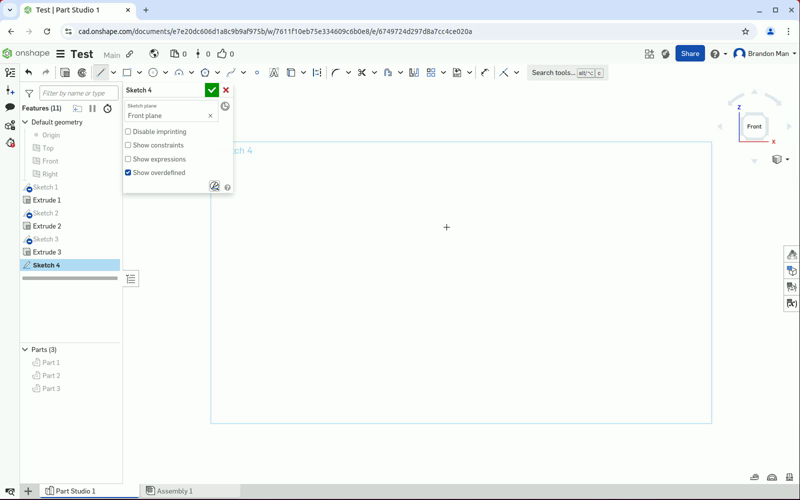
key_up(shift)
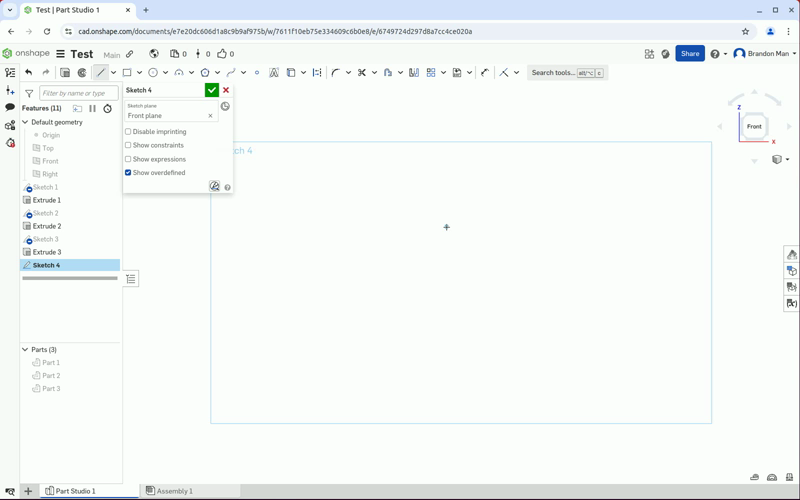
key_down(shift)
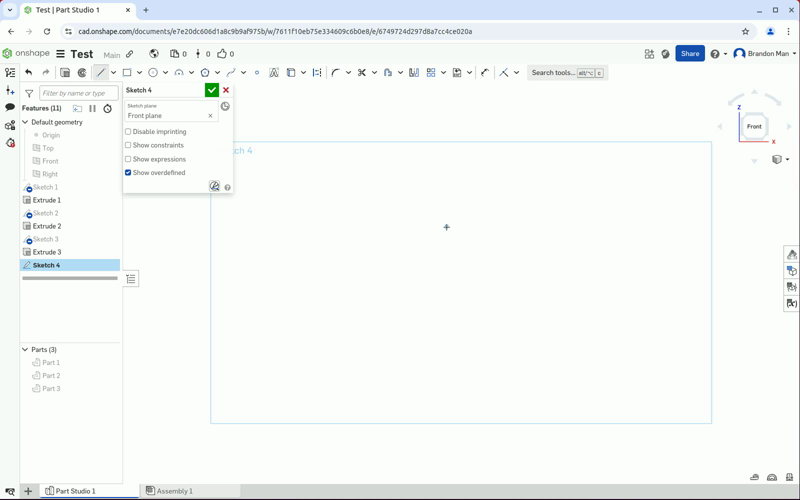
mouse_move(476, 226)
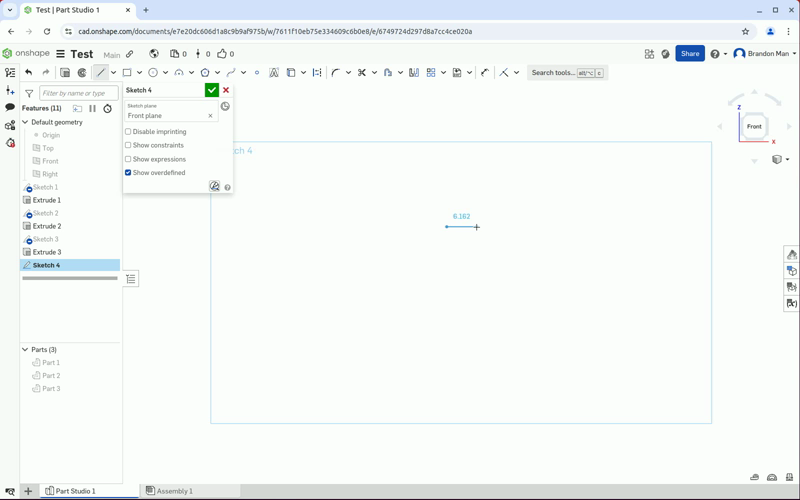
mouse_move(452, 284)
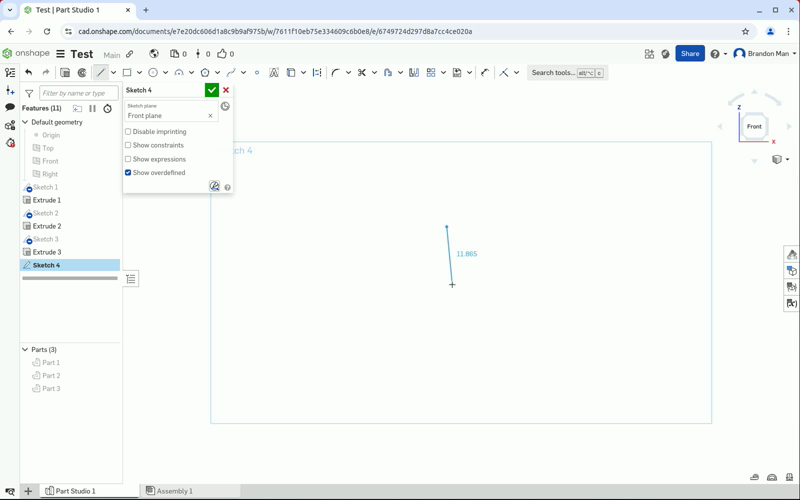
click(452, 284)
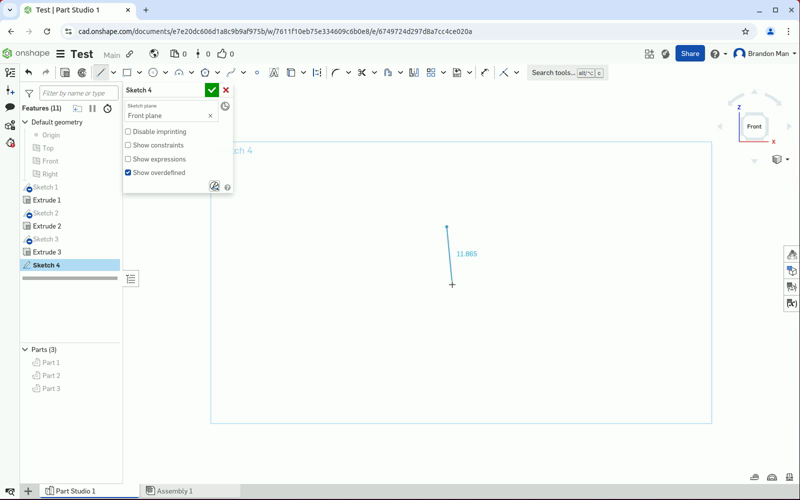
key_up(shift)
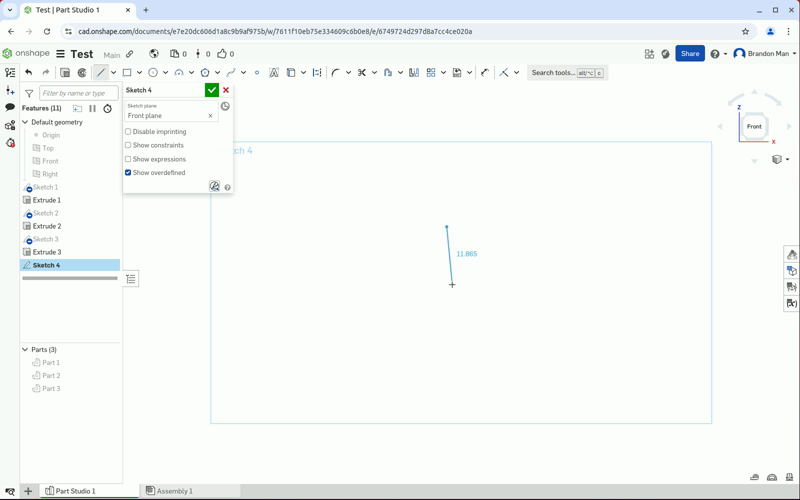
key(esc)
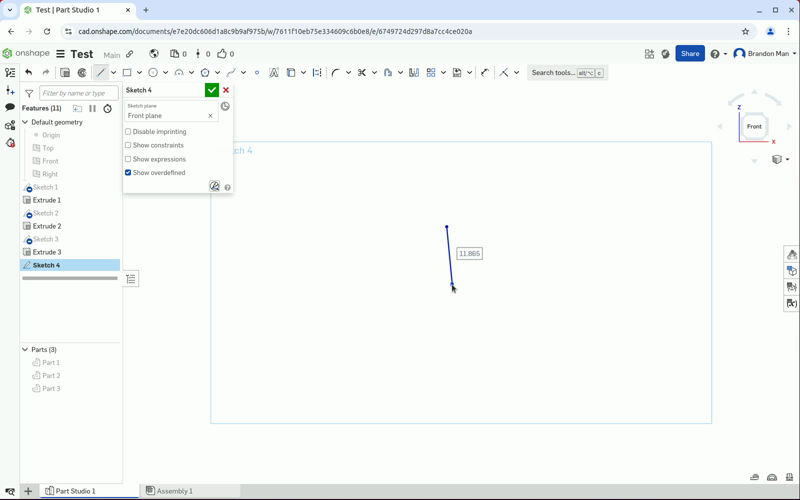
key(a)
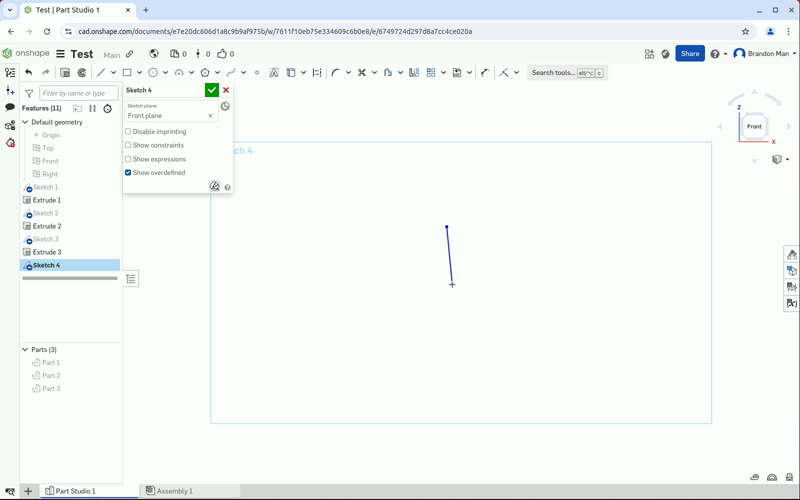
mouse_move(452, 284)
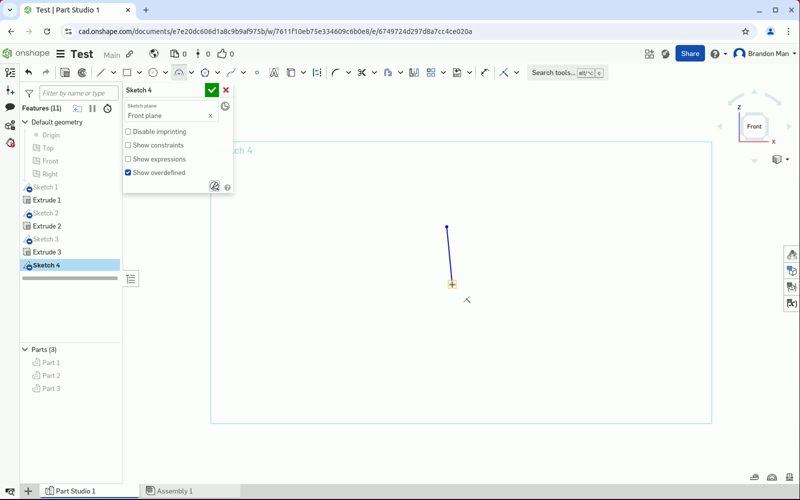
click(452, 284)
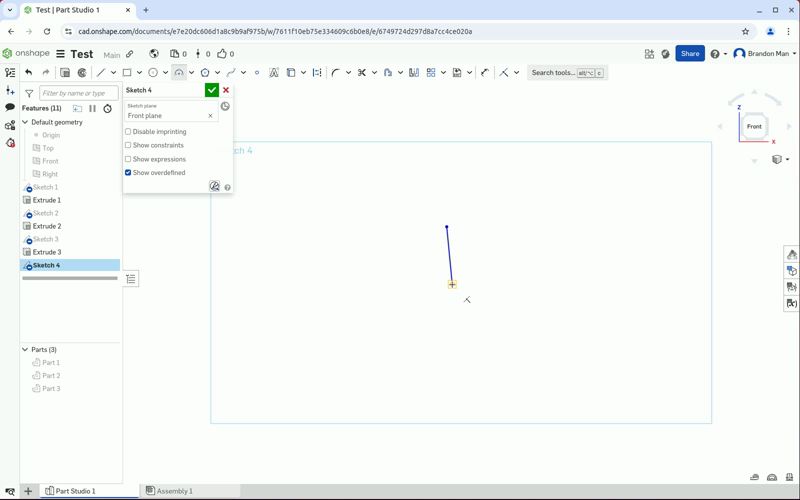
key_down(shift)
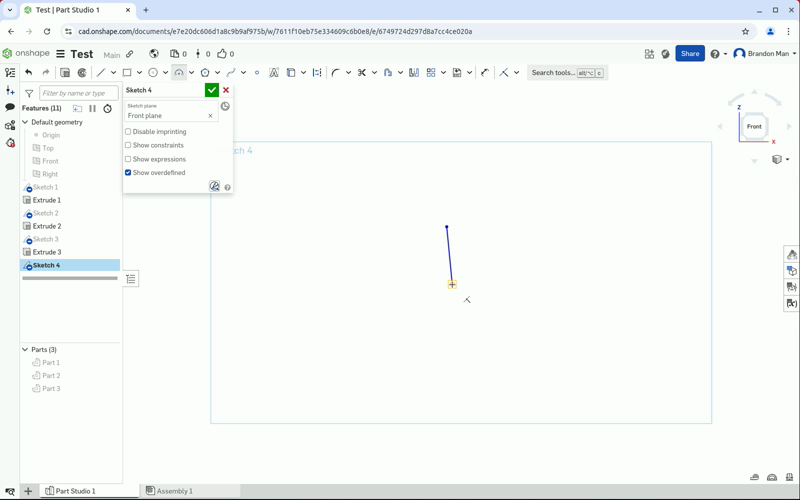
mouse_move(461, 291)
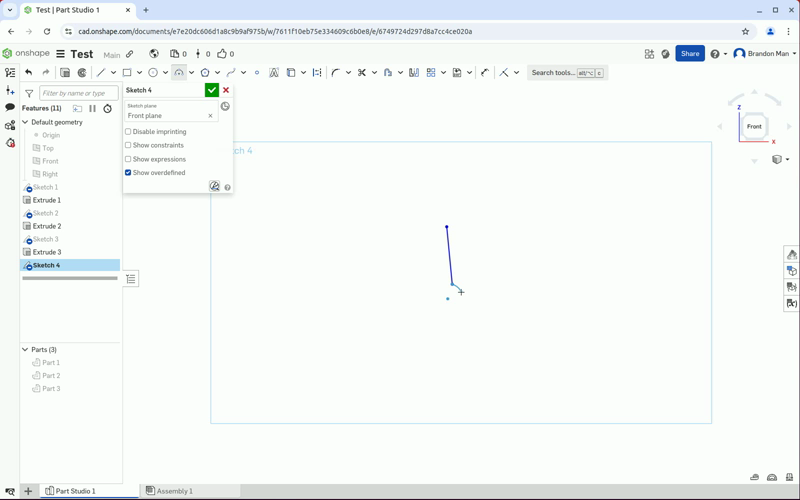
click(461, 291)
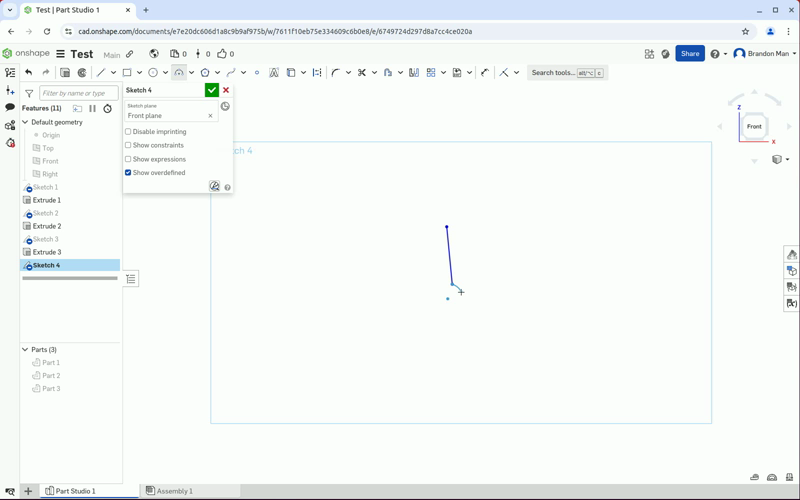
mouse_move(466, 276)
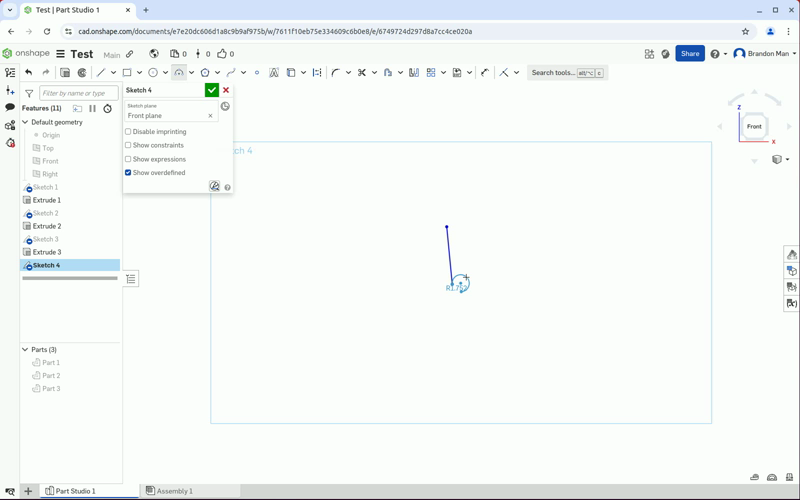
click(466, 276)
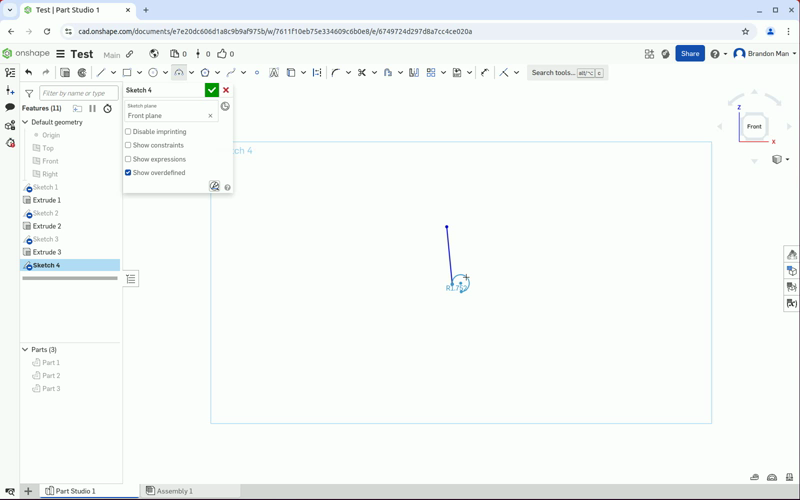
key_up(shift)
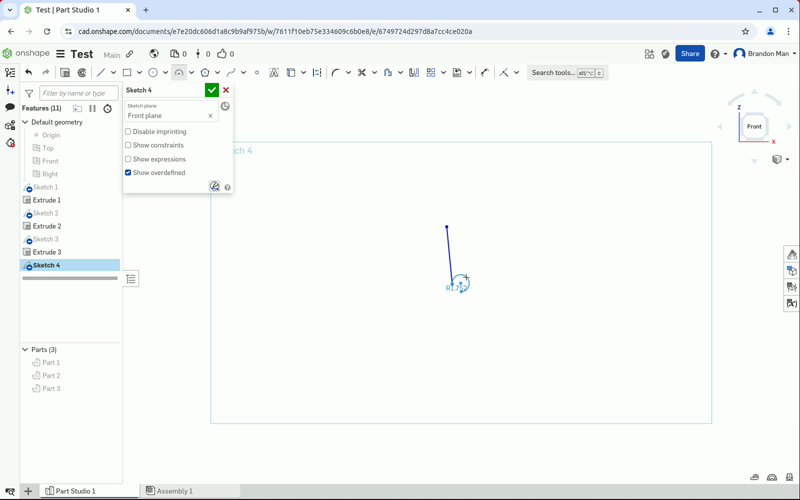
key(esc)
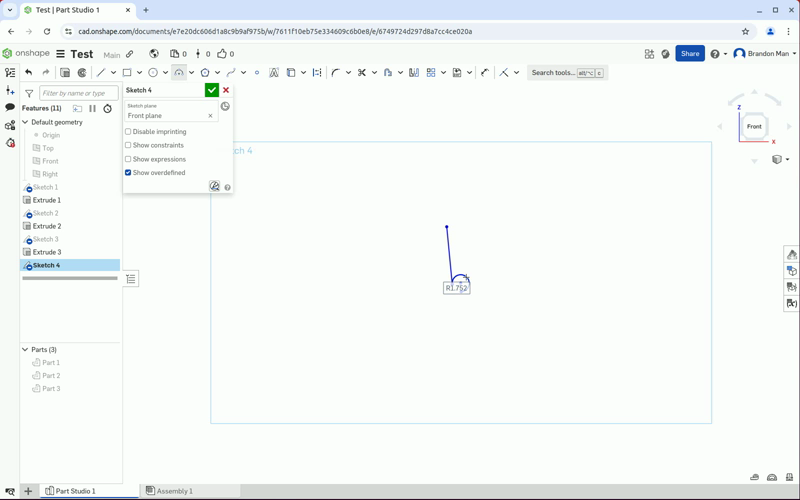
key(l)
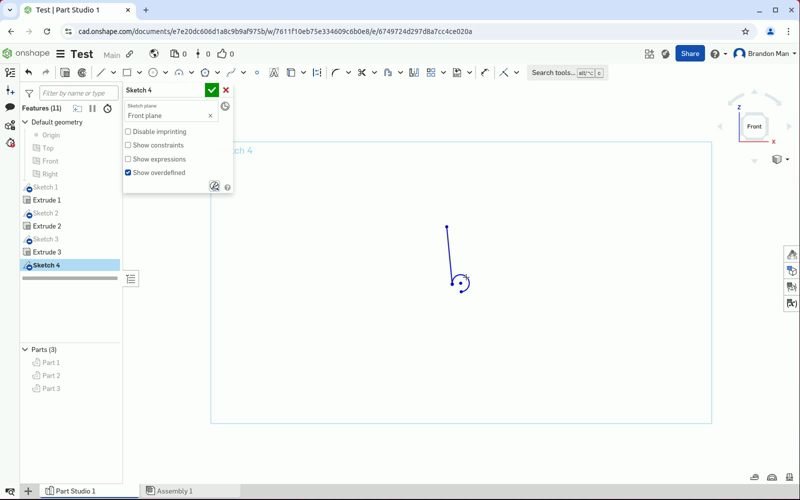
mouse_move(461, 291)
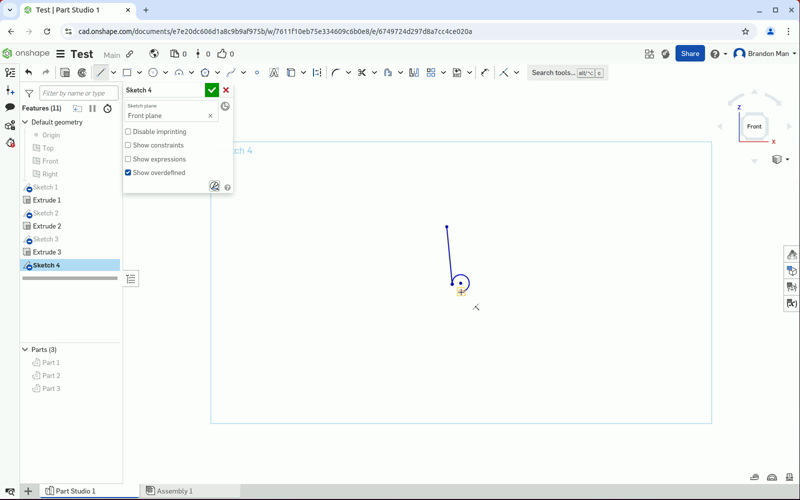
click(461, 291)
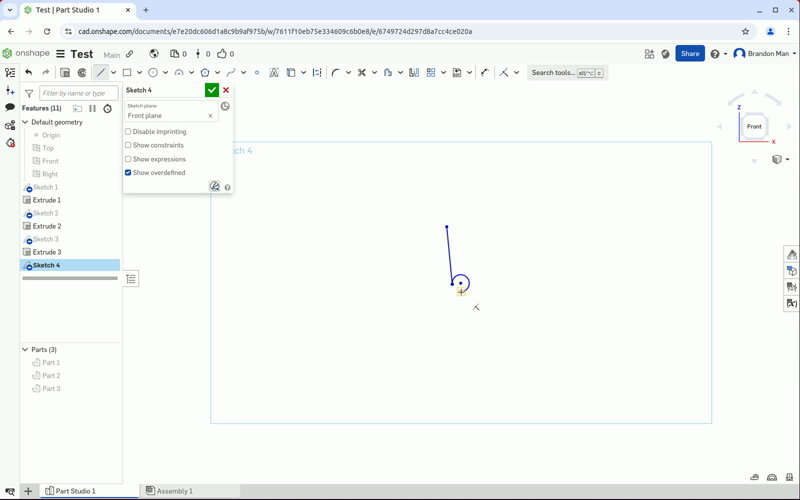
key_down(shift)
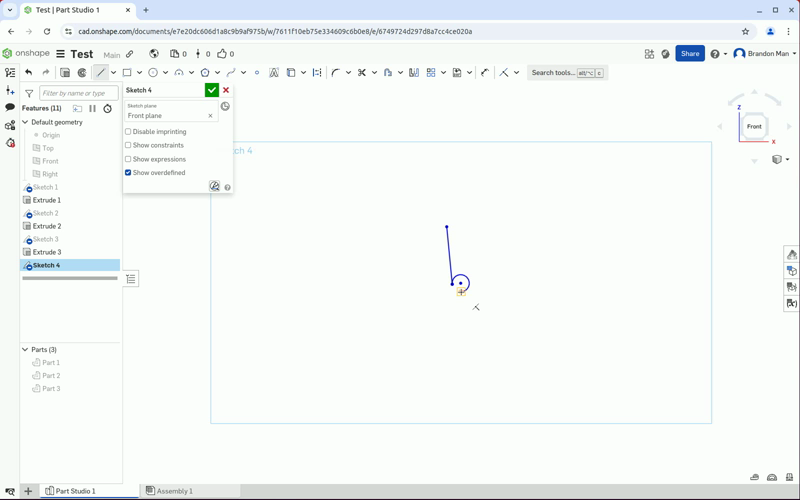
mouse_move(491, 291)
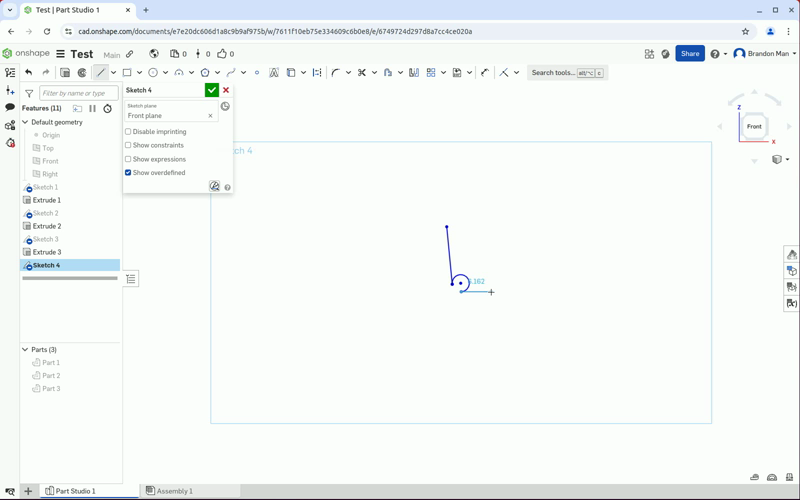
mouse_move(502, 290)
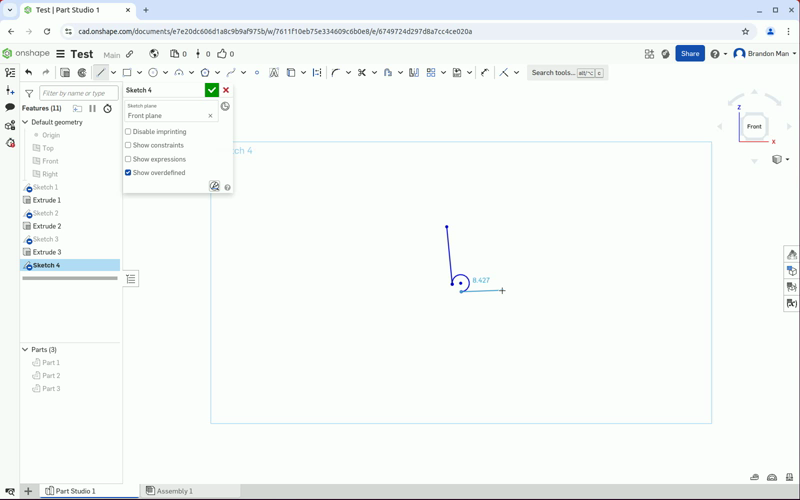
click(502, 290)
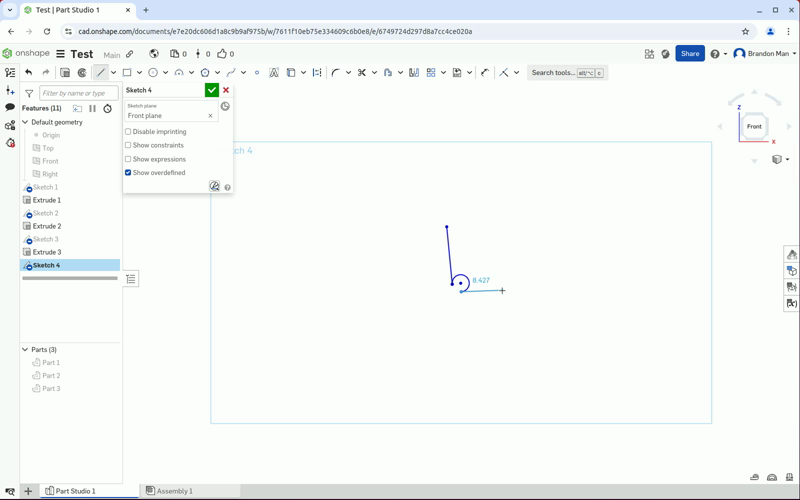
key_up(shift)
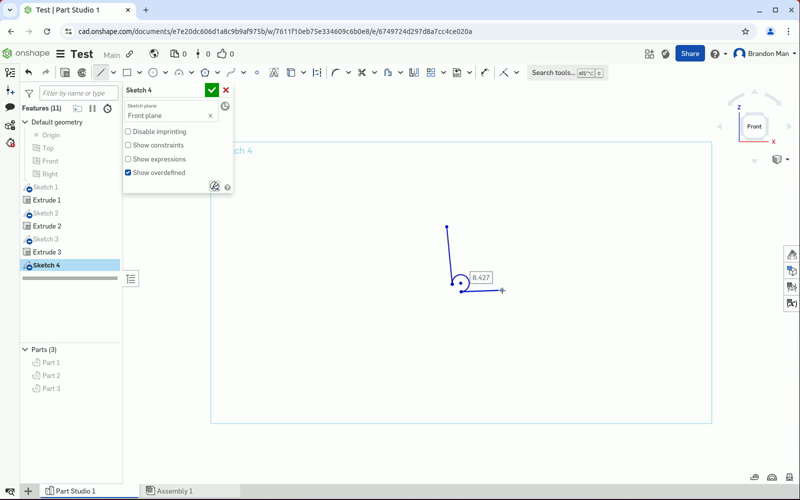
key(esc)
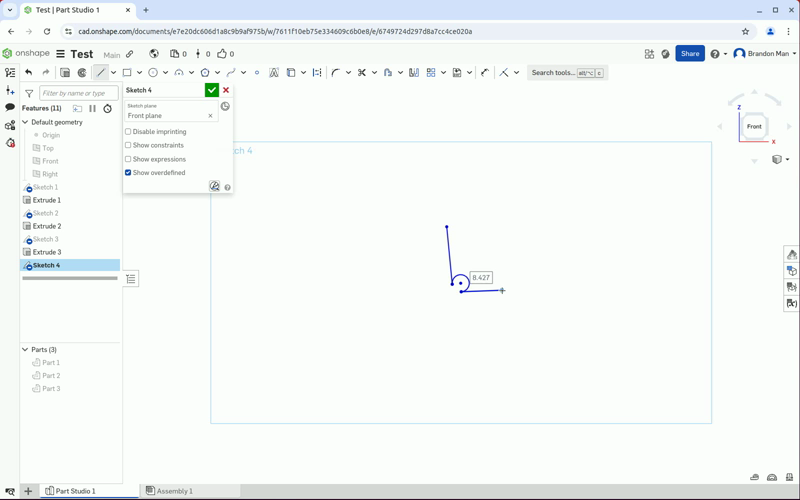
key(a)
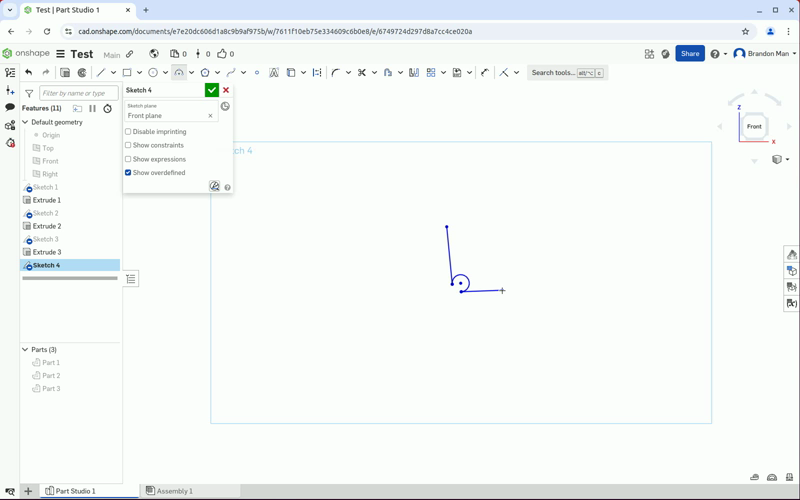
mouse_move(502, 290)
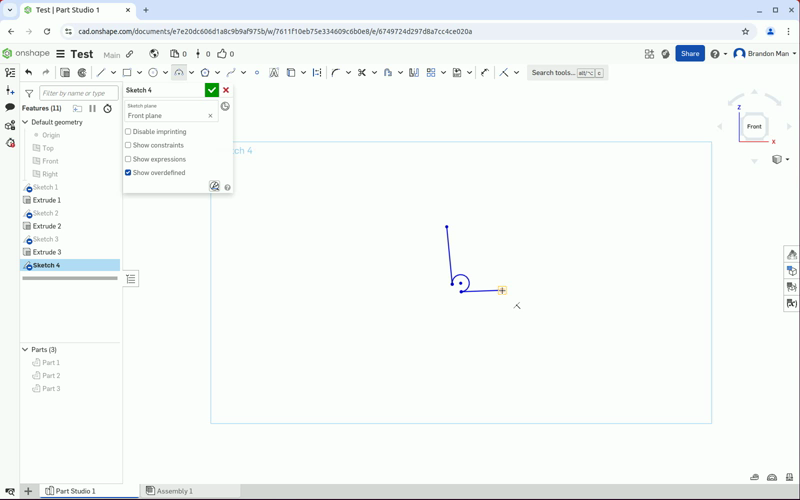
click(502, 290)
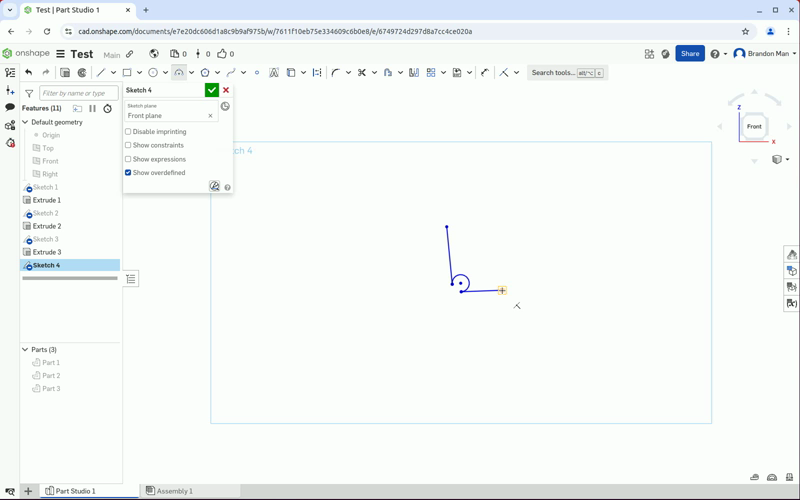
key_down(shift)
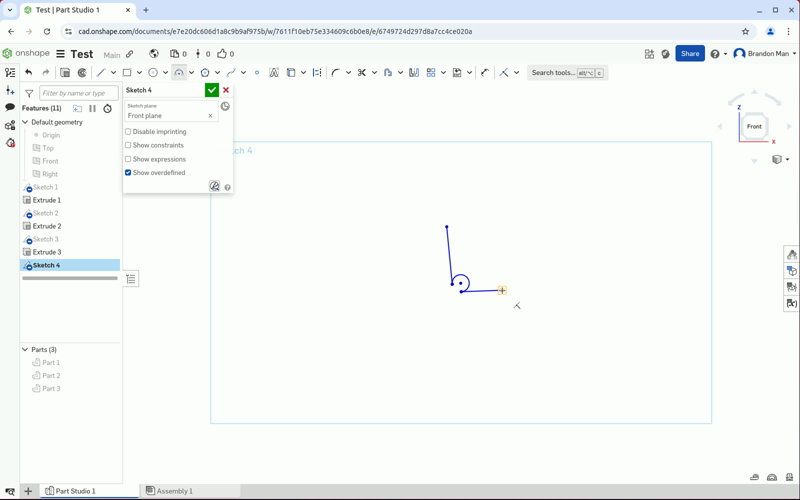
mouse_move(502, 276)
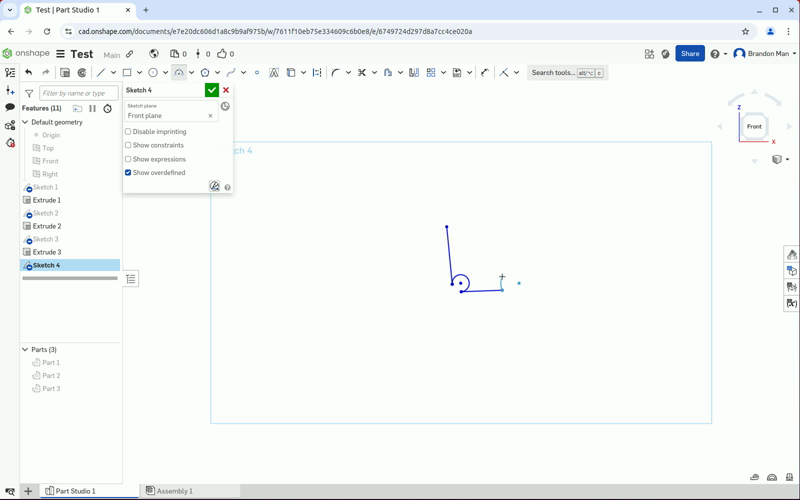
click(502, 276)
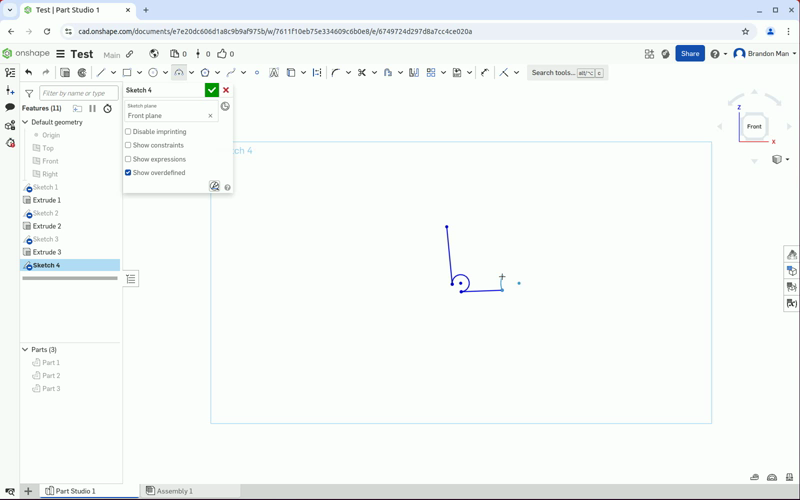
mouse_move(494, 282)
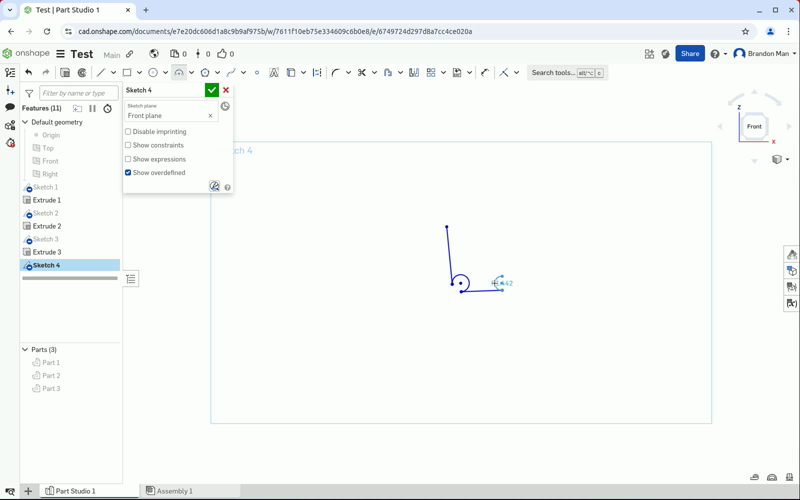
click(494, 282)
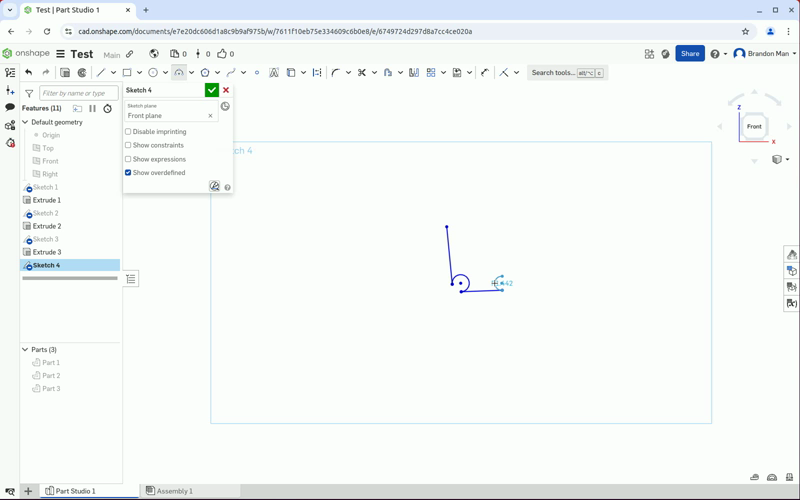
key_up(shift)
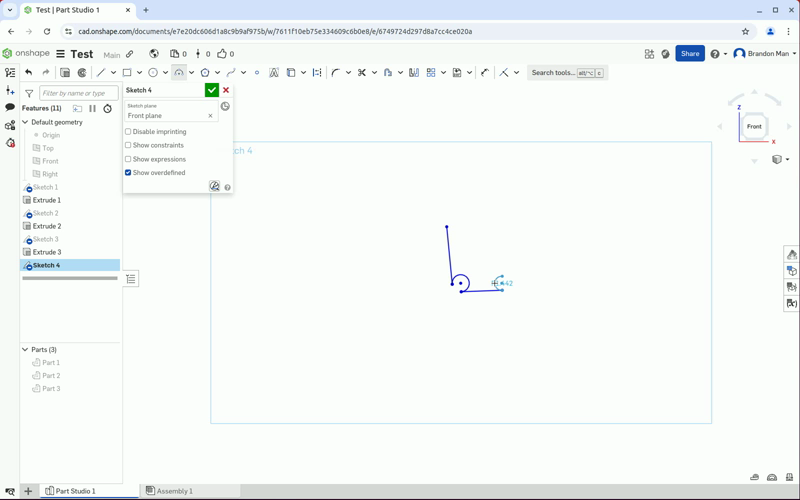
key(esc)
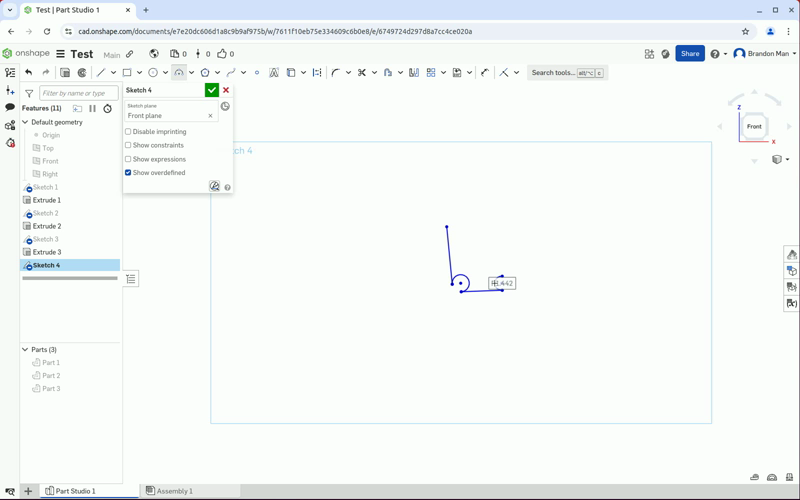
key(l)
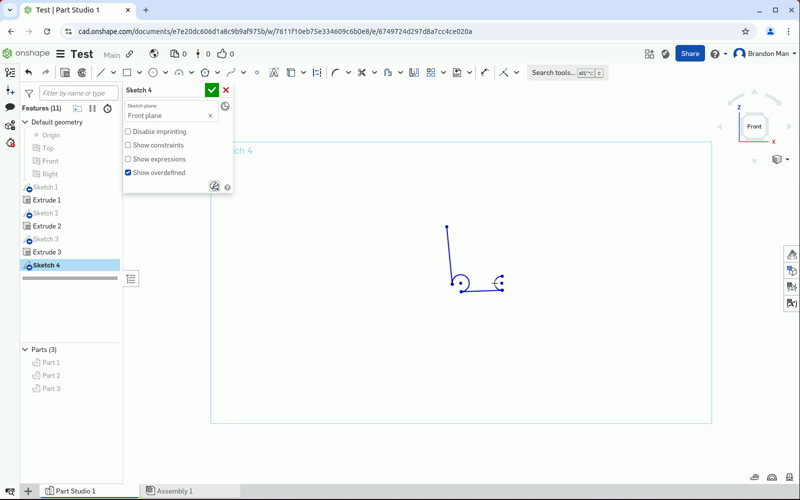
mouse_move(502, 276)
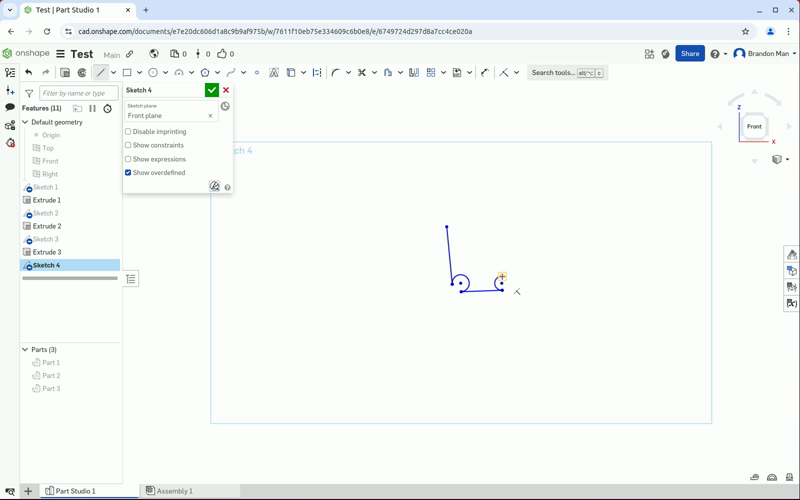
click(502, 276)
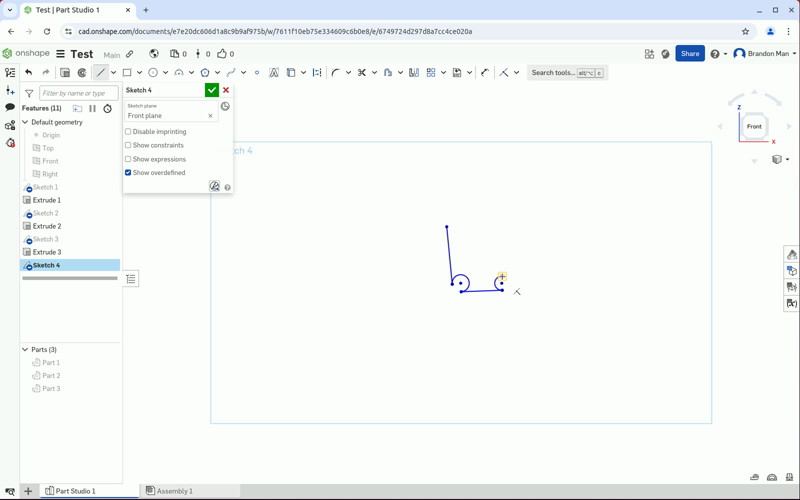
key_down(shift)
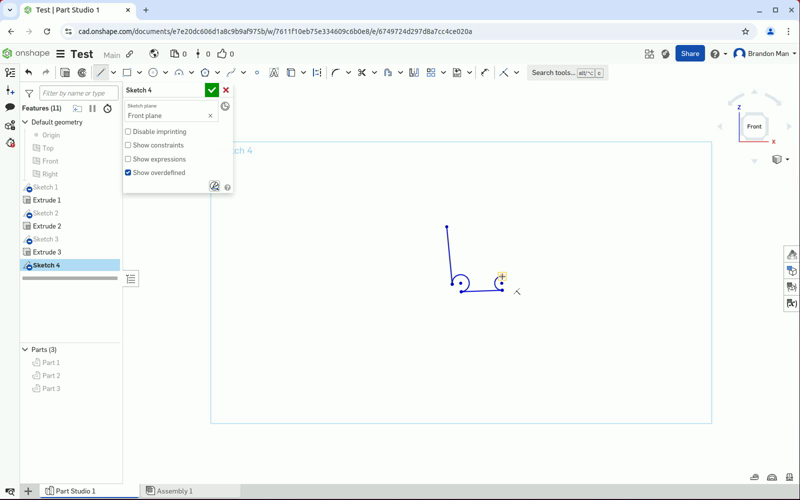
mouse_move(532, 276)
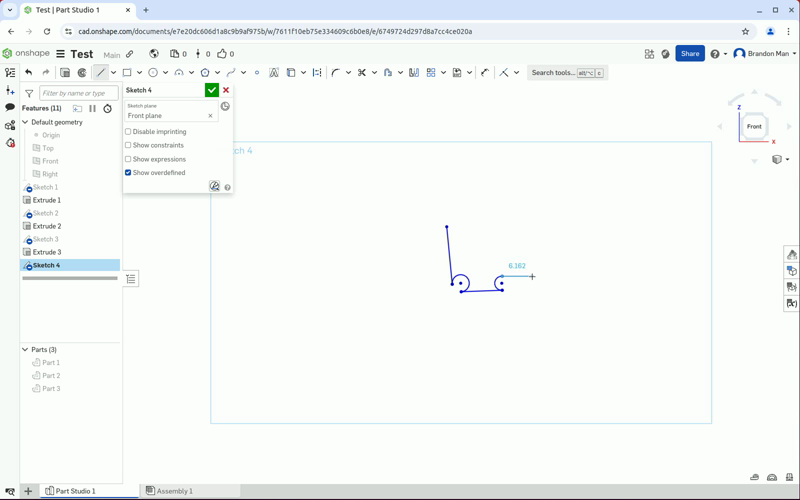
mouse_move(478, 275)
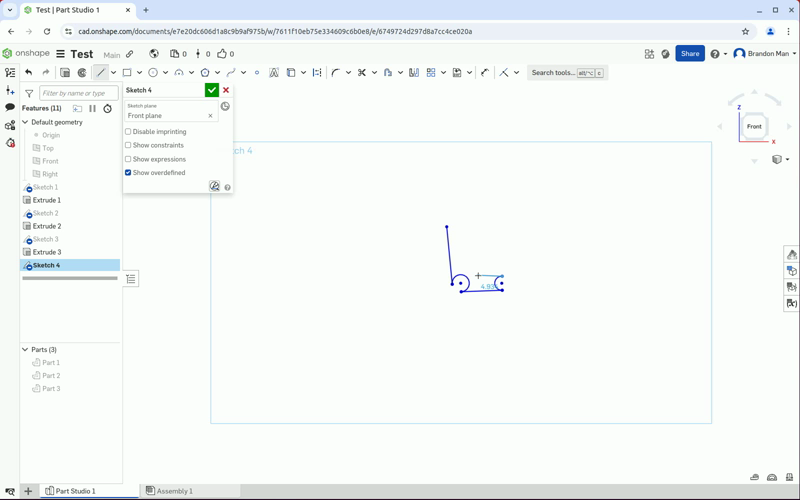
click(478, 275)
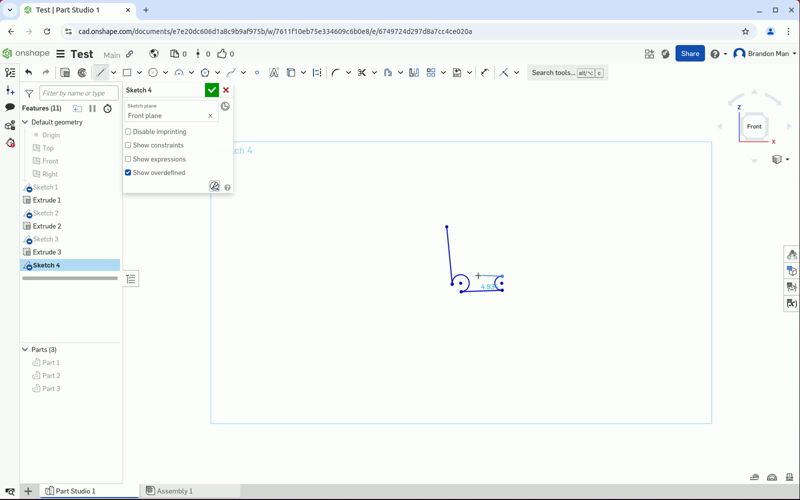
key_up(shift)
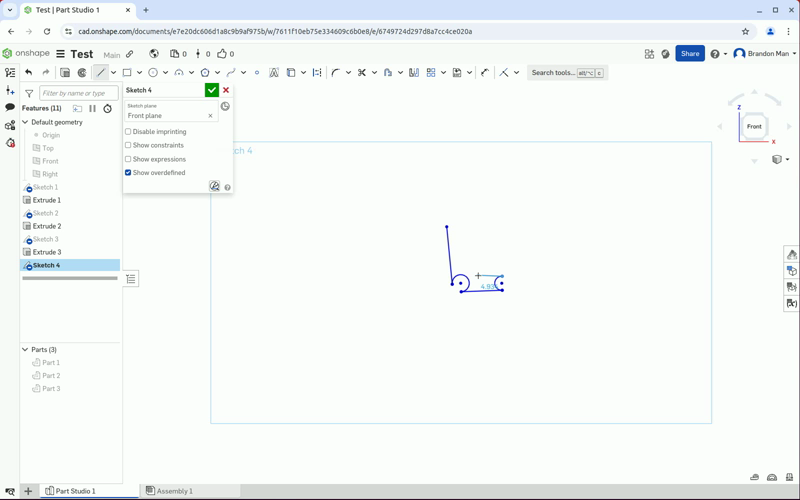
key(esc)
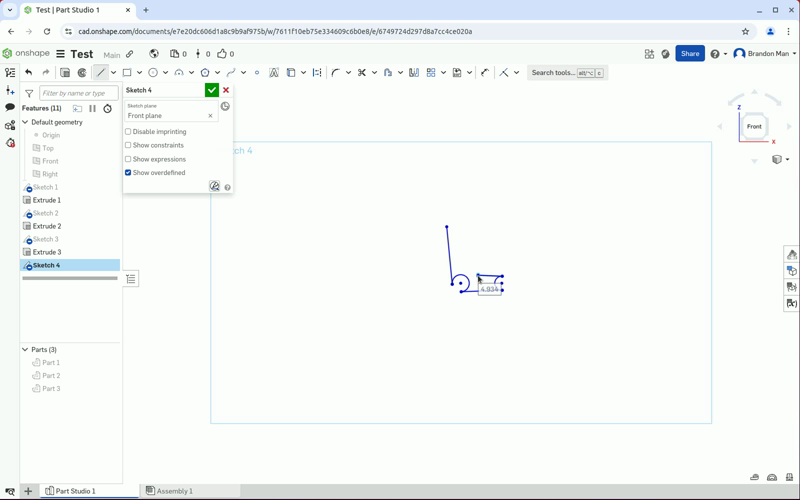
key(a)
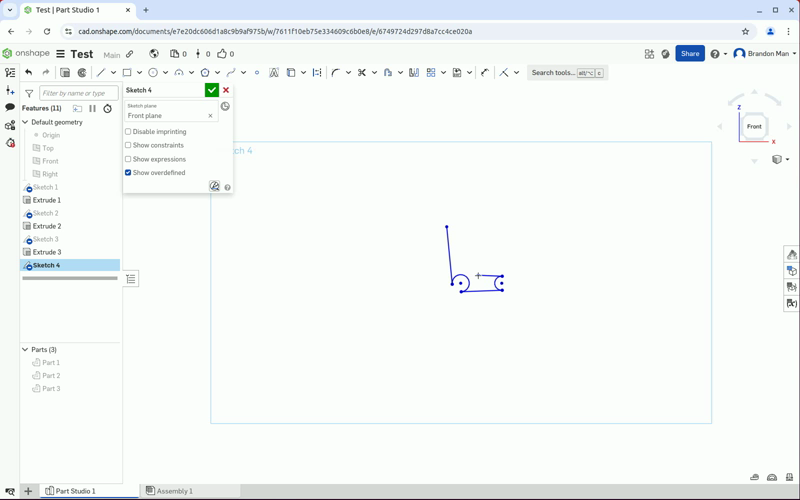
mouse_move(478, 275)
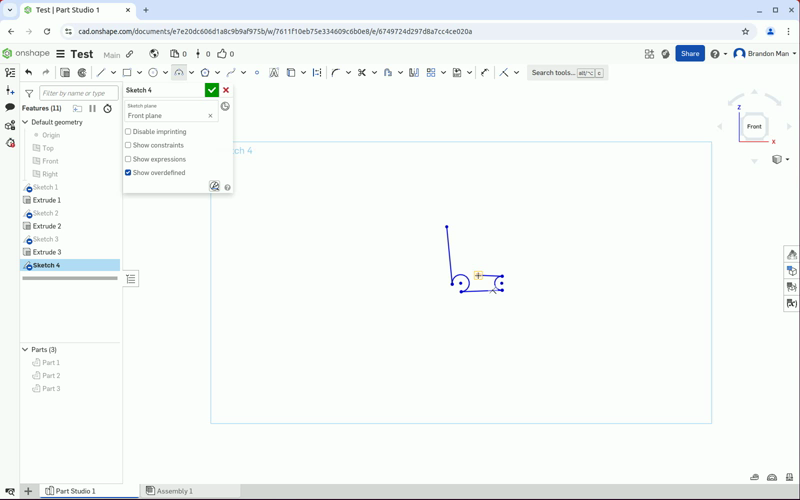
click(478, 275)
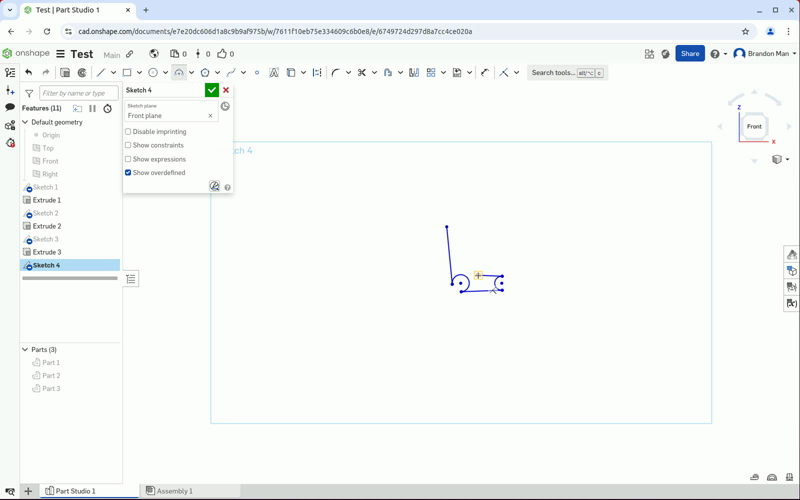
key_down(shift)
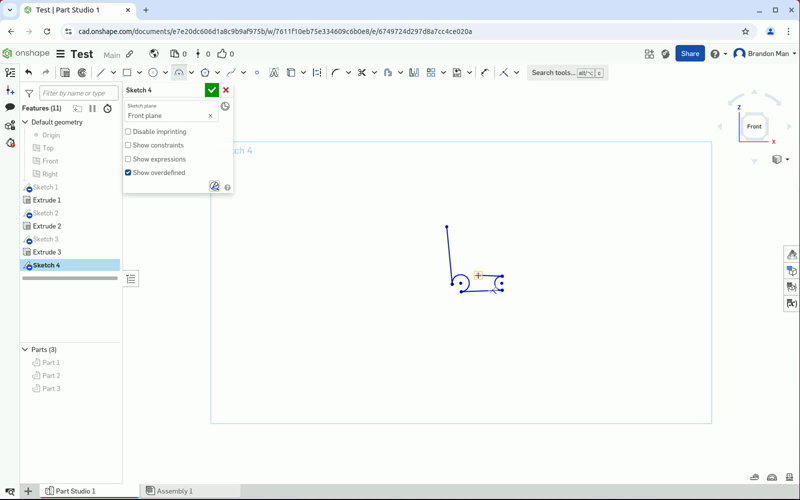
mouse_move(471, 267)
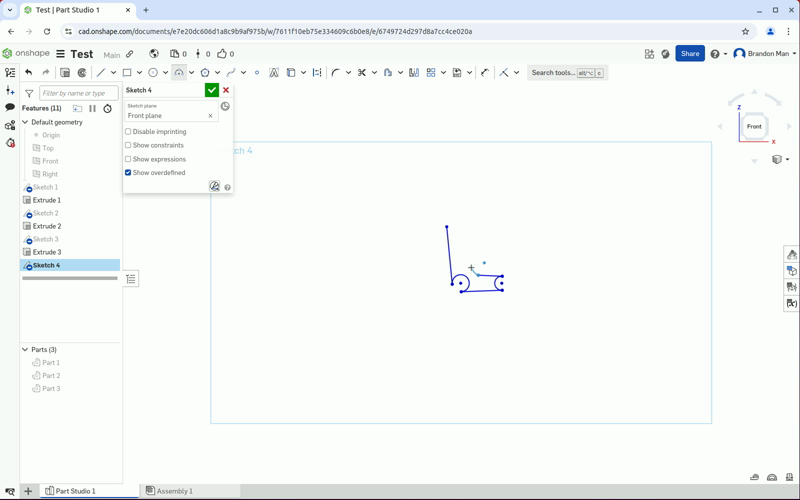
click(471, 267)
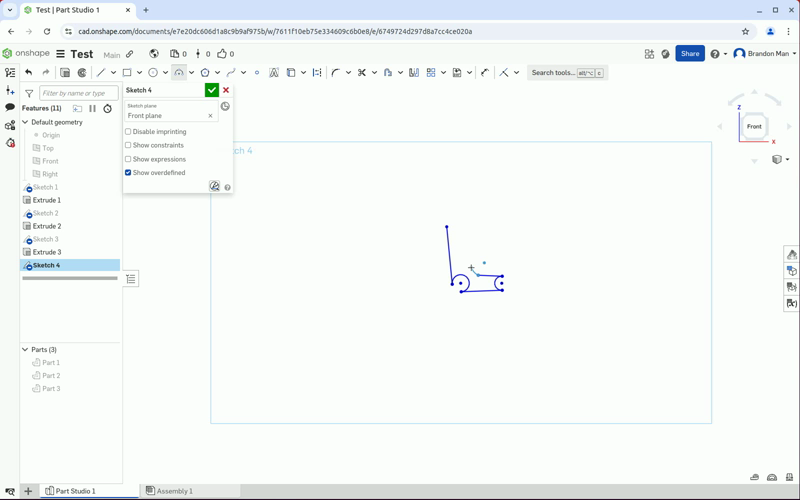
mouse_move(472, 272)
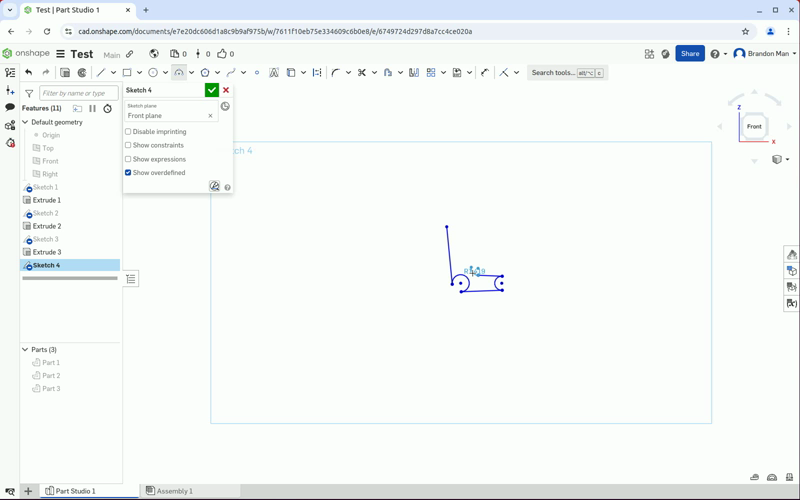
click(472, 272)
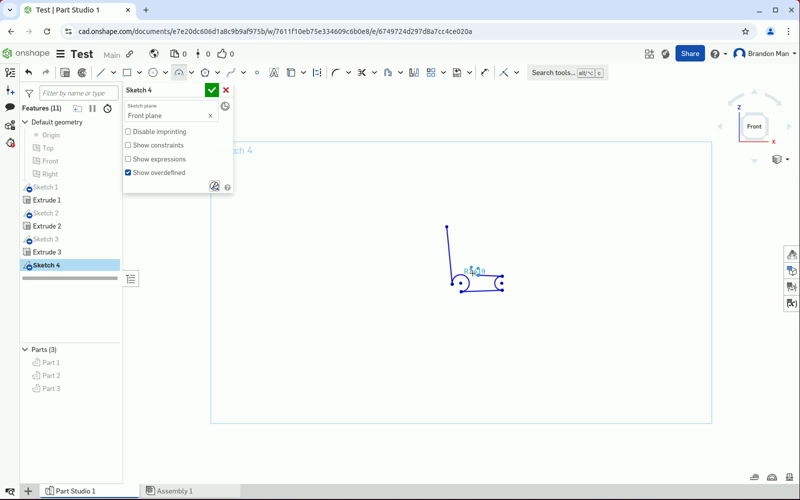
key_up(shift)
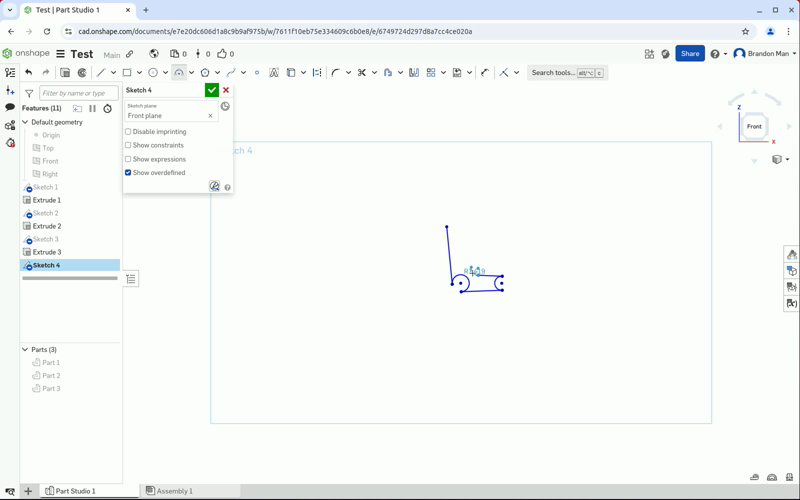
key(esc)
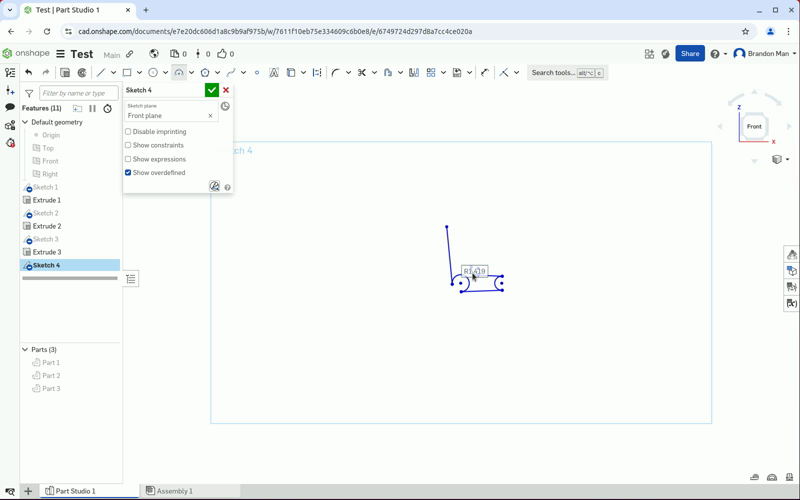
key(l)
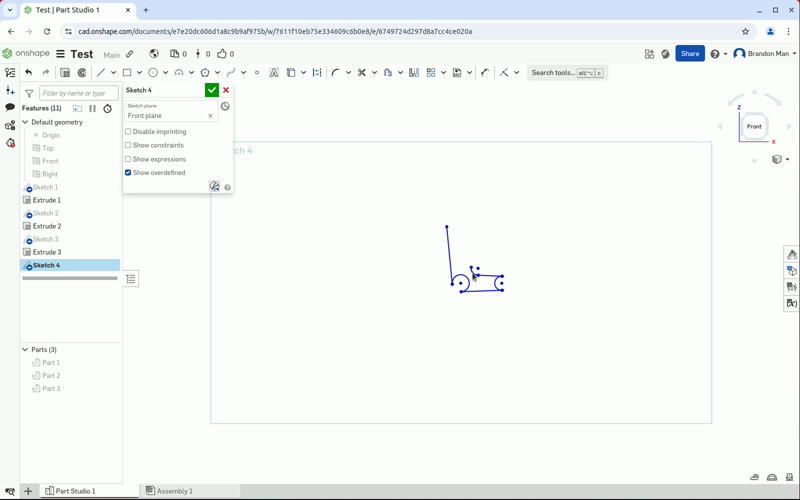
mouse_move(471, 267)
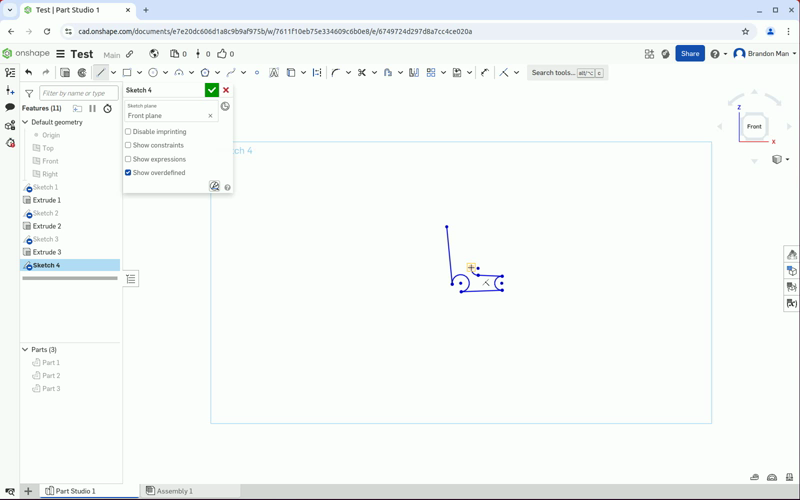
click(471, 267)
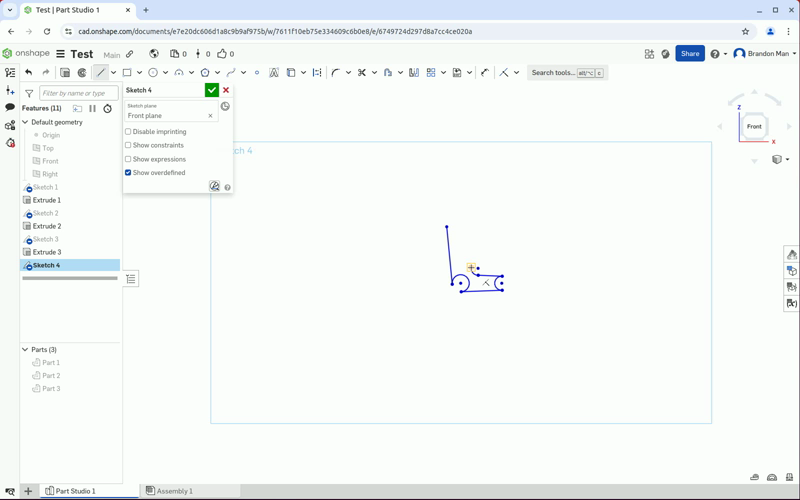
key_down(shift)
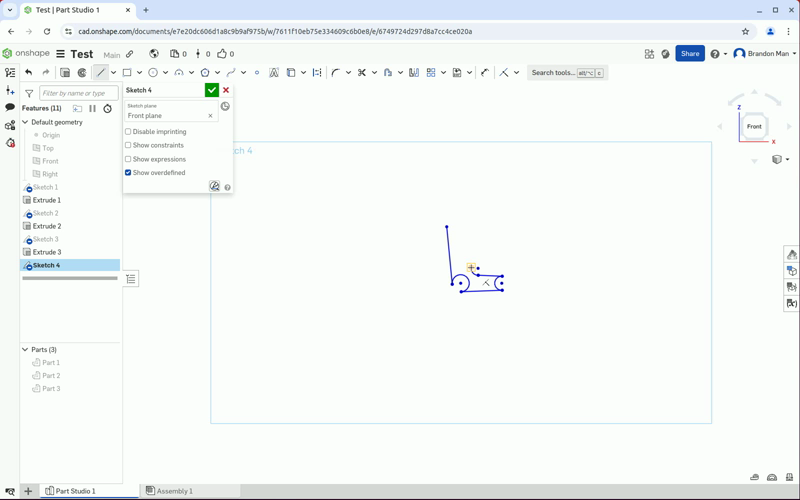
mouse_move(501, 267)
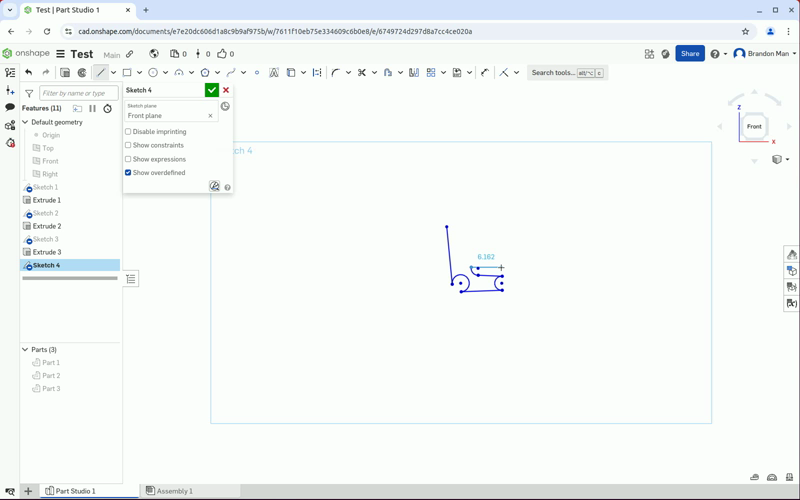
mouse_move(475, 226)
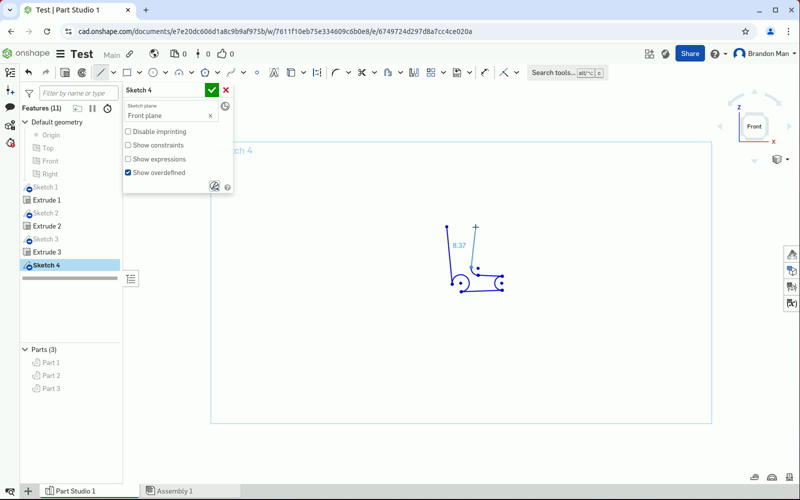
click(475, 226)
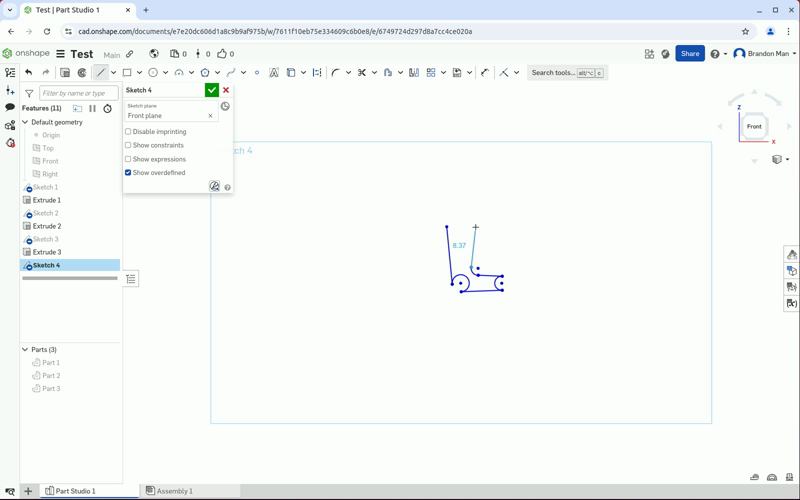
key_up(shift)
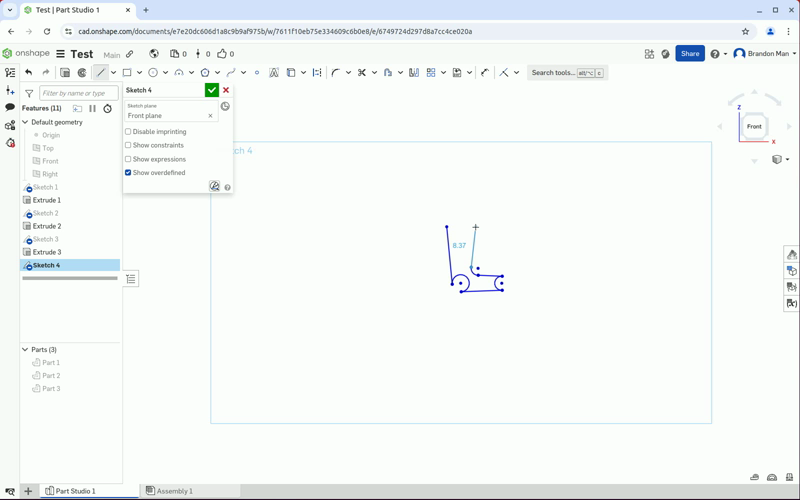
key(esc)
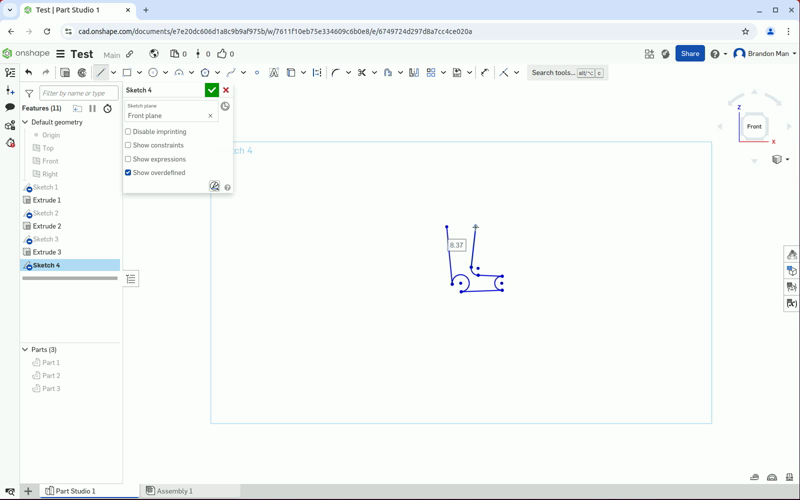
key(a)
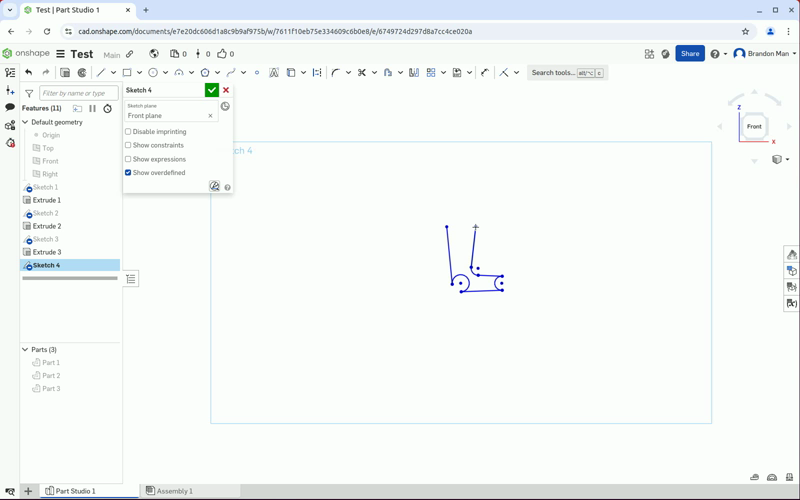
mouse_move(475, 226)
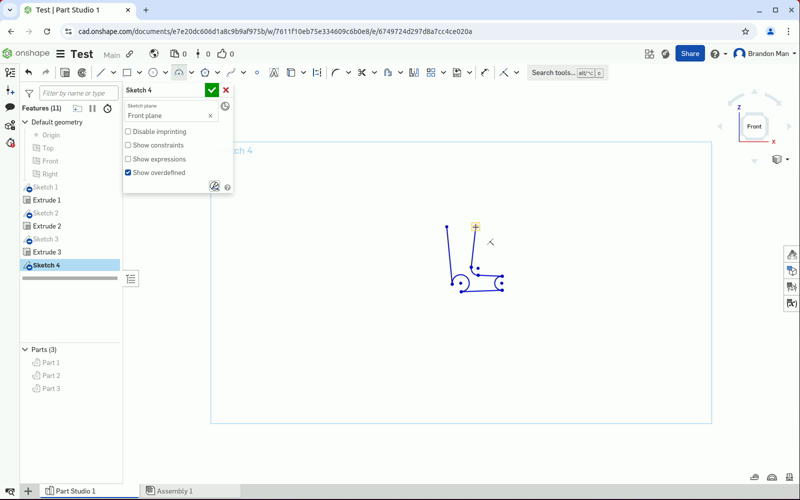
click(475, 226)
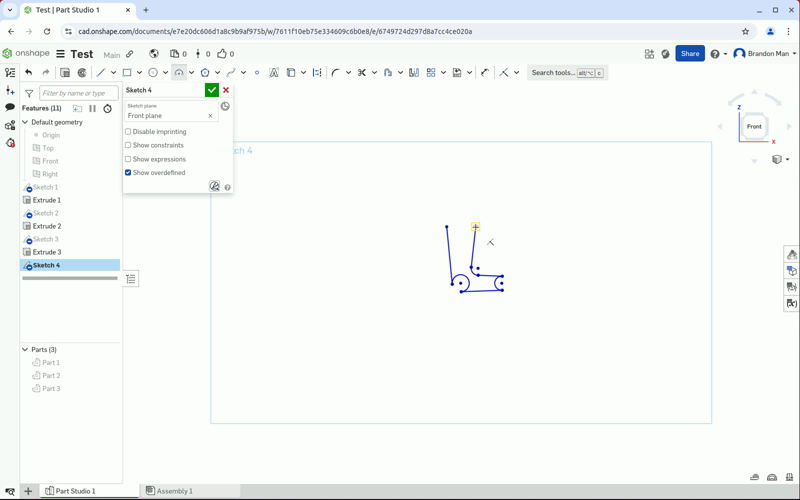
mouse_move(446, 226)
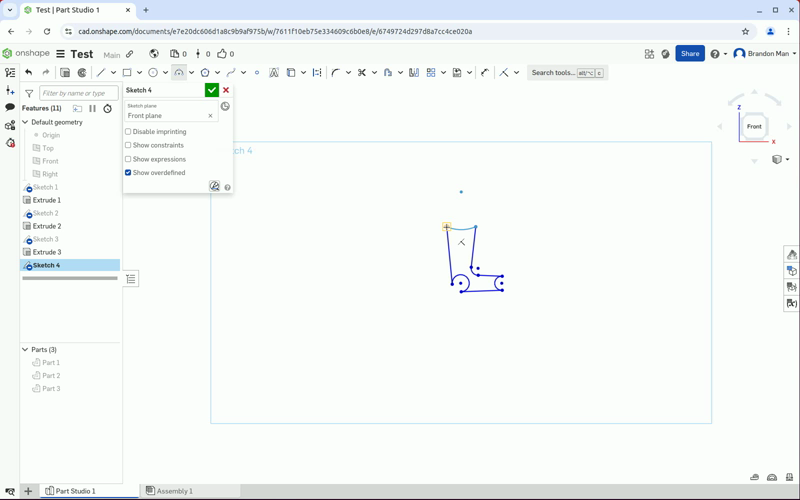
click(446, 226)
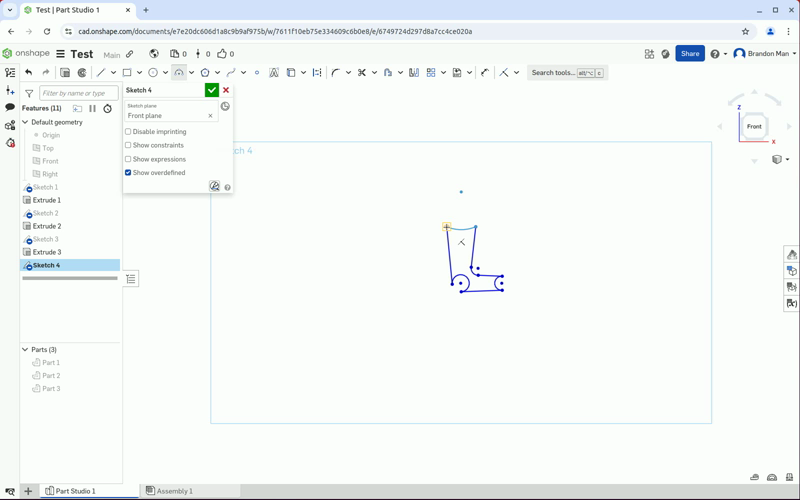
key_down(shift)
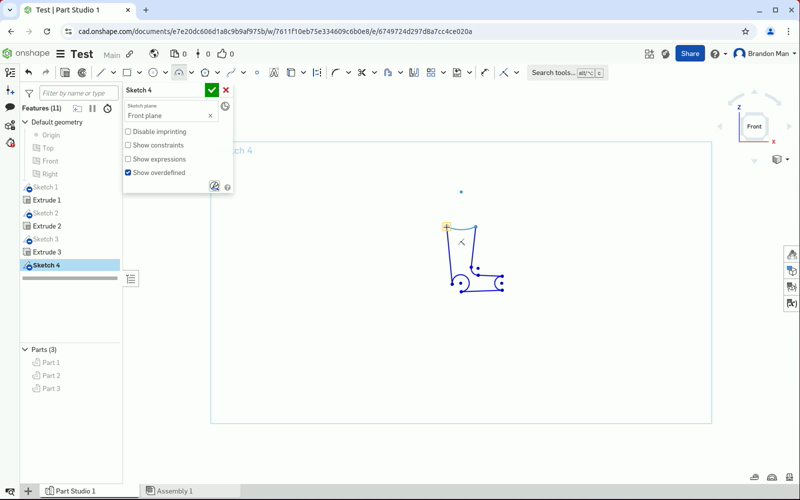
mouse_move(461, 239)
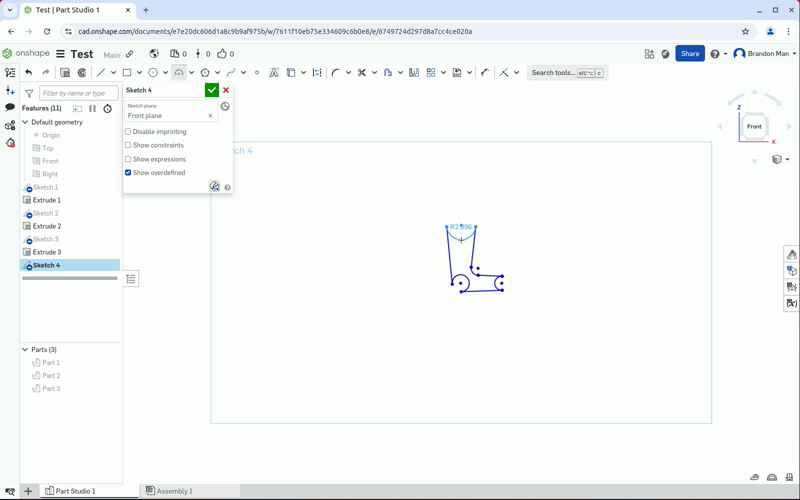
click(461, 239)
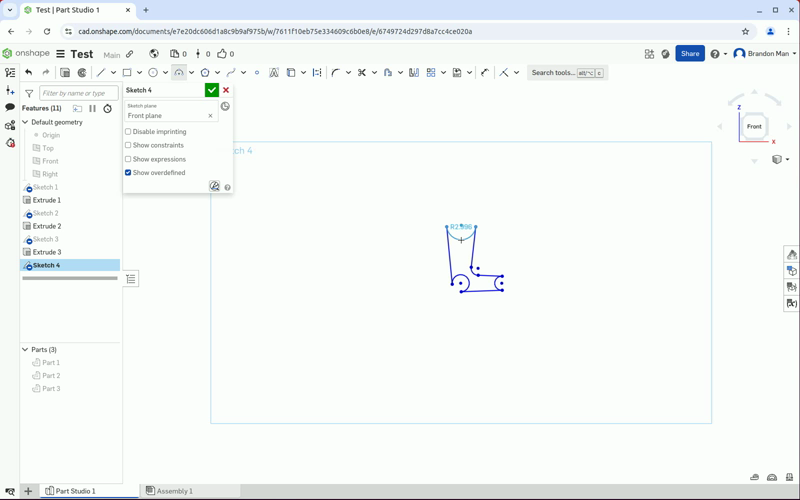
key_up(shift)
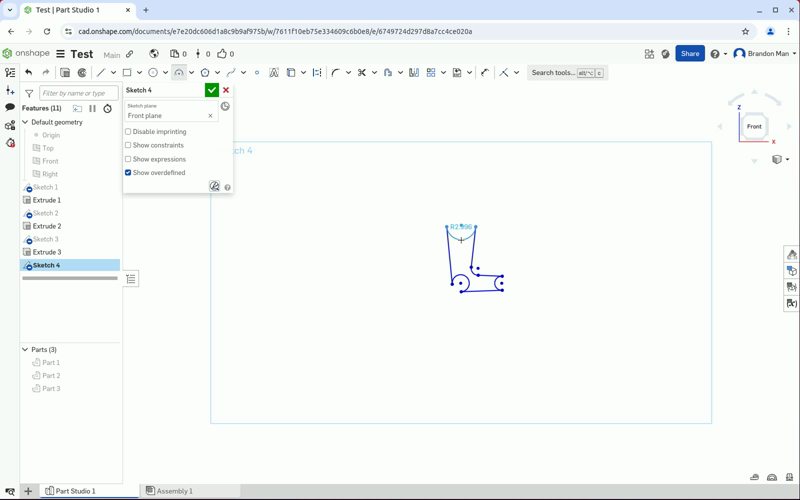
key(esc)
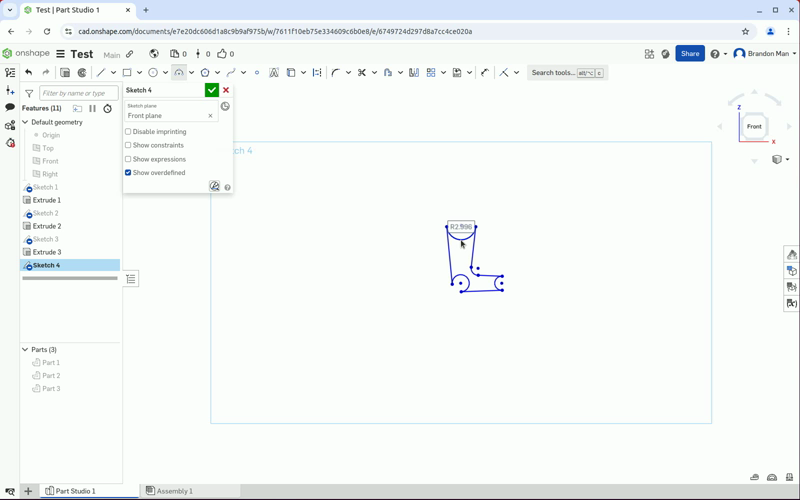
mouse_move(467, 274)
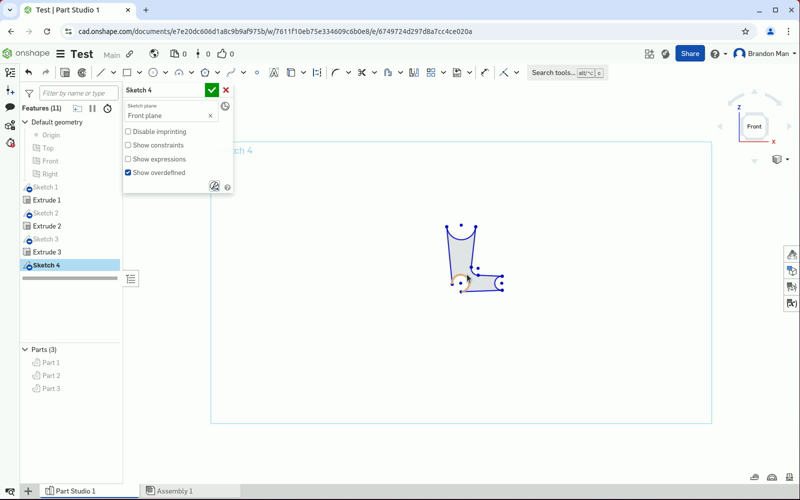
scroll(6)
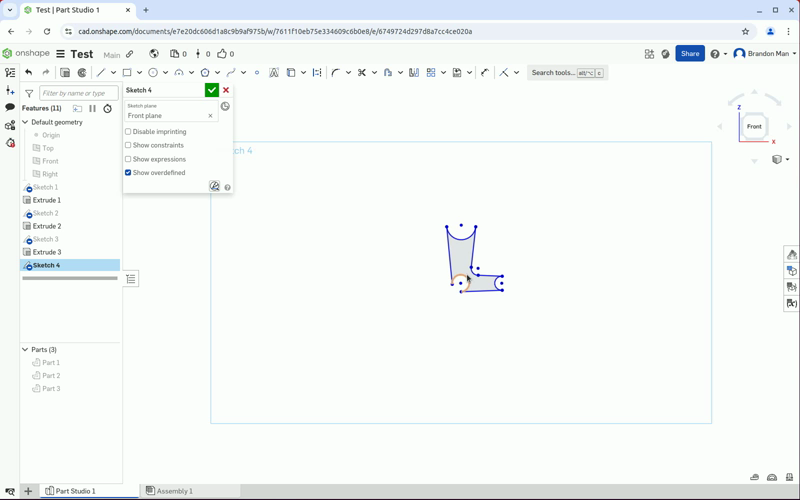
scroll(6)
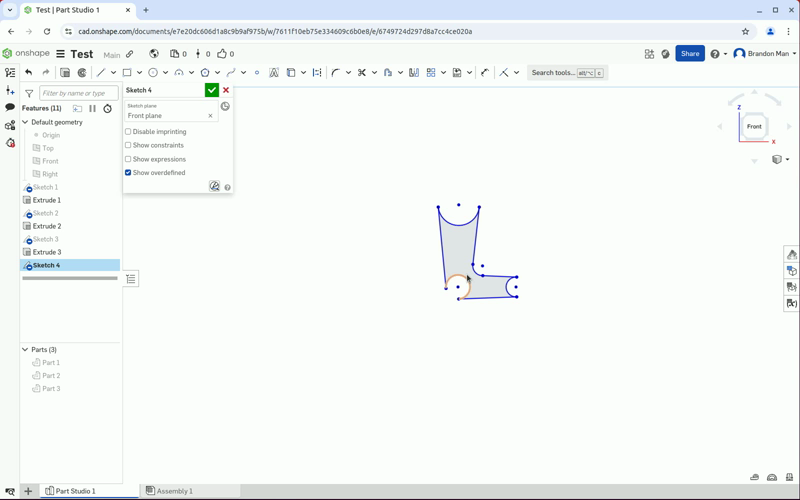
scroll(6)
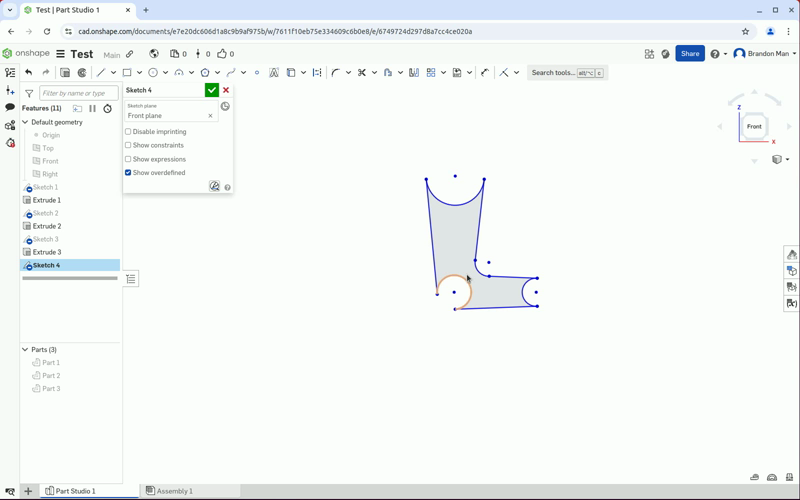
scroll(6)
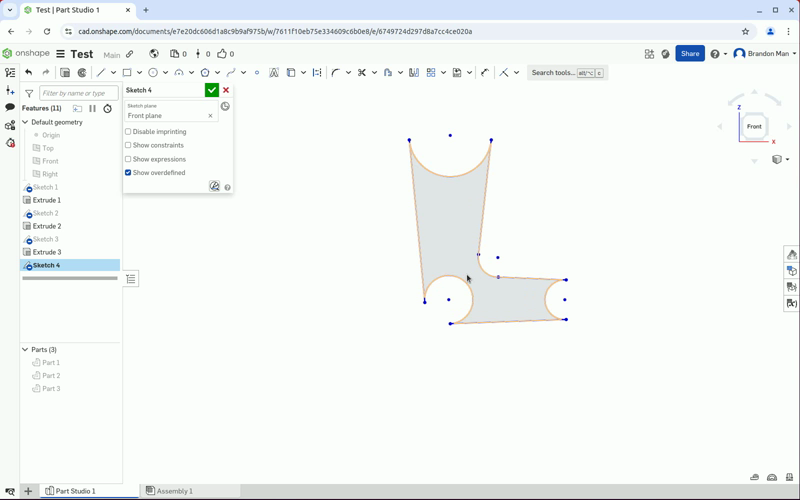
scroll(6)
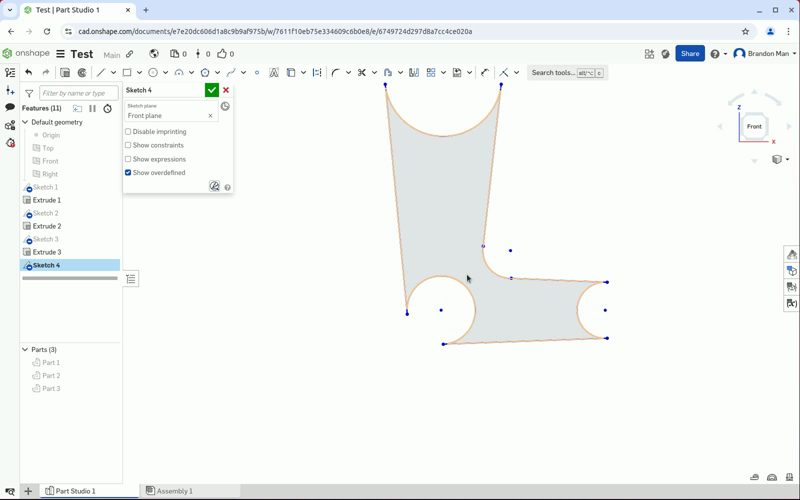
scroll(6)
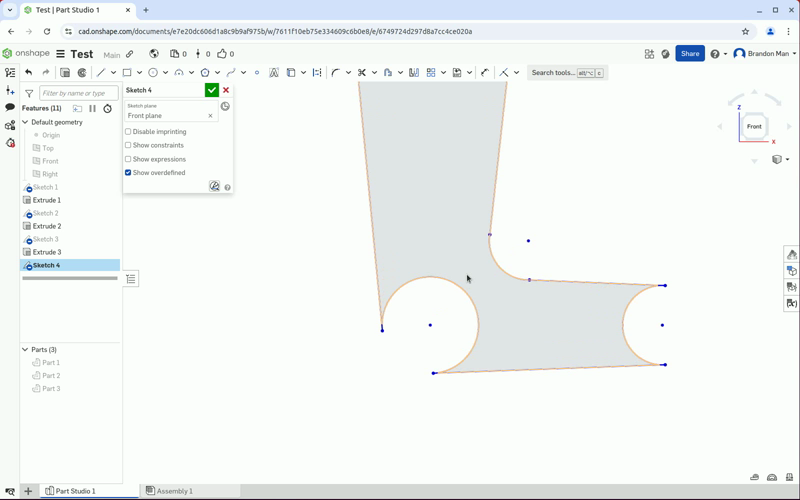
scroll(6)
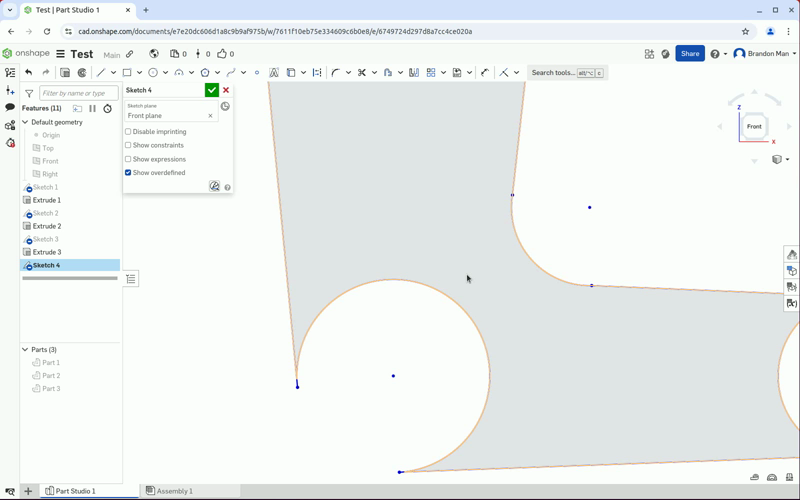
click(467, 274)
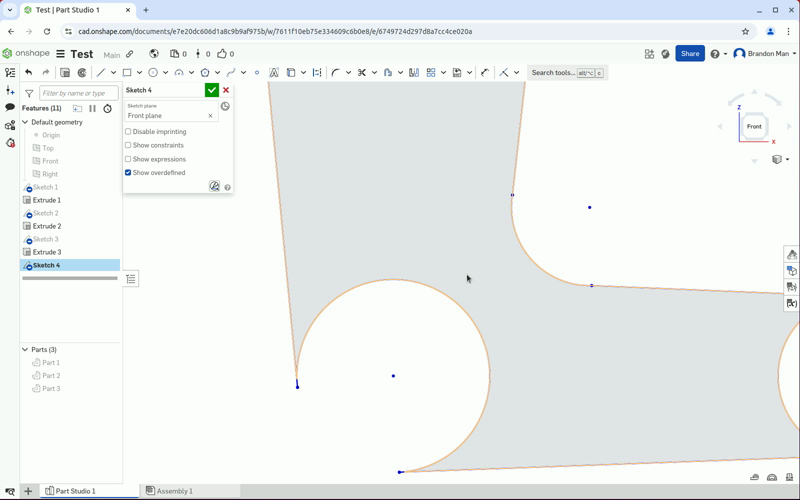
scroll(-6)
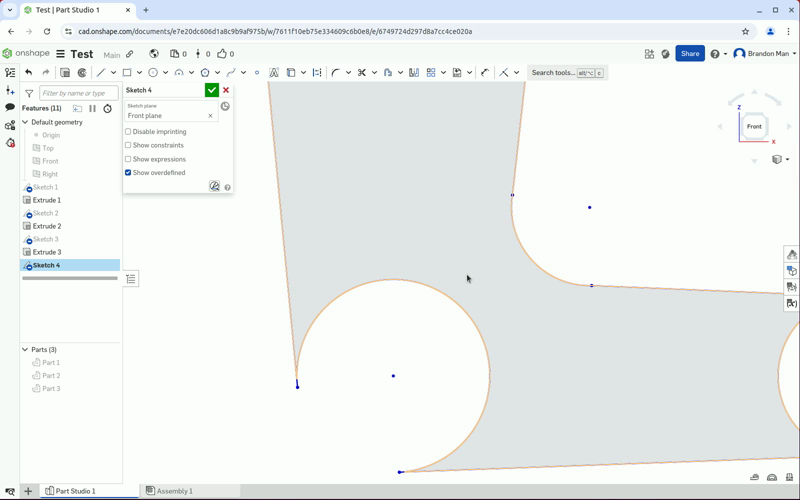
scroll(-6)
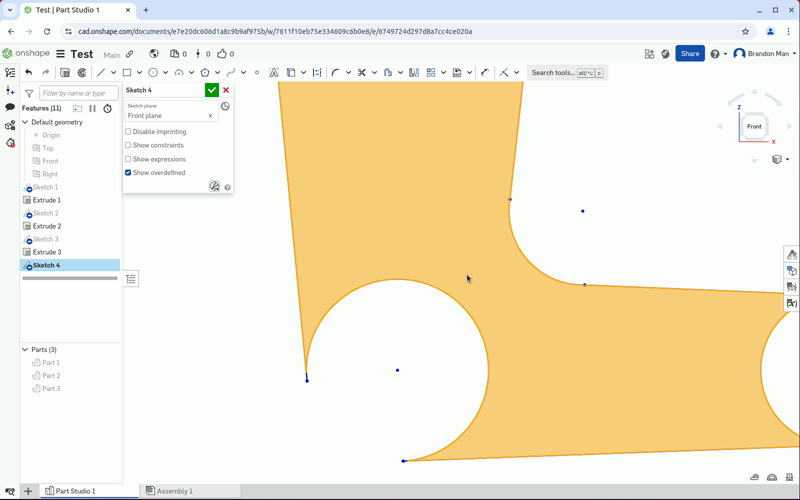
scroll(-6)
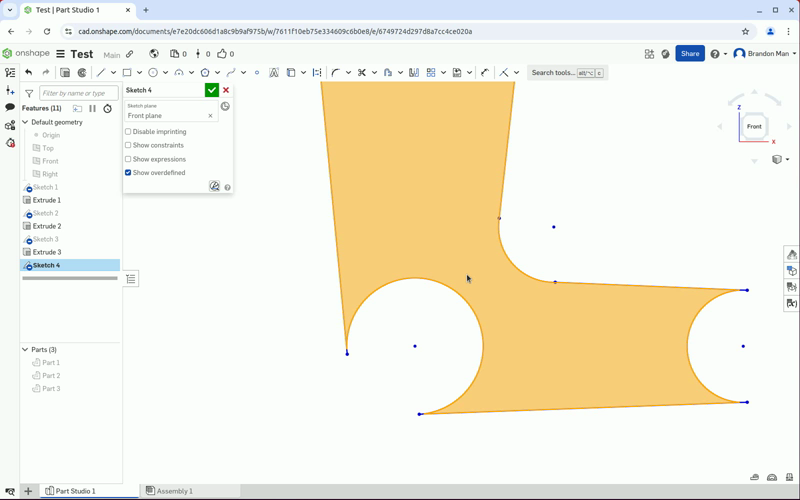
scroll(-6)
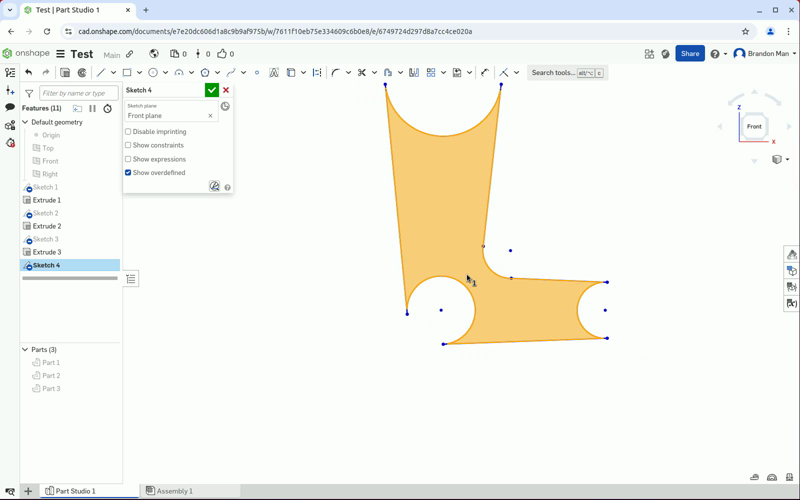
scroll(-6)
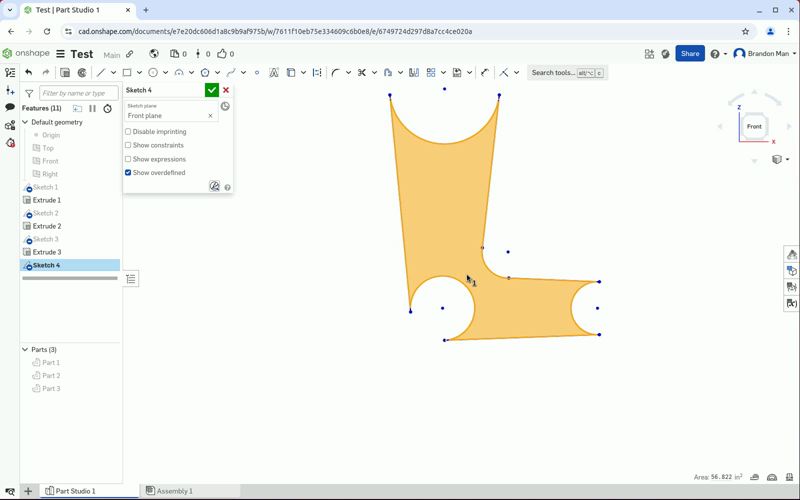
scroll(-6)
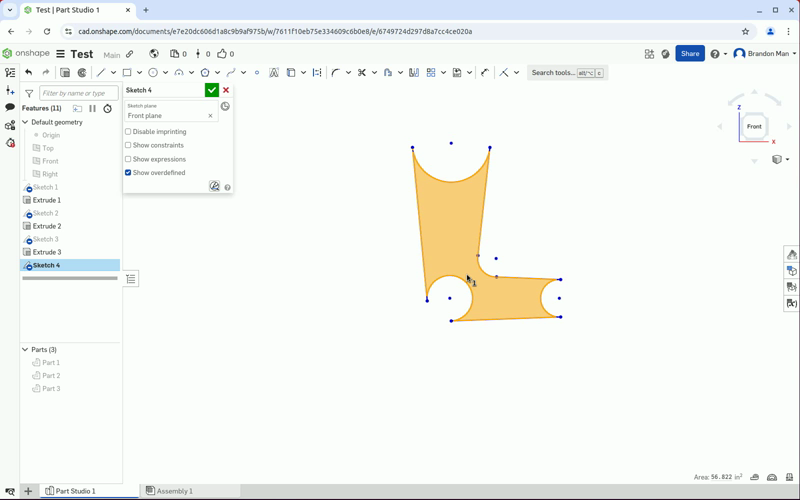
scroll(-6)
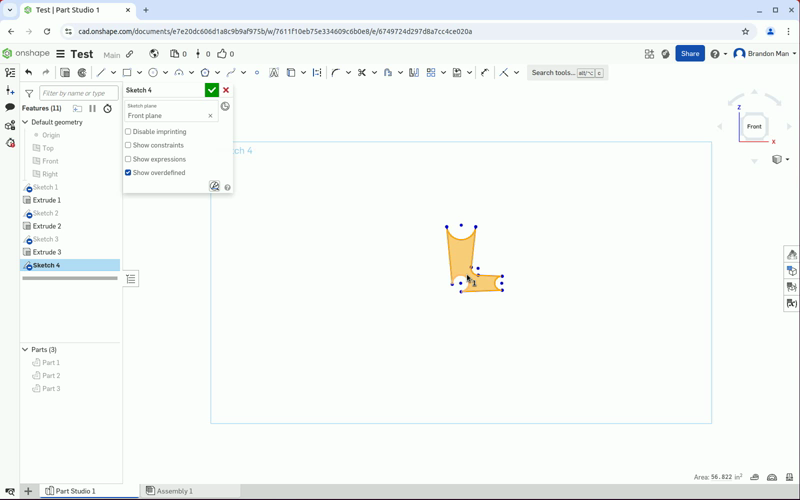
mouse_move(73, 352)
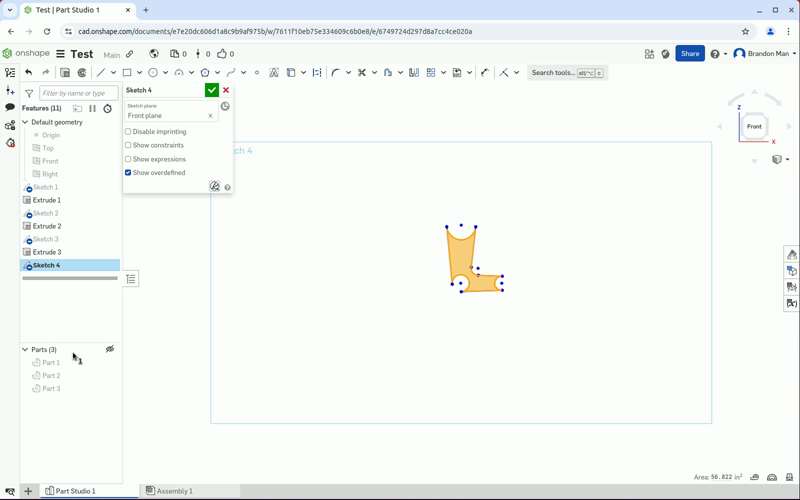
key(shift+y)
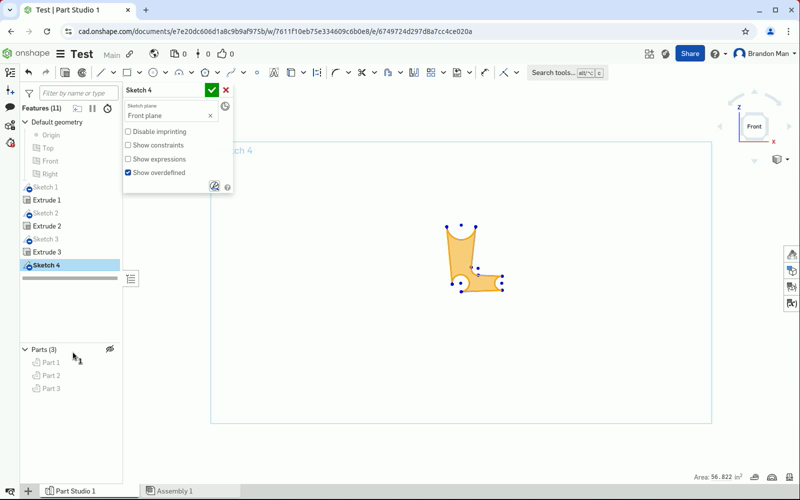
key(shift+e)
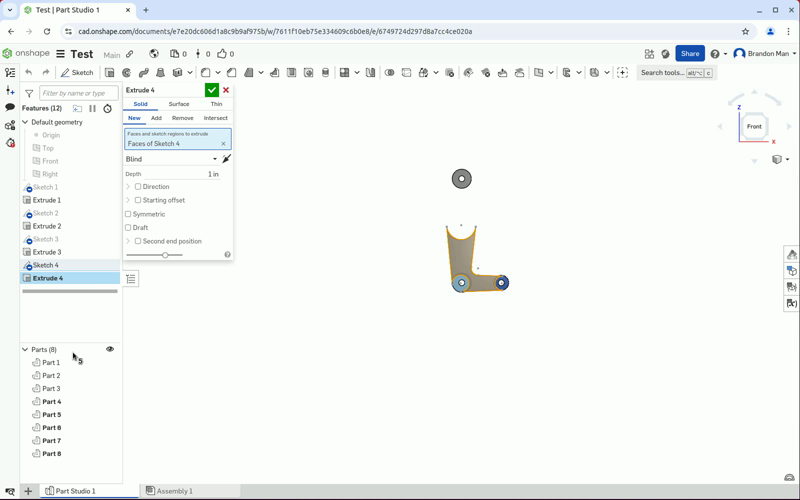
mouse_move(143, 106)
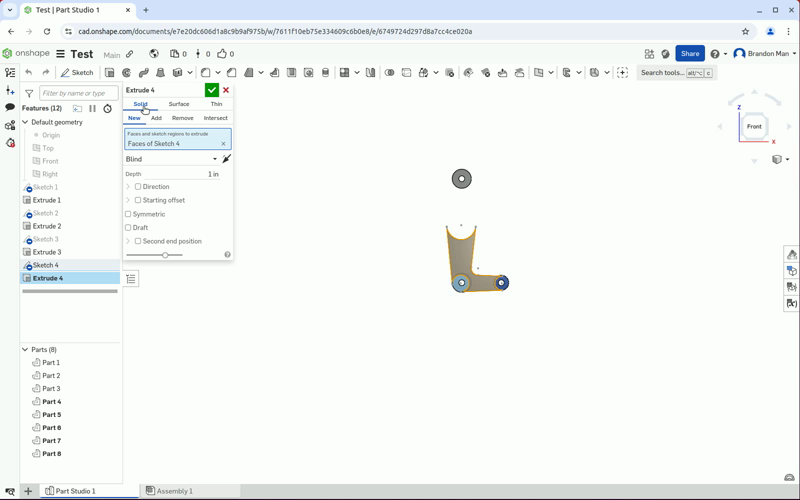
click(143, 106)
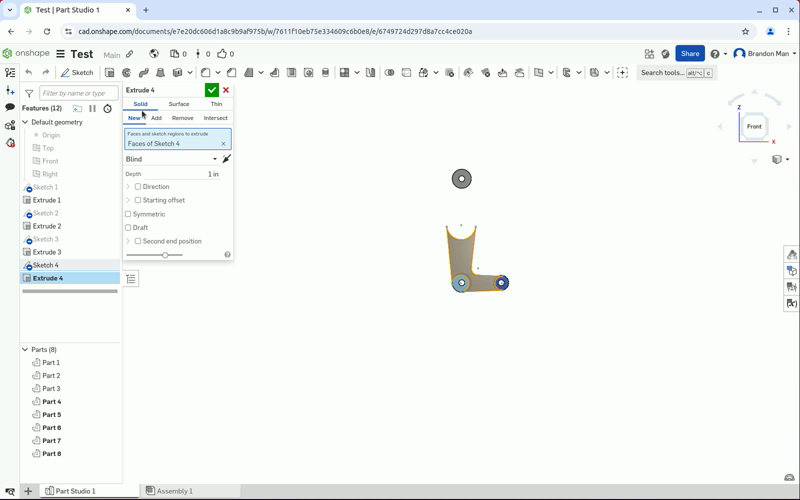
mouse_move(137, 120)
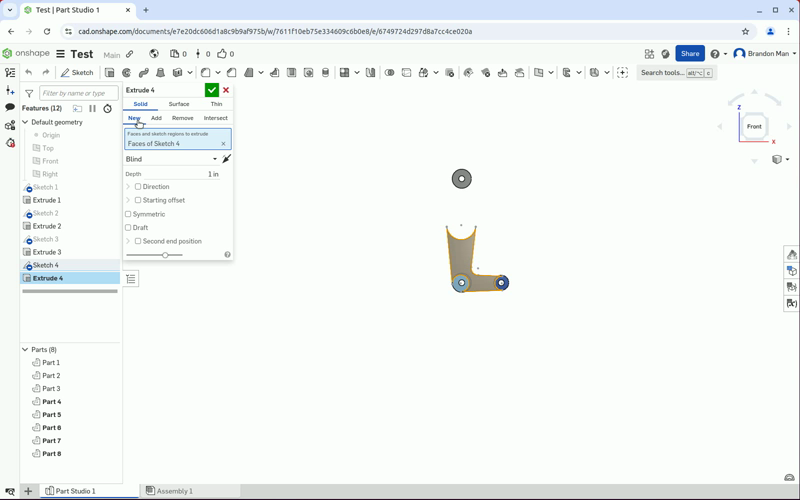
click(137, 120)
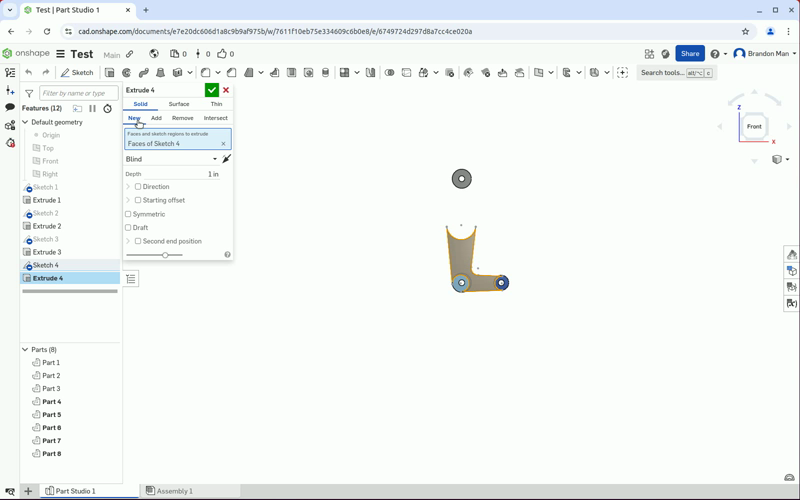
key(tab, 4)
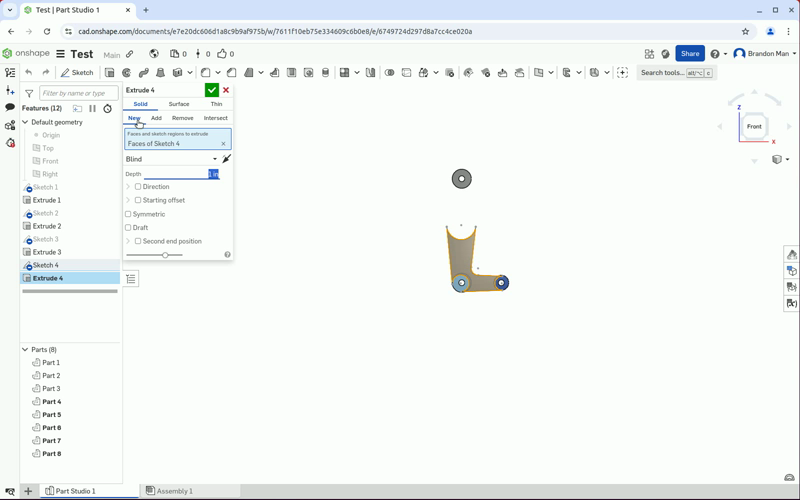
text(0.481)
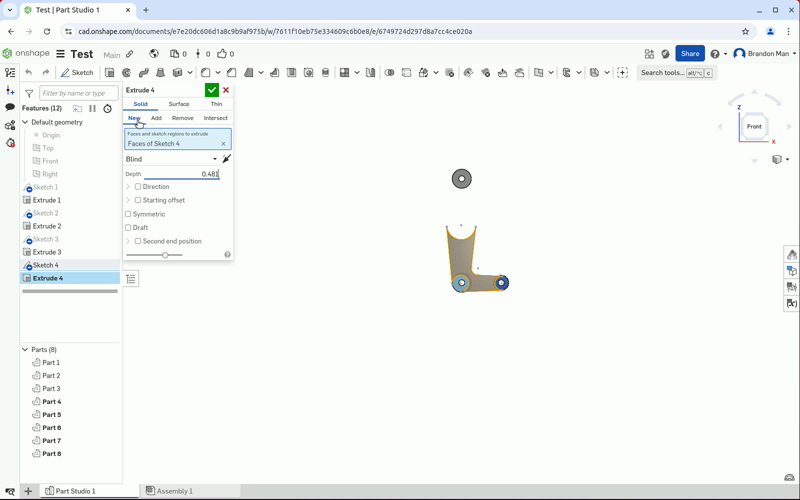
key(enter)
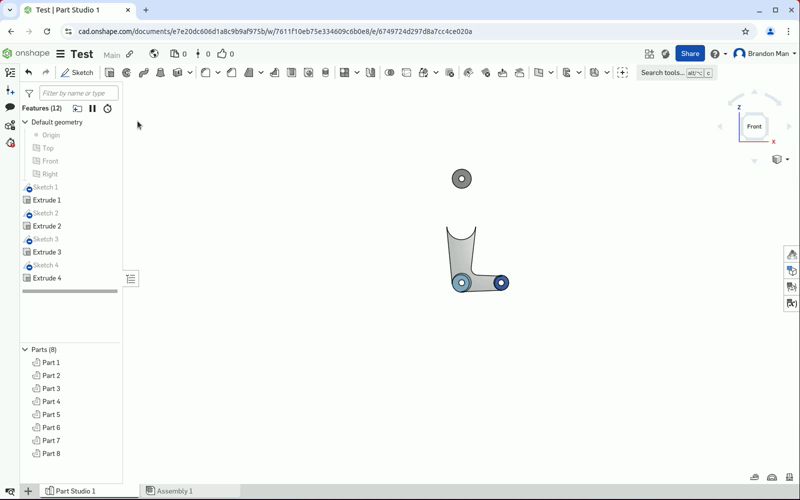
key(shift+h)
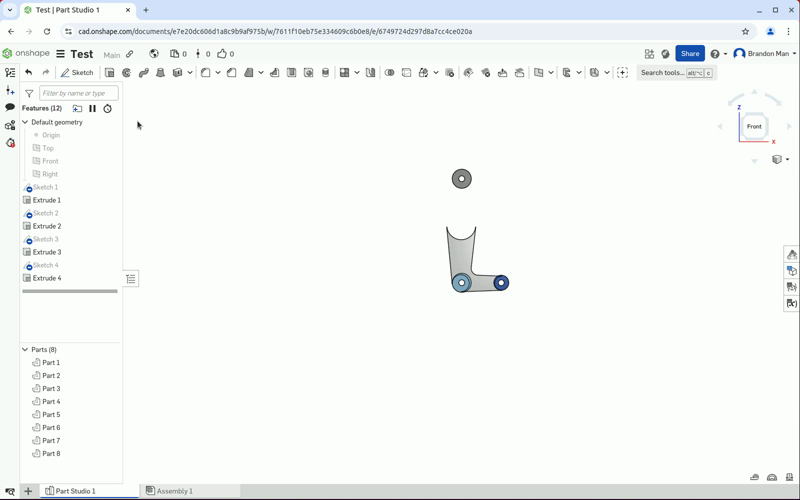
key(shift+h)
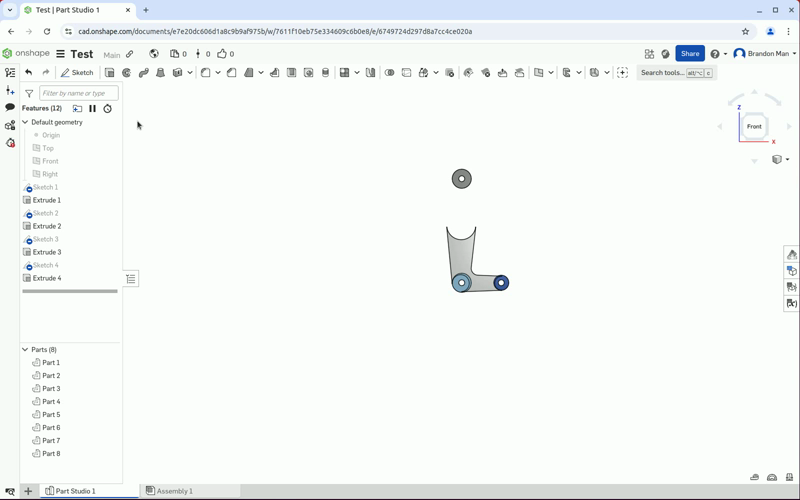
mouse_move(73, 189)
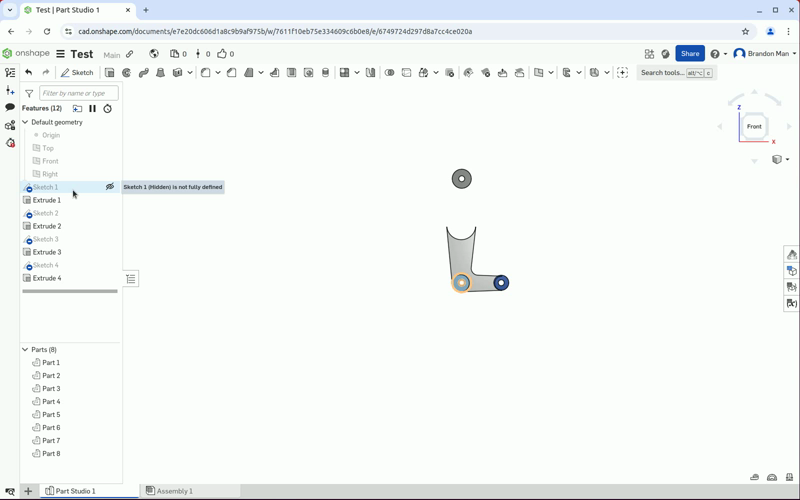
click(73, 189)
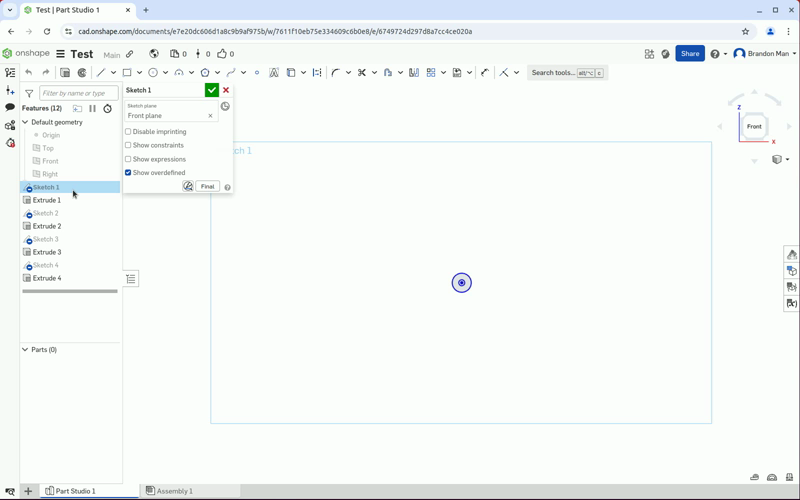
mouse_move(229, 92)
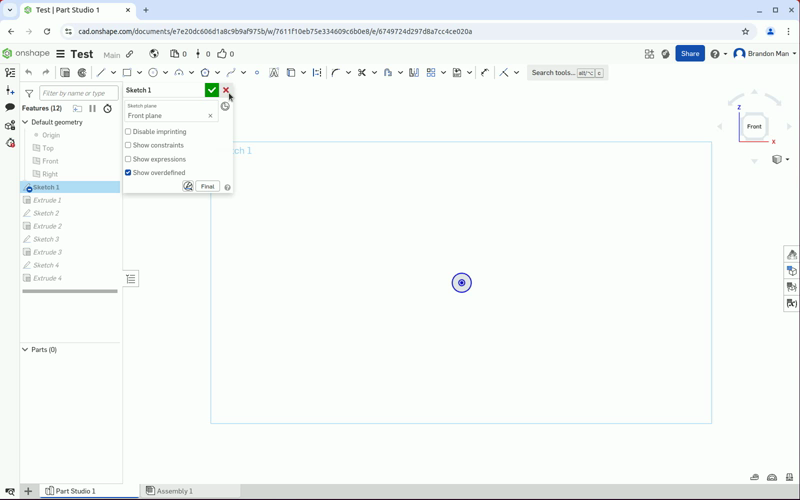
click(229, 92)
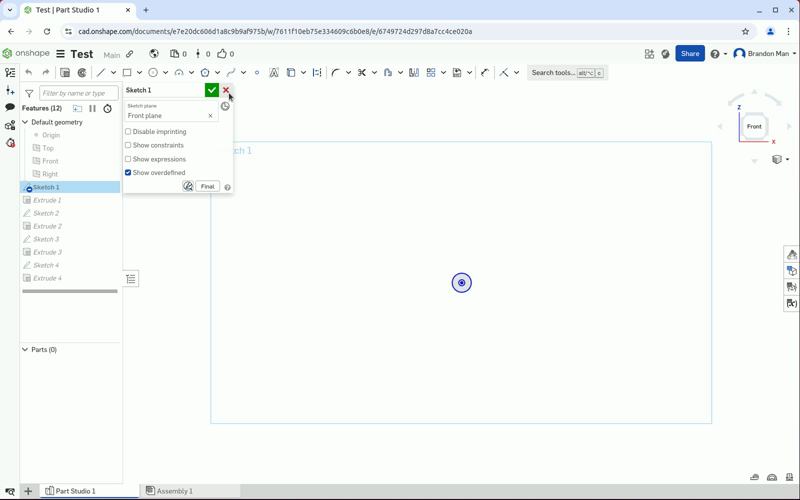
key(shift+s)
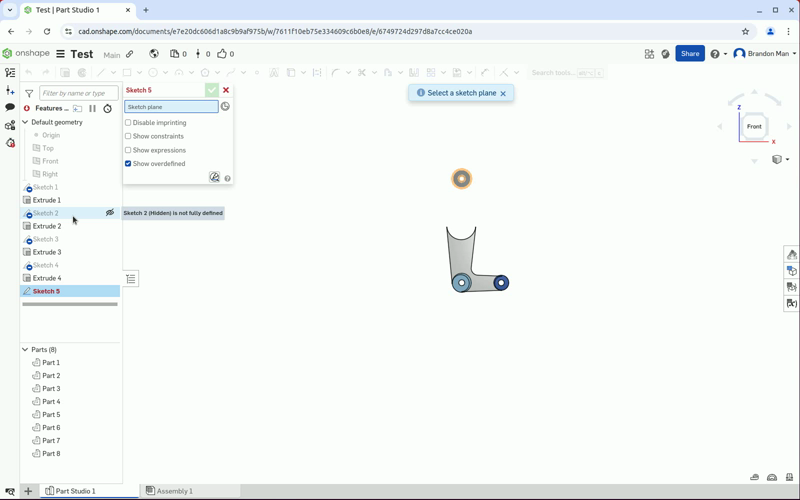
scroll(3)
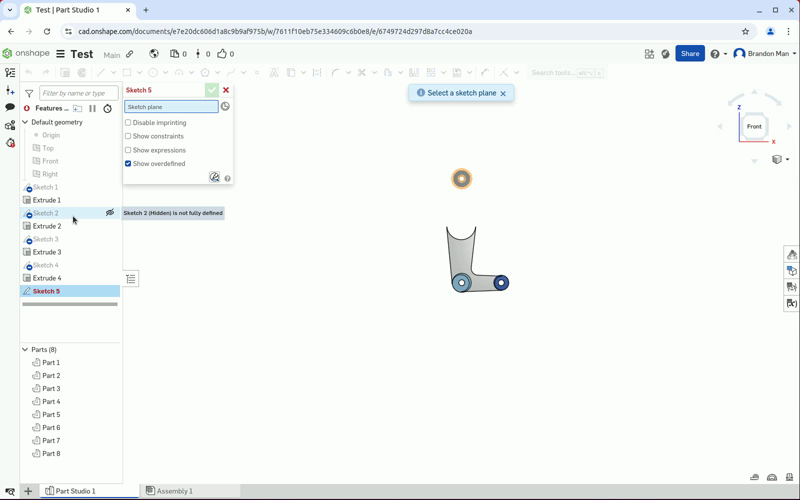
mouse_move(73, 163)
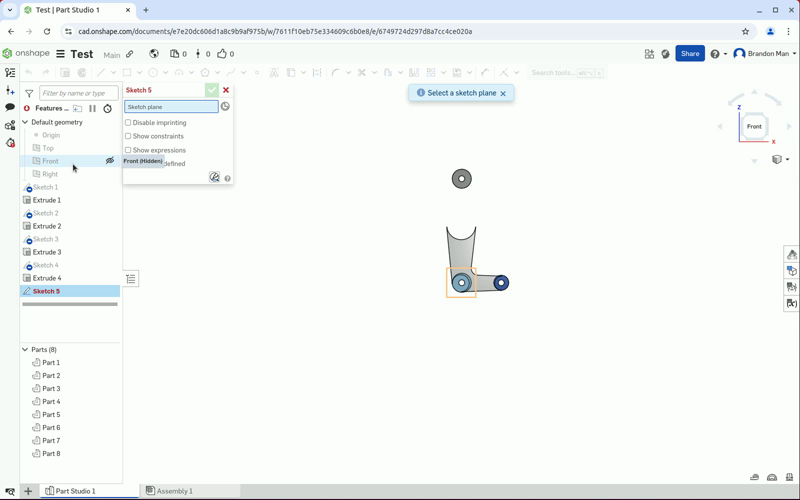
click(73, 163)
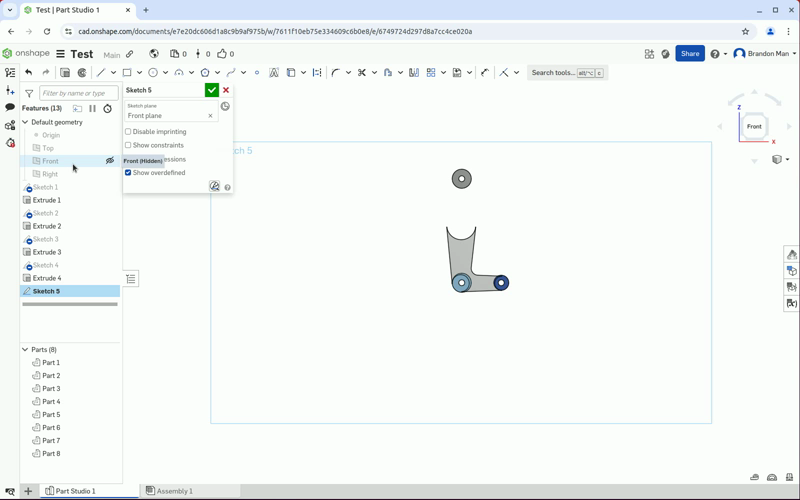
mouse_move(73, 352)
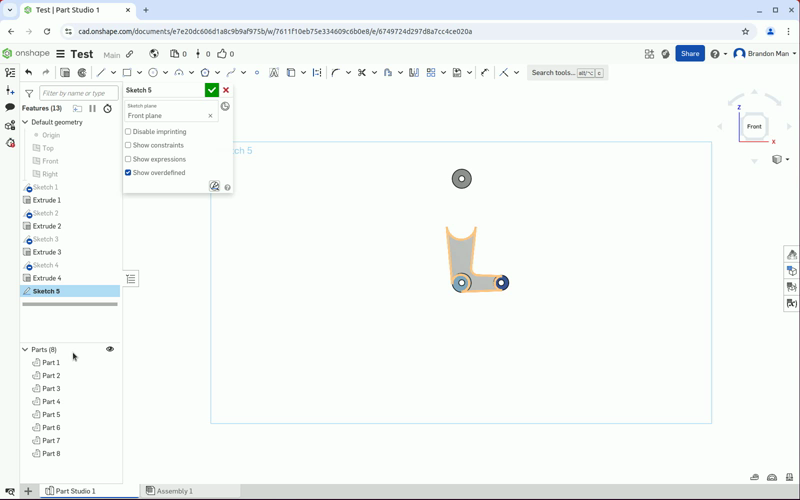
key(y)
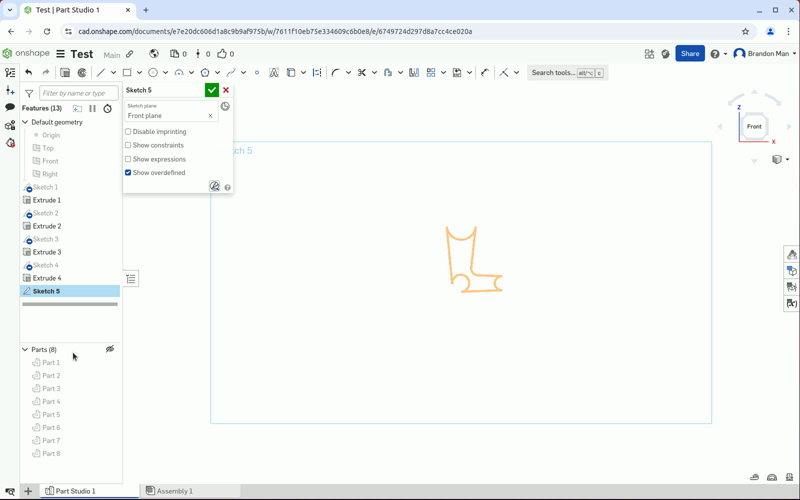
key(c)
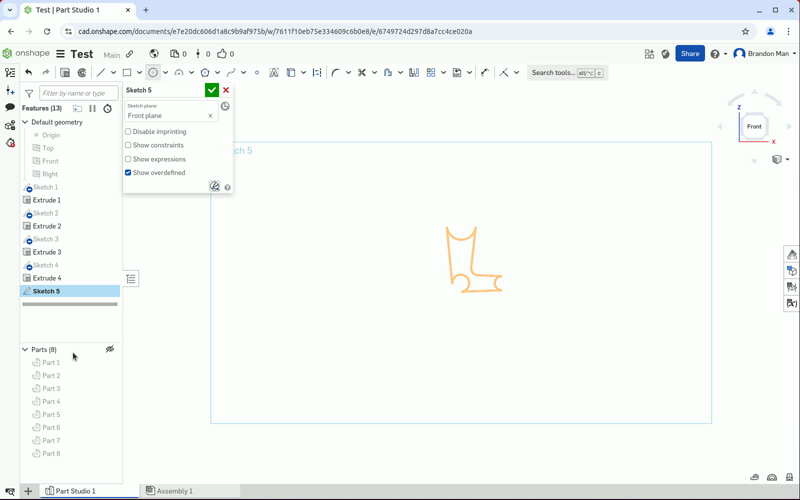
key_down(shift)
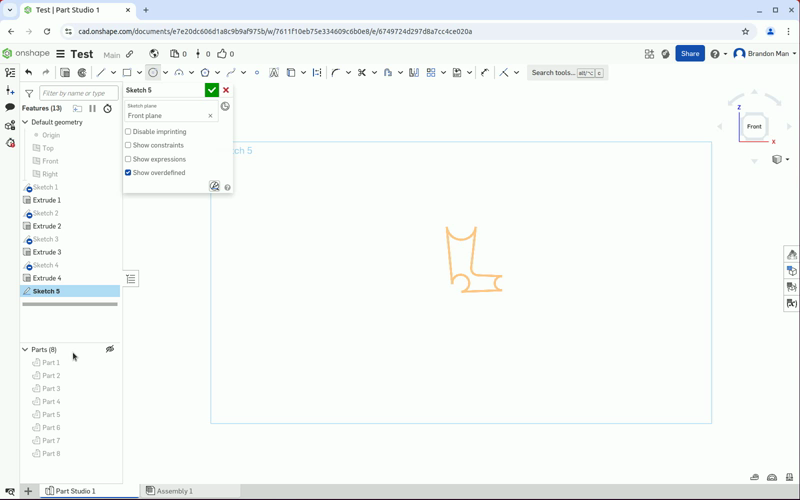
mouse_move(461, 225)
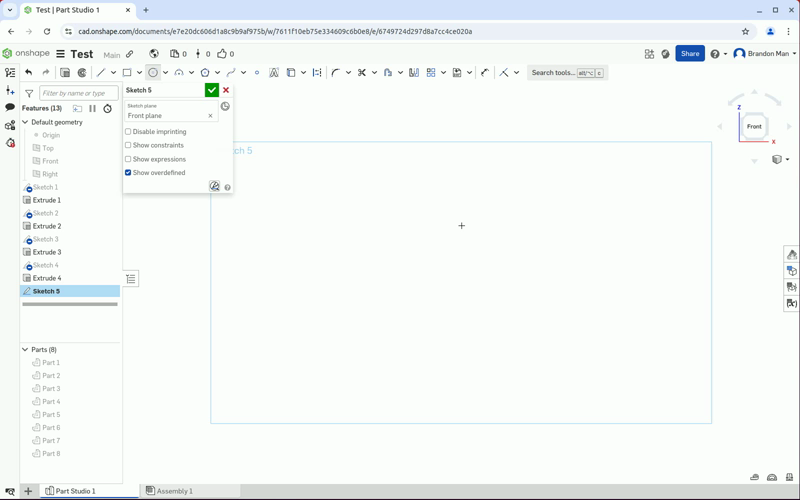
click(461, 225)
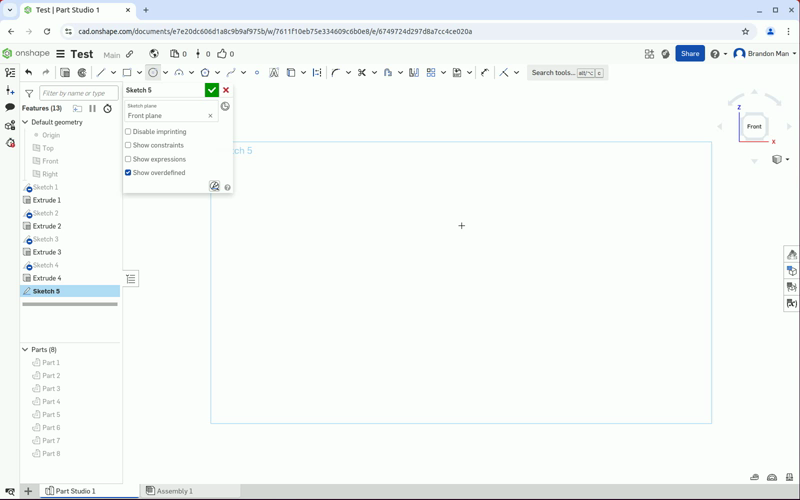
key_up(shift)
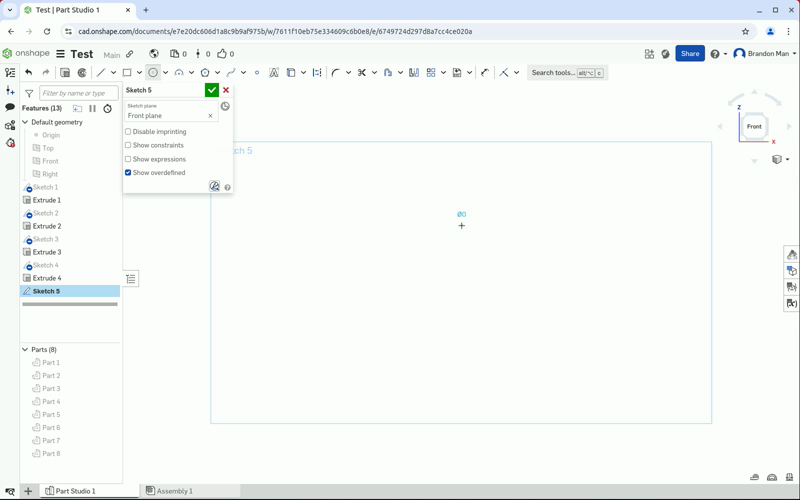
mouse_move(477, 225)
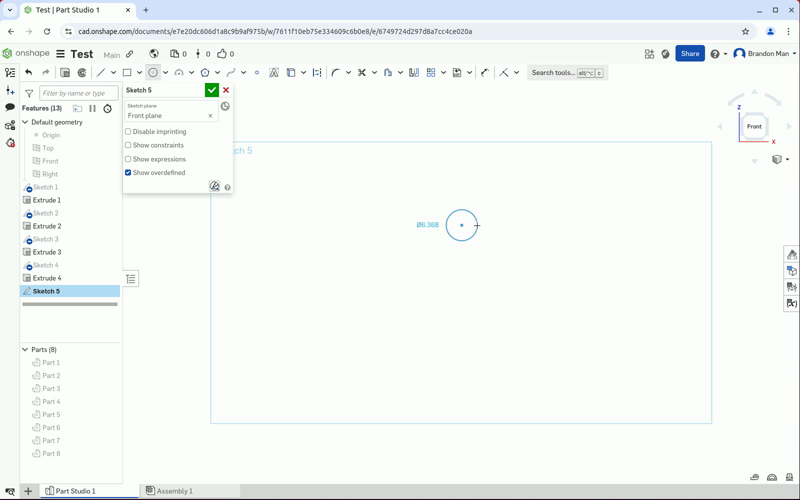
click(477, 225)
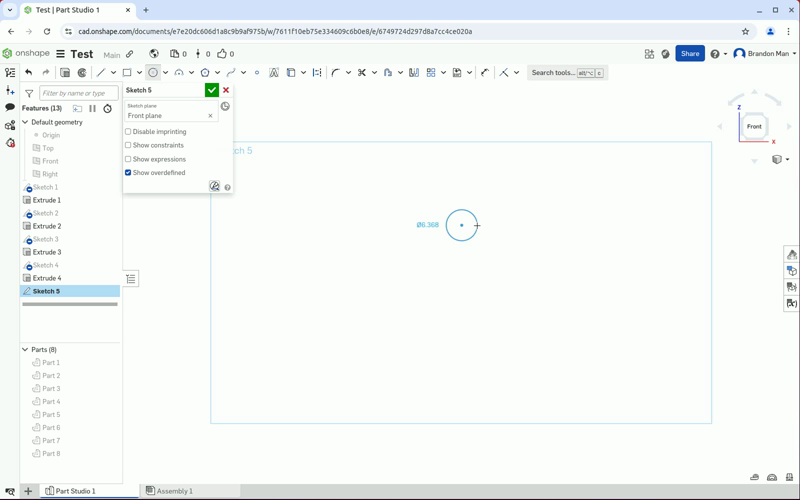
key(esc)
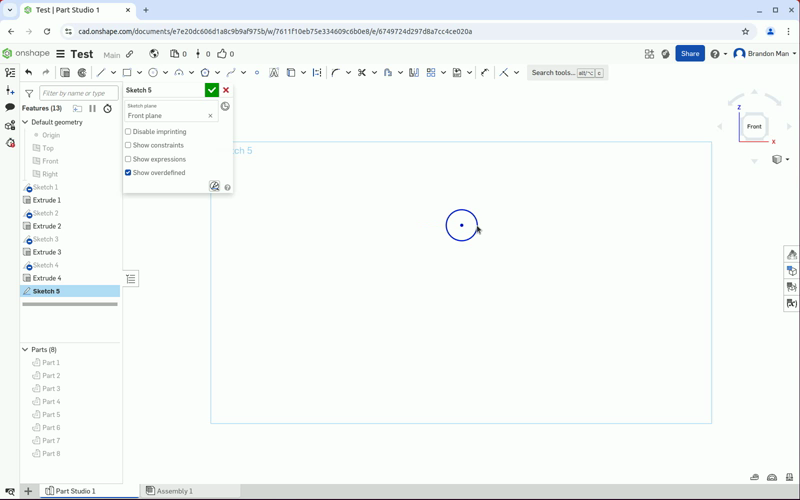
key(c)
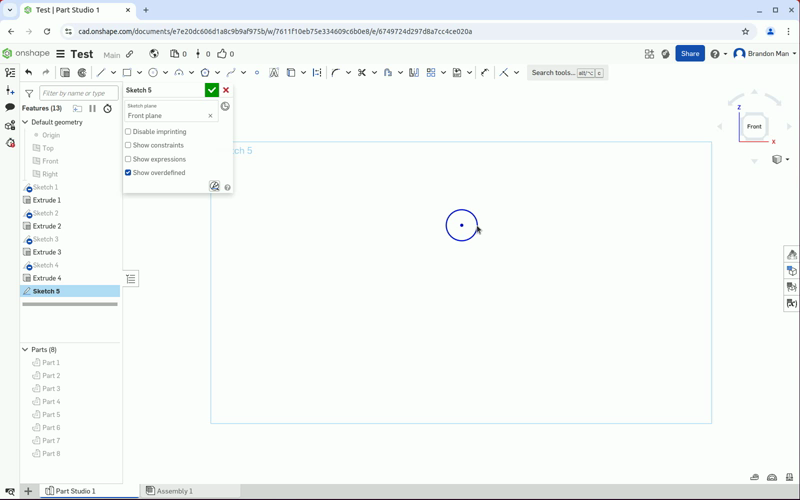
key_down(shift)
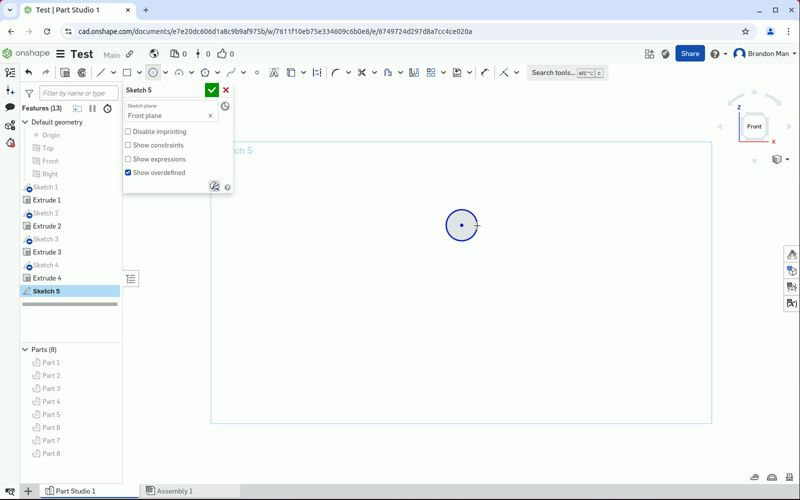
mouse_move(461, 225)
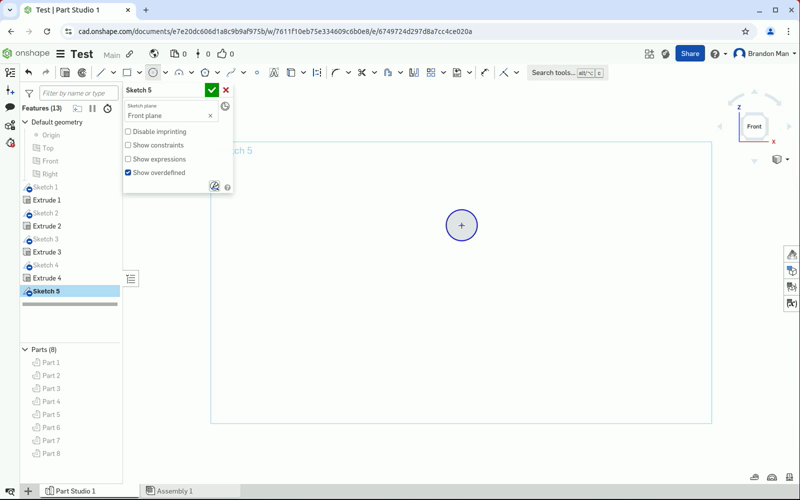
click(461, 225)
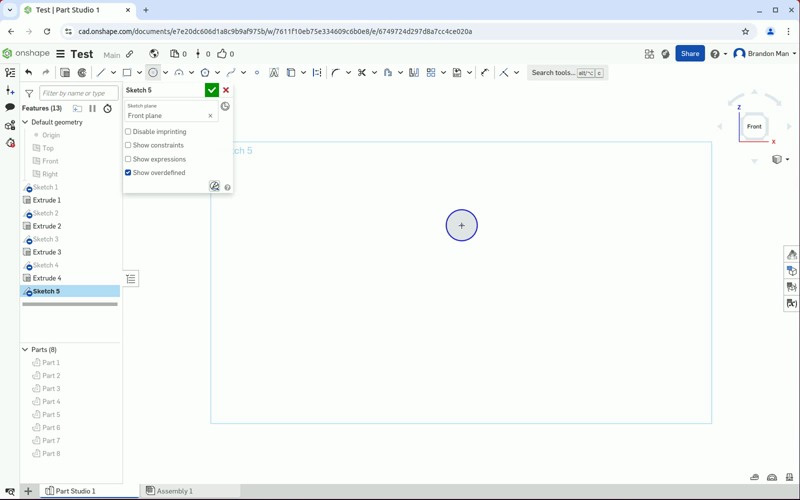
key_up(shift)
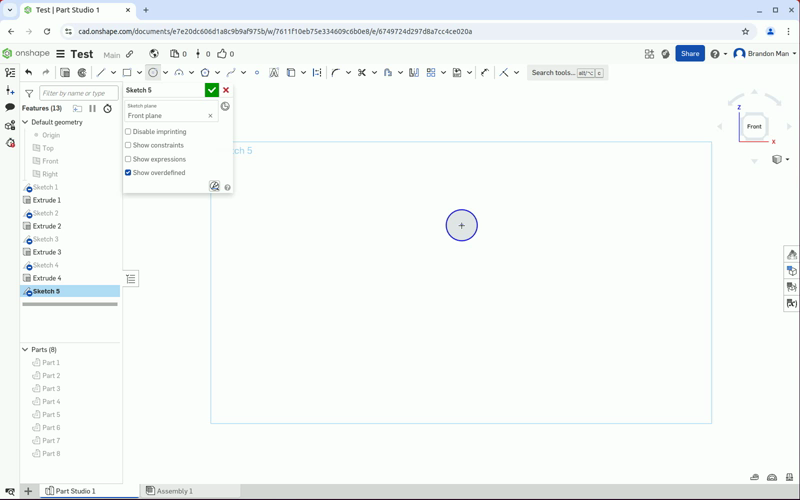
mouse_move(465, 225)
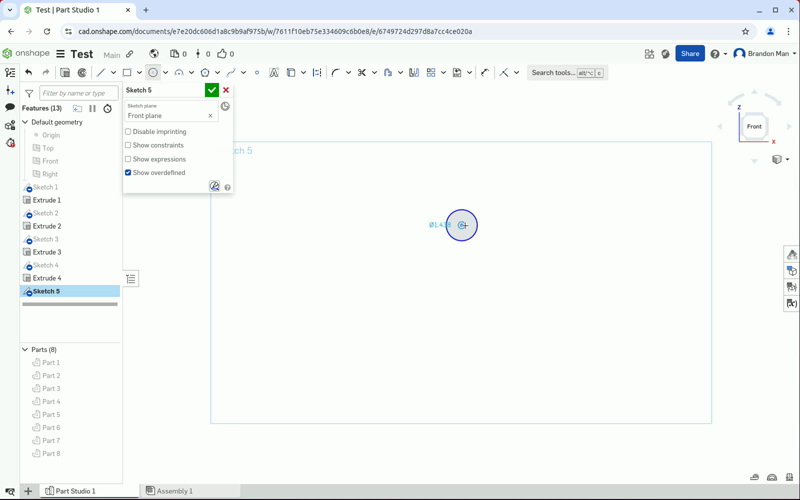
scroll(6)
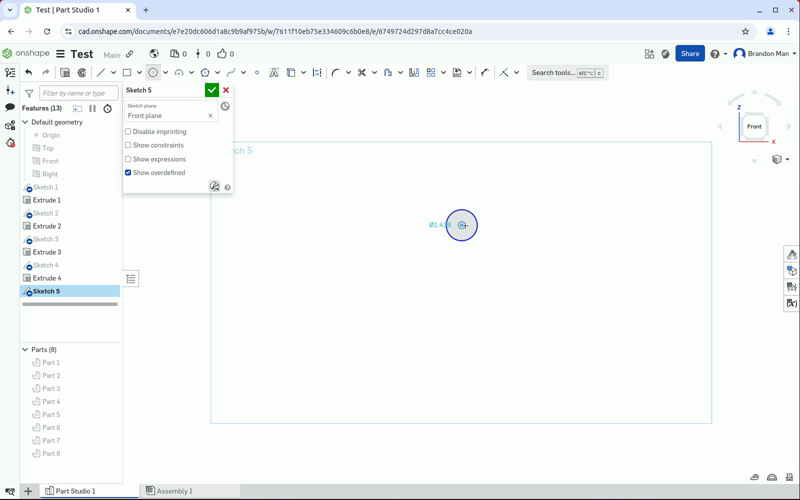
scroll(6)
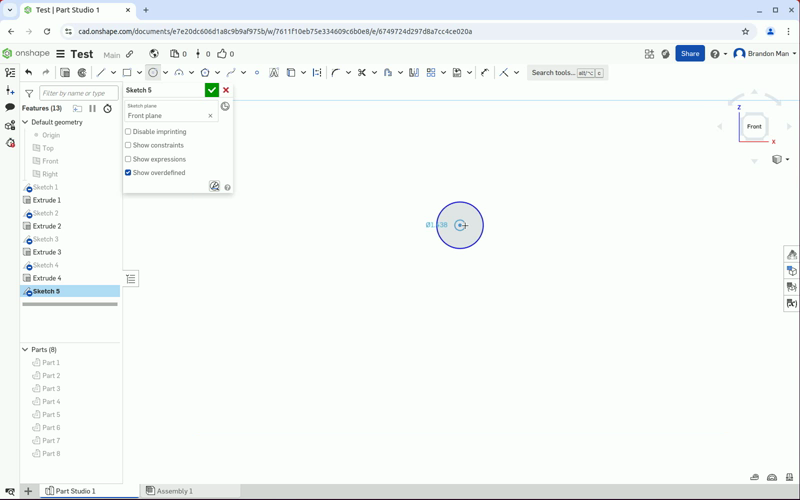
scroll(6)
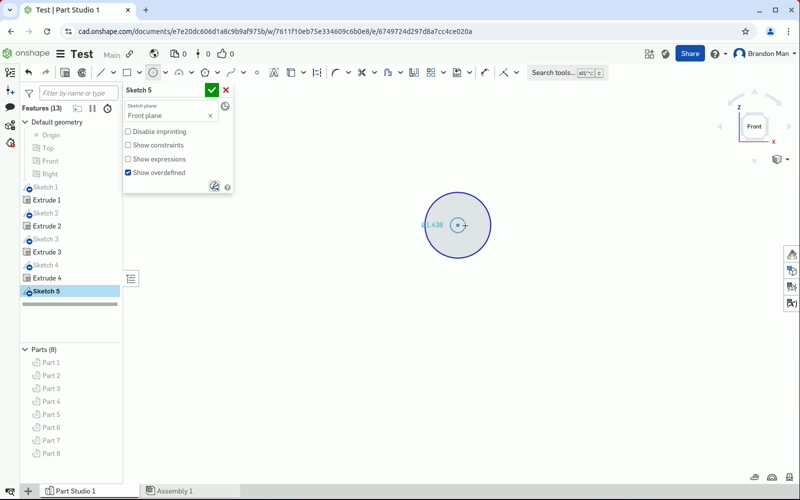
scroll(6)
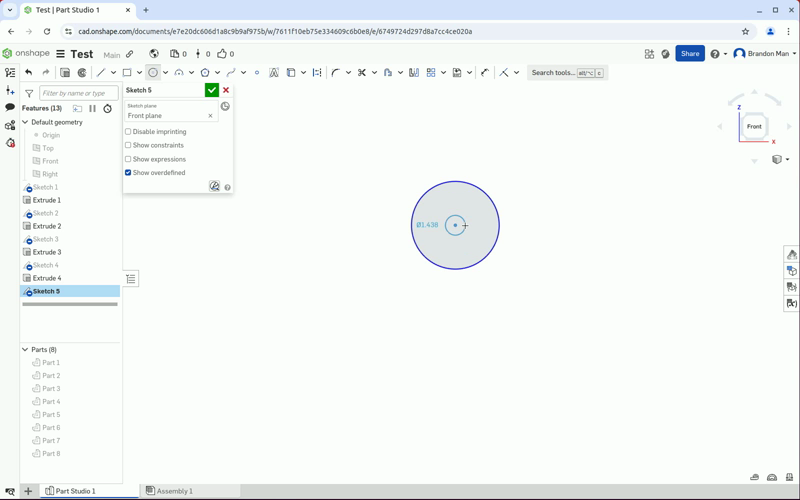
scroll(6)
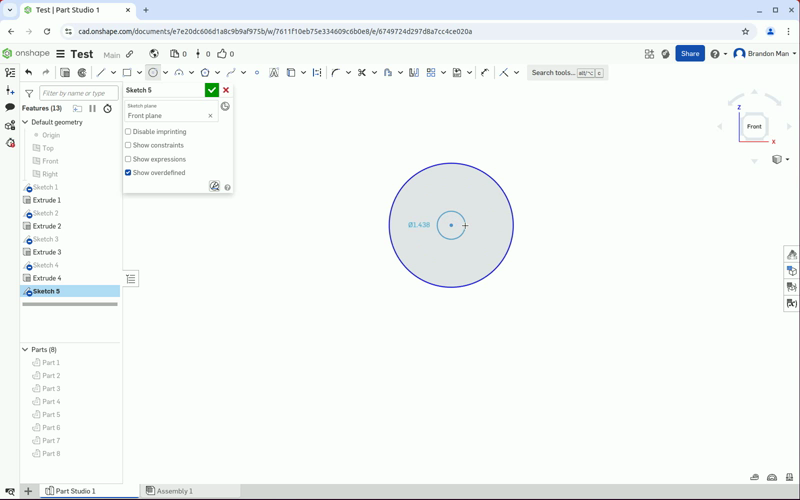
scroll(6)
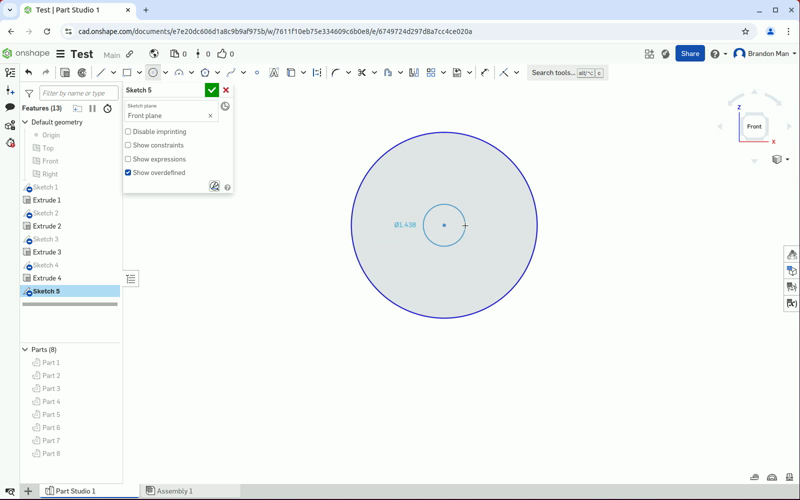
scroll(6)
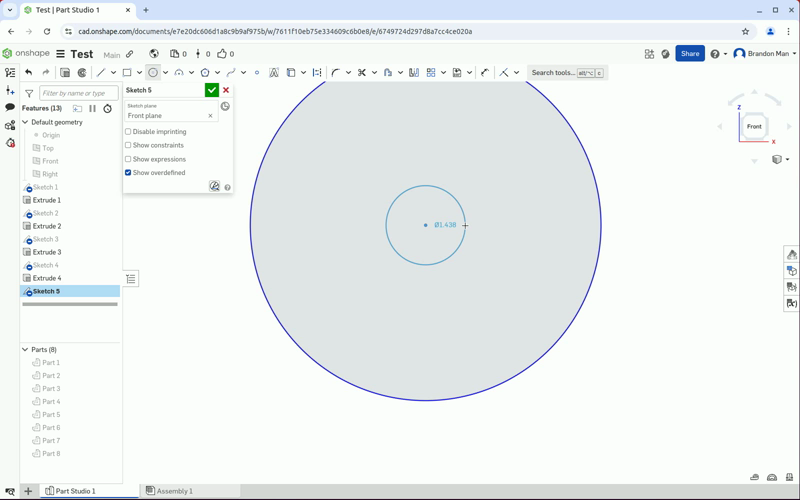
click(465, 225)
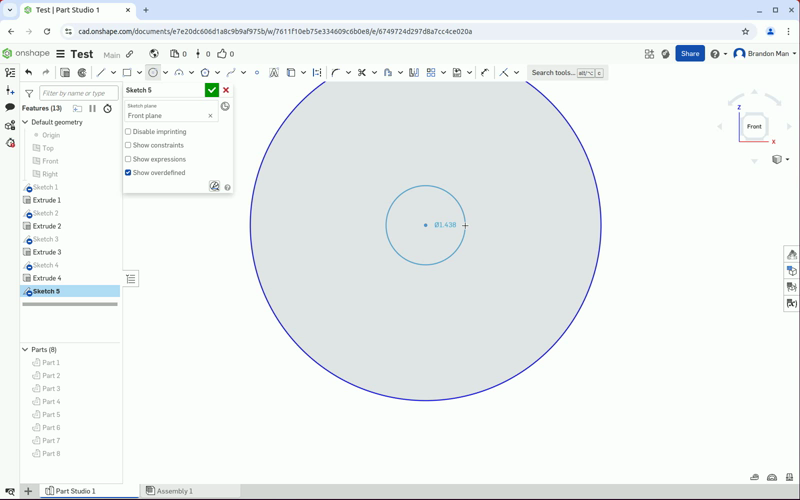
scroll(-6)
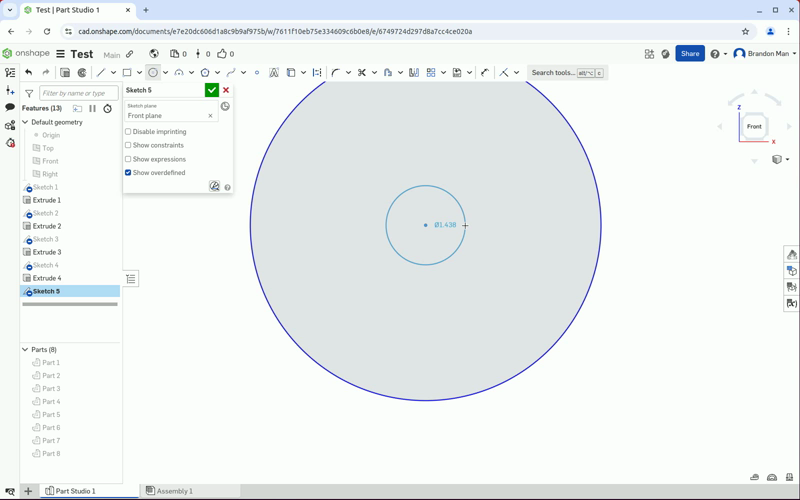
scroll(-6)
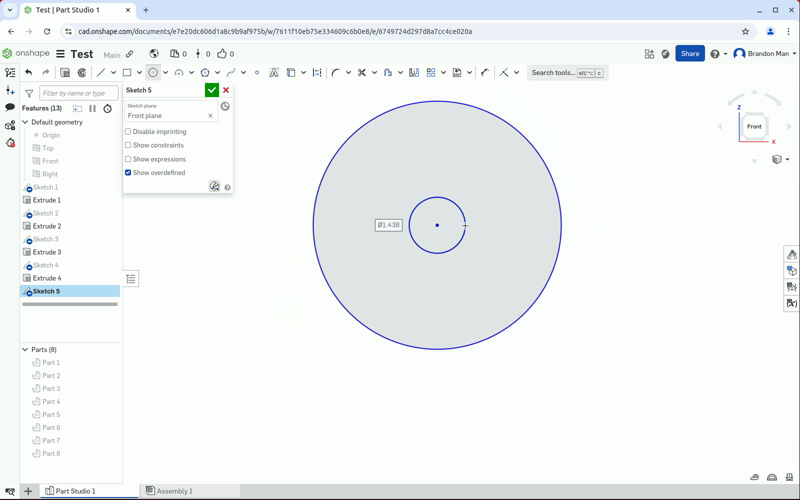
scroll(-6)
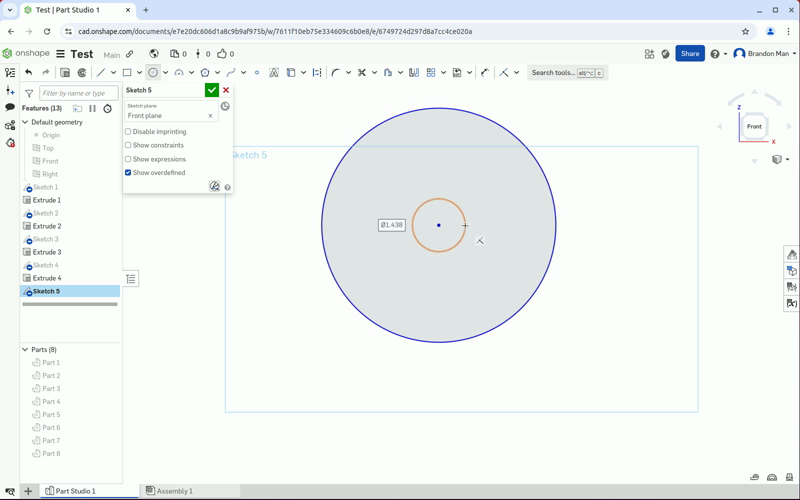
scroll(-6)
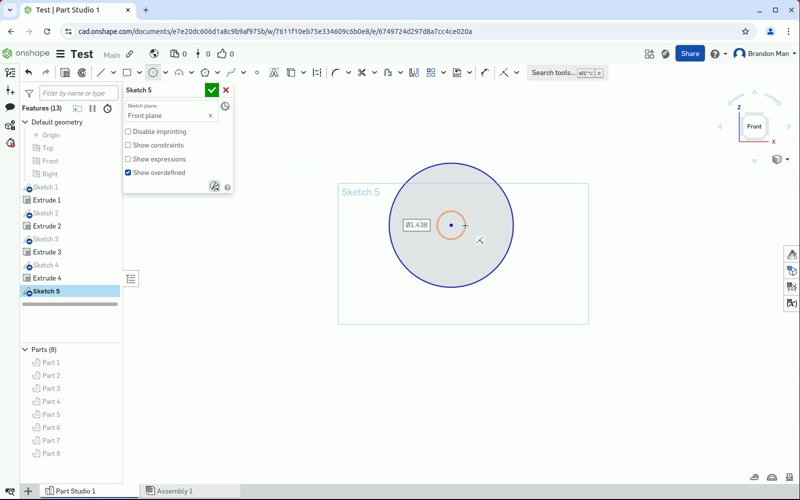
scroll(-6)
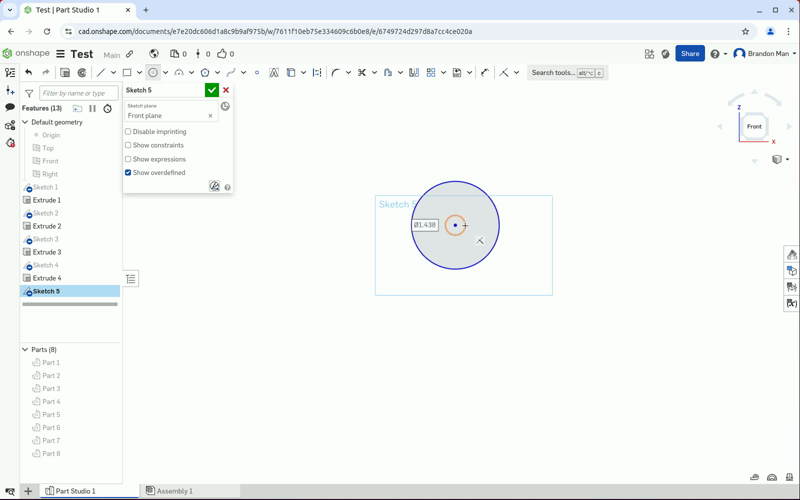
scroll(-6)
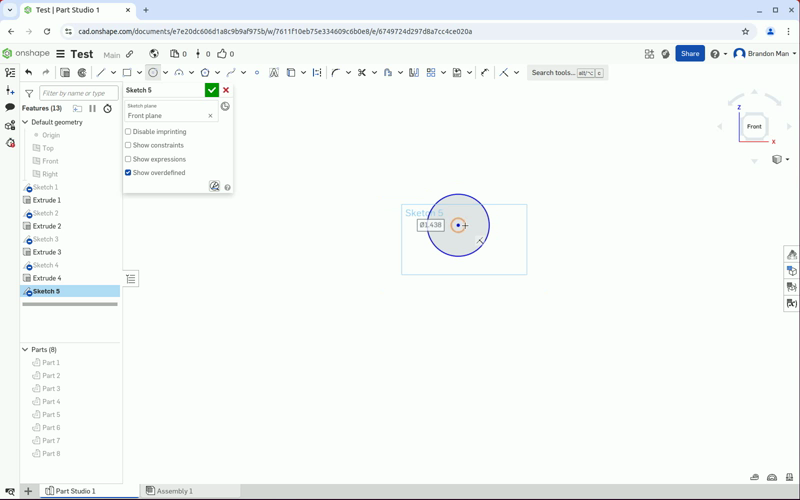
scroll(-6)
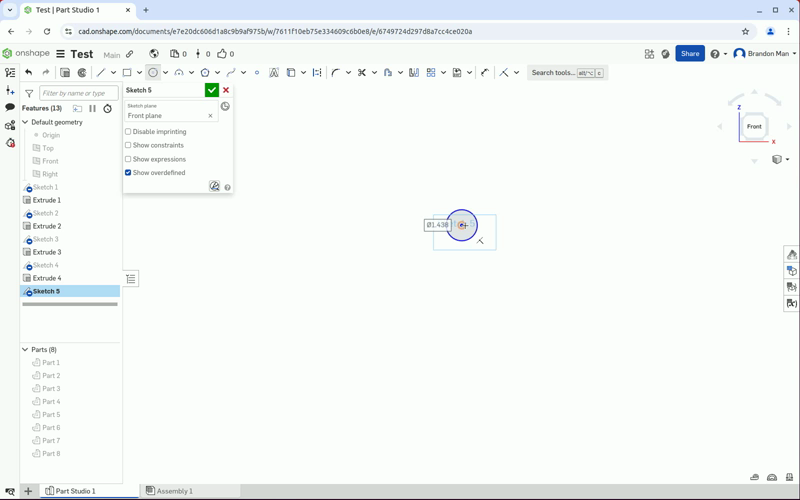
key(esc)
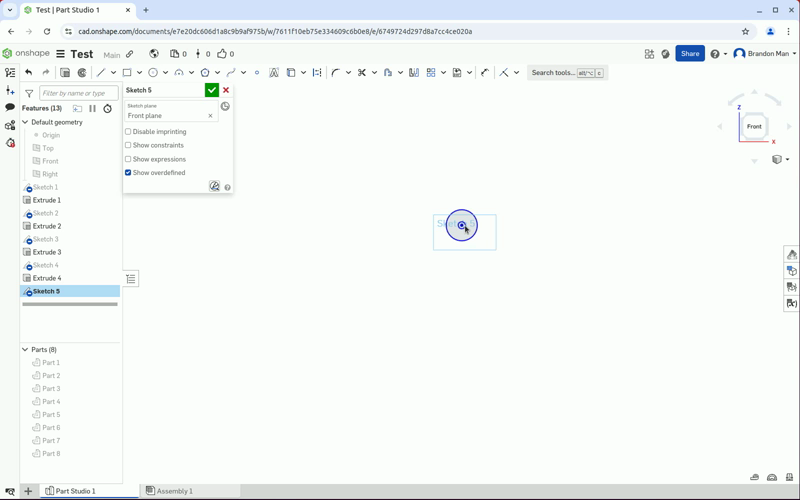
mouse_move(471, 224)
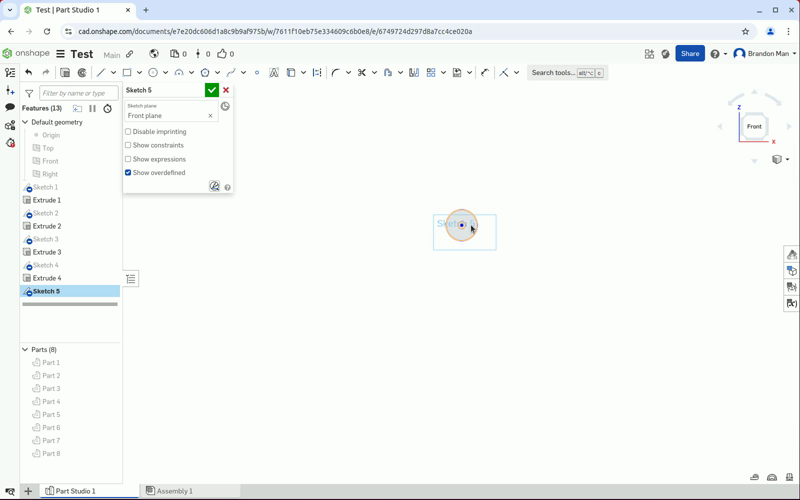
scroll(6)
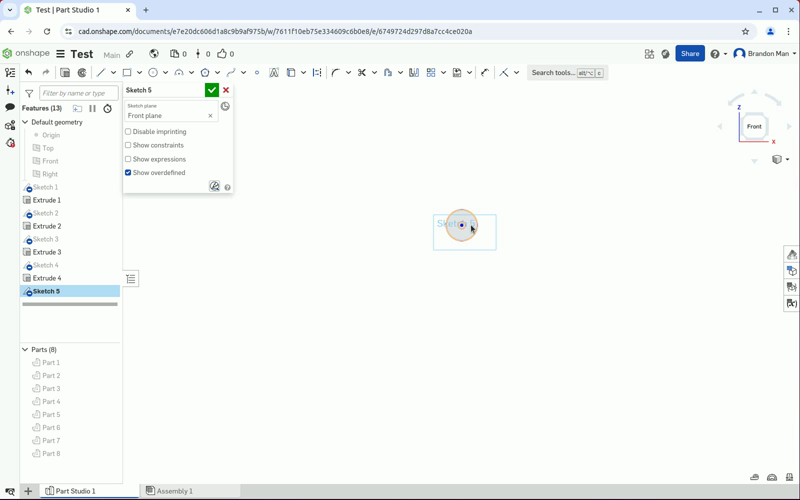
scroll(6)
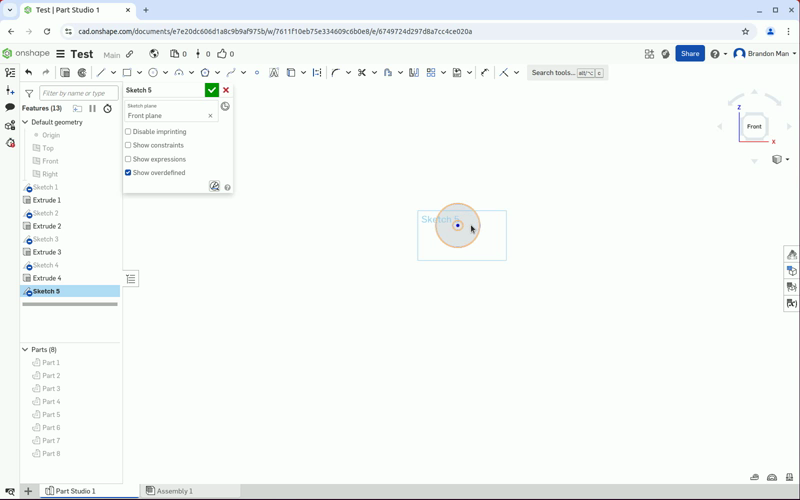
scroll(6)
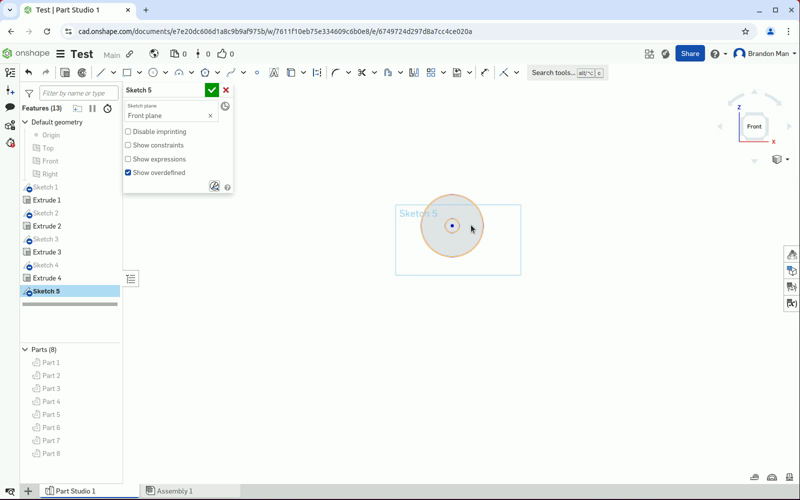
scroll(6)
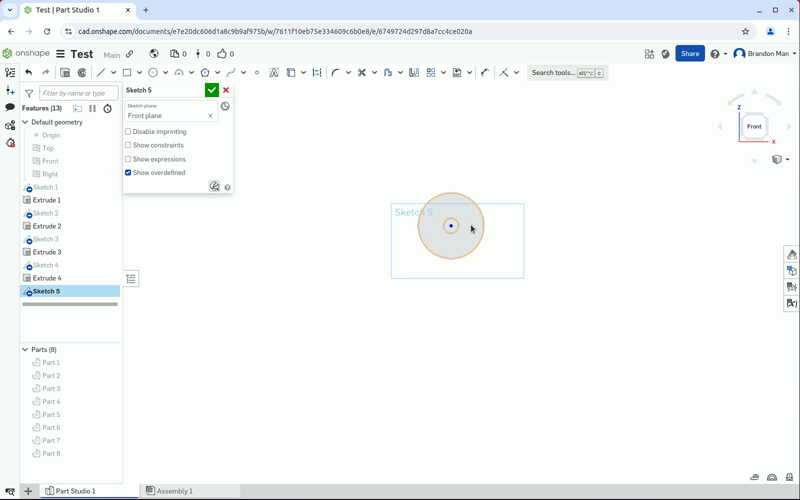
scroll(6)
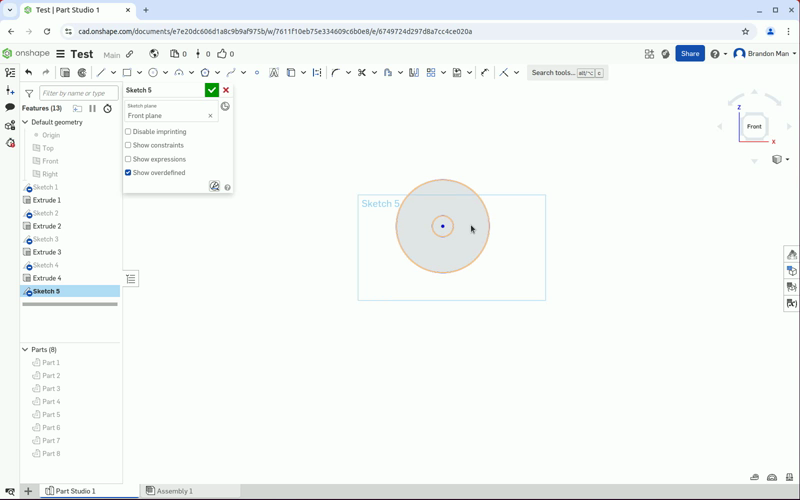
scroll(6)
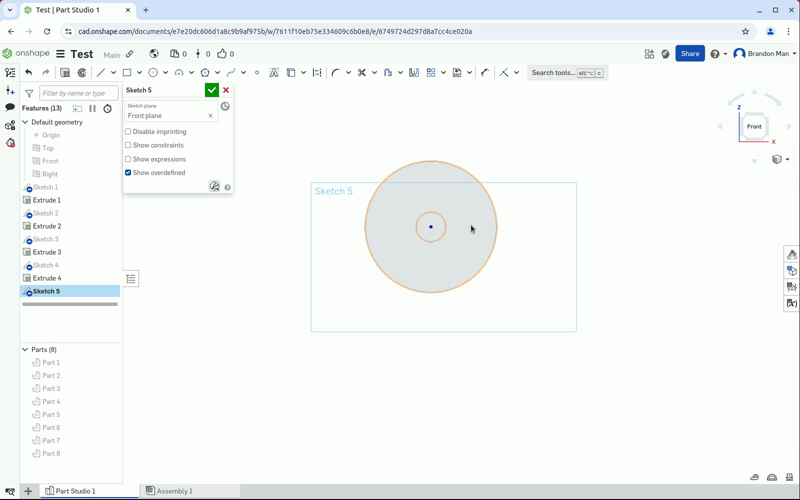
scroll(6)
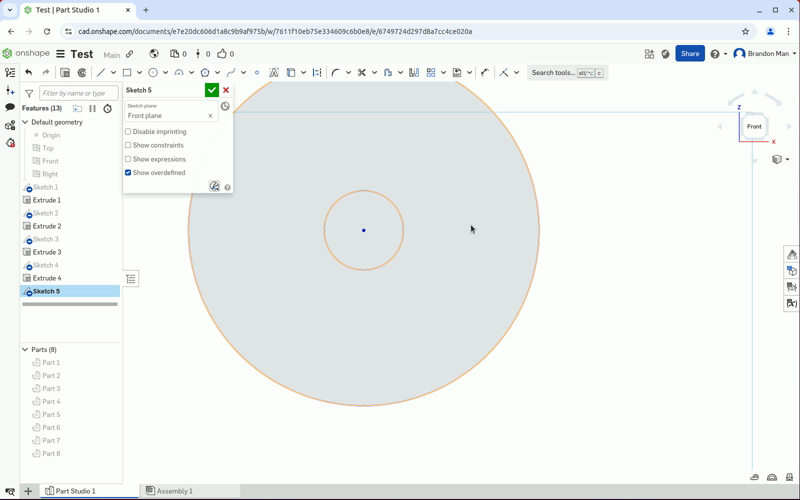
click(471, 224)
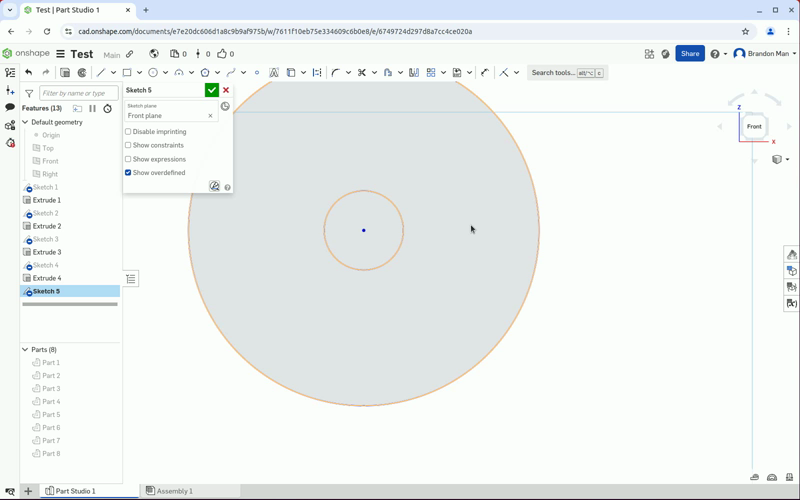
scroll(-6)
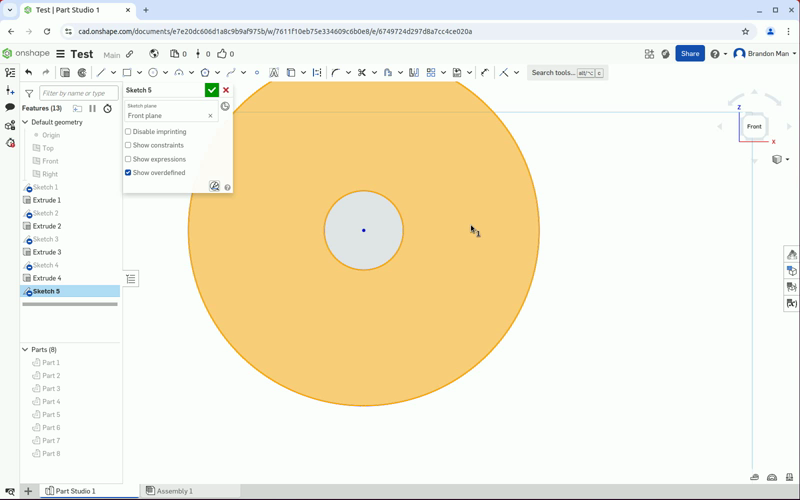
scroll(-6)
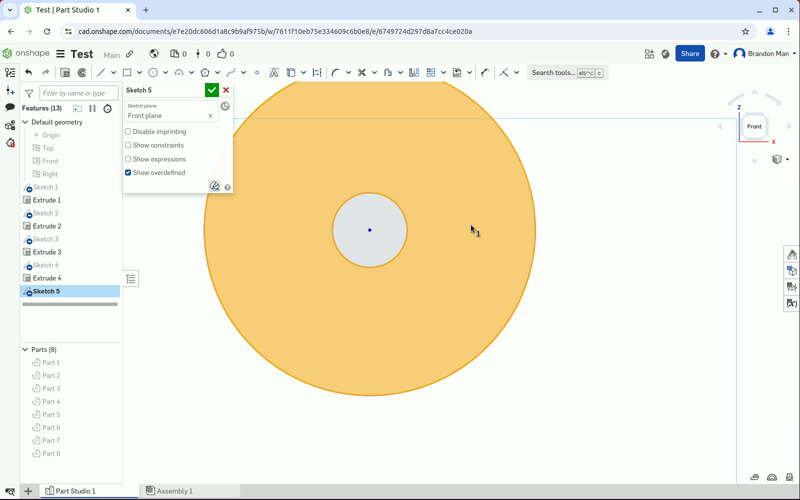
scroll(-6)
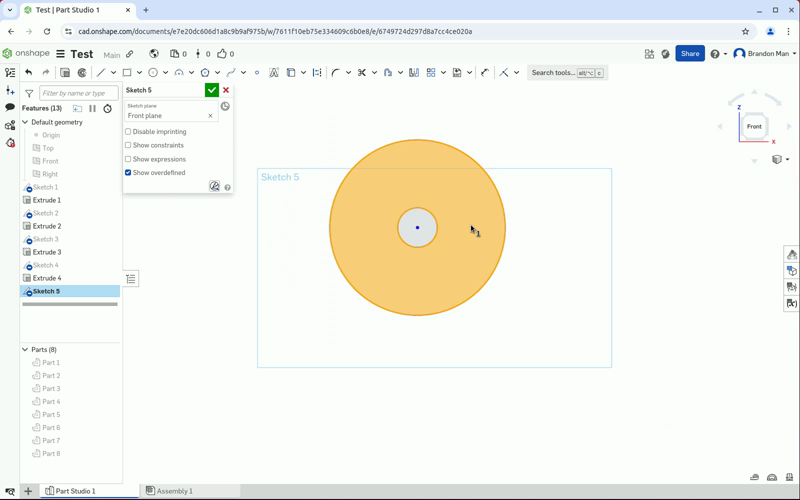
scroll(-6)
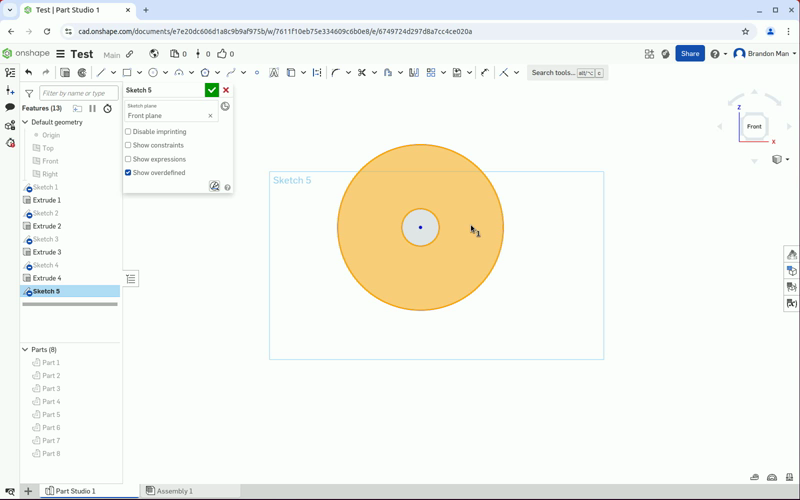
scroll(-6)
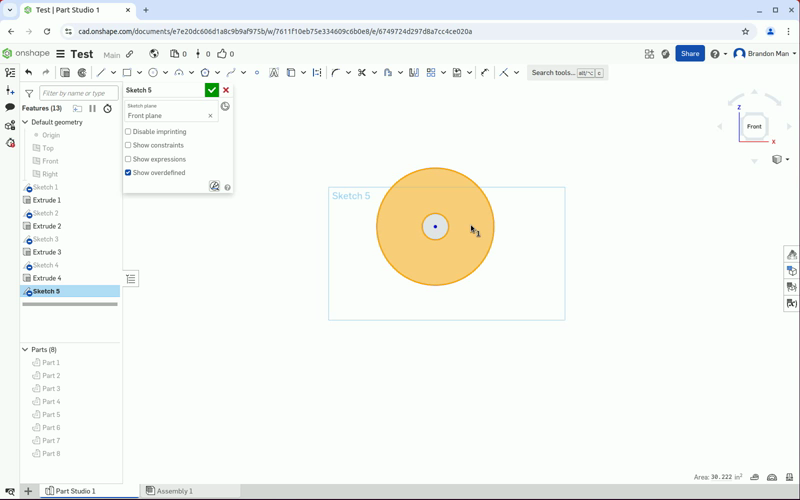
scroll(-6)
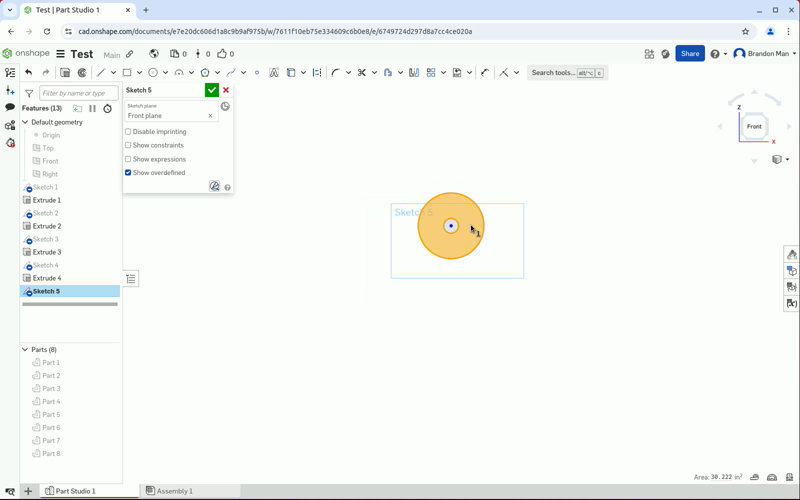
scroll(-6)
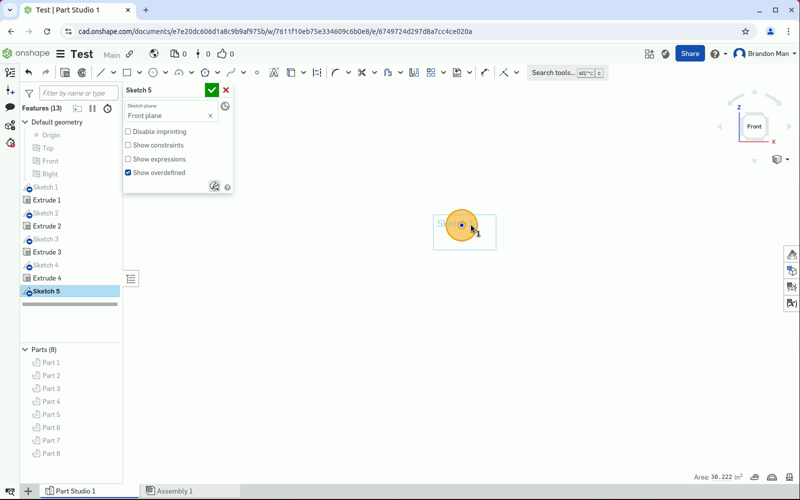
mouse_move(73, 352)
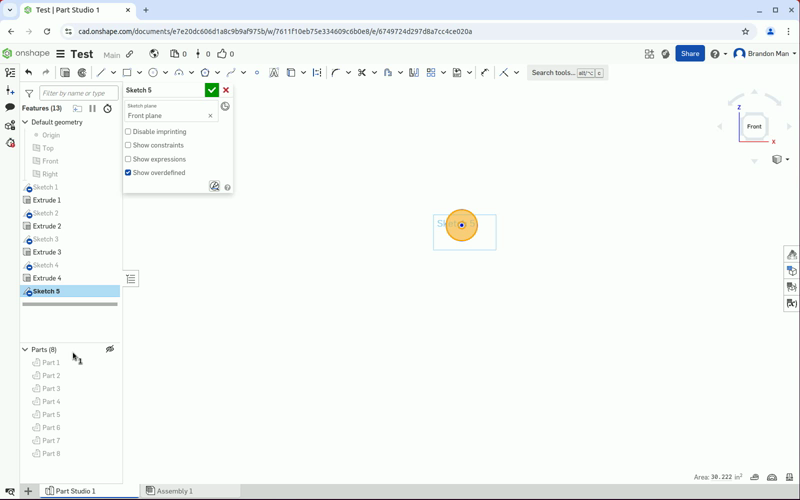
key(shift+y)
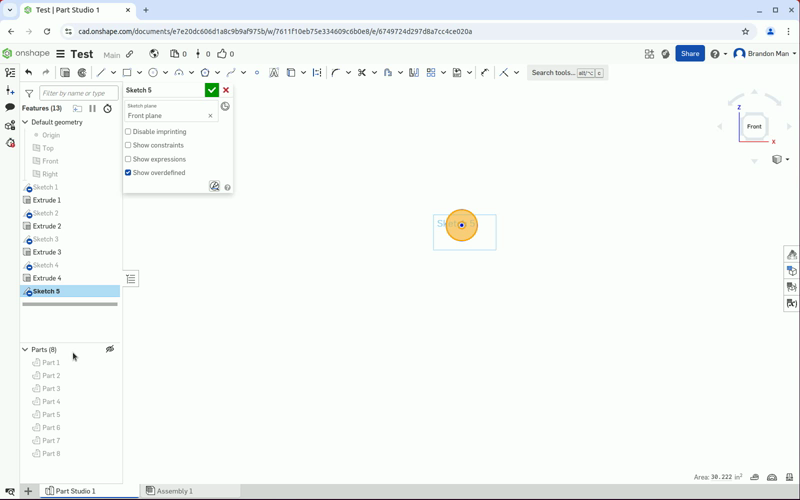
key(shift+e)
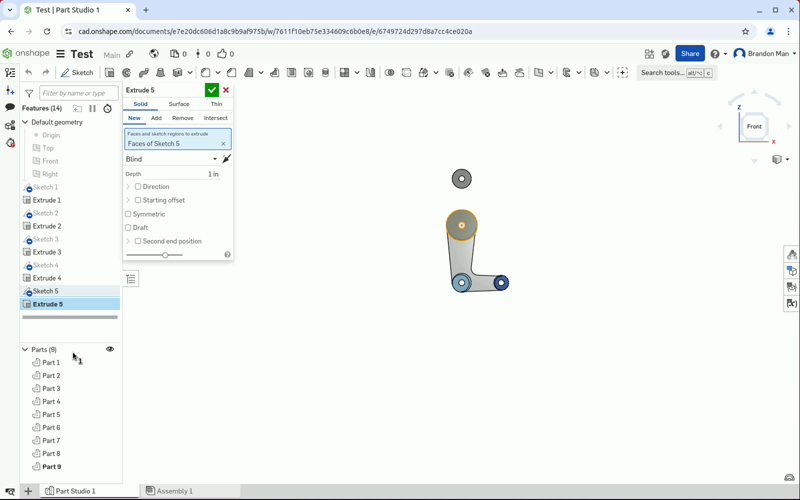
mouse_move(143, 106)
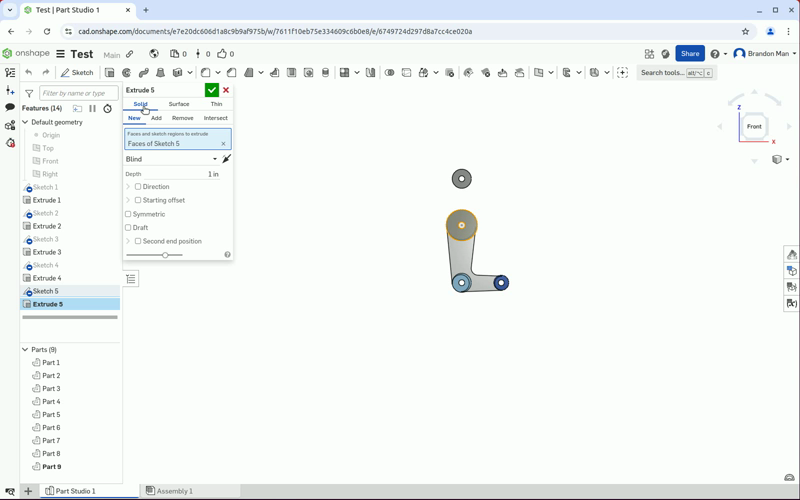
click(143, 106)
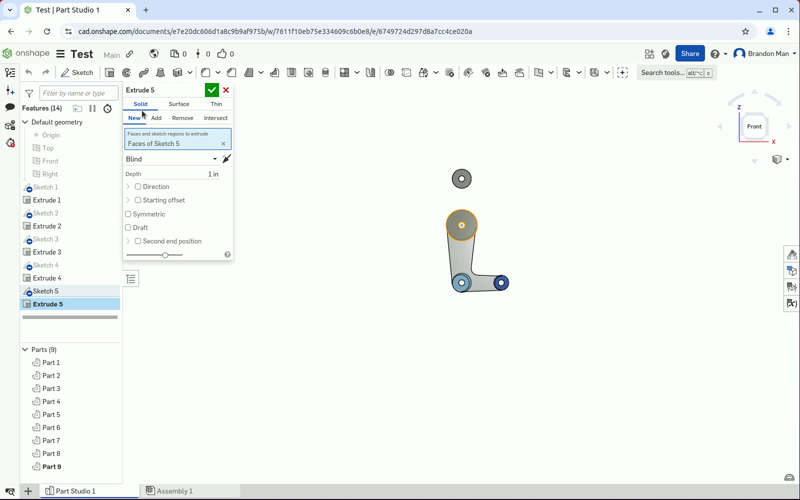
mouse_move(137, 120)
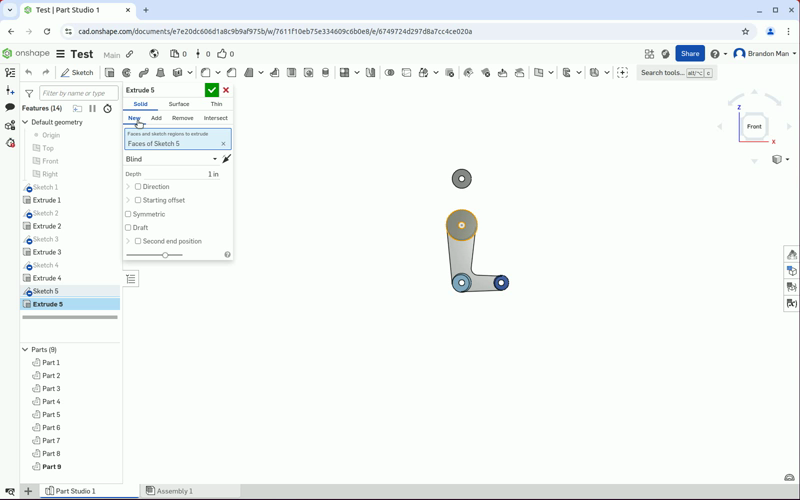
click(137, 120)
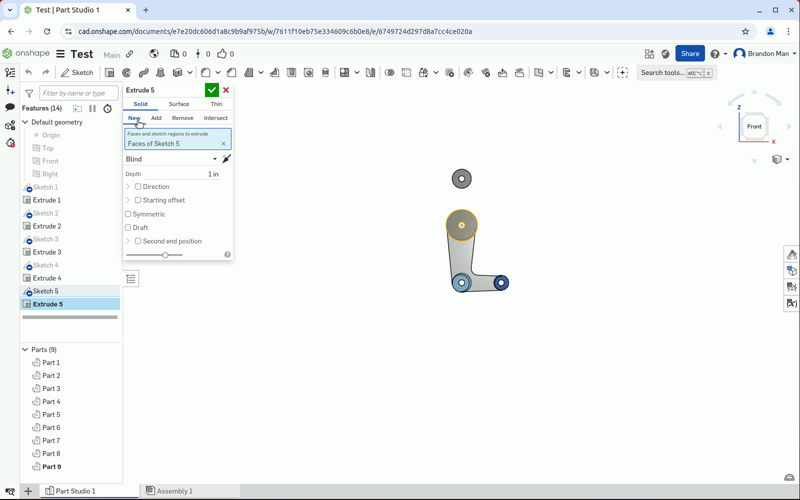
key(tab, 4)
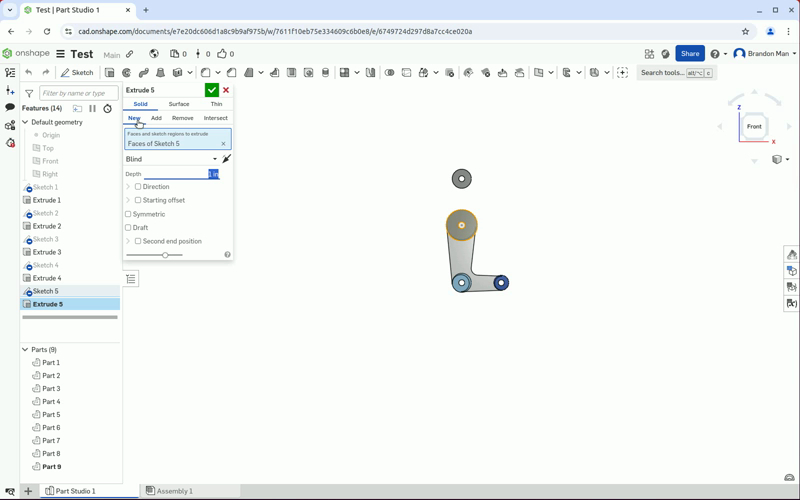
text(0.481)
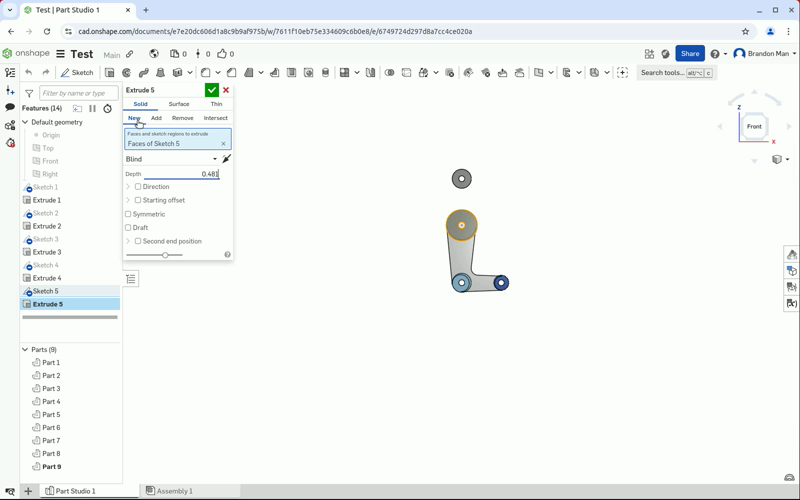
key(enter)
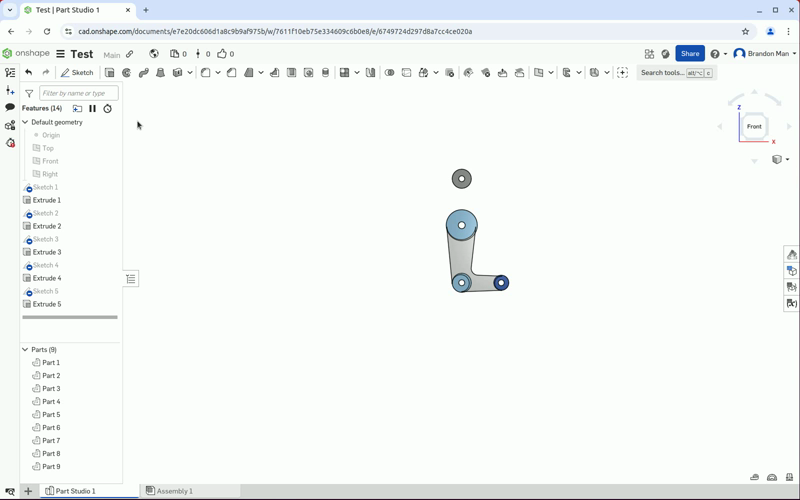
key(shift+h)
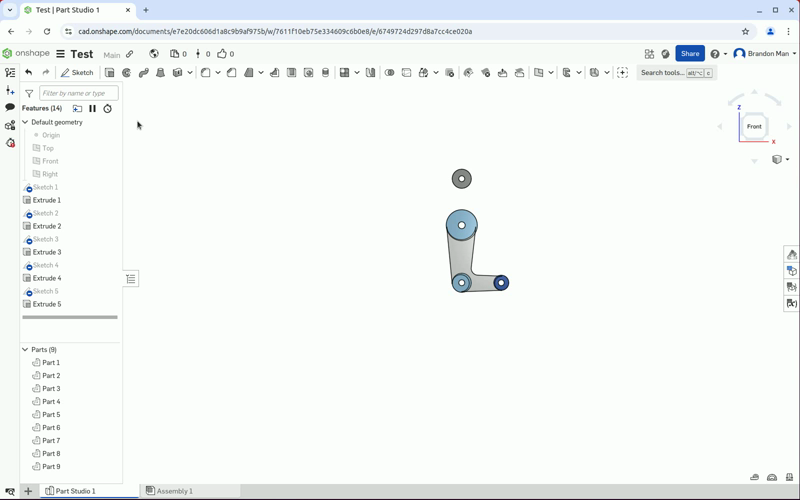
key(shift+h)
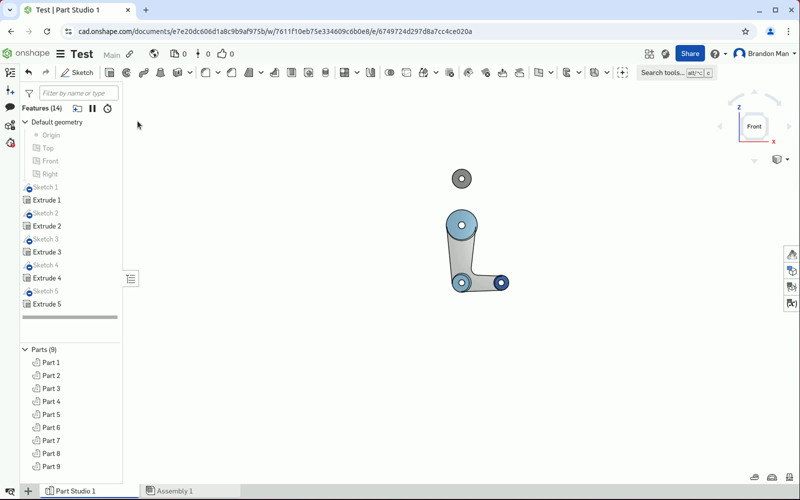
mouse_move(73, 189)
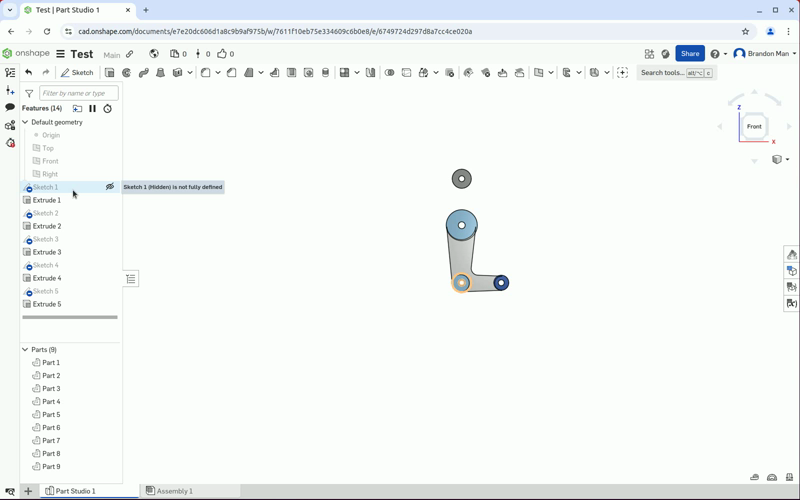
click(73, 189)
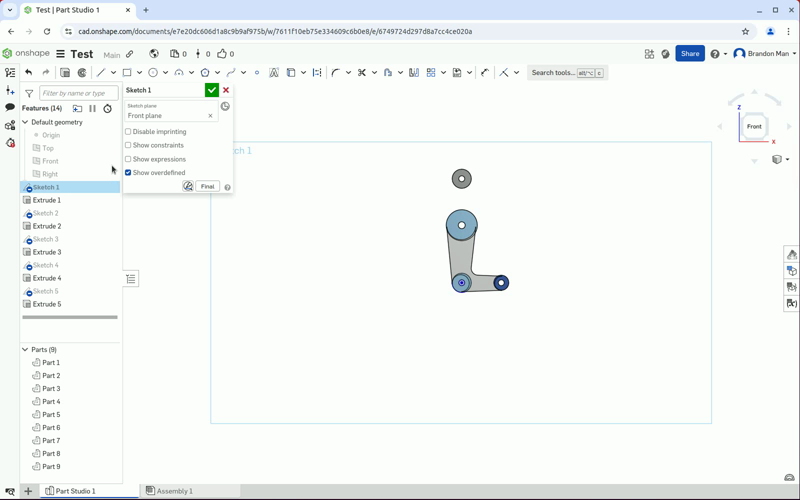
mouse_move(229, 92)
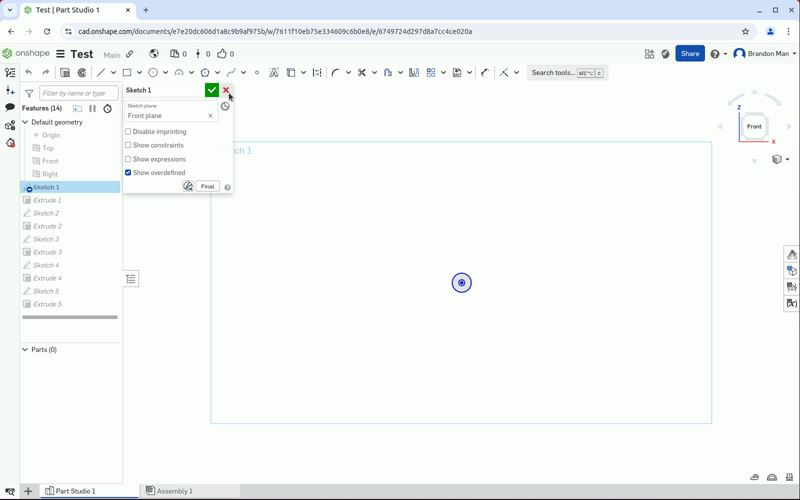
click(229, 92)
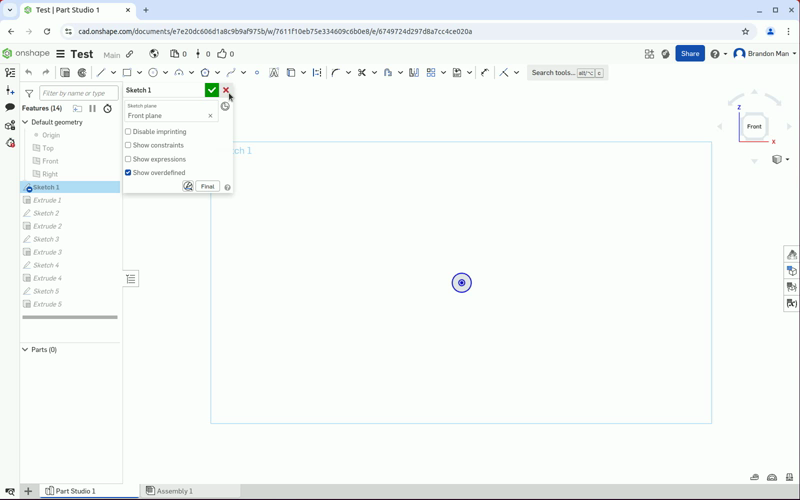
key(shift+s)
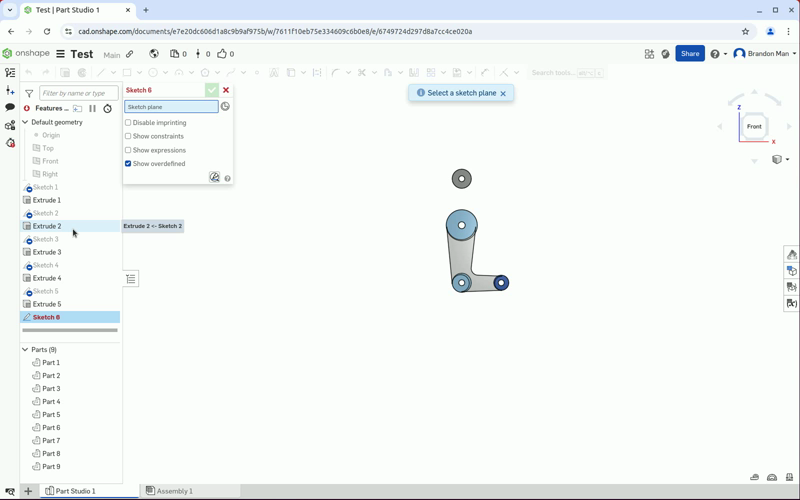
scroll(3)
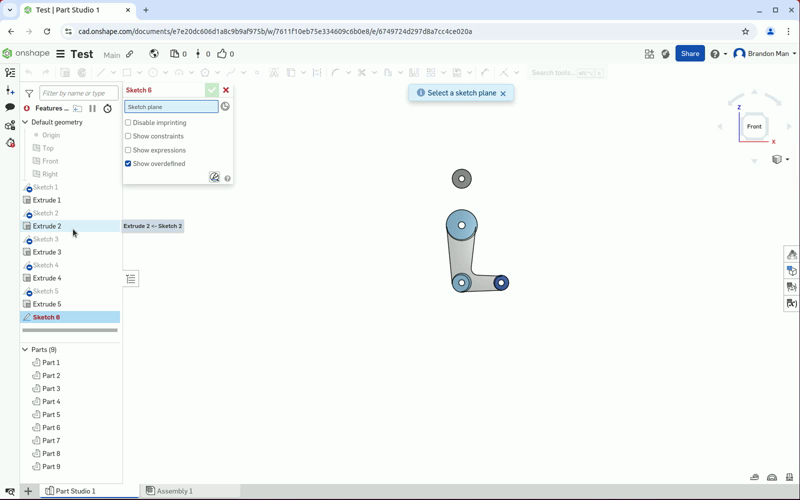
mouse_move(73, 163)
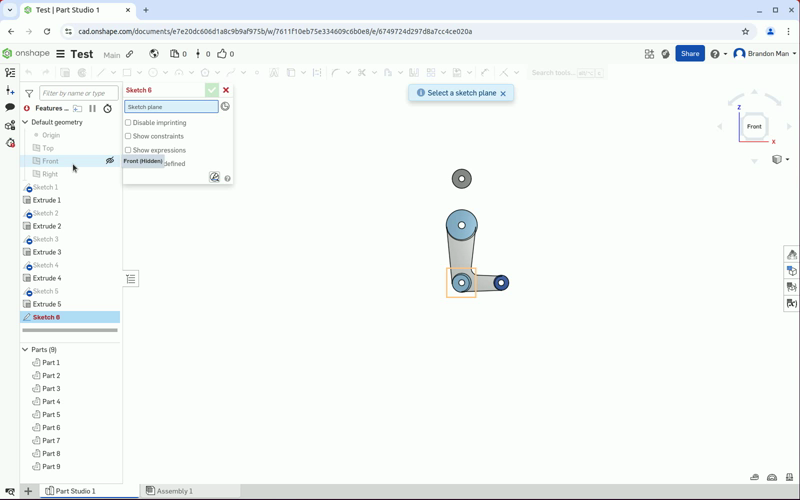
click(73, 163)
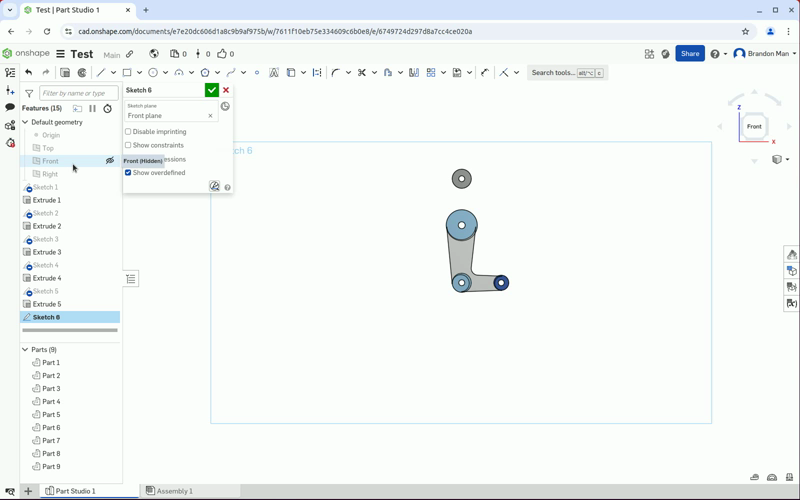
mouse_move(73, 352)
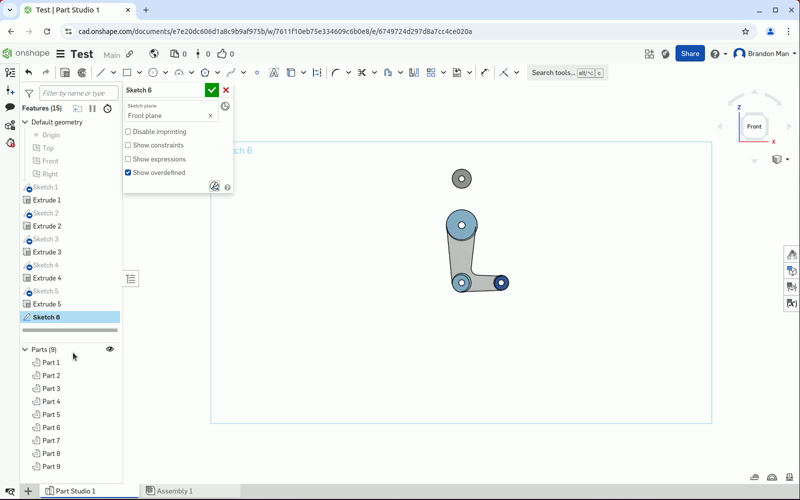
key(y)
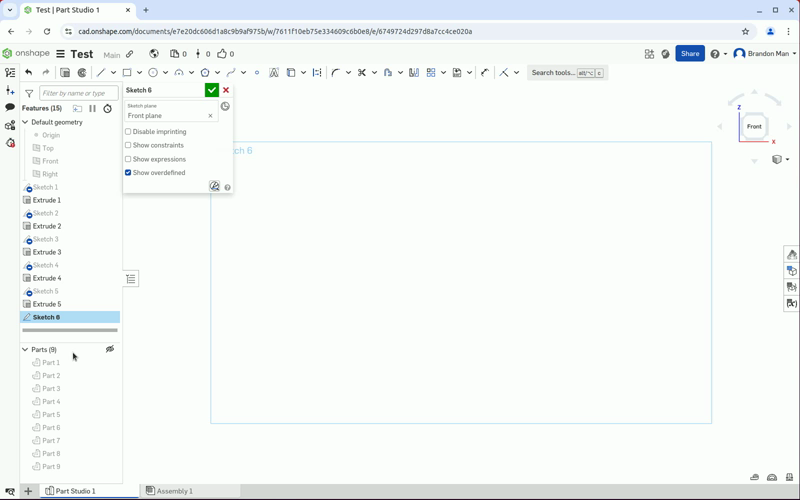
key(a)
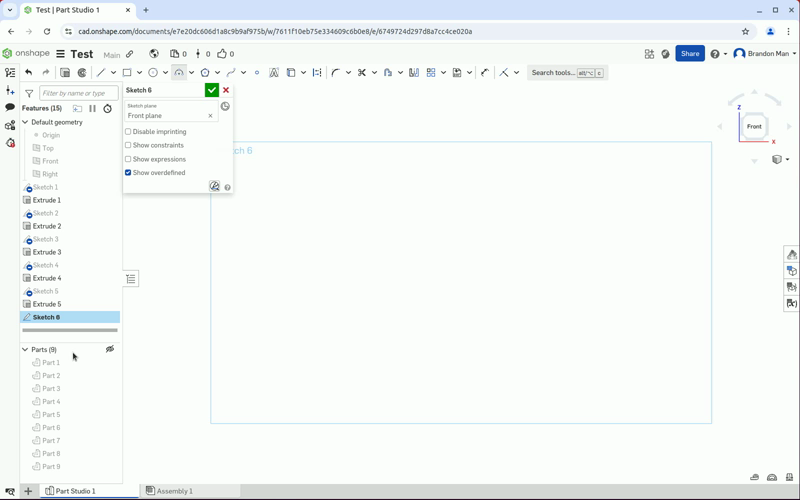
key_down(shift)
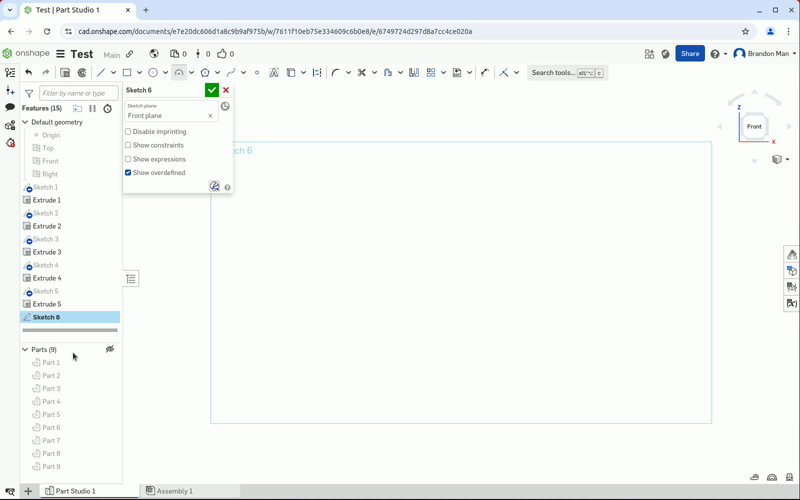
mouse_move(446, 223)
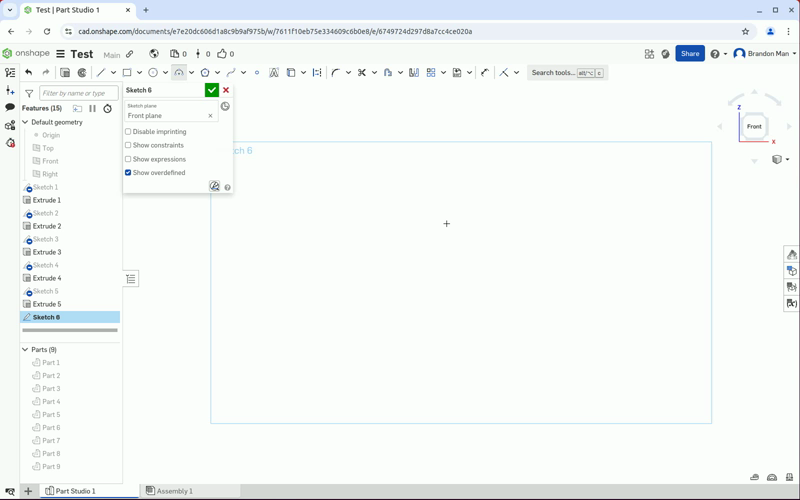
click(446, 223)
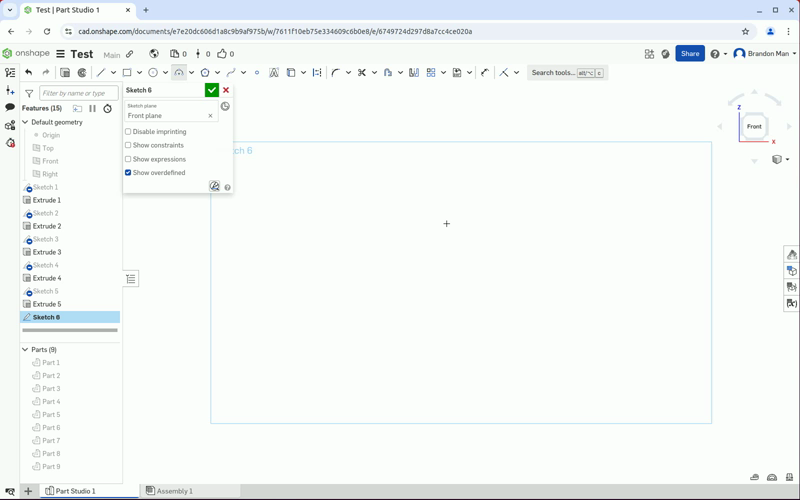
key_up(shift)
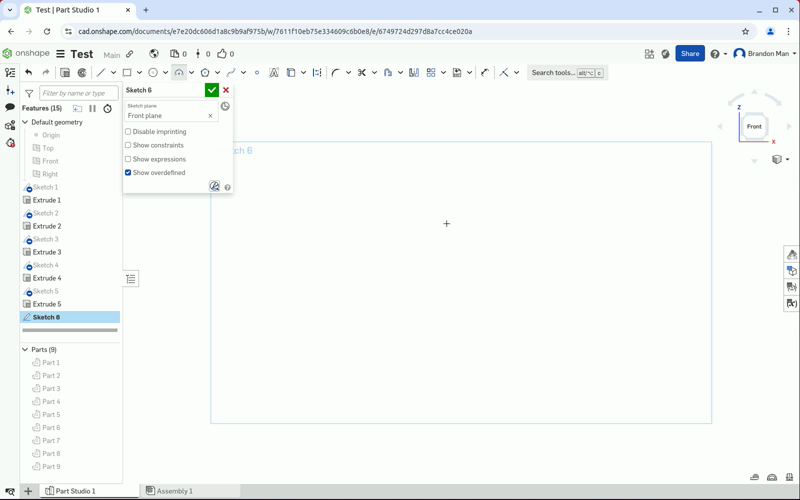
key_down(shift)
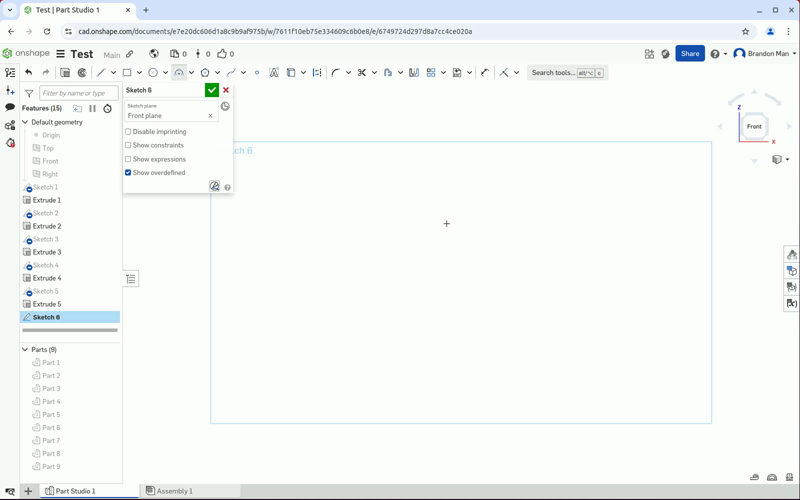
mouse_move(476, 223)
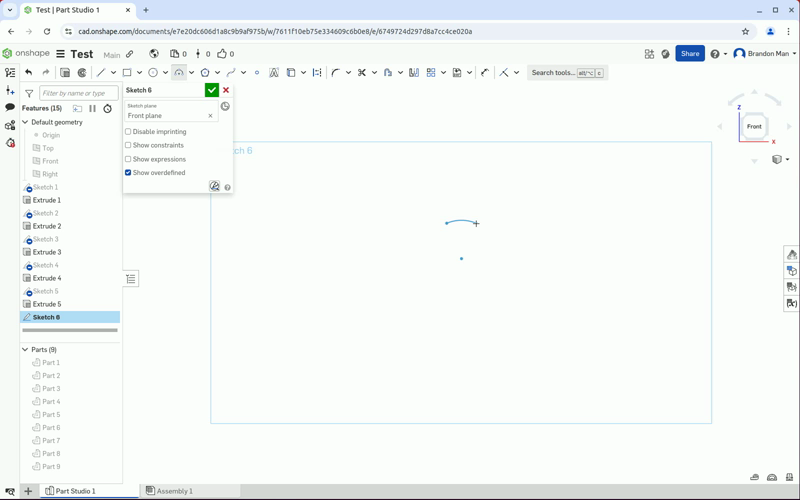
click(476, 223)
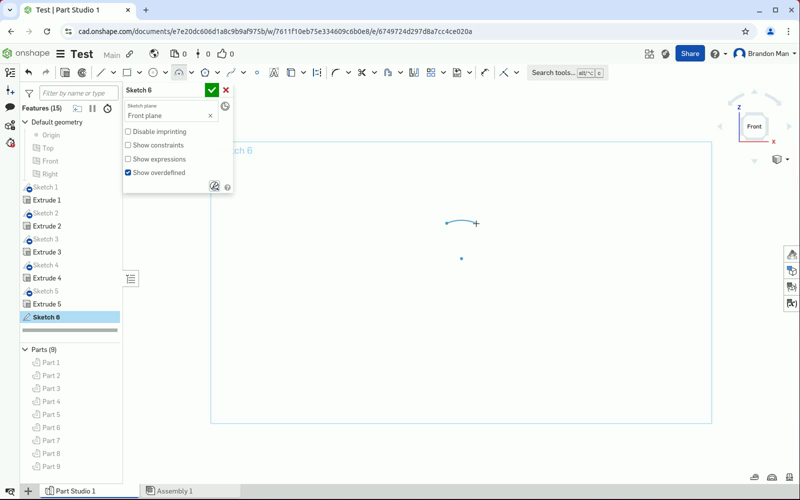
mouse_move(461, 210)
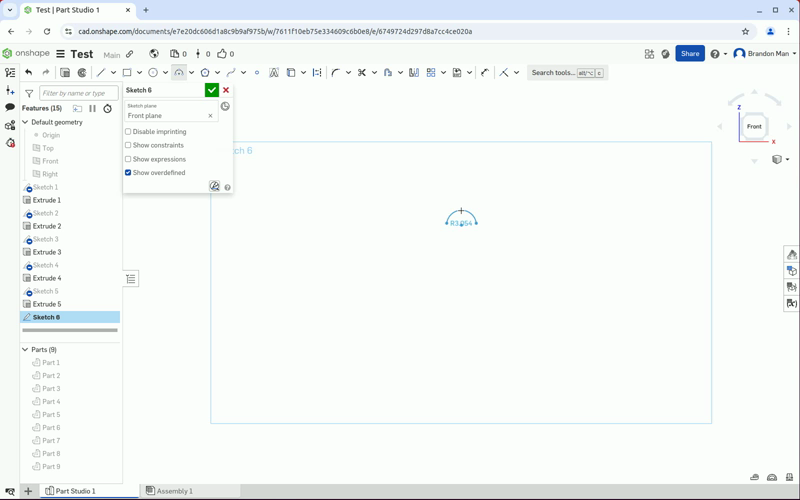
click(461, 210)
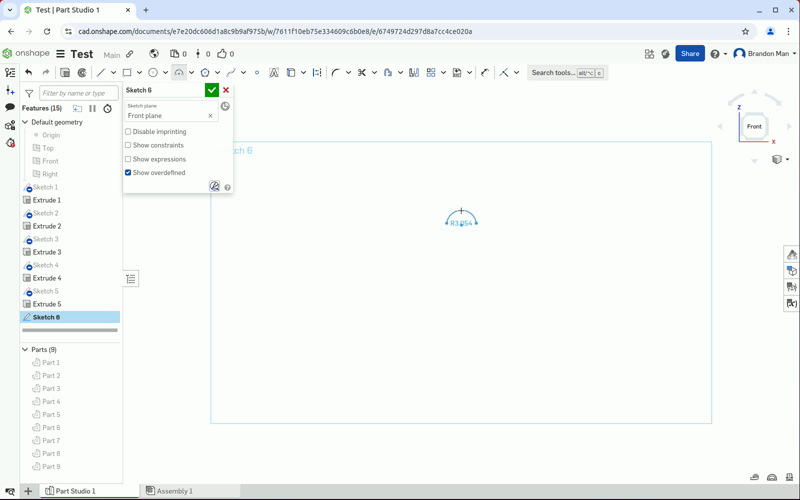
key_up(shift)
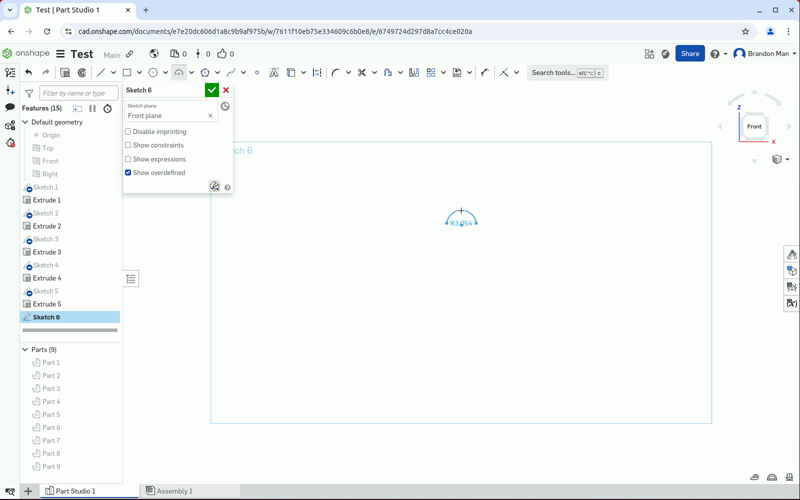
key(esc)
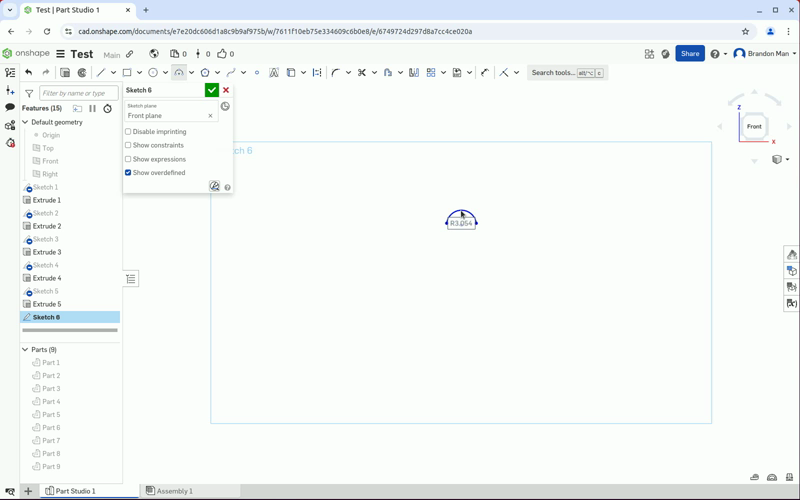
key(l)
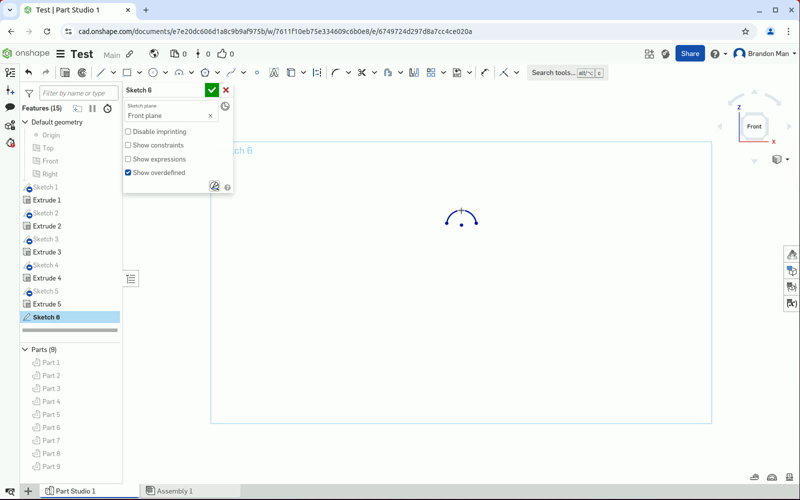
mouse_move(476, 223)
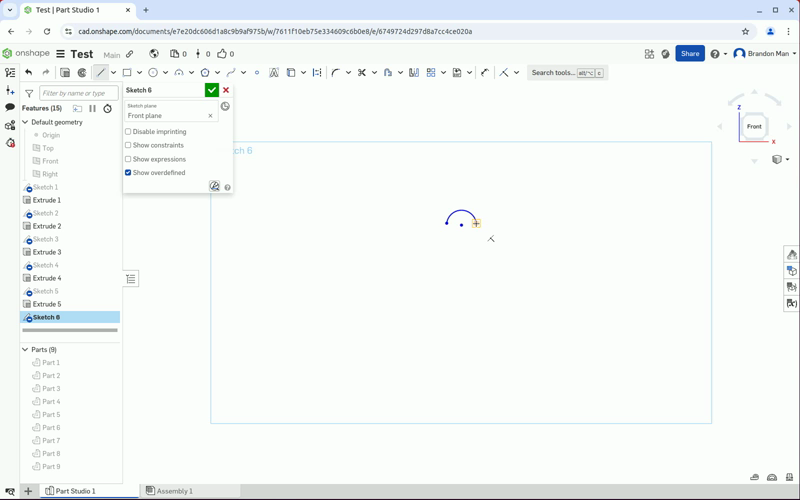
click(476, 223)
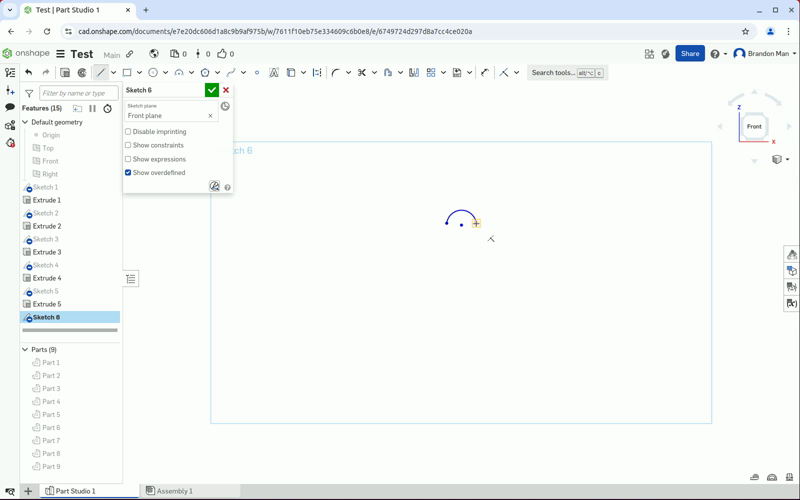
key_down(shift)
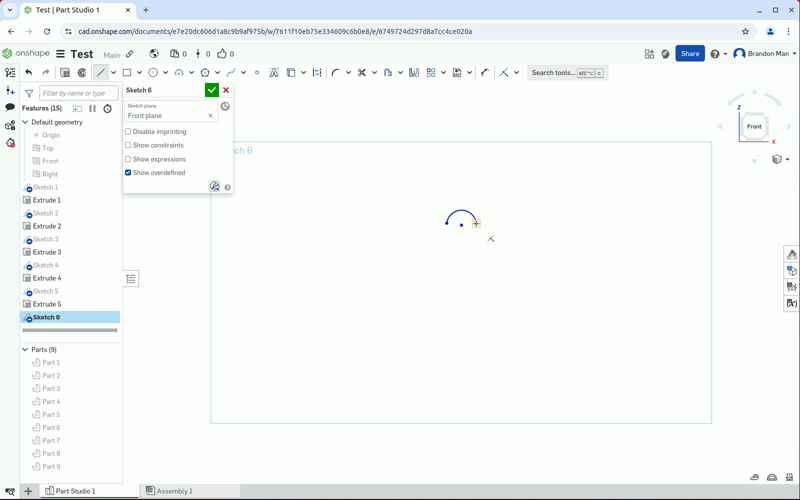
mouse_move(506, 223)
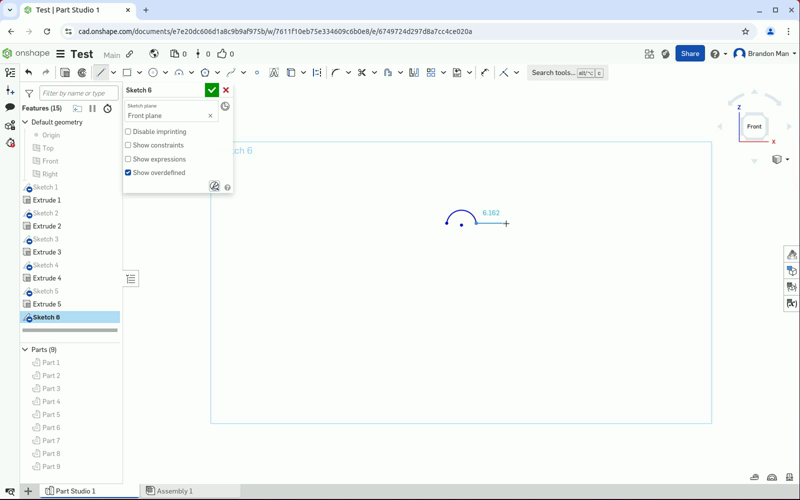
mouse_move(470, 176)
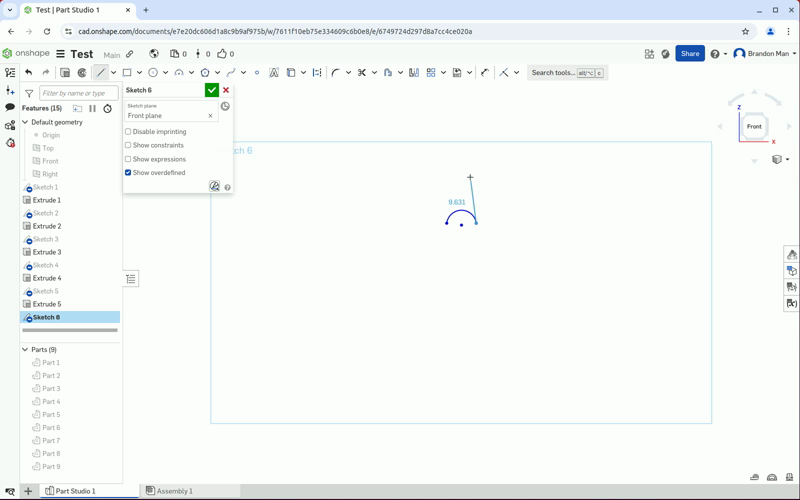
click(470, 176)
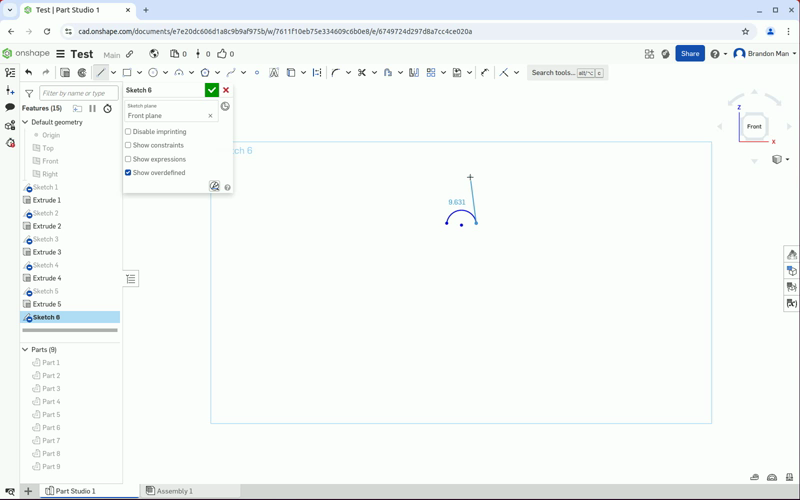
key_up(shift)
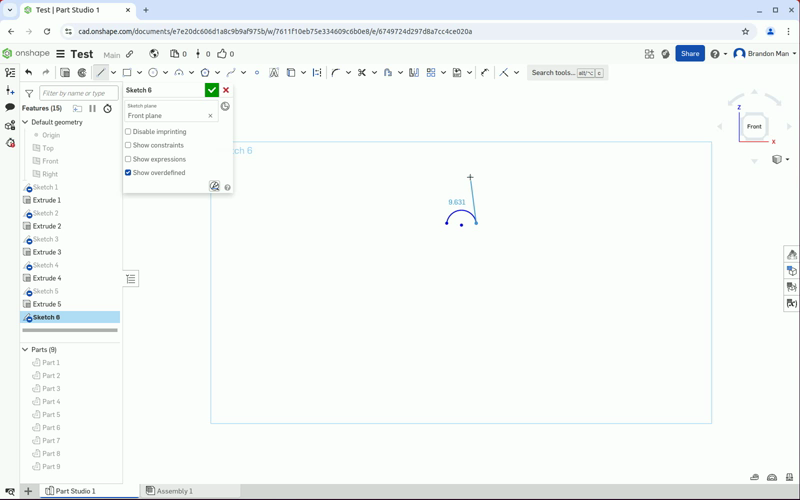
key(esc)
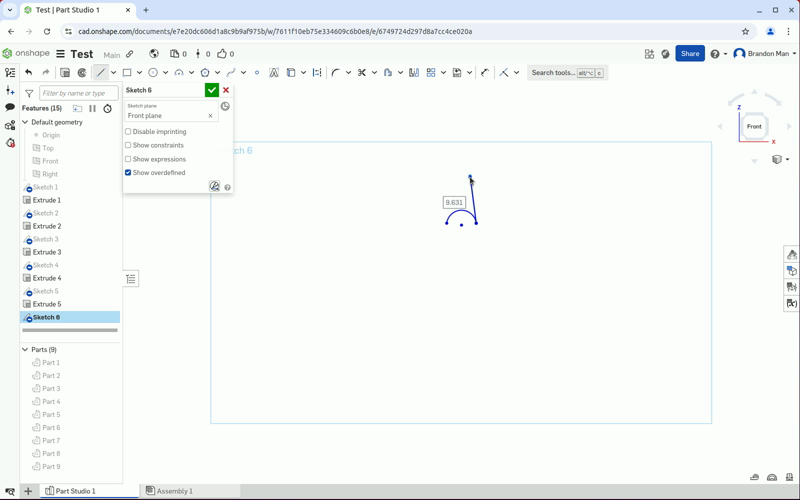
key(a)
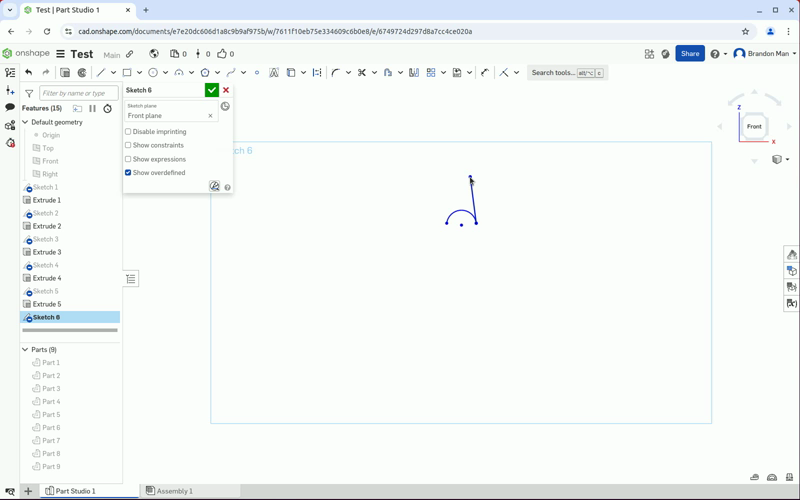
mouse_move(470, 176)
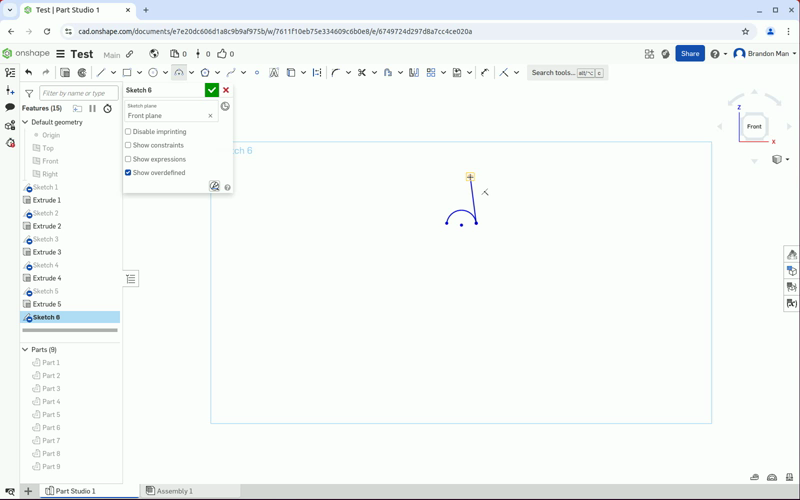
click(470, 176)
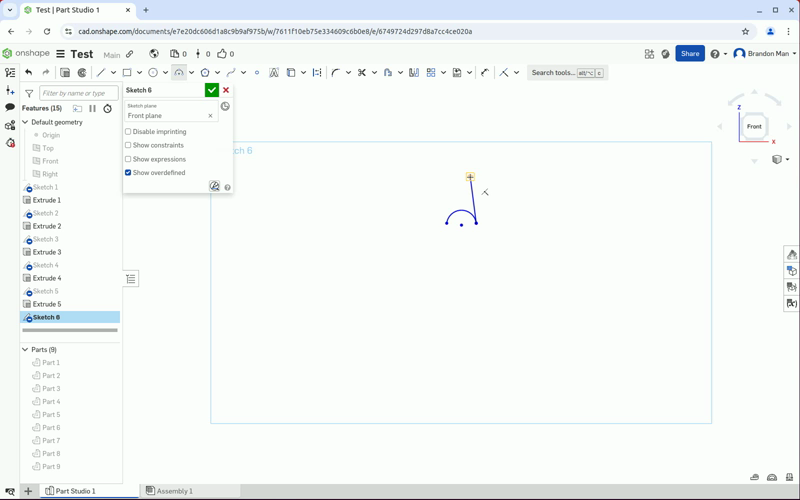
key_down(shift)
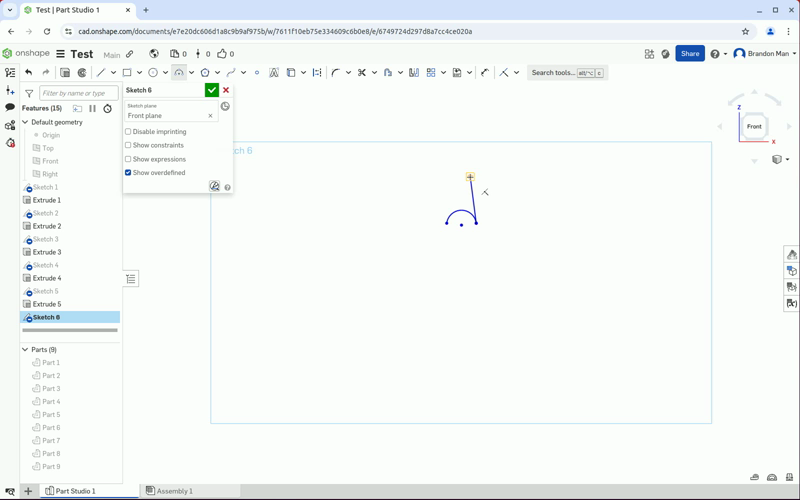
mouse_move(452, 176)
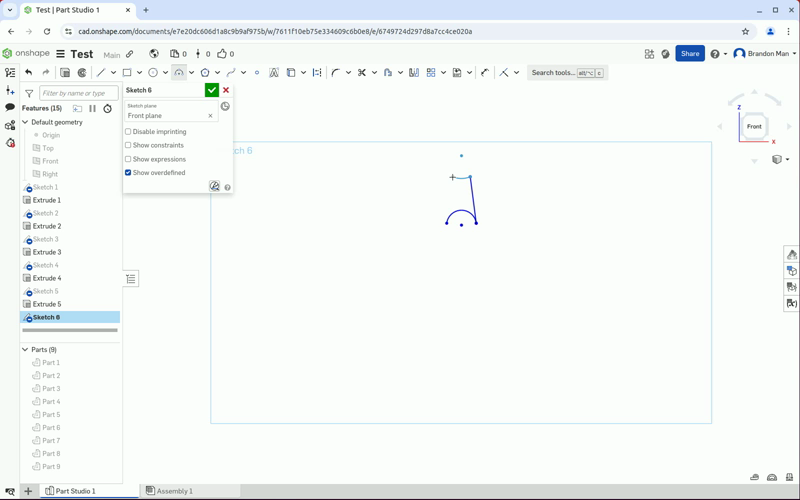
click(452, 176)
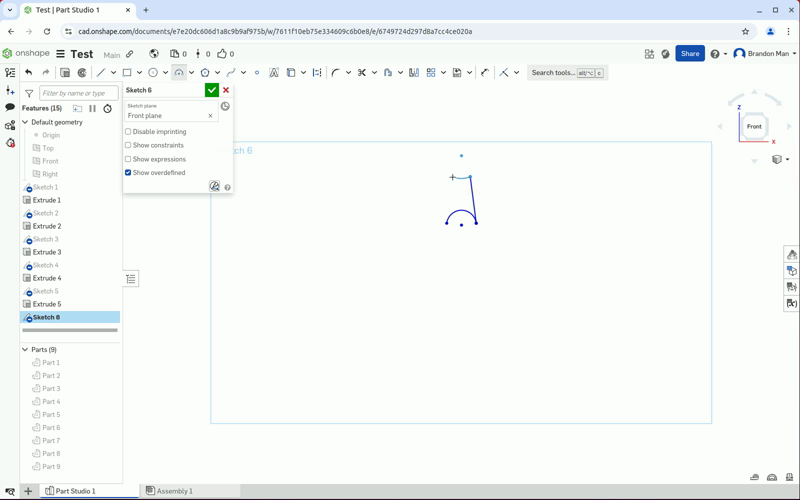
mouse_move(461, 186)
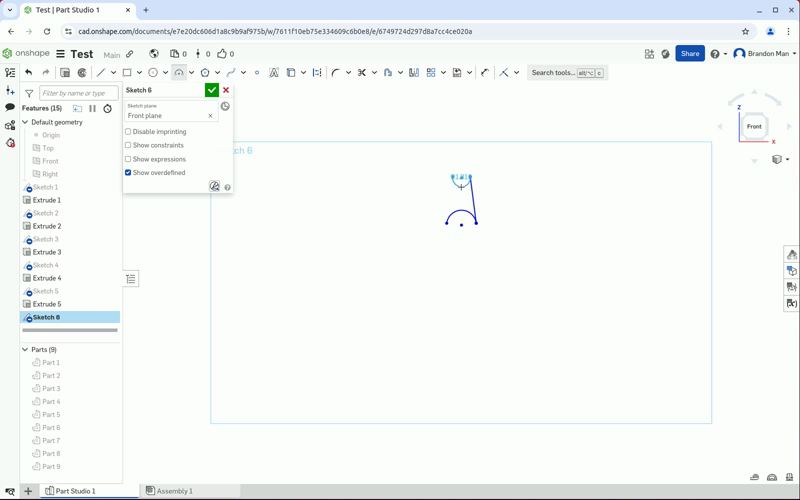
click(461, 186)
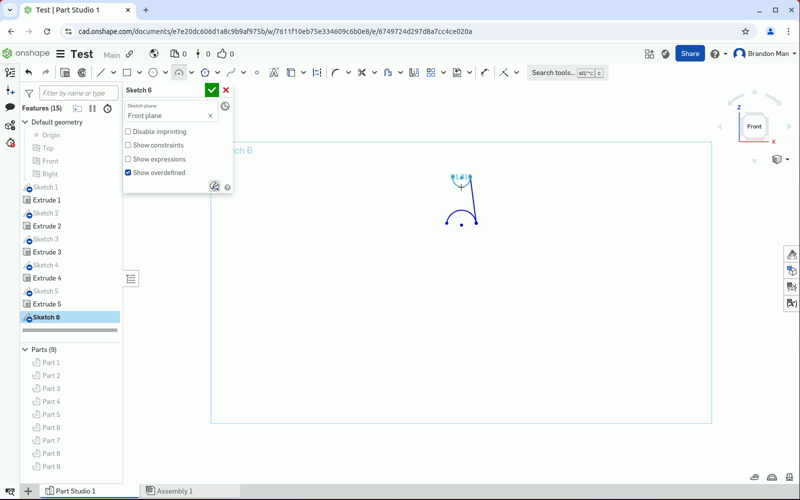
key_up(shift)
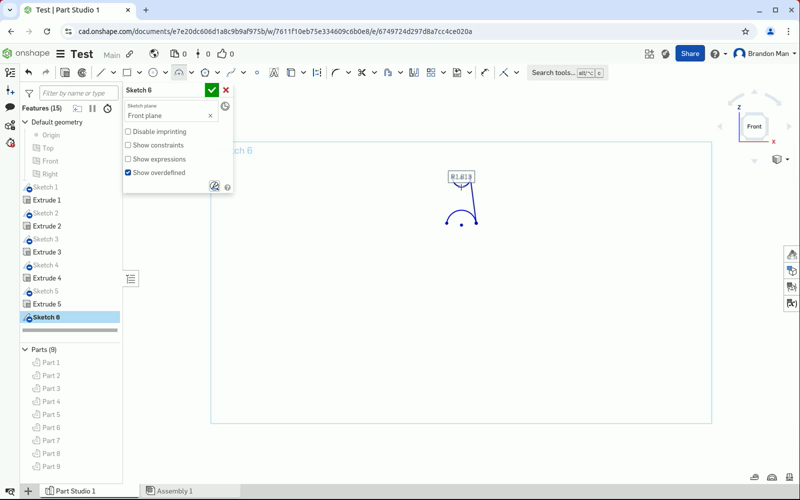
key(esc)
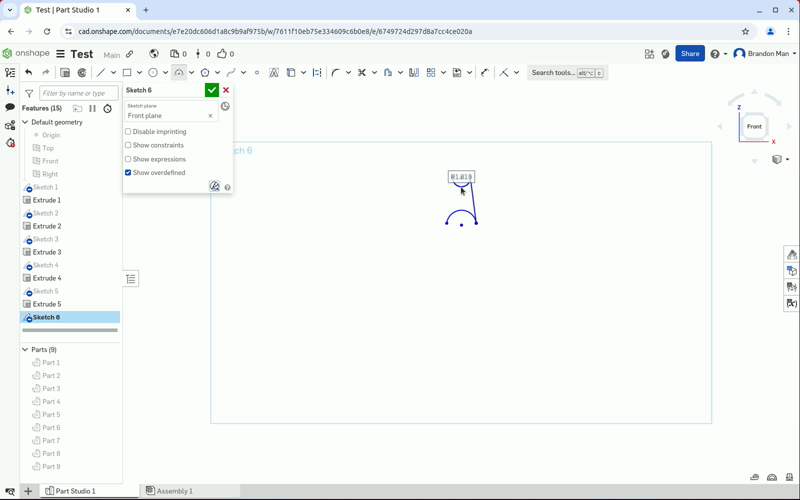
key(l)
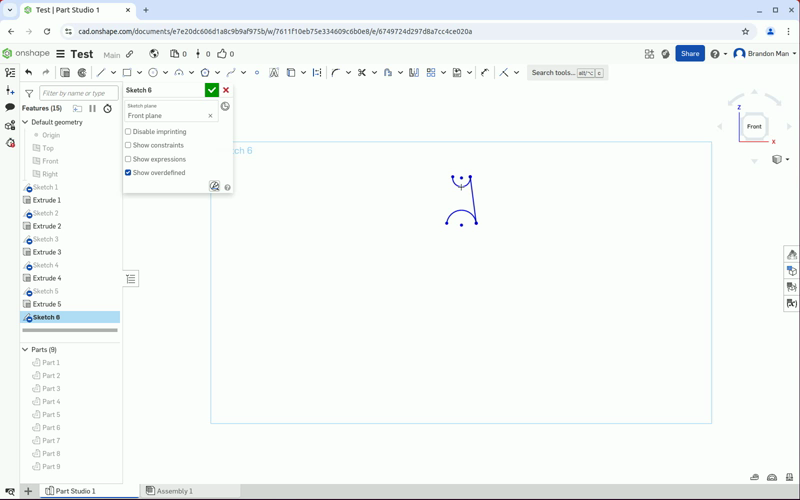
mouse_move(452, 176)
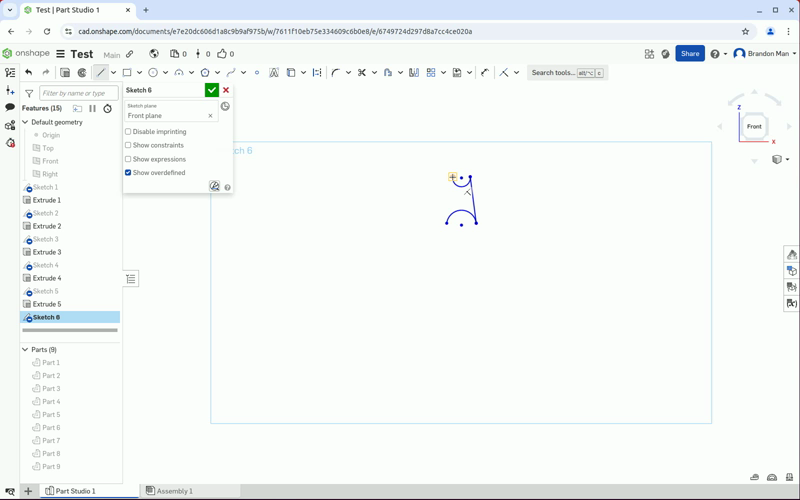
click(452, 176)
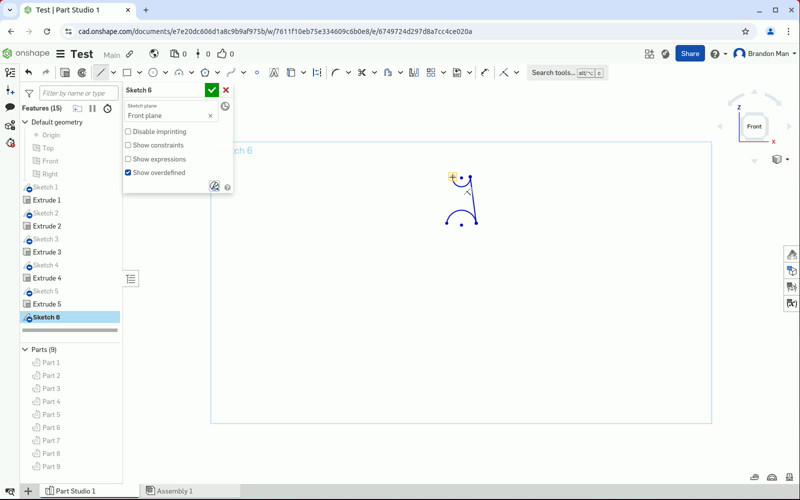
mouse_move(482, 176)
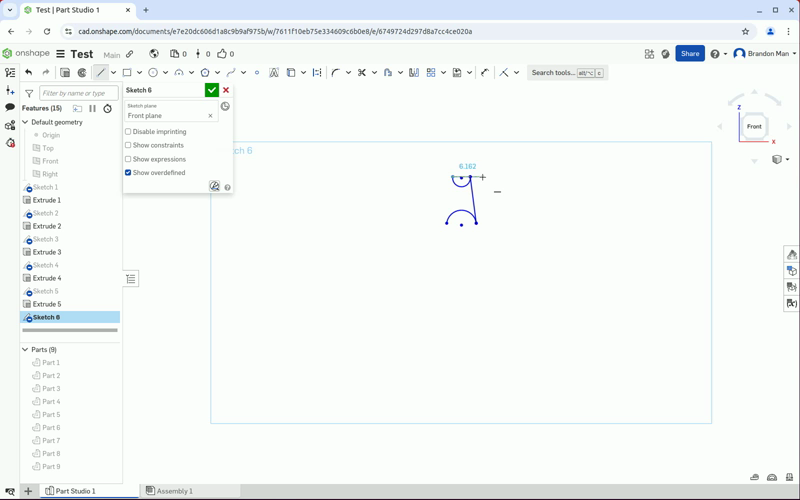
key_down(shift)
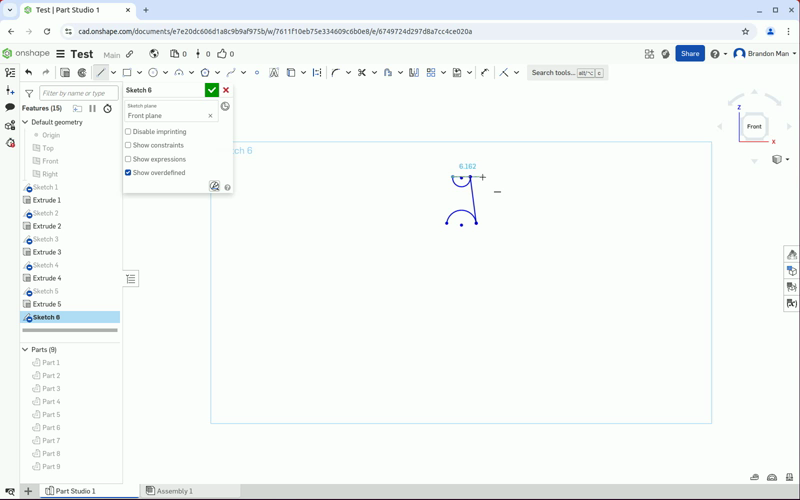
mouse_move(446, 223)
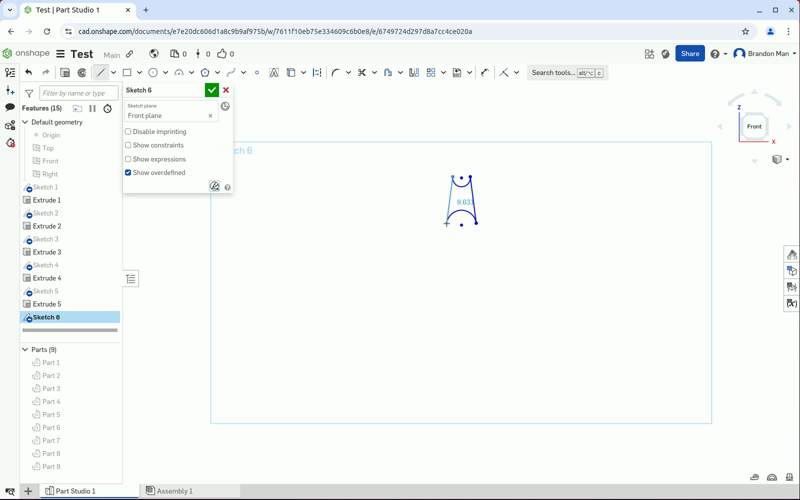
key_up(shift)
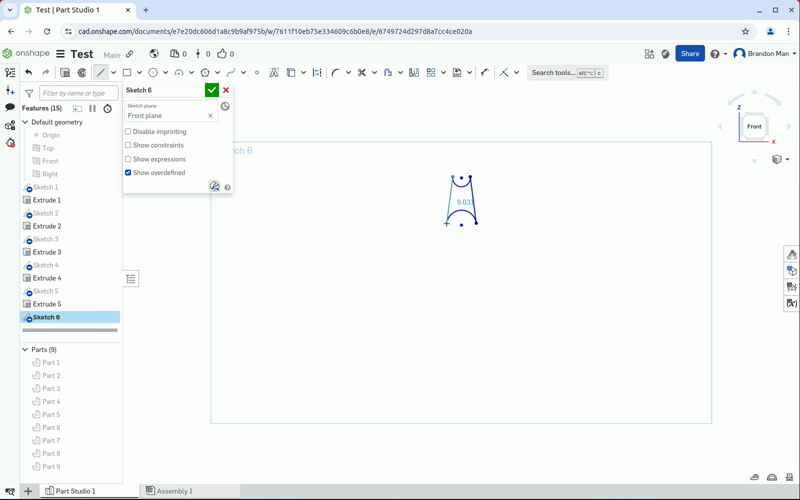
click(446, 223)
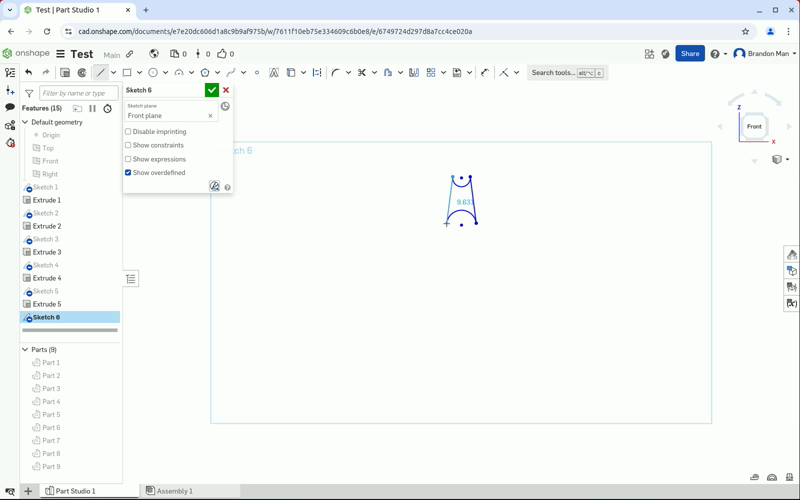
key(esc)
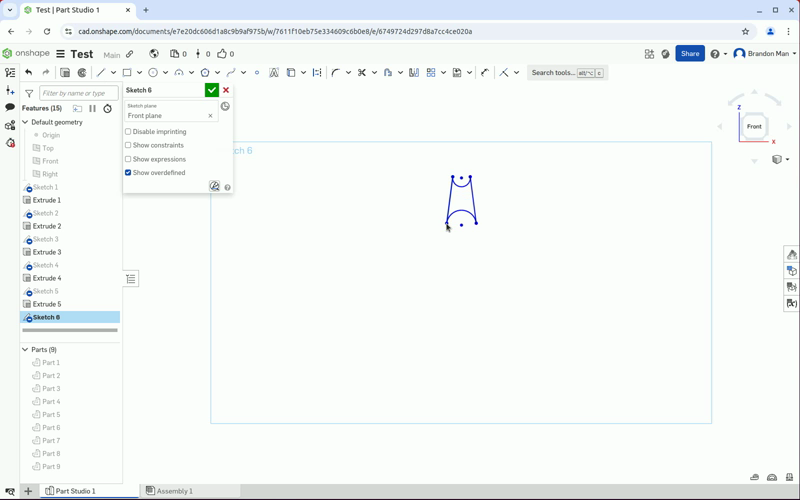
key(c)
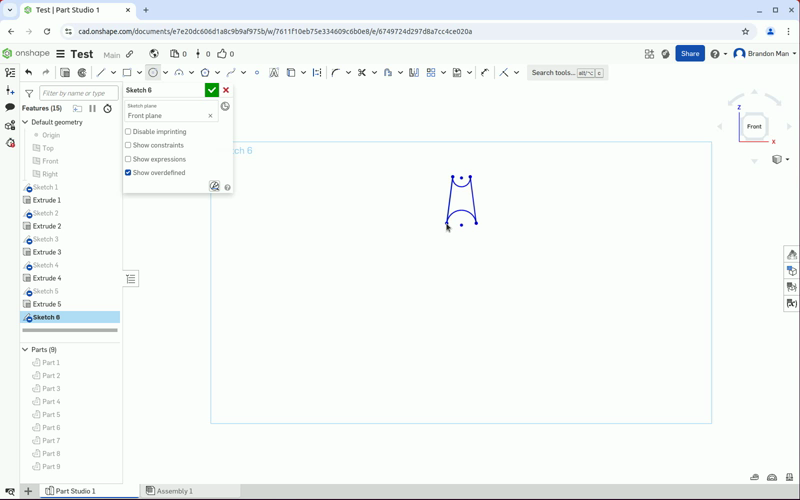
key_down(shift)
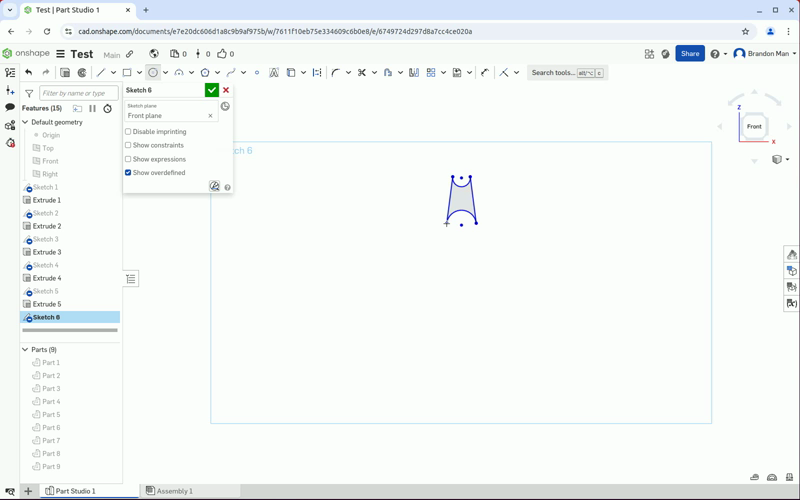
mouse_move(458, 191)
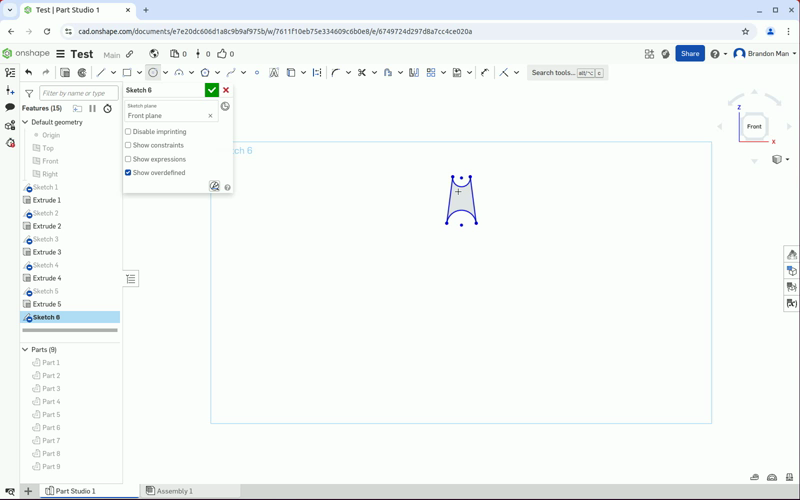
click(458, 191)
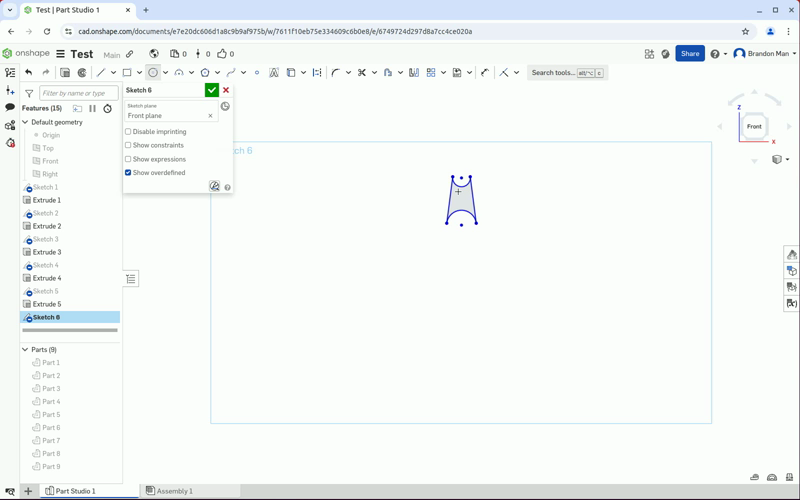
key_up(shift)
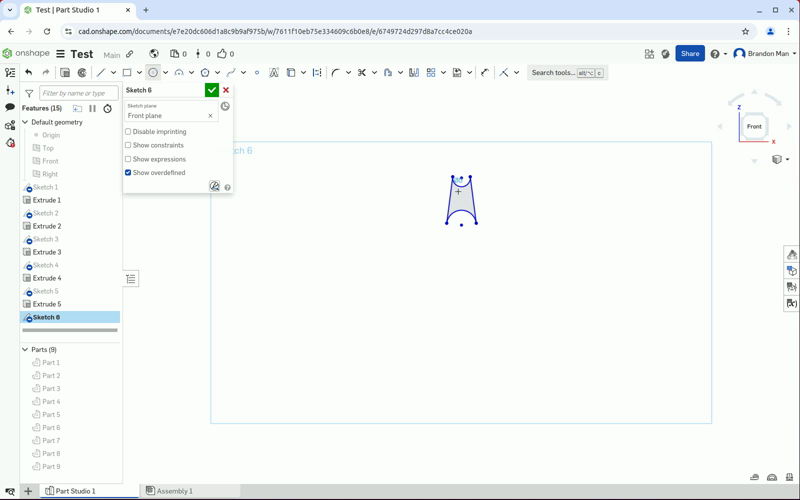
mouse_move(461, 191)
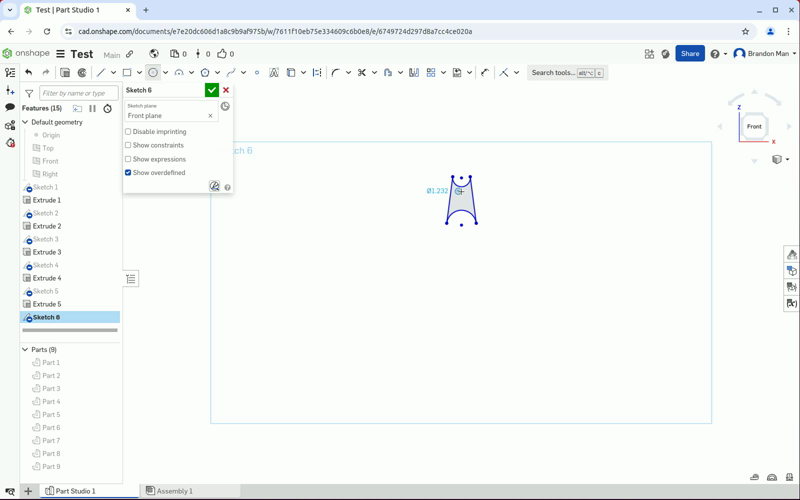
scroll(6)
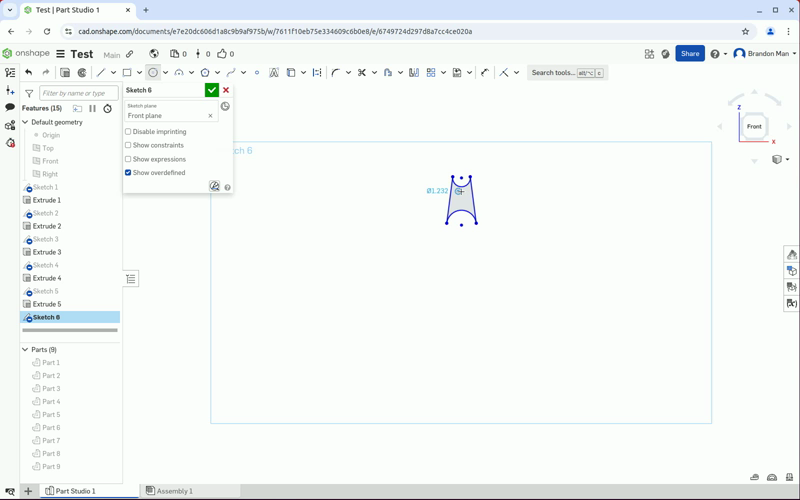
scroll(6)
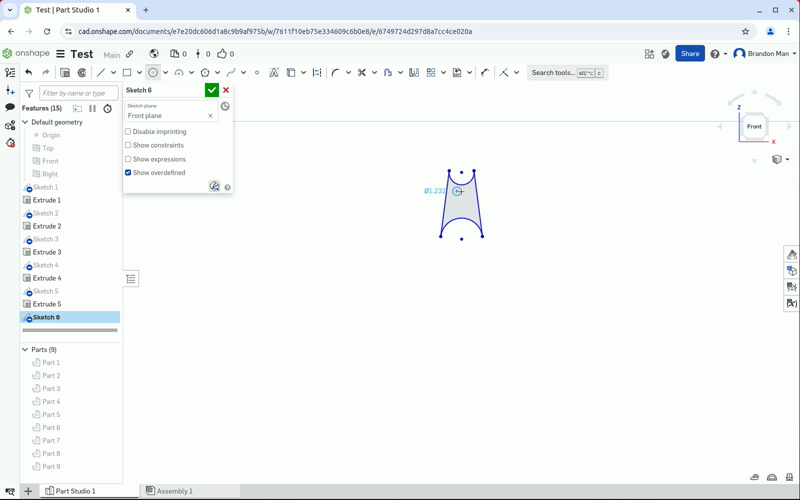
scroll(6)
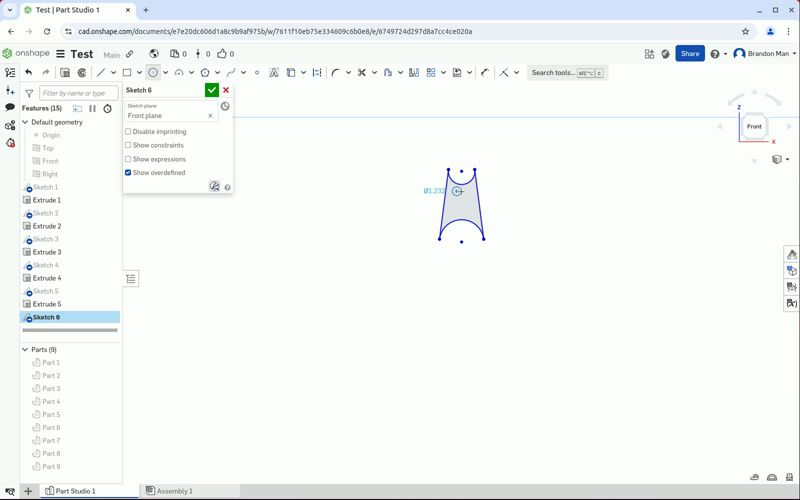
scroll(6)
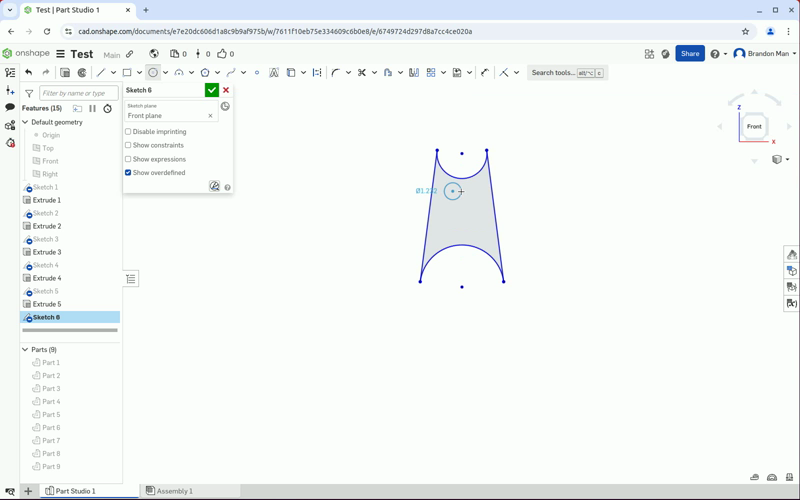
scroll(6)
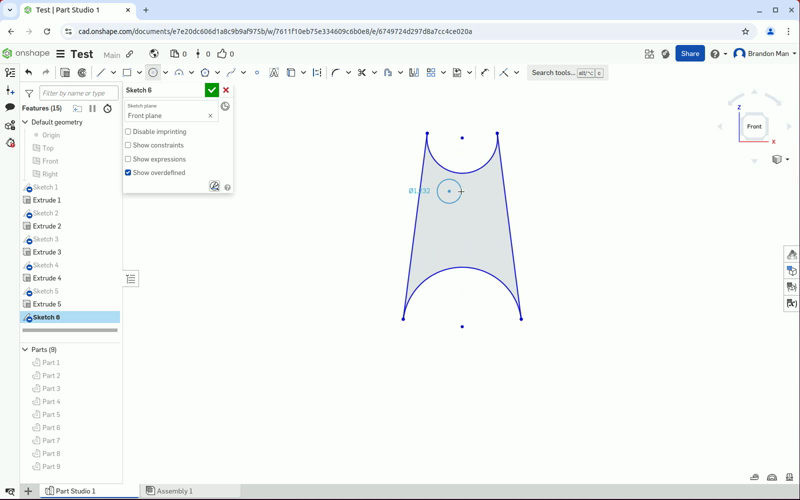
scroll(6)
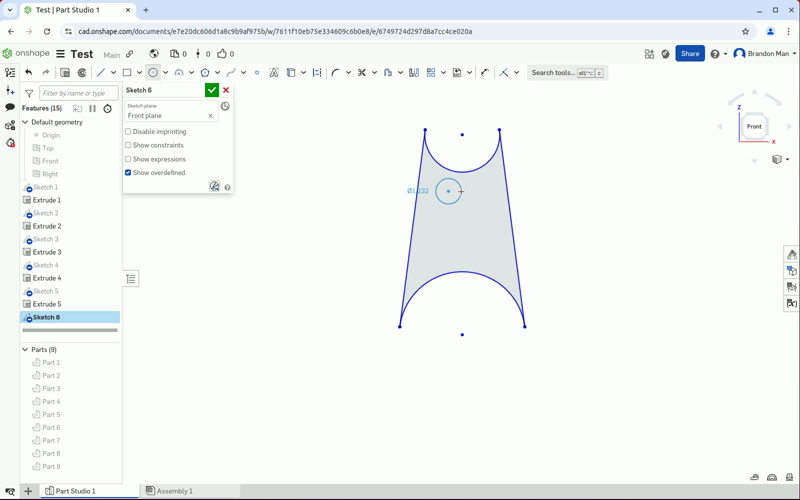
scroll(6)
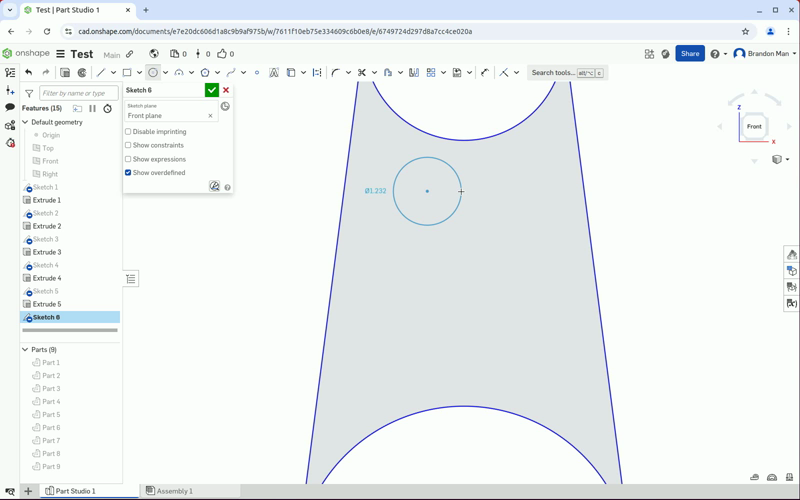
click(461, 191)
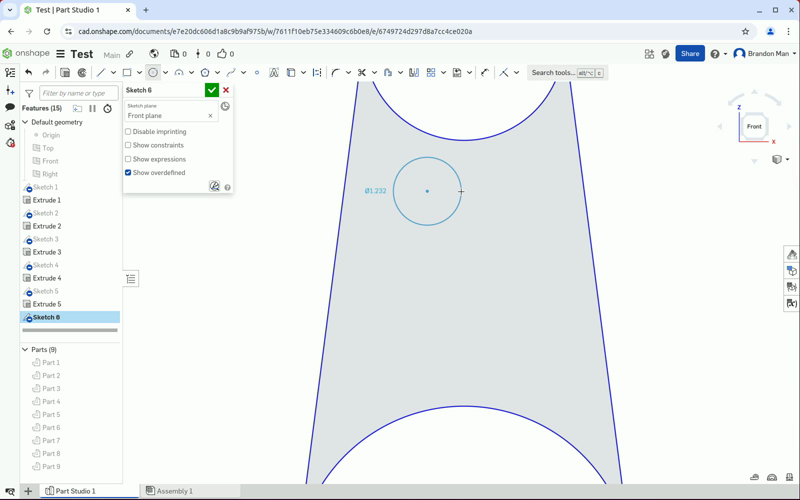
scroll(-6)
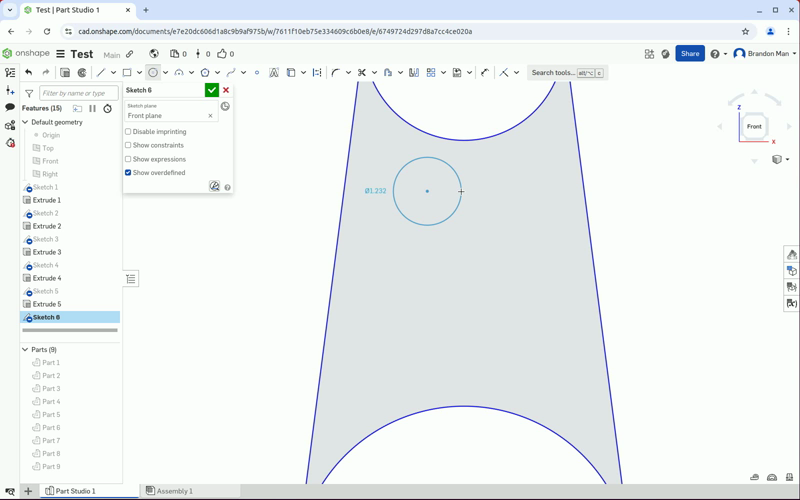
scroll(-6)
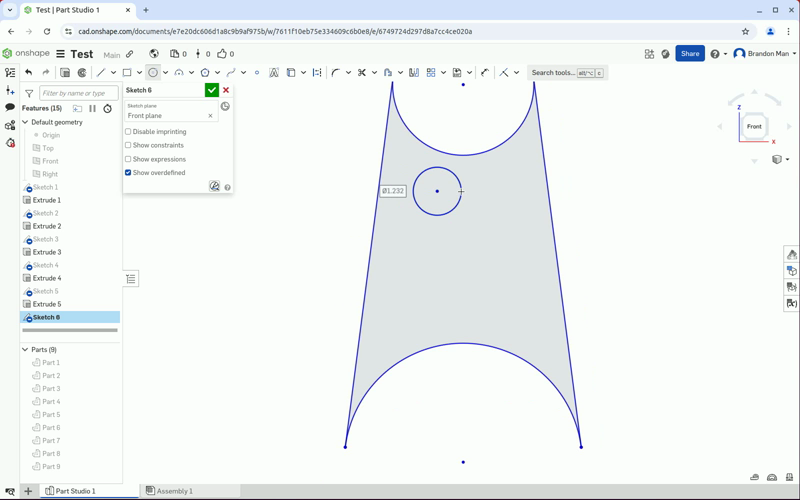
scroll(-6)
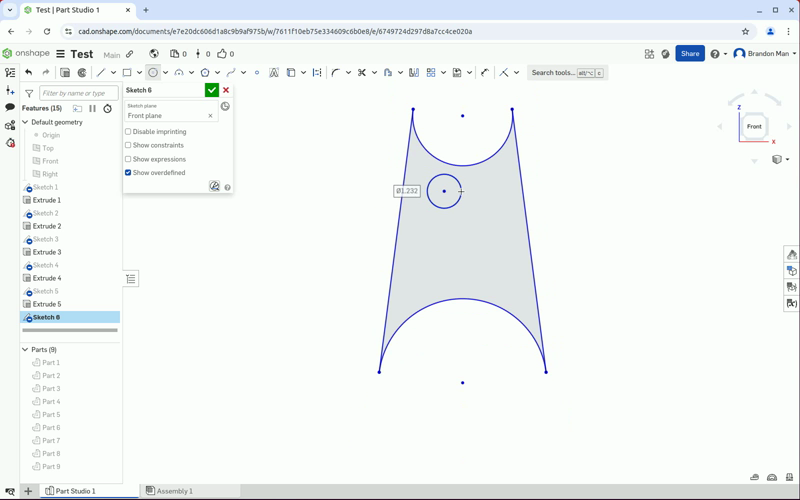
scroll(-6)
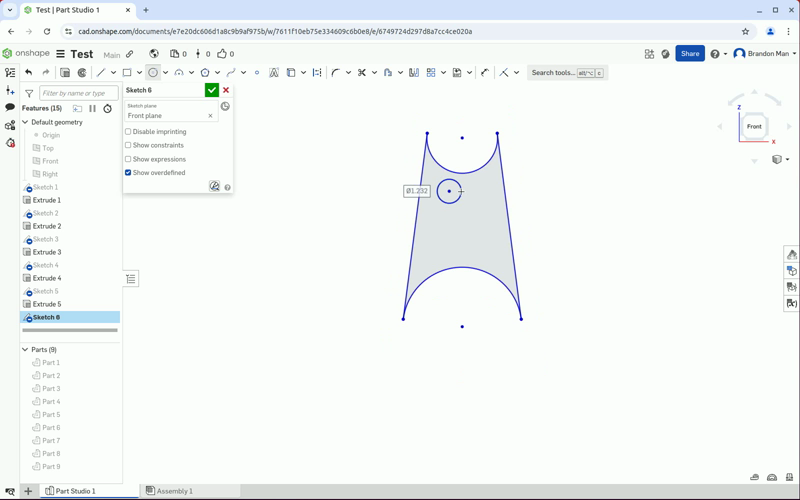
scroll(-6)
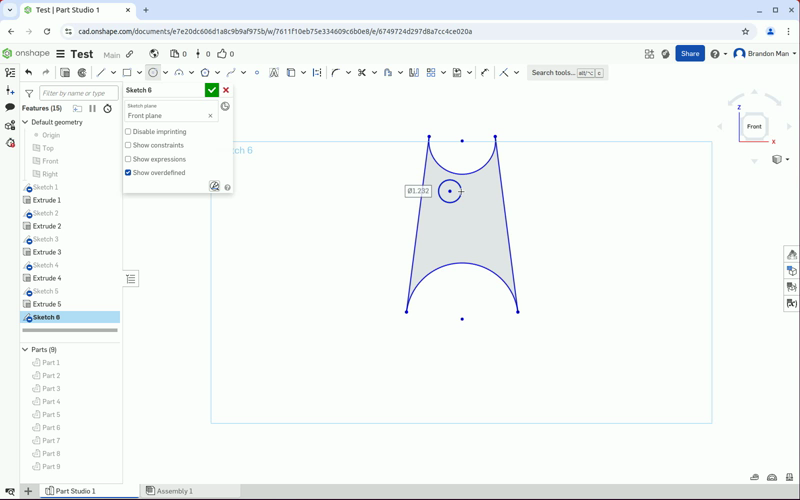
scroll(-6)
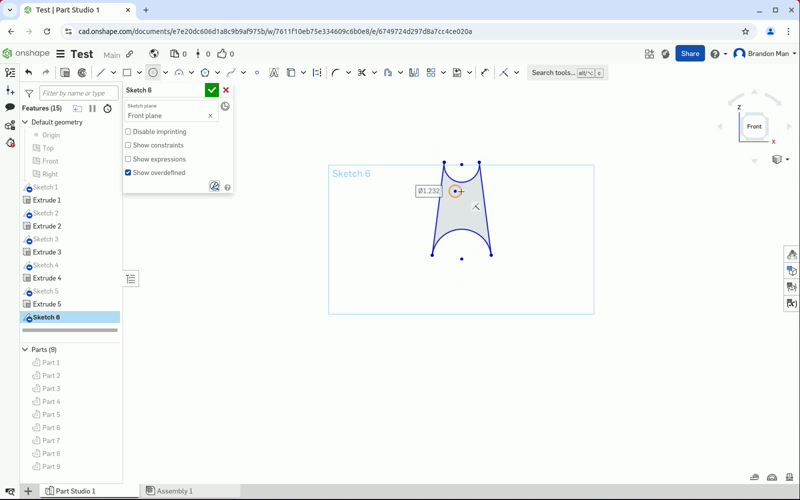
scroll(-6)
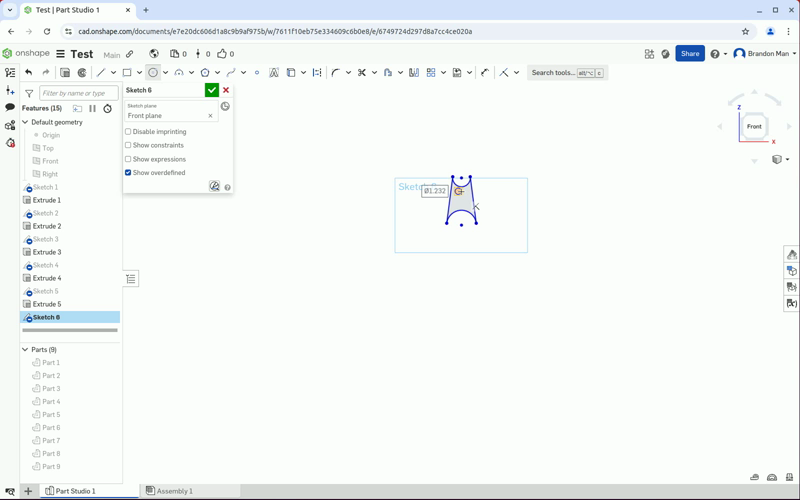
key(esc)
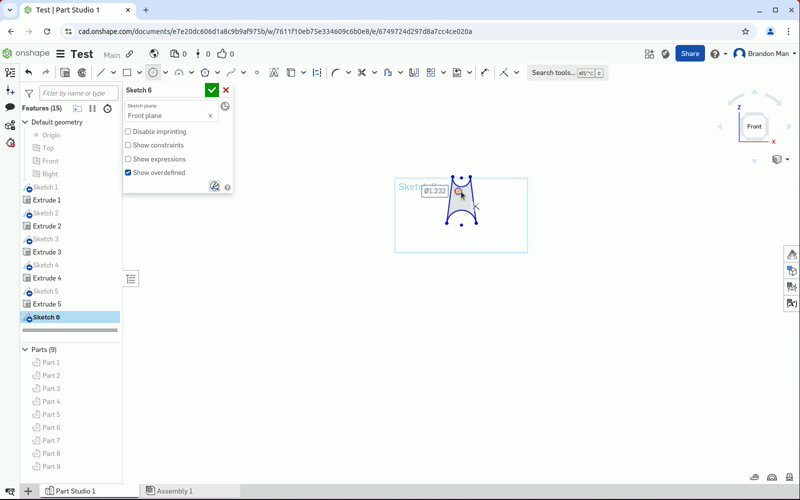
mouse_move(456, 195)
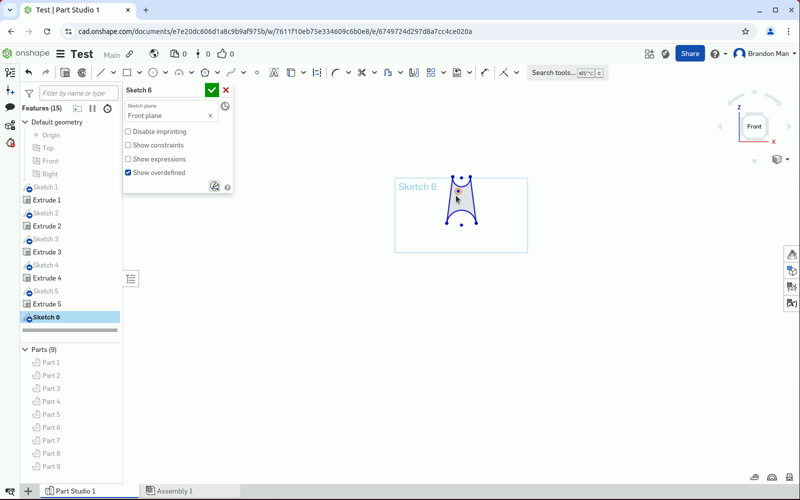
scroll(6)
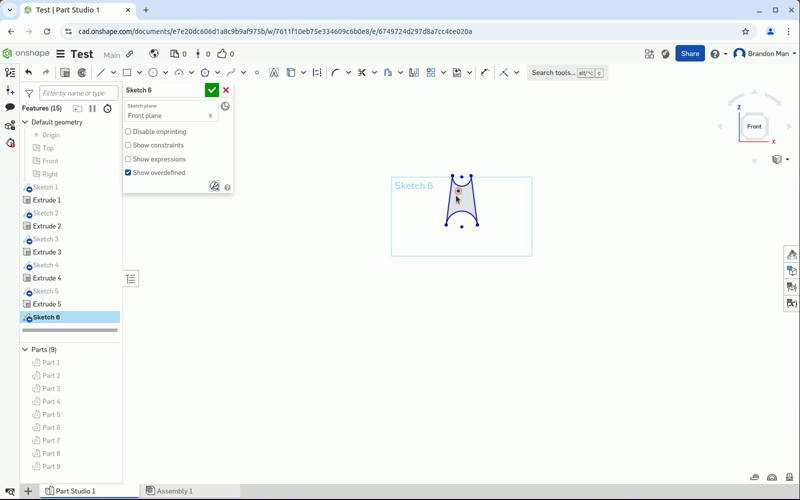
scroll(6)
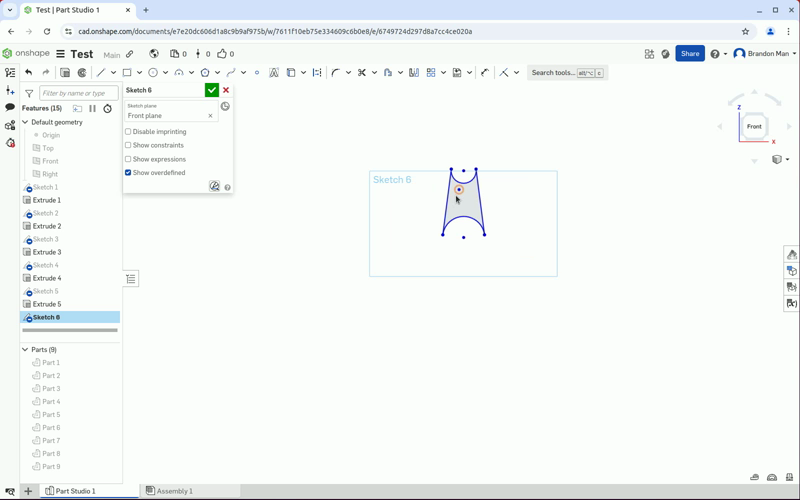
scroll(6)
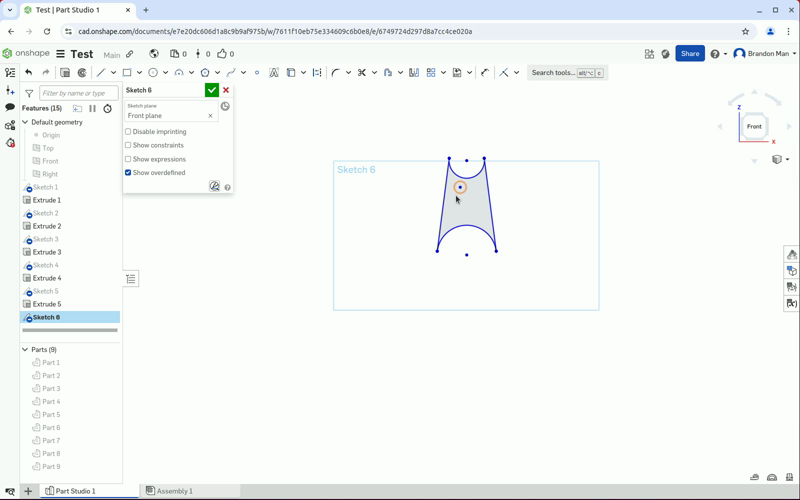
scroll(6)
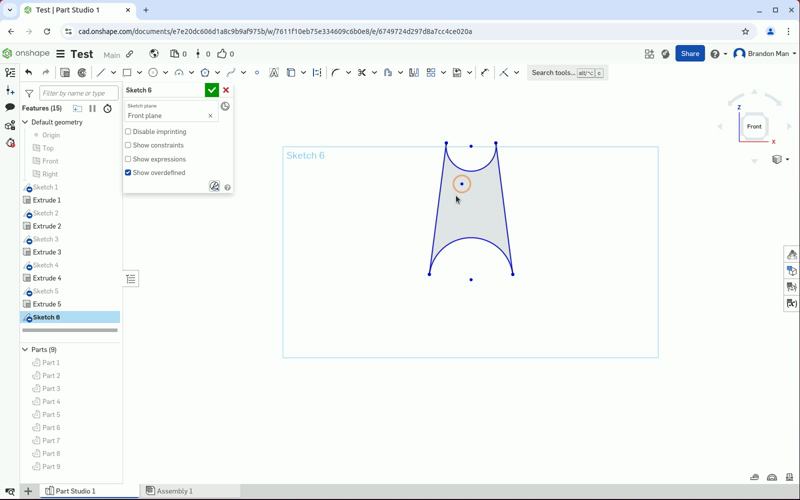
scroll(6)
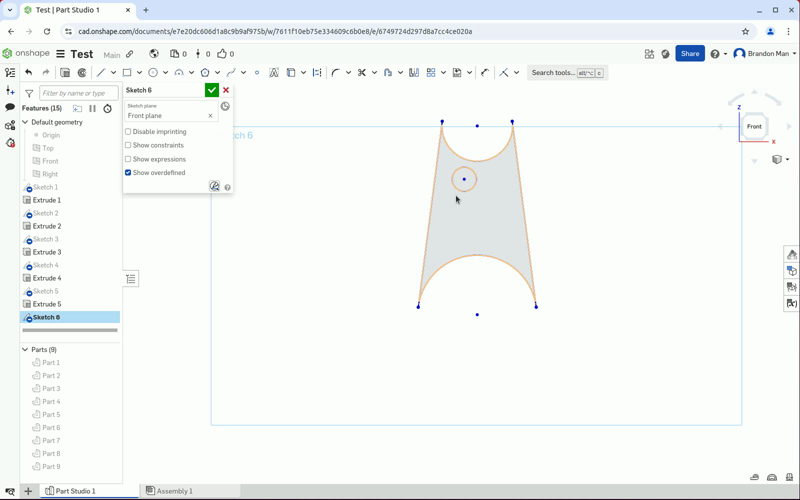
scroll(6)
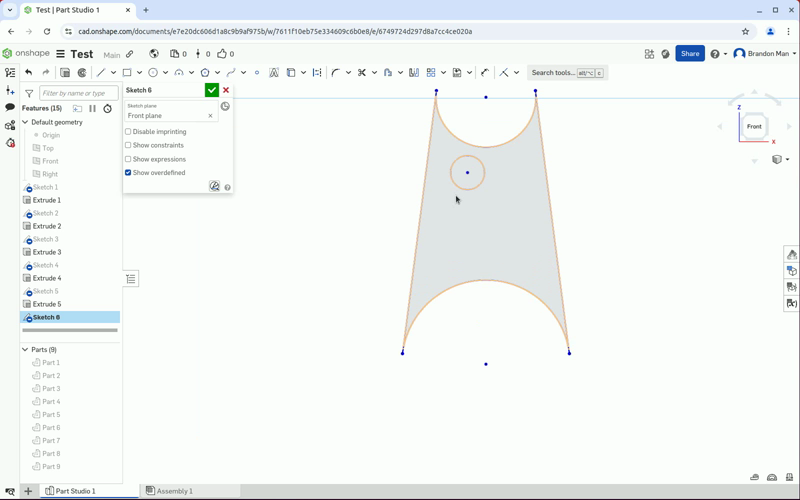
scroll(6)
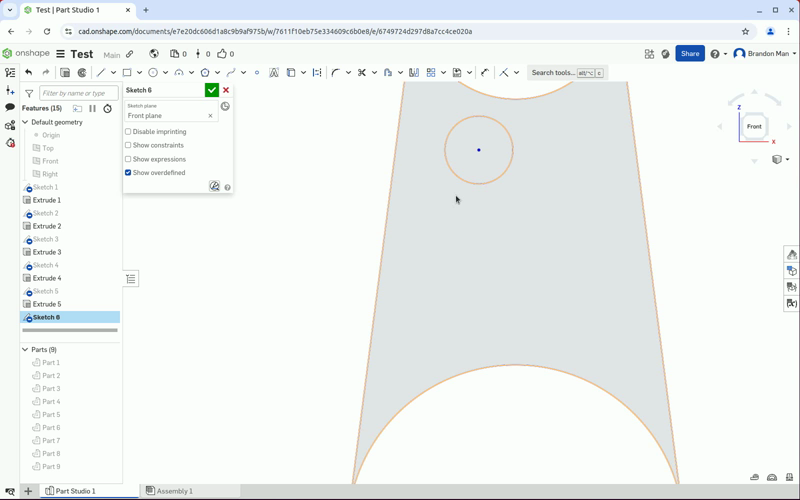
click(456, 195)
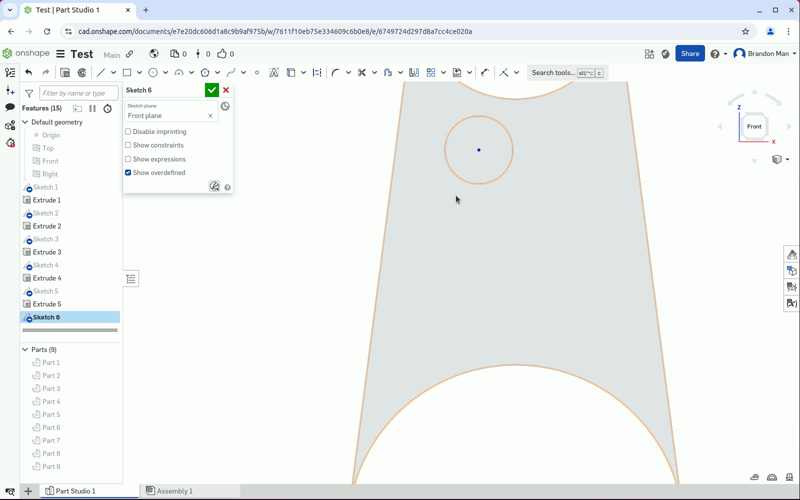
scroll(-6)
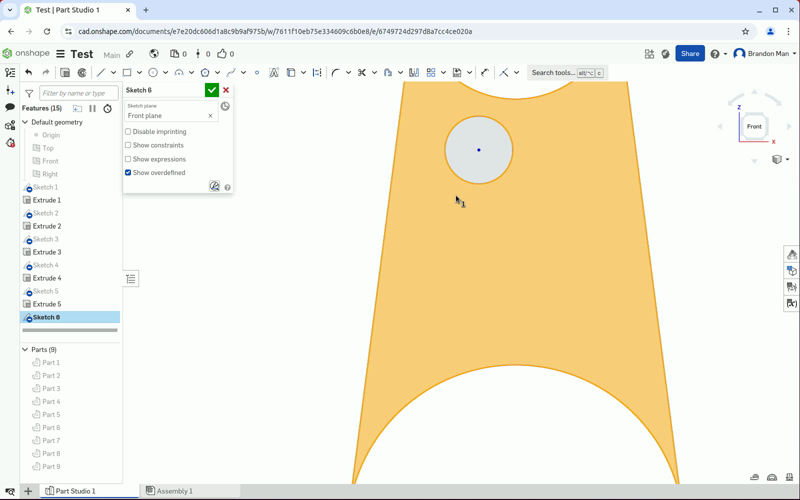
scroll(-6)
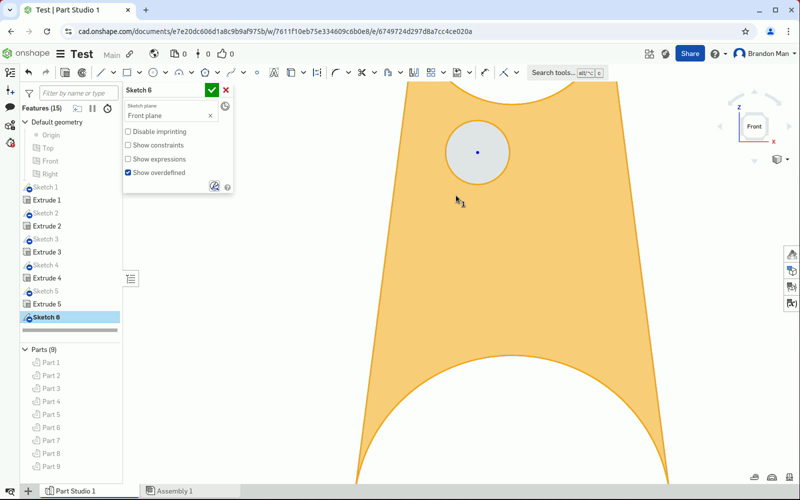
scroll(-6)
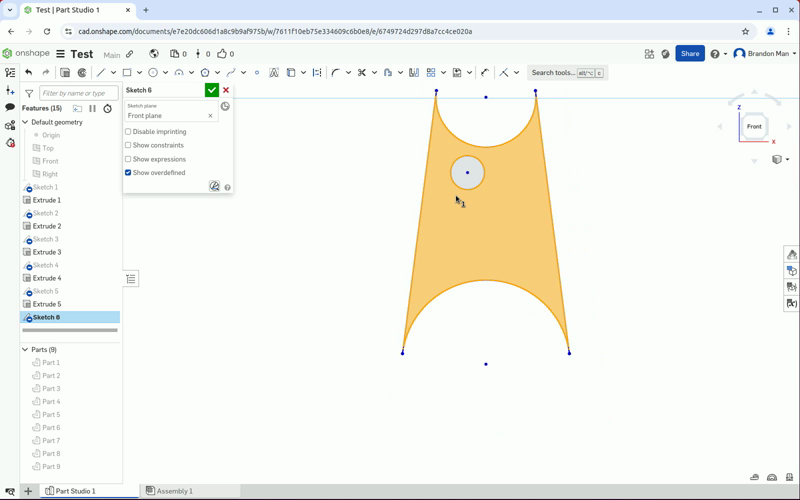
scroll(-6)
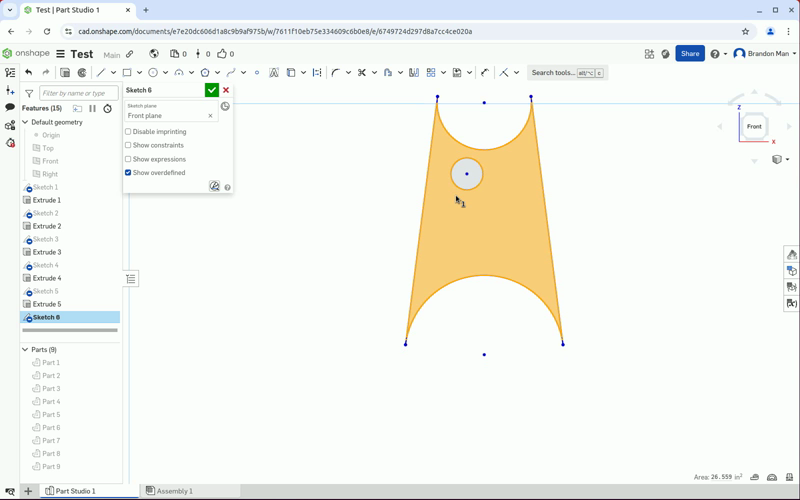
scroll(-6)
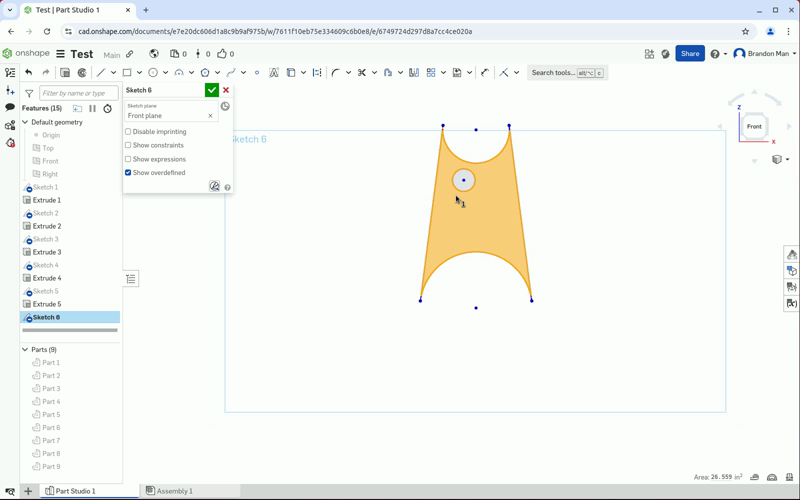
scroll(-6)
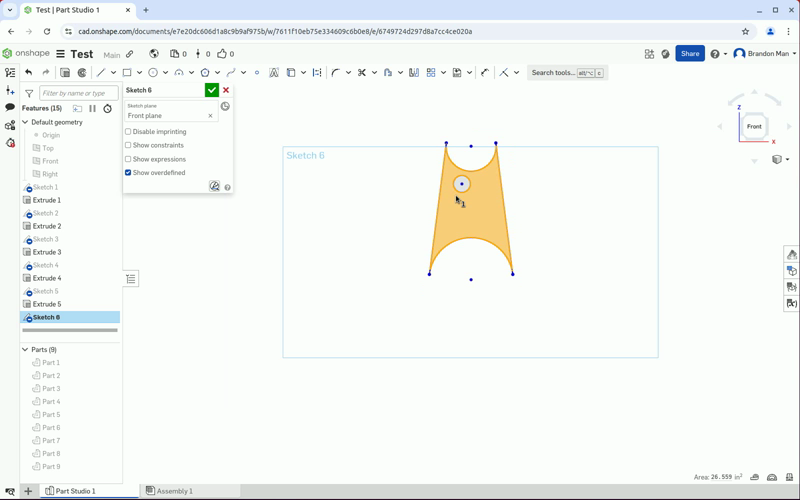
scroll(-6)
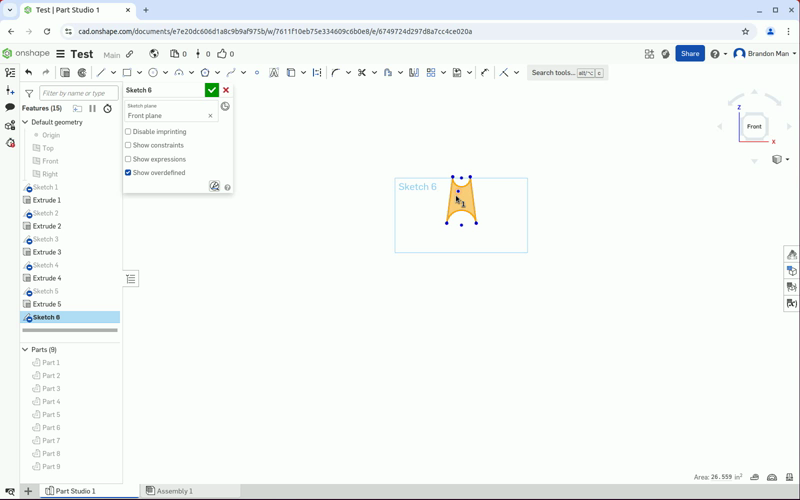
mouse_move(73, 352)
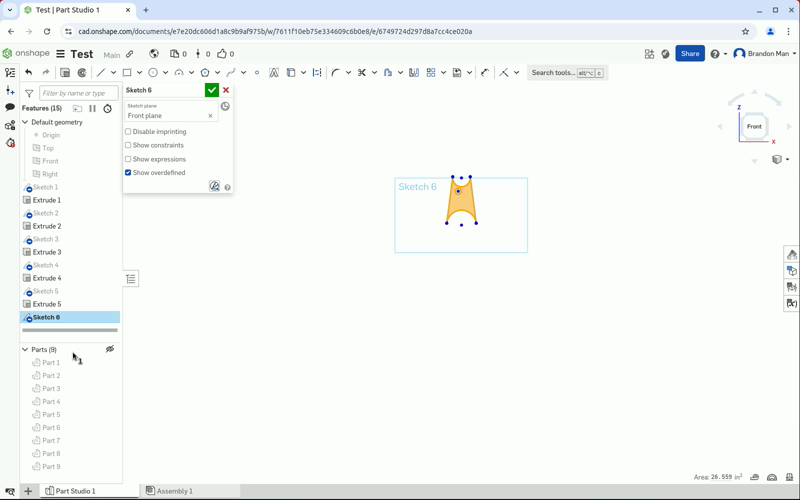
key(shift+y)
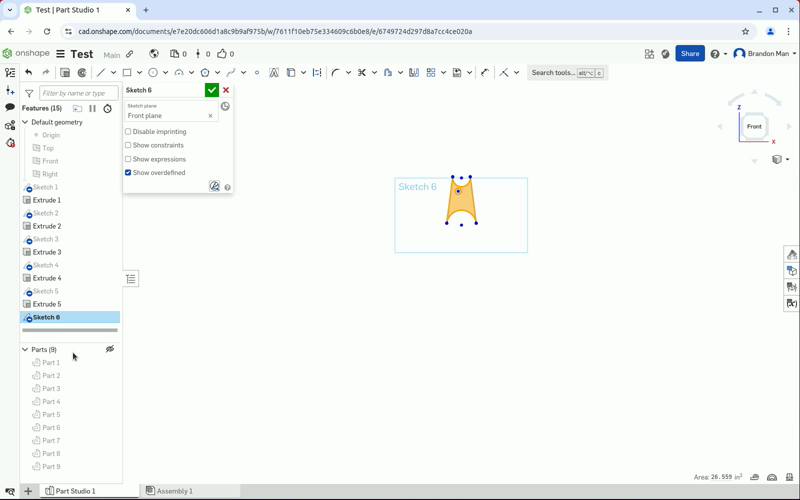
key(shift+e)
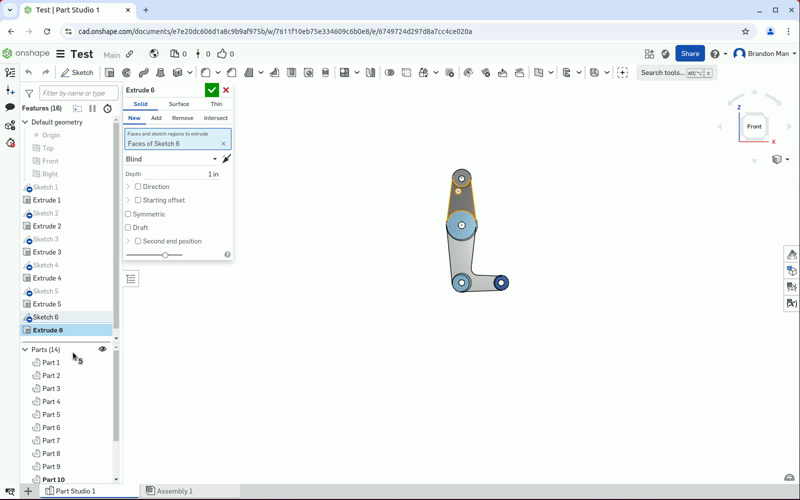
mouse_move(143, 106)
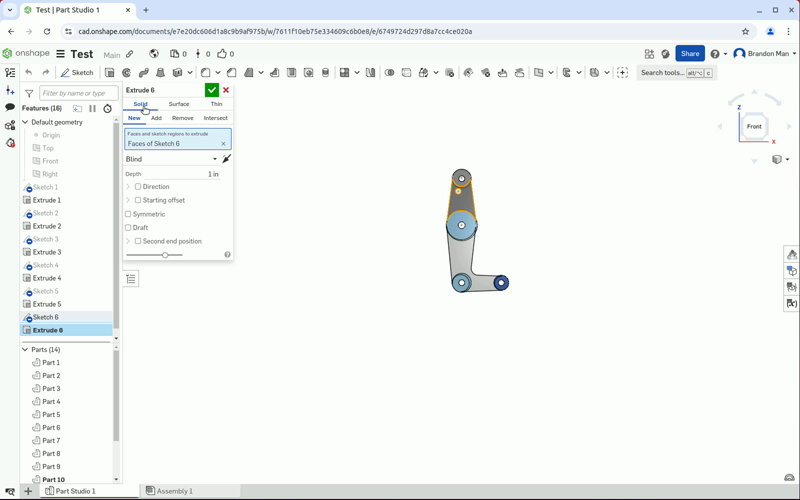
click(143, 106)
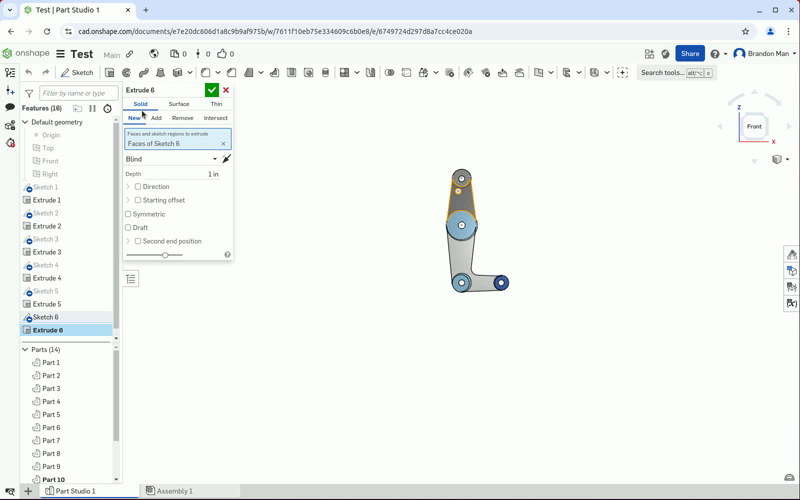
mouse_move(137, 120)
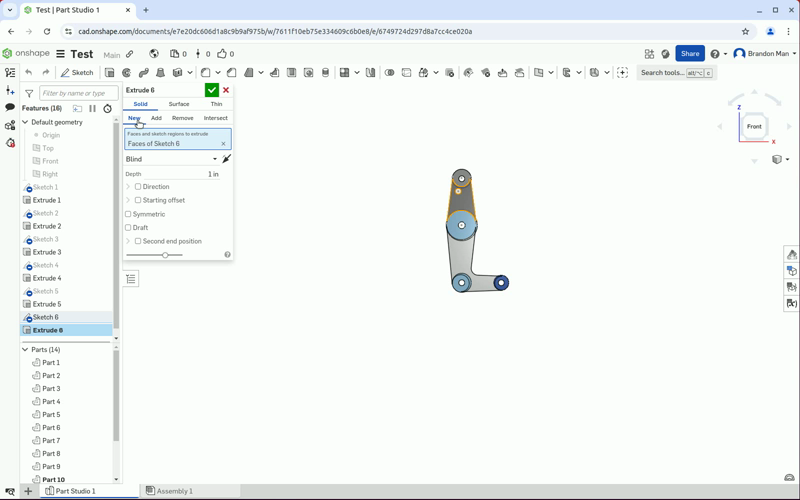
click(137, 120)
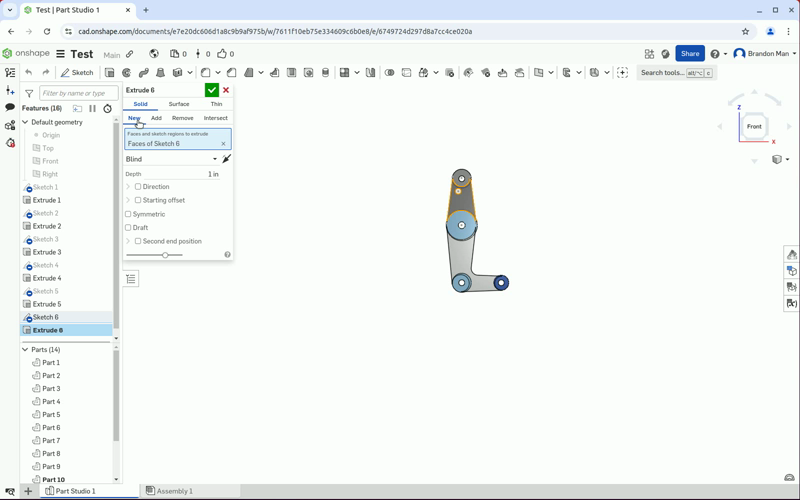
key(tab, 4)
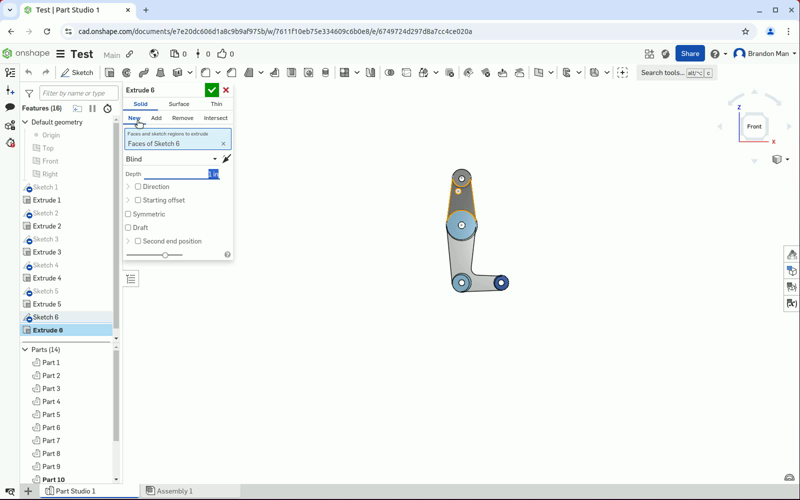
text(0.481)
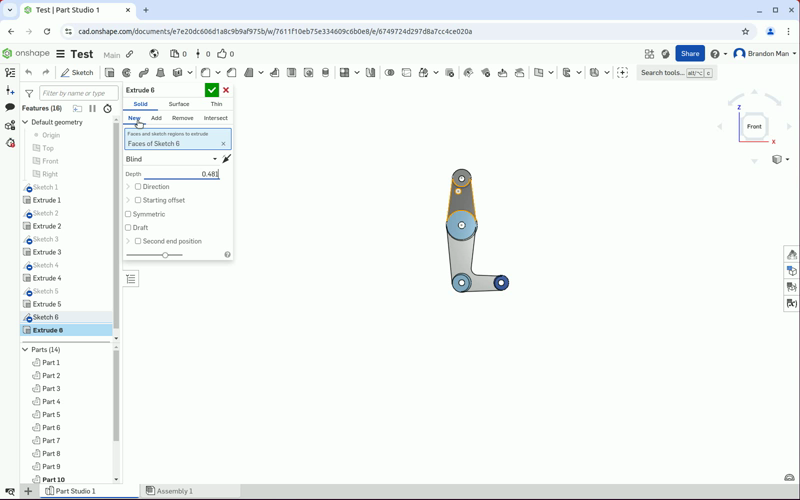
key(enter)
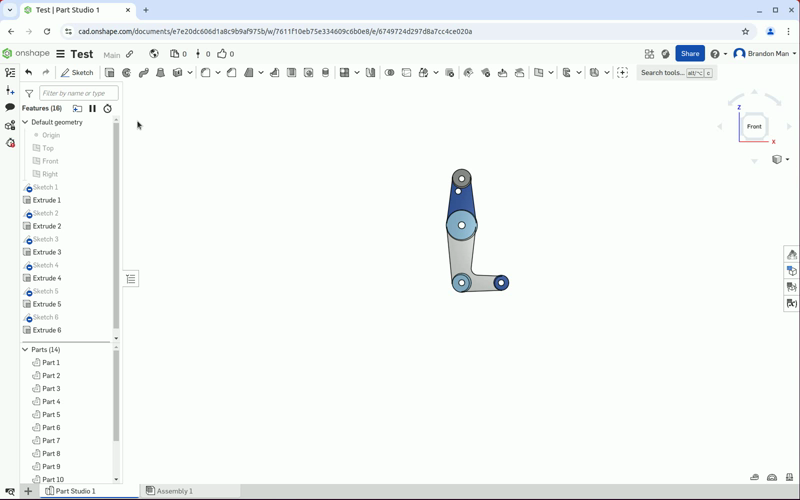
key(shift+h)
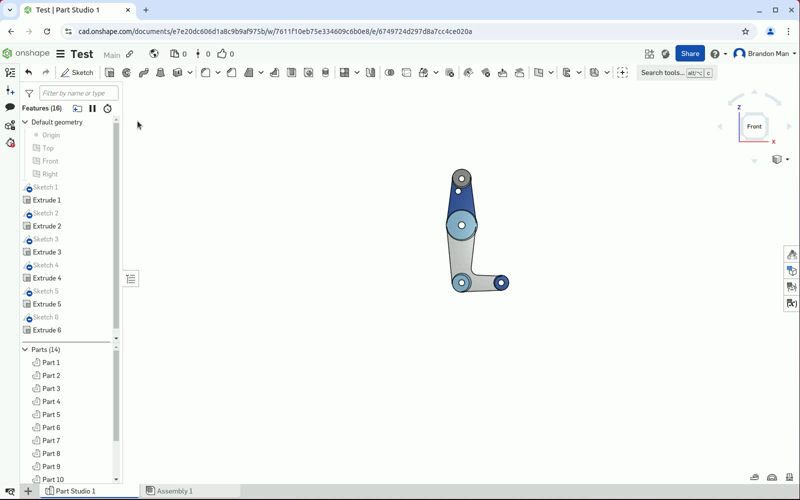
key(shift+h)
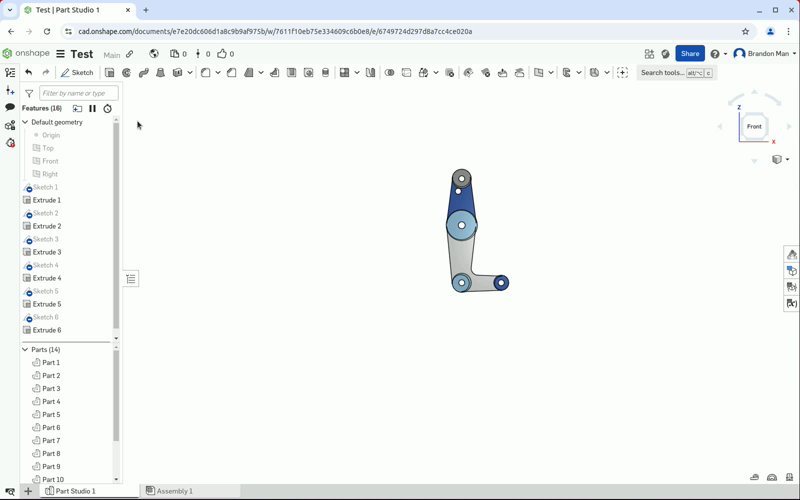
key(shift+7)
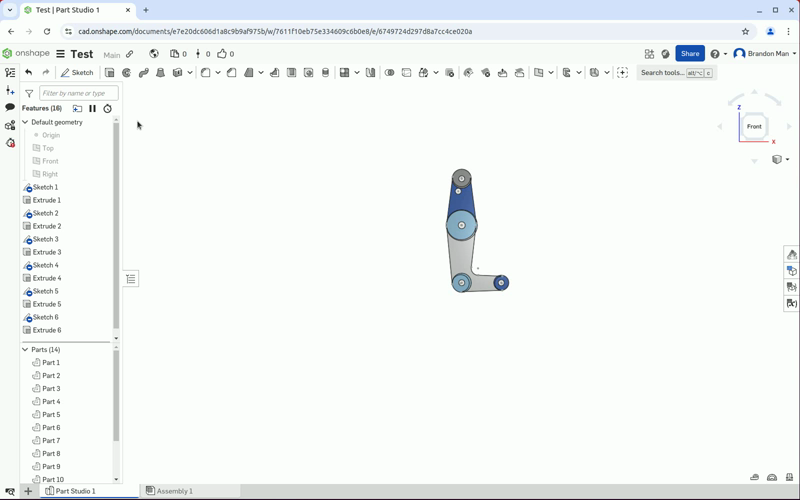
key(left, 2)
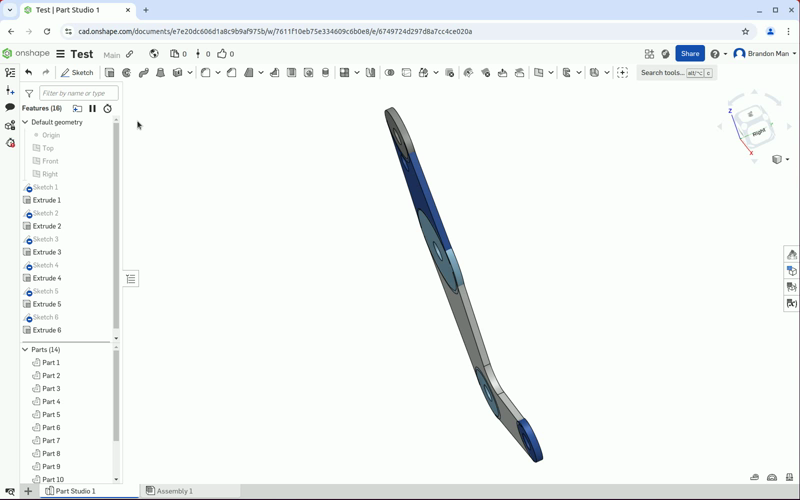
key(down, 2)
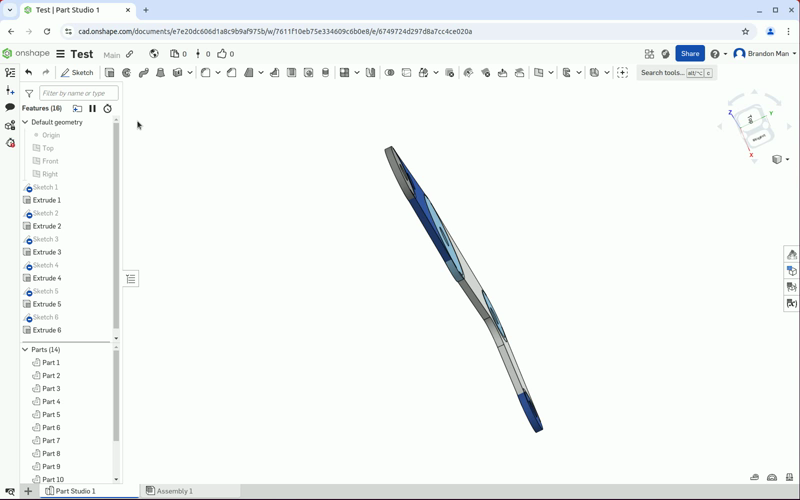
key(up, 2)
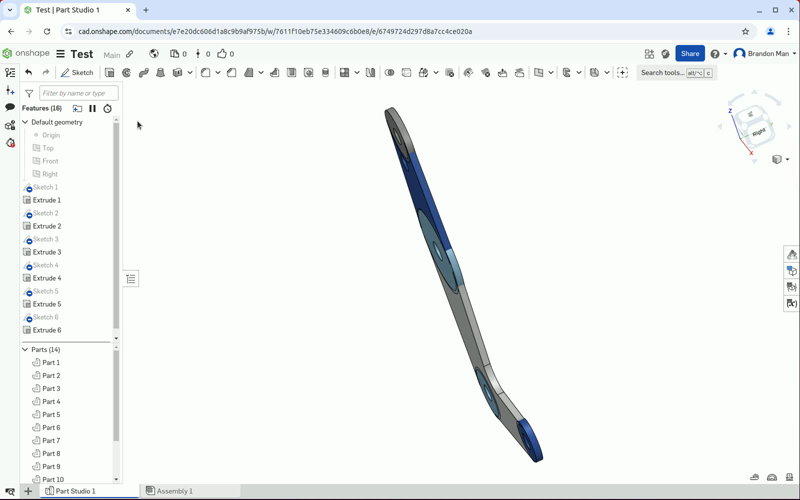
key(right, 2)
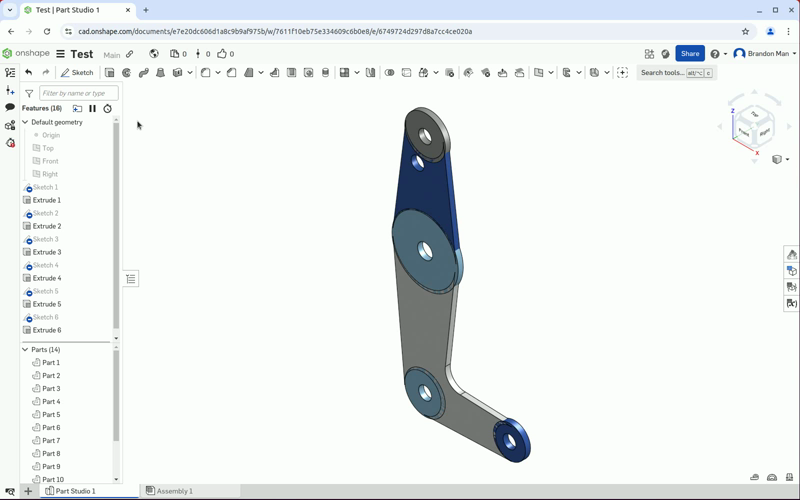
mouse_move(69, 189)
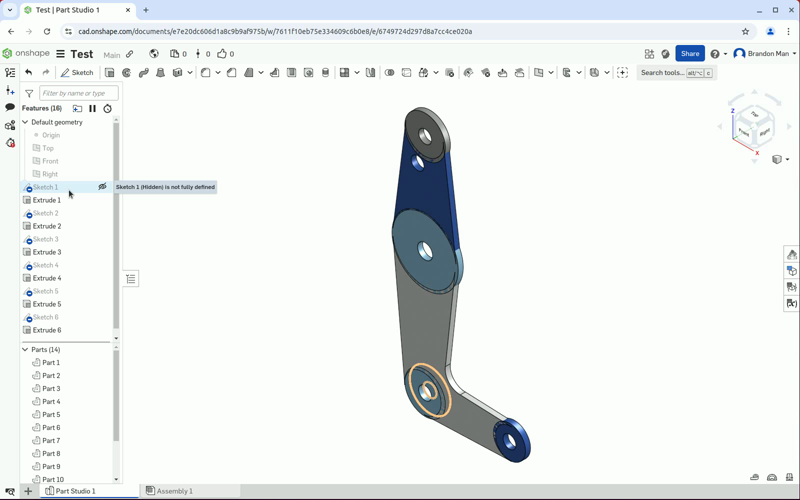
click(69, 189)